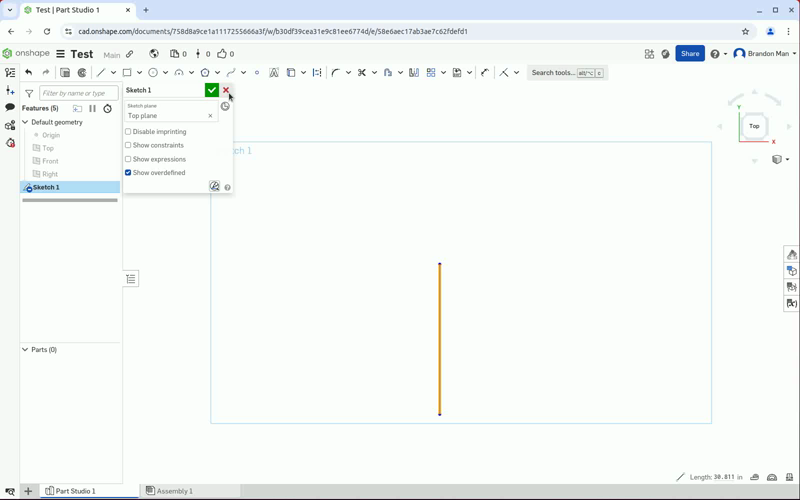
key(shift+h)
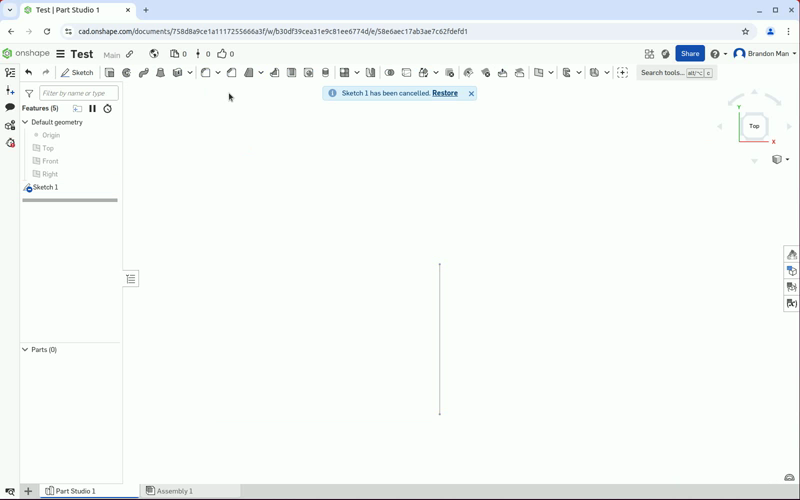
key(shift+s)
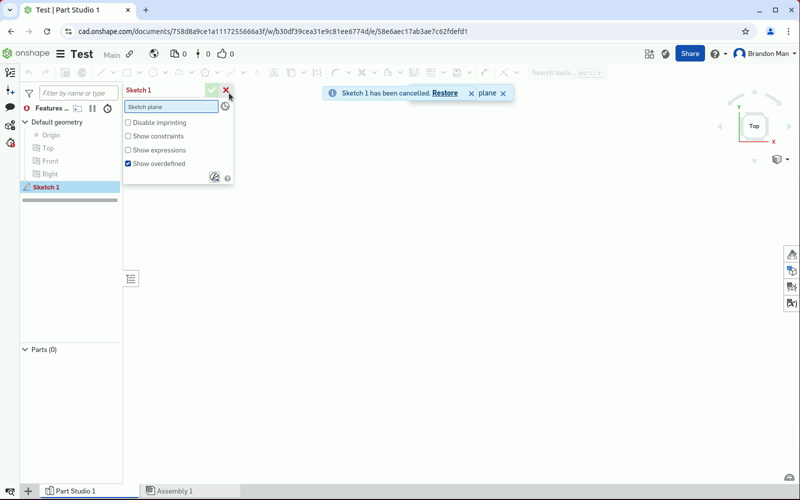
mouse_move(73, 150)
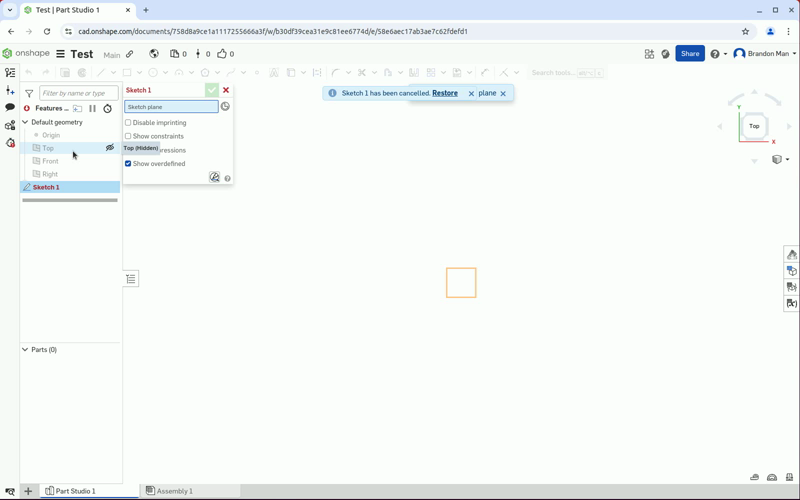
click(73, 150)
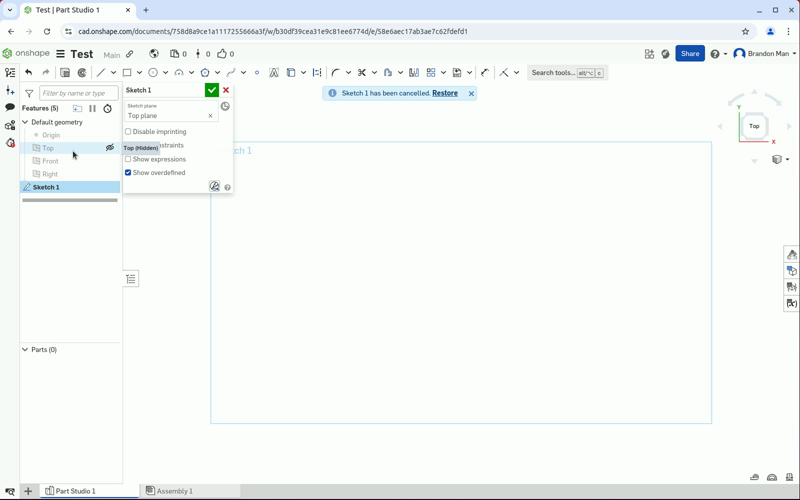
mouse_move(73, 352)
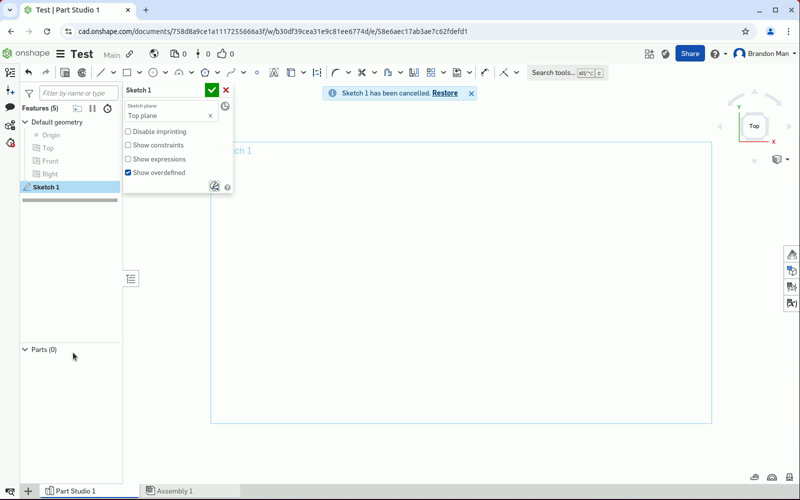
key(y)
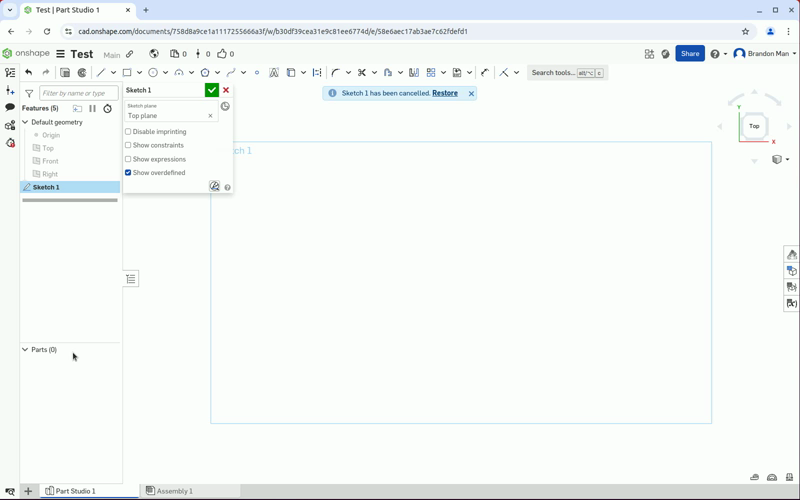
key(l)
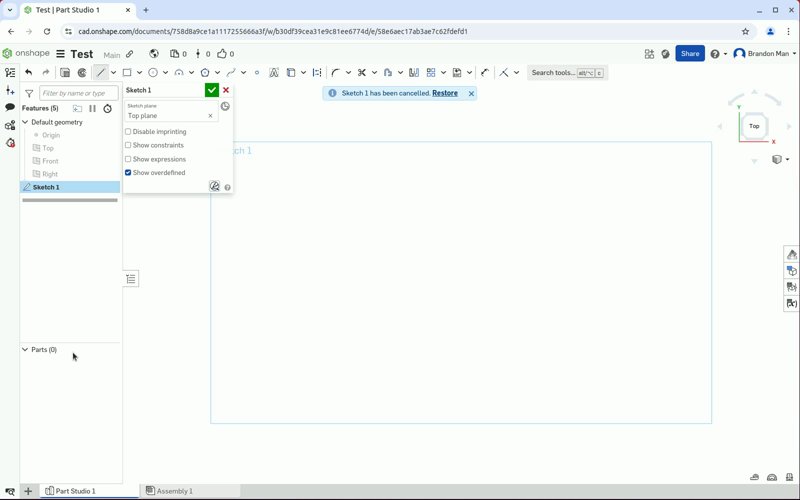
key_down(shift)
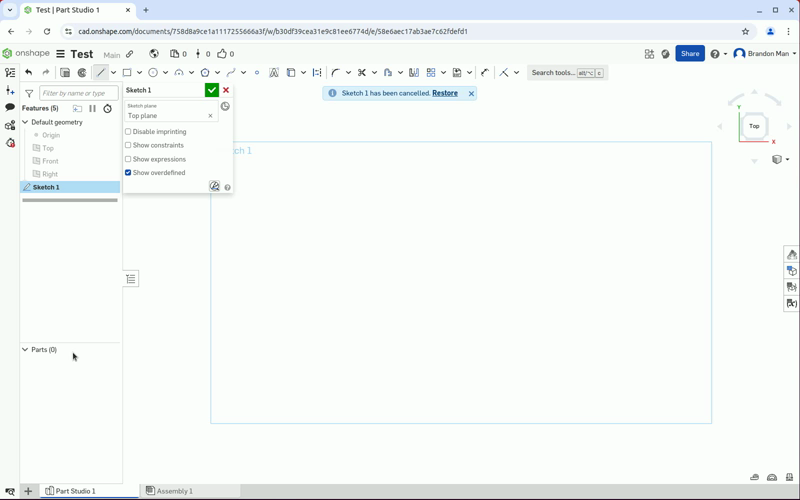
mouse_move(460, 282)
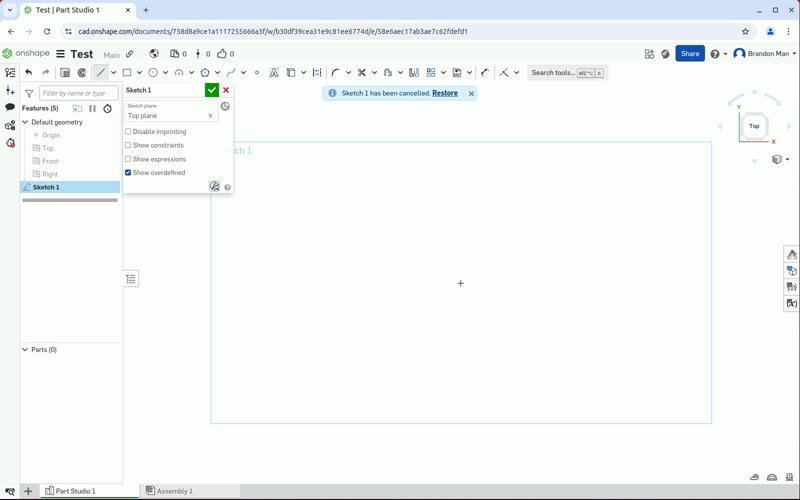
click(460, 282)
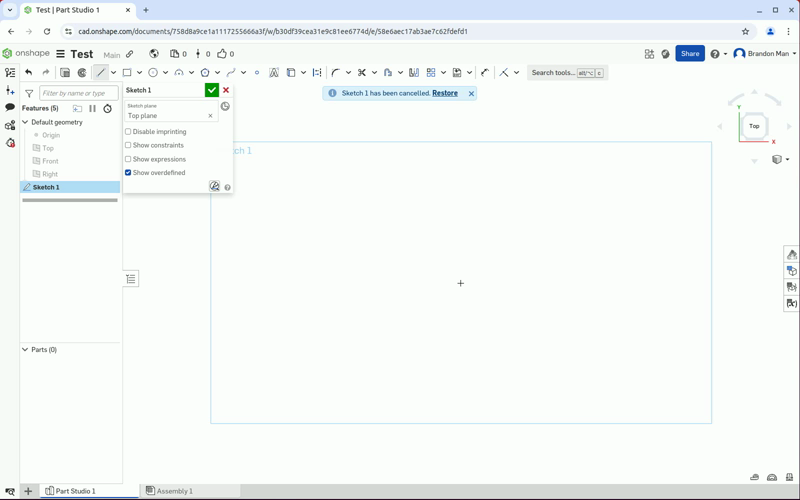
key_up(shift)
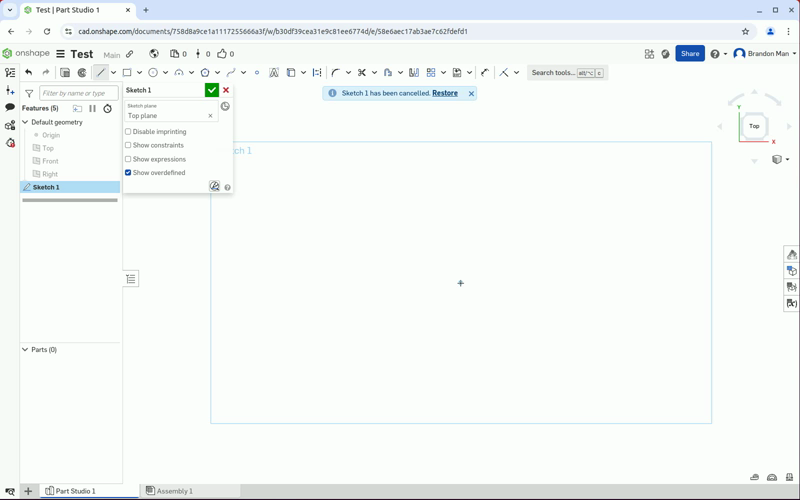
key_down(shift)
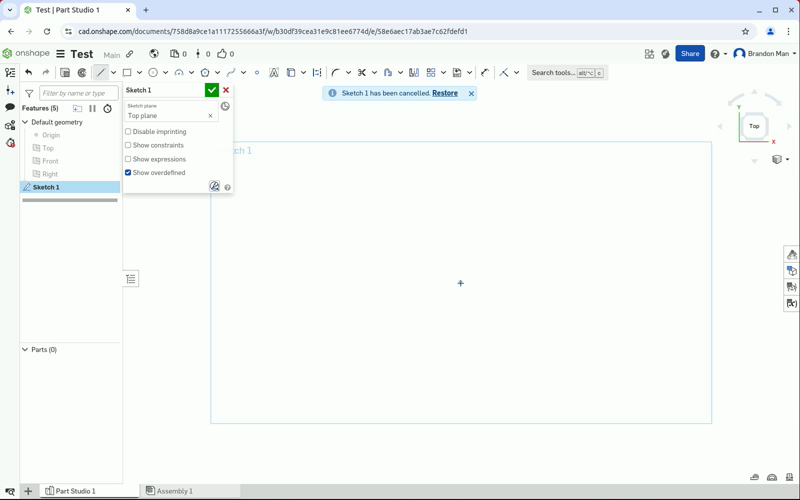
mouse_move(490, 282)
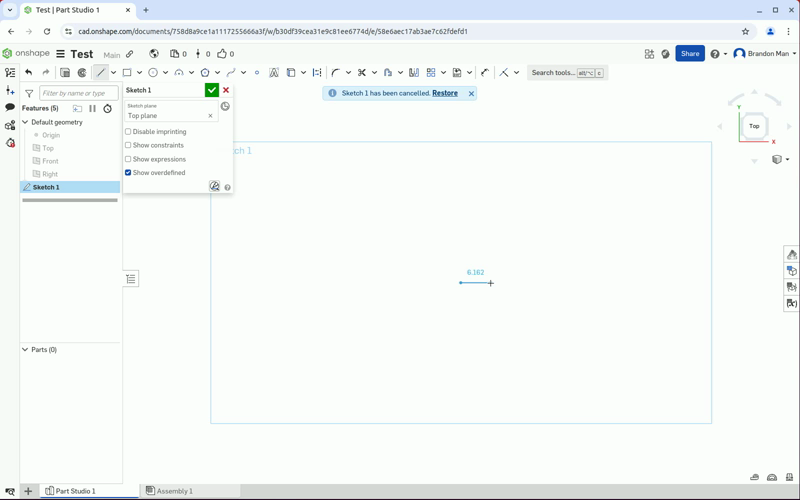
mouse_move(517, 282)
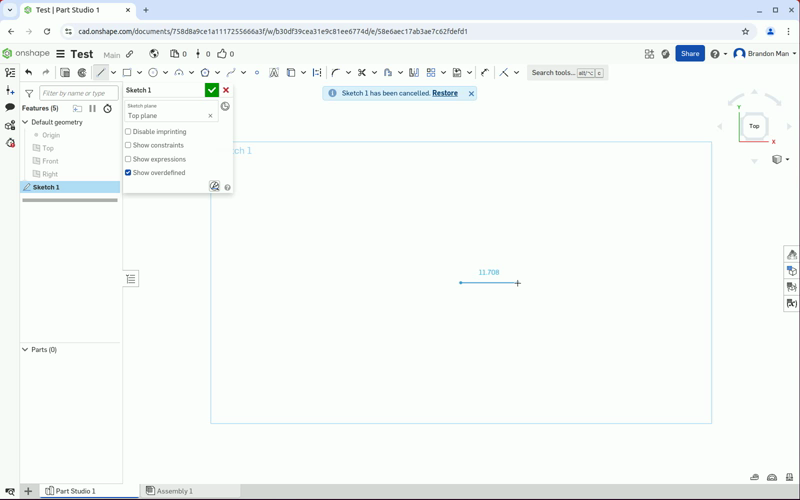
click(517, 282)
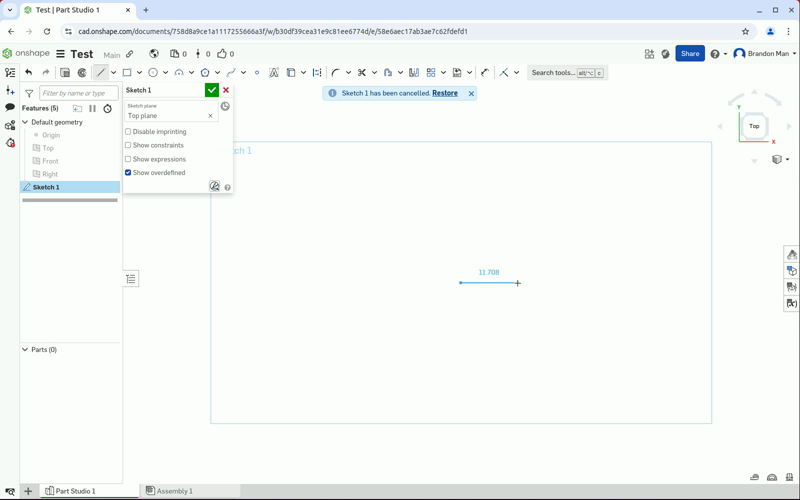
key_up(shift)
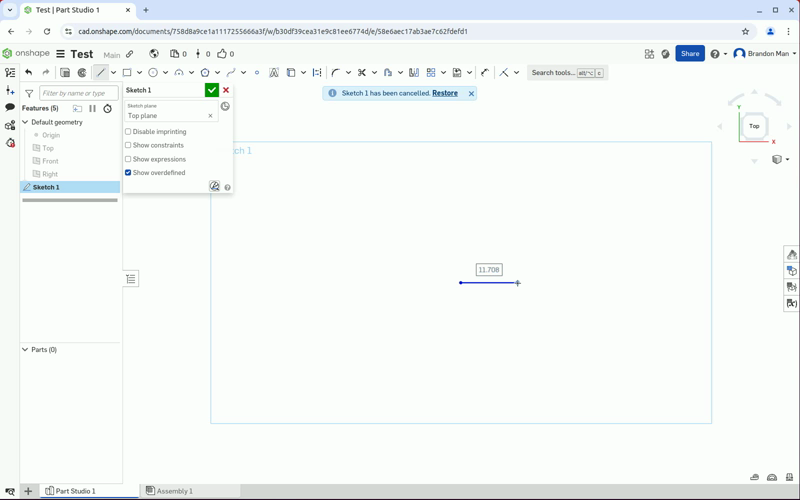
key_down(shift)
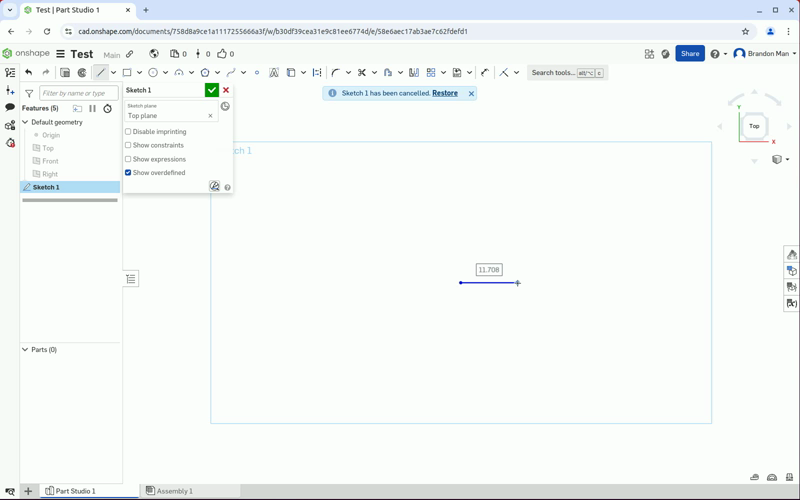
mouse_move(547, 282)
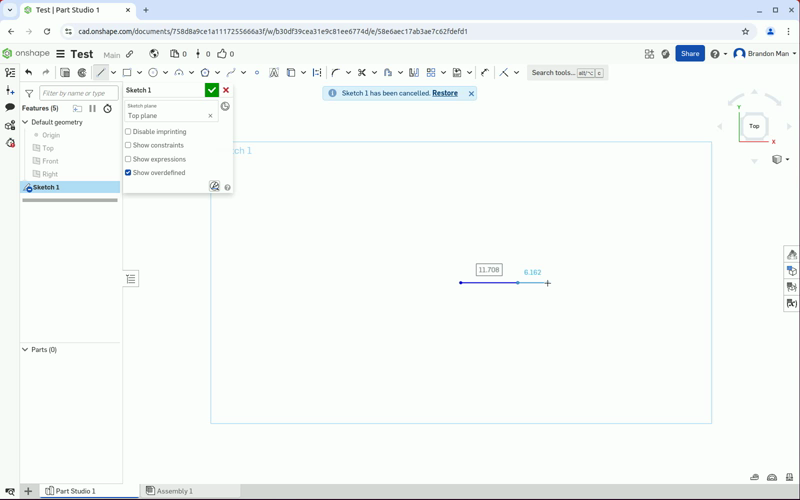
mouse_move(517, 254)
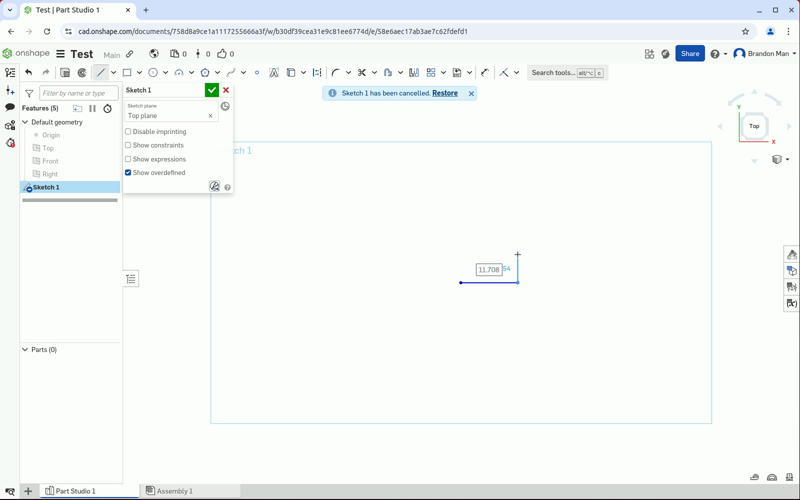
click(517, 254)
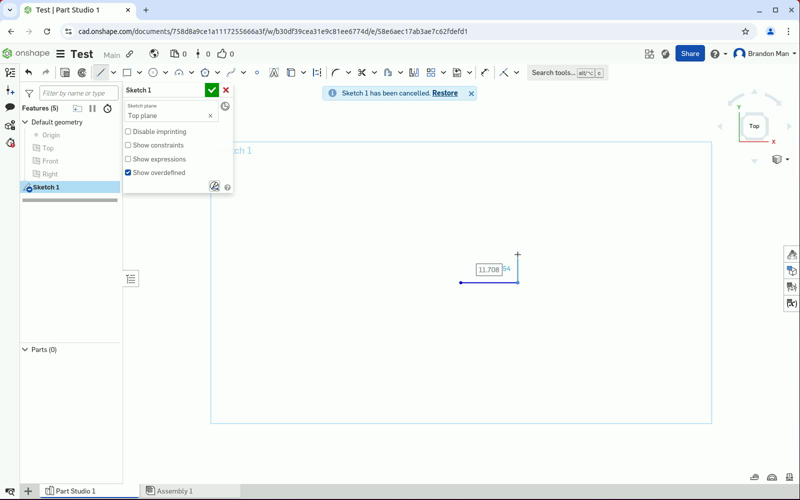
key_up(shift)
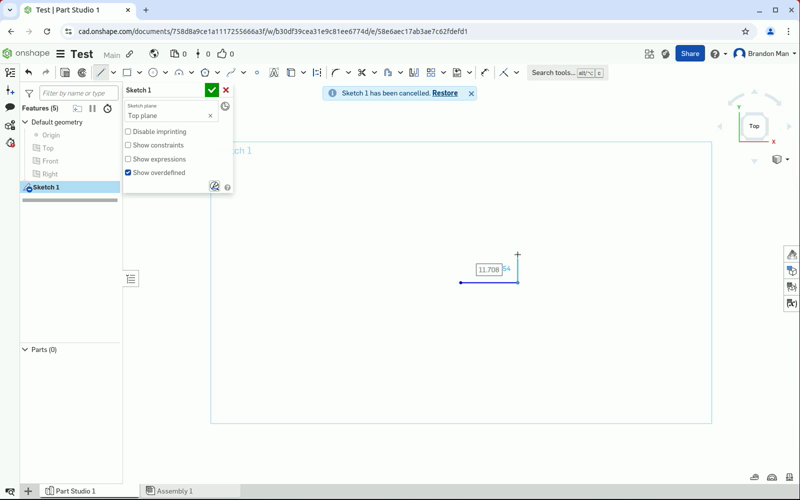
key_down(shift)
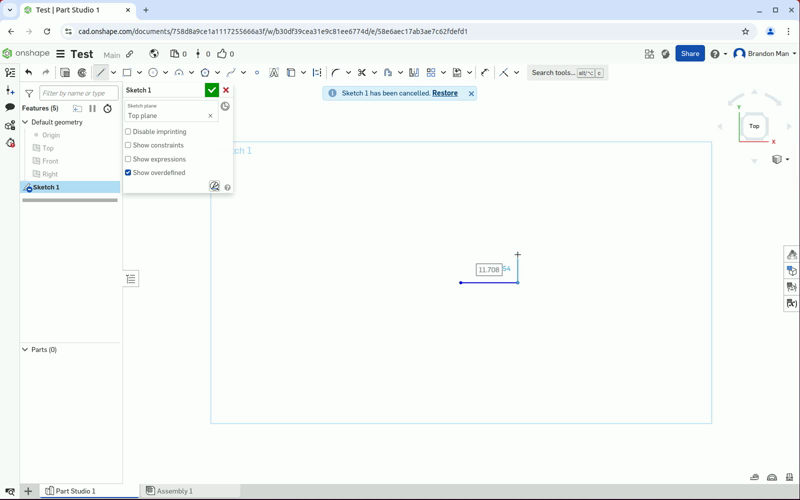
mouse_move(547, 254)
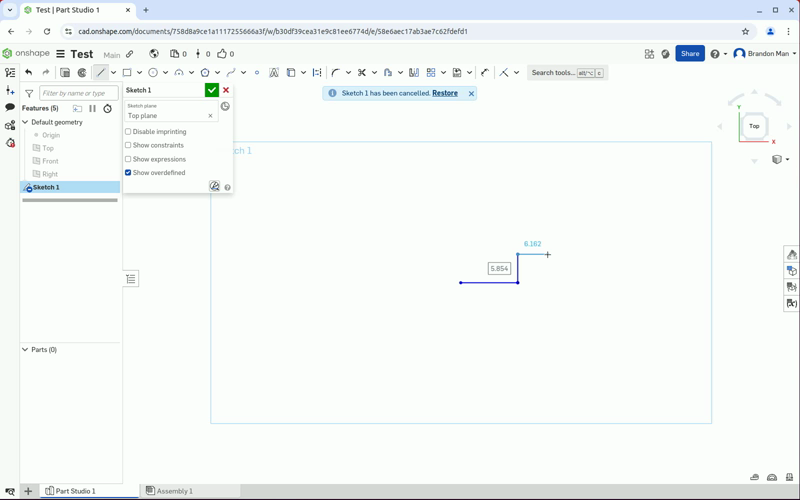
mouse_move(489, 254)
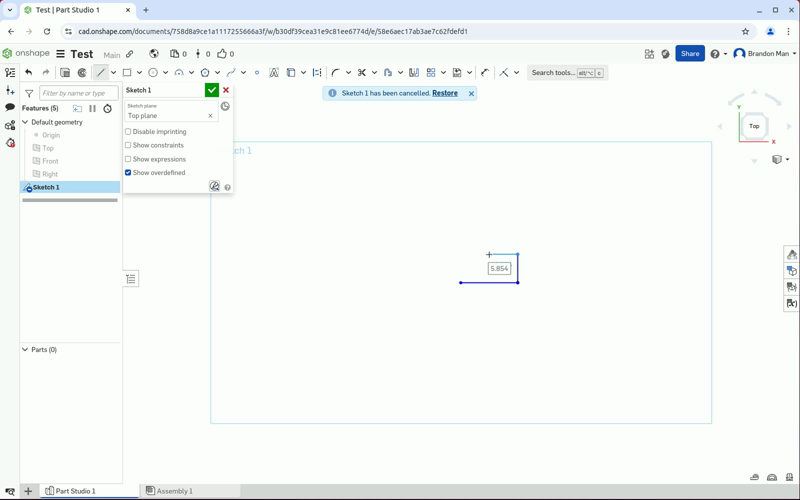
click(489, 254)
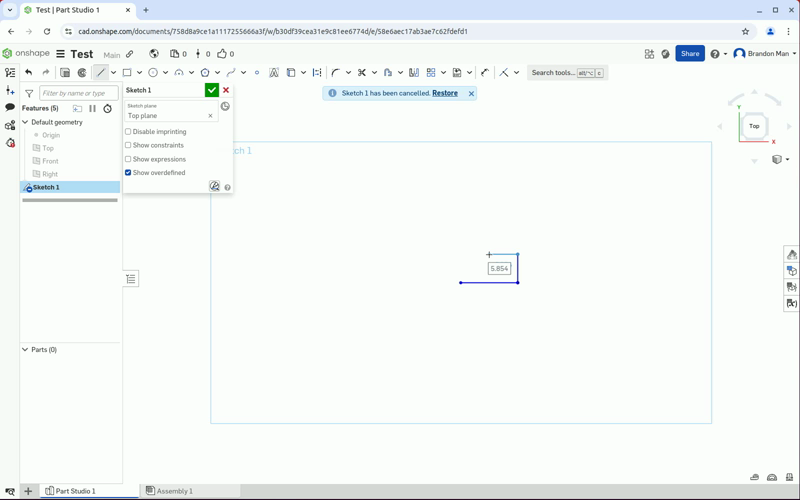
key_up(shift)
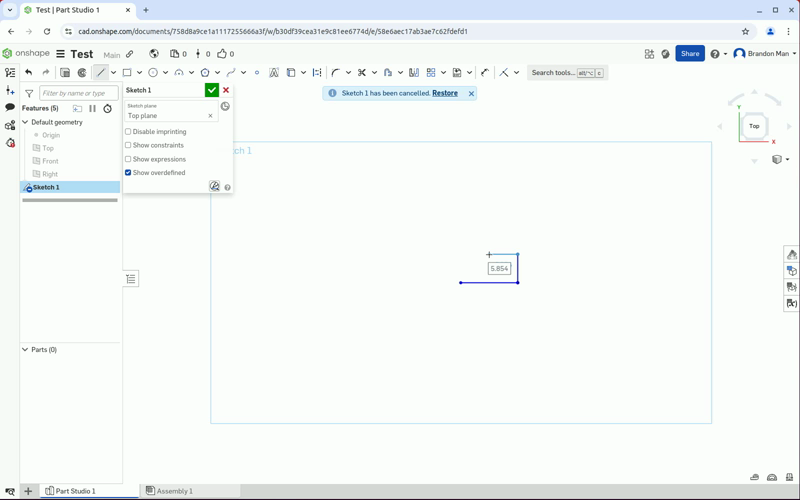
key_down(shift)
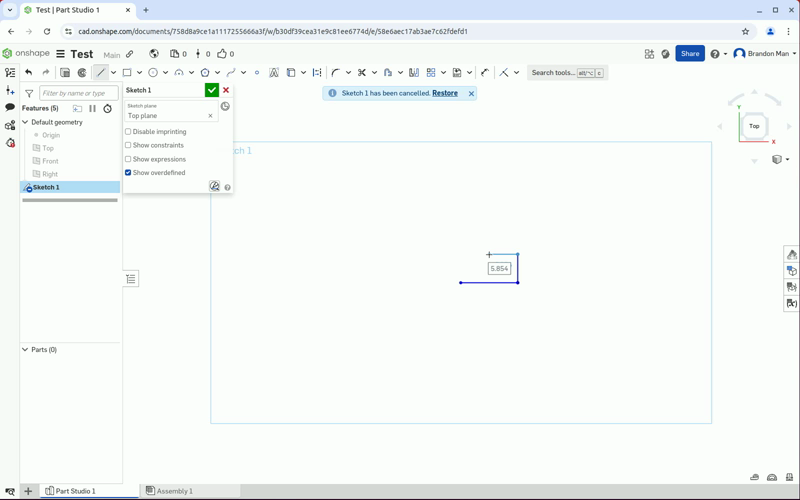
mouse_move(519, 254)
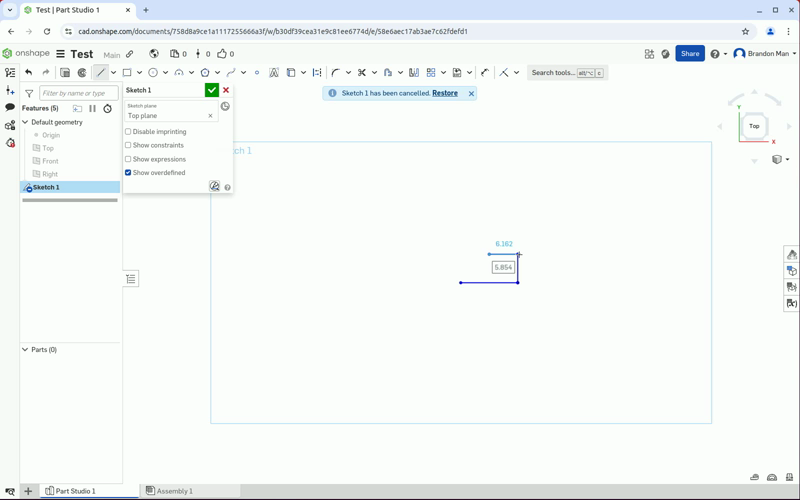
mouse_move(489, 198)
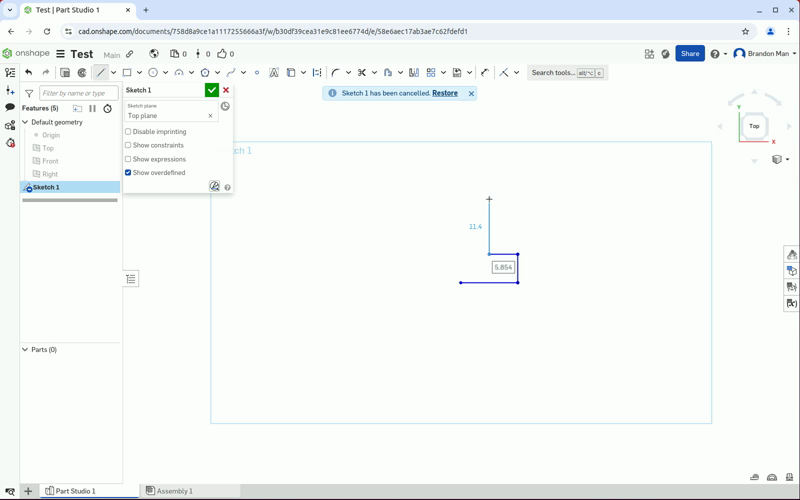
click(489, 198)
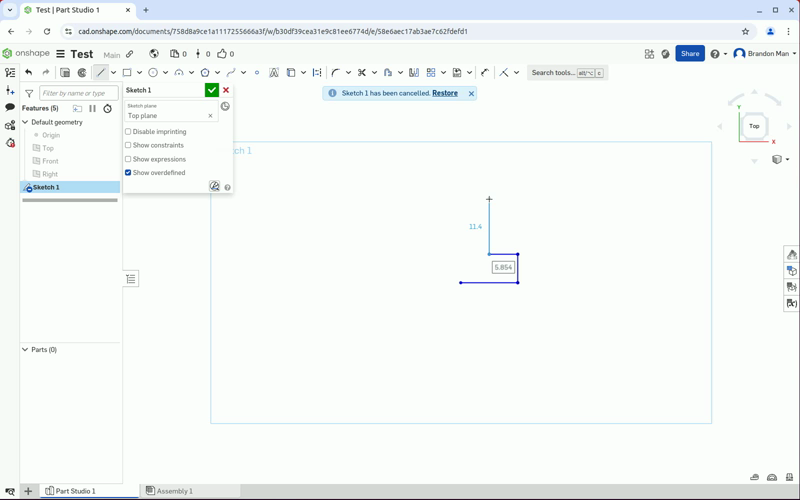
key_up(shift)
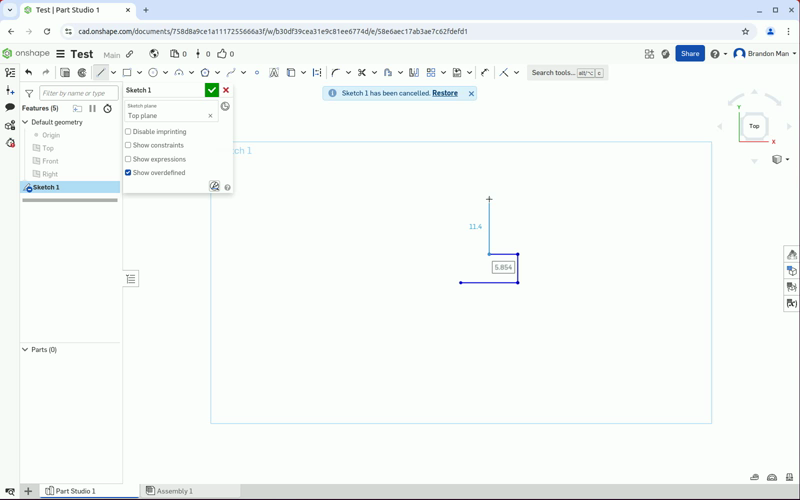
key_down(shift)
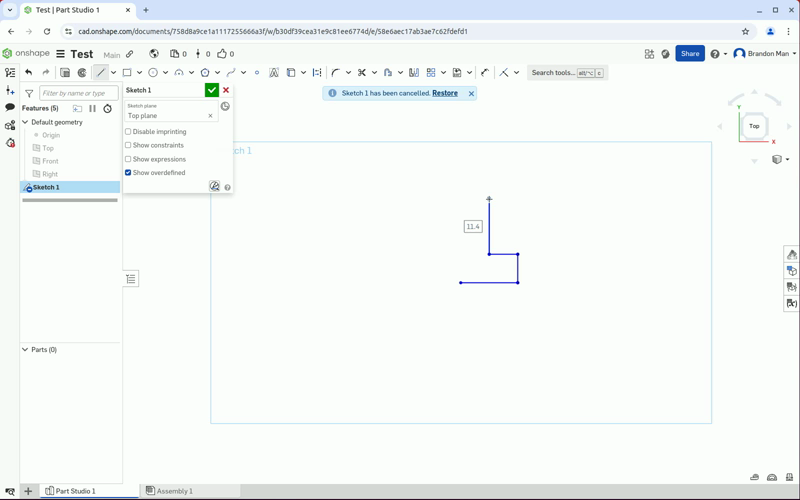
mouse_move(519, 198)
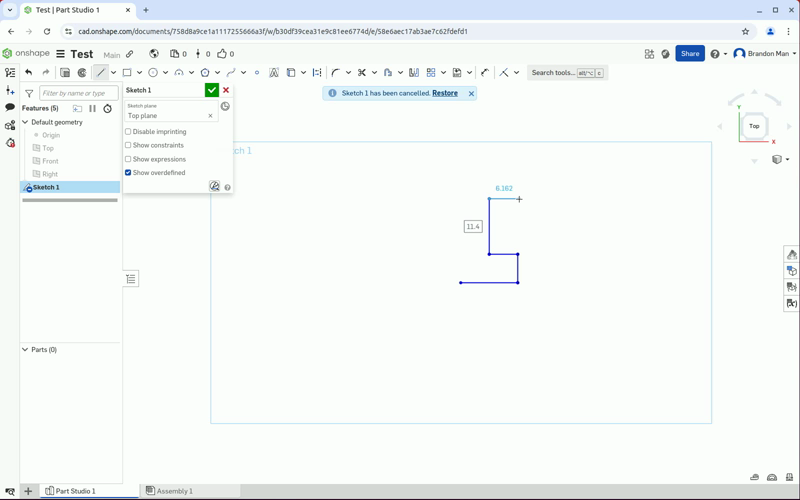
mouse_move(517, 198)
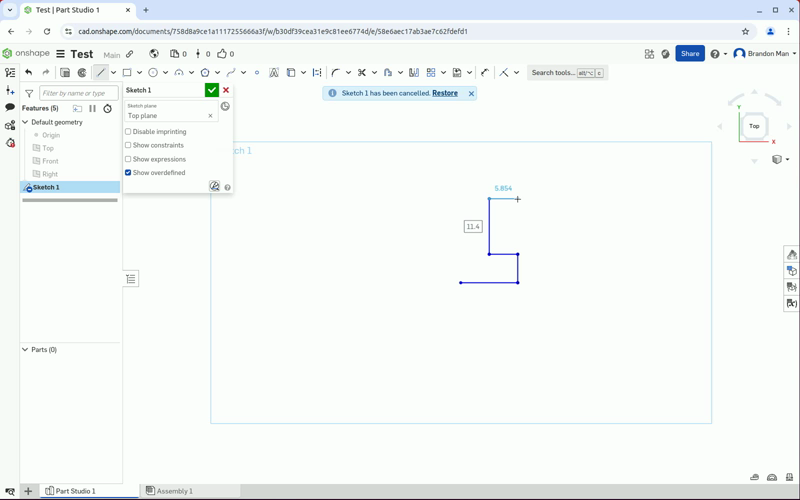
click(517, 198)
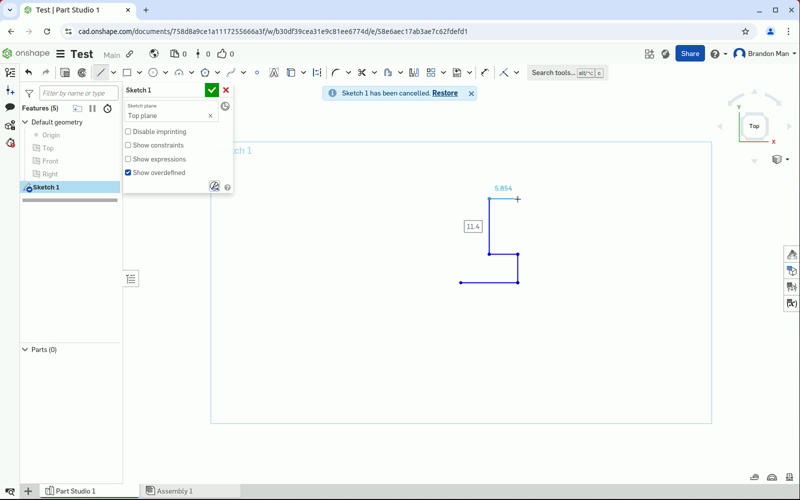
key_up(shift)
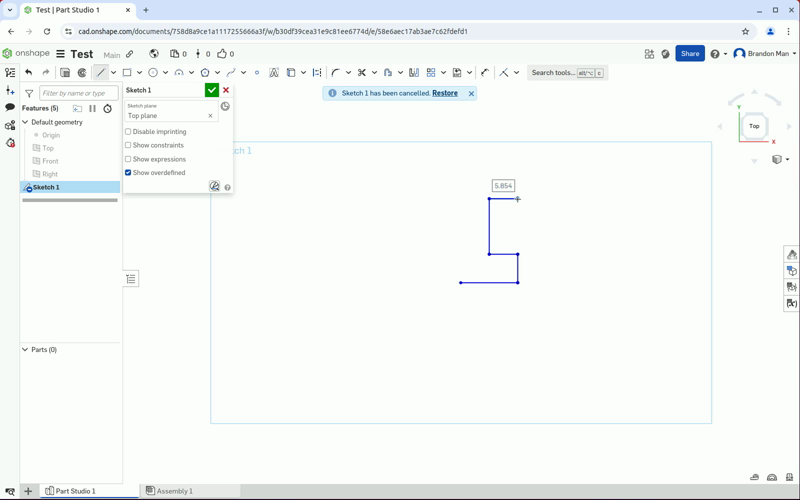
key_down(shift)
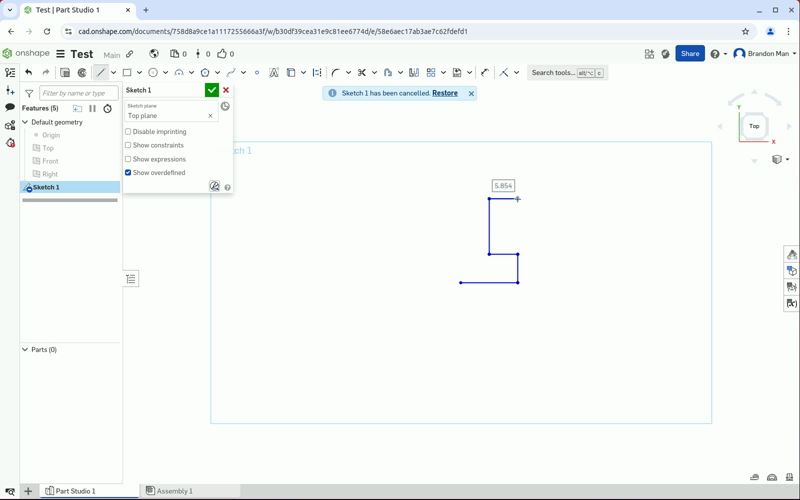
mouse_move(547, 198)
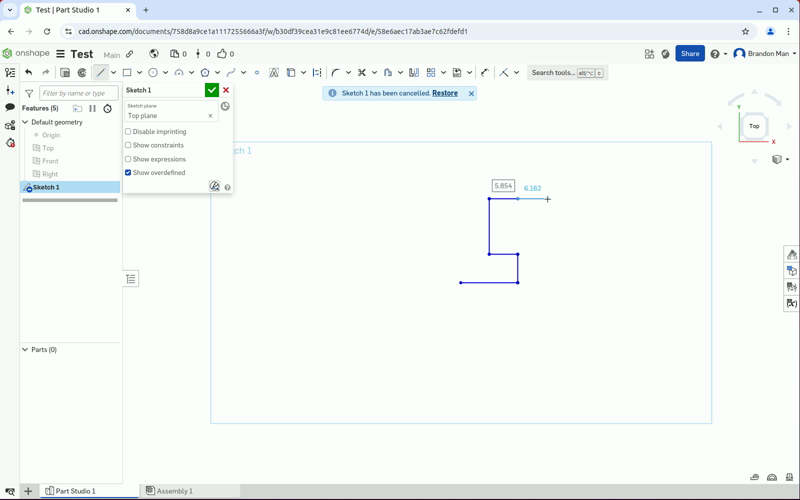
mouse_move(517, 170)
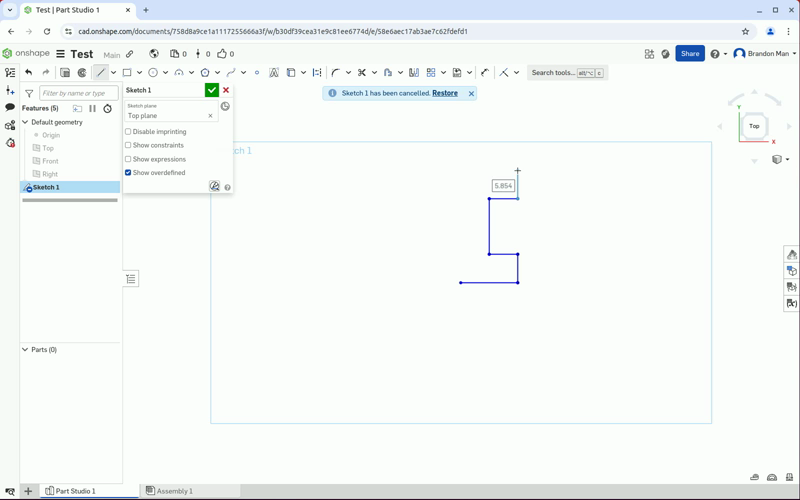
click(517, 170)
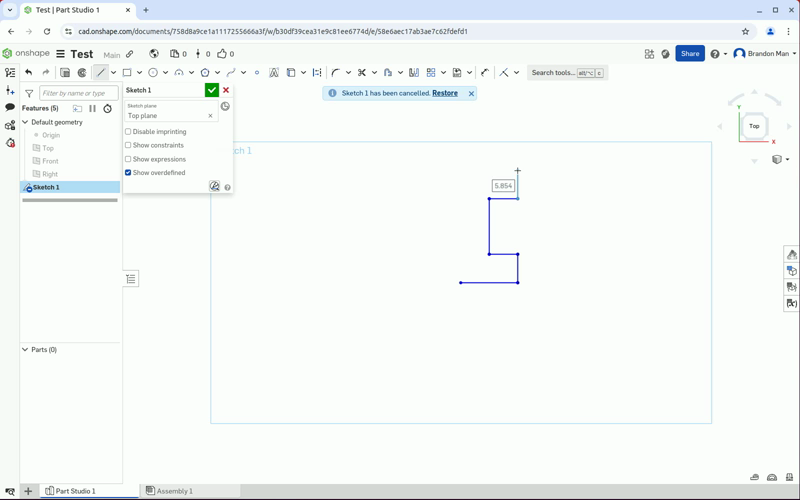
key_up(shift)
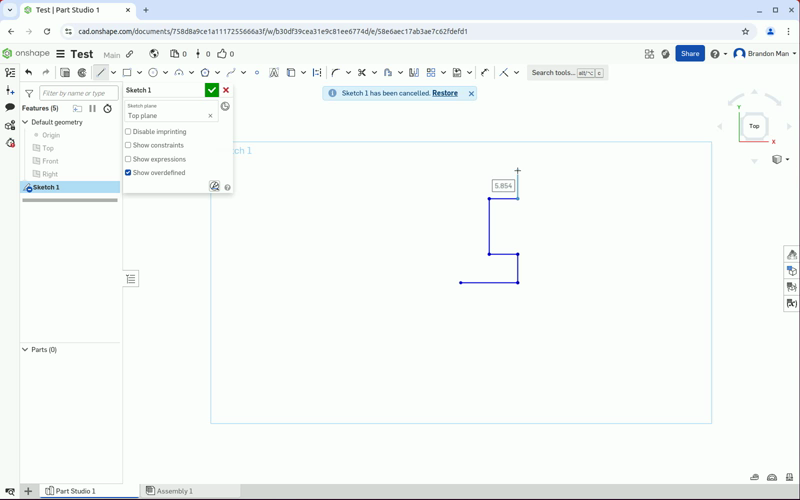
key_down(shift)
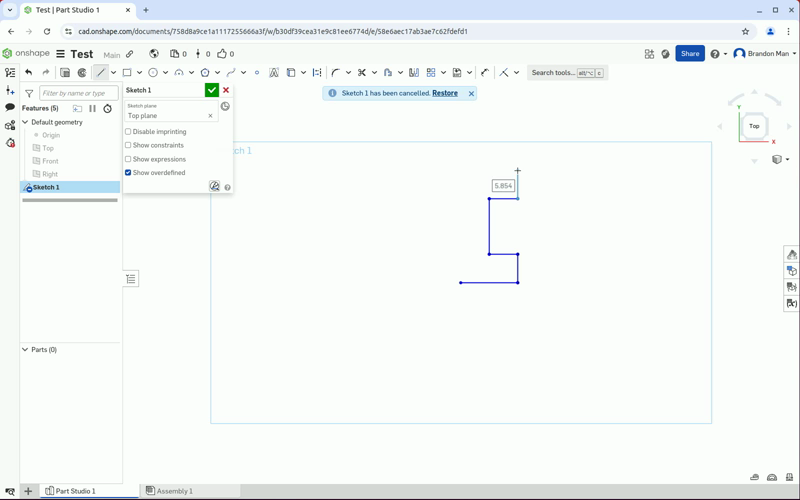
mouse_move(547, 170)
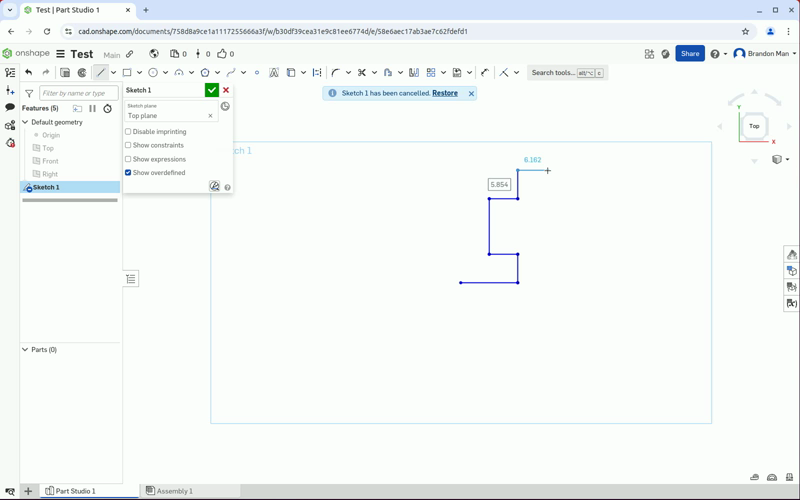
mouse_move(460, 170)
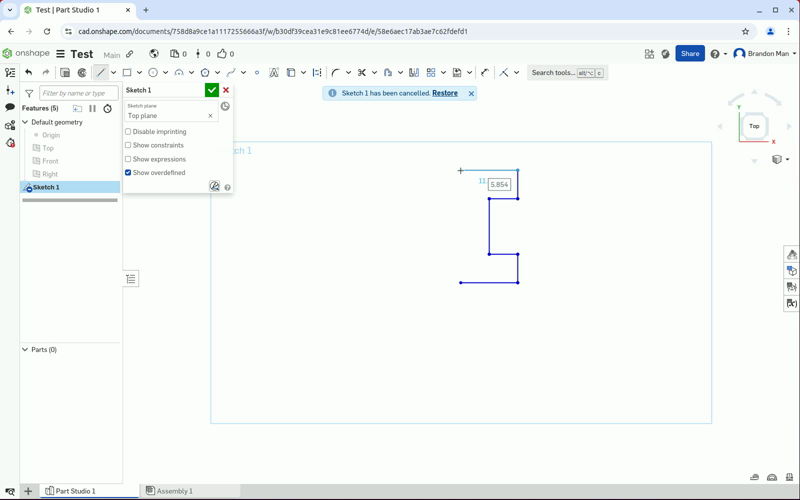
click(460, 170)
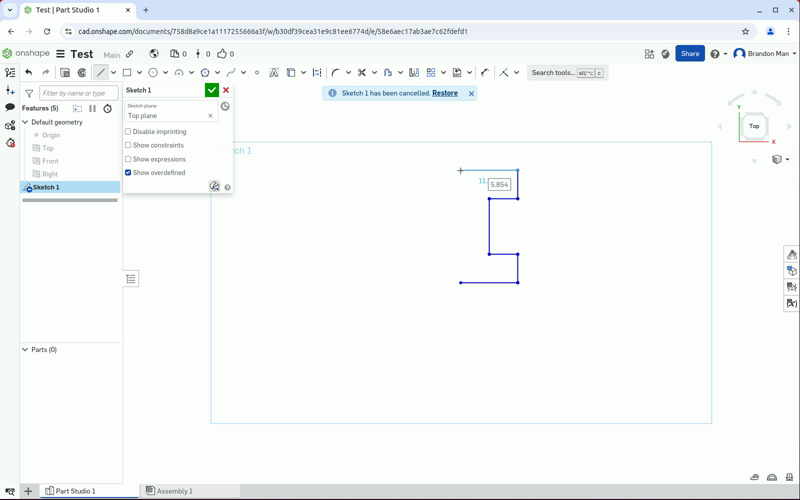
key_up(shift)
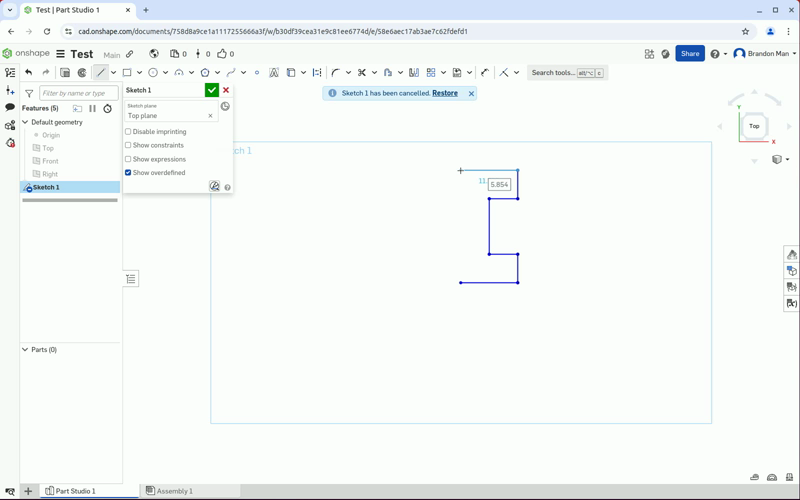
key_down(shift)
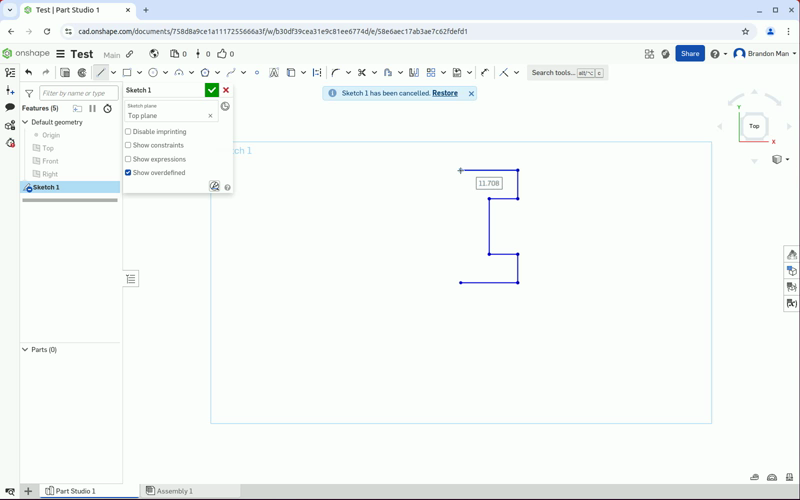
mouse_move(460, 282)
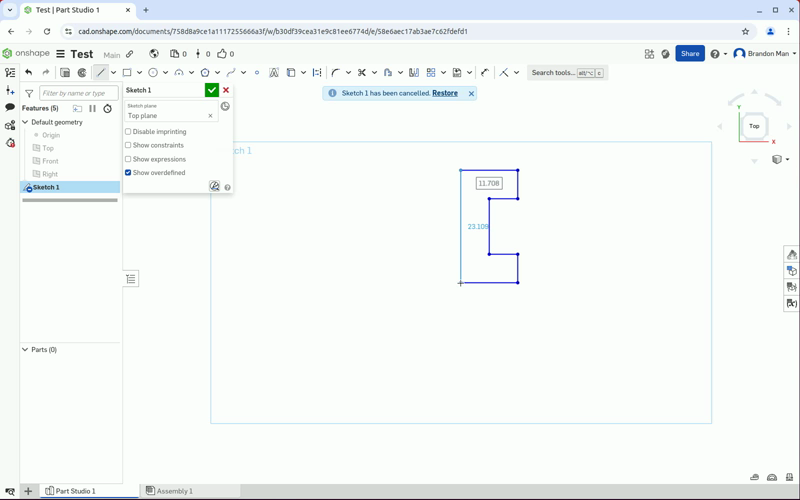
key_up(shift)
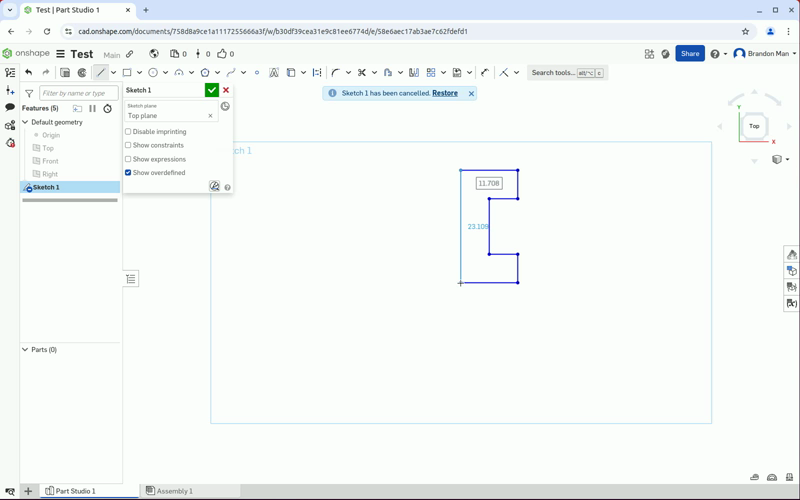
click(460, 282)
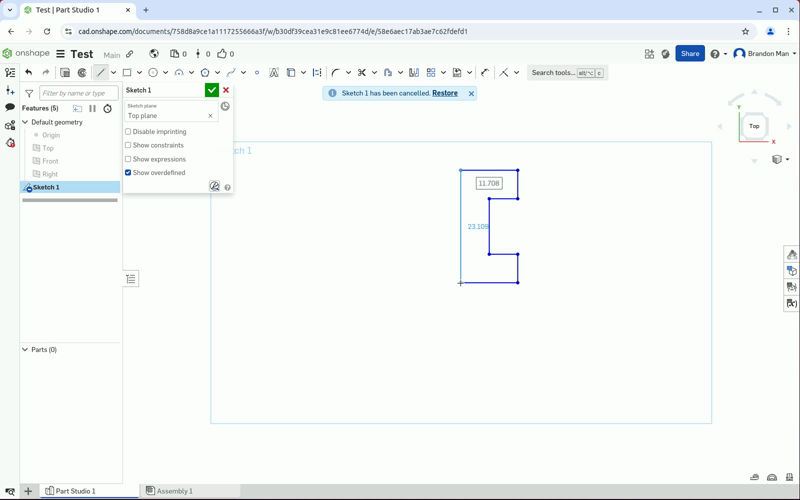
key(esc)
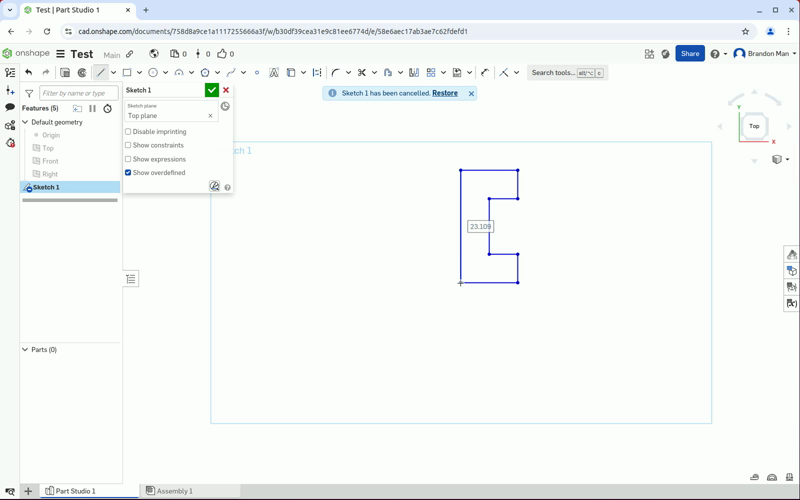
mouse_move(510, 262)
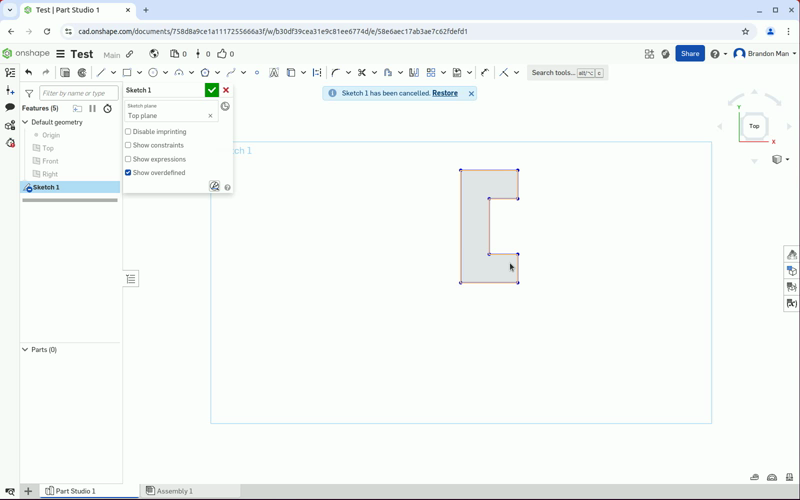
click(510, 262)
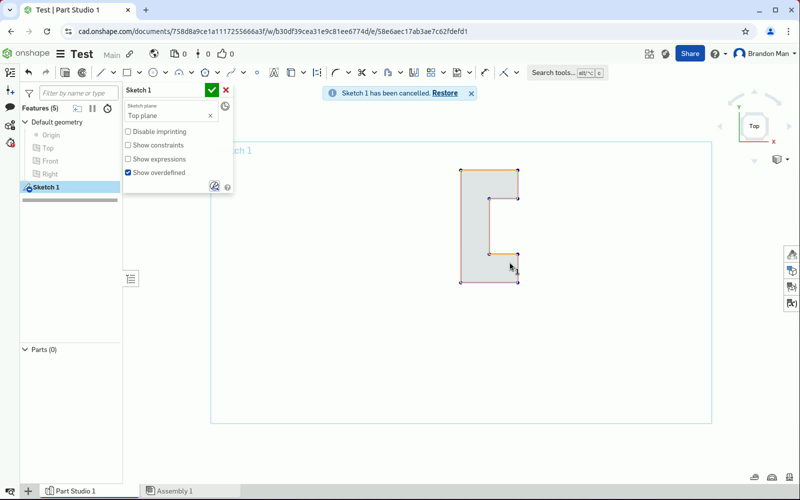
mouse_move(73, 352)
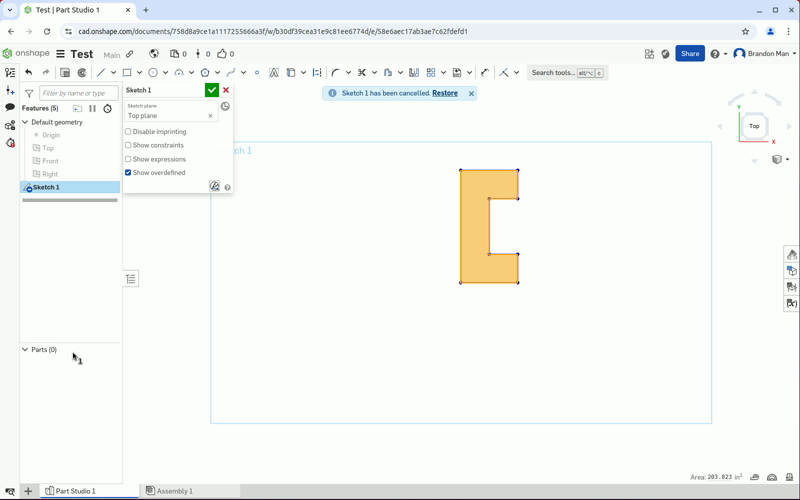
key(shift+y)
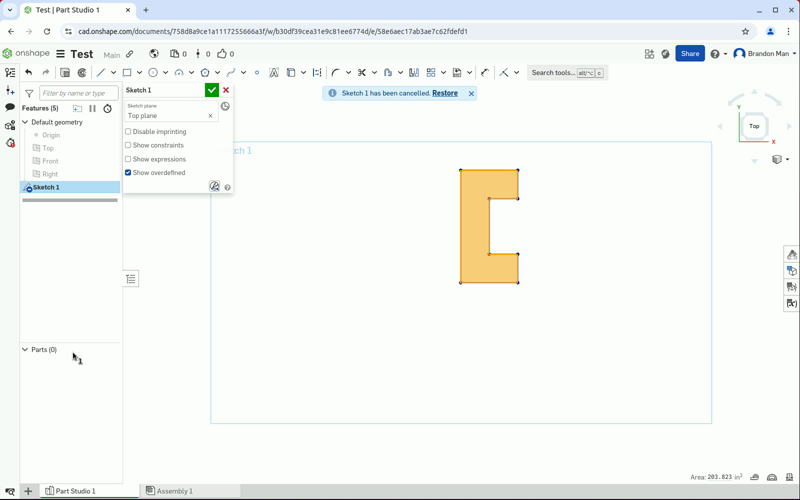
key(shift+e)
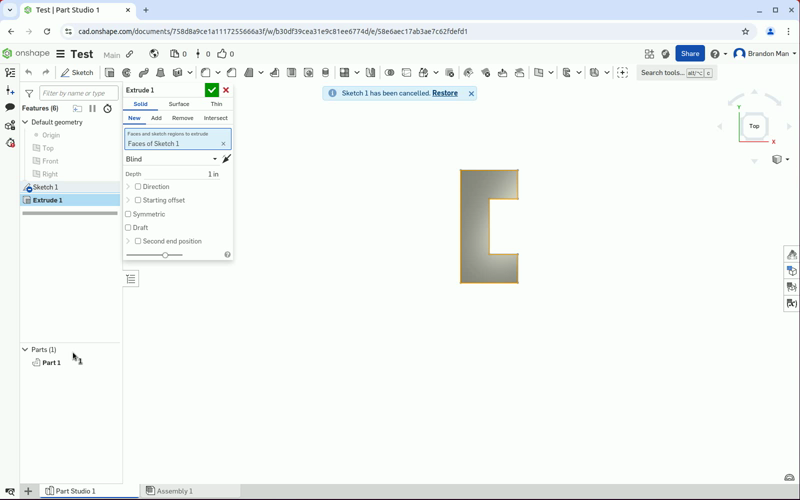
mouse_move(143, 106)
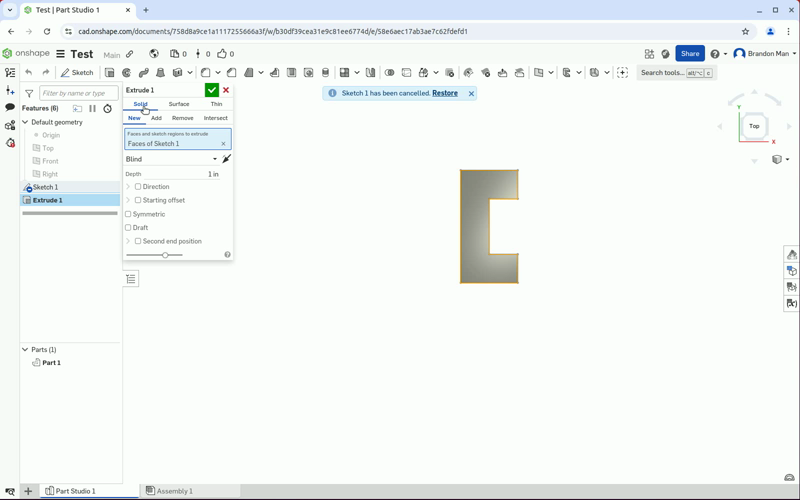
click(143, 106)
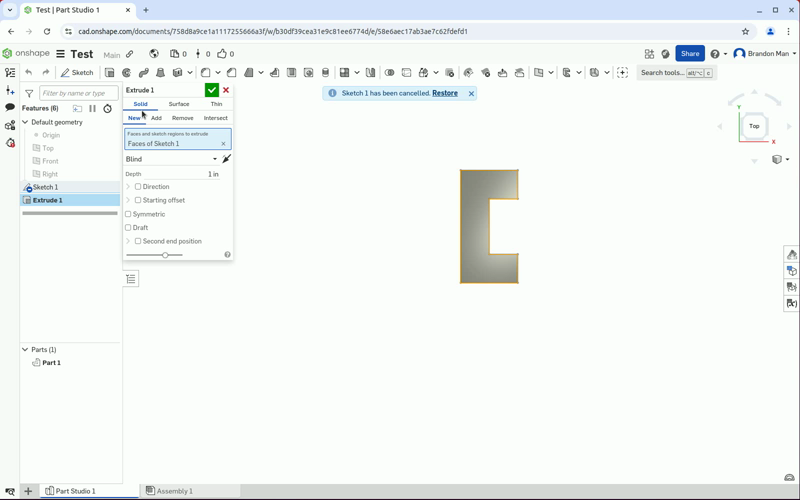
mouse_move(137, 120)
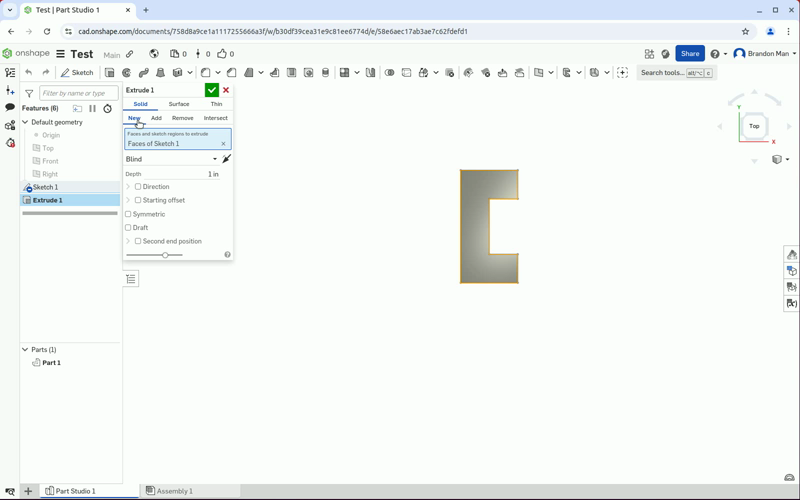
click(137, 120)
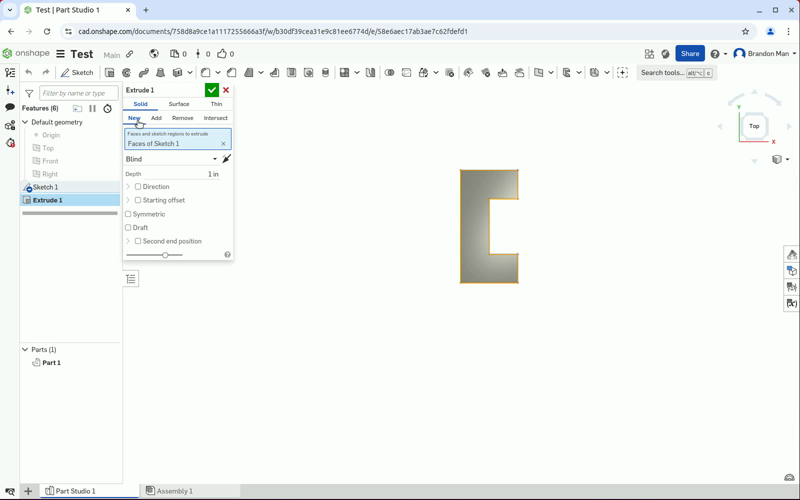
key(tab, 4)
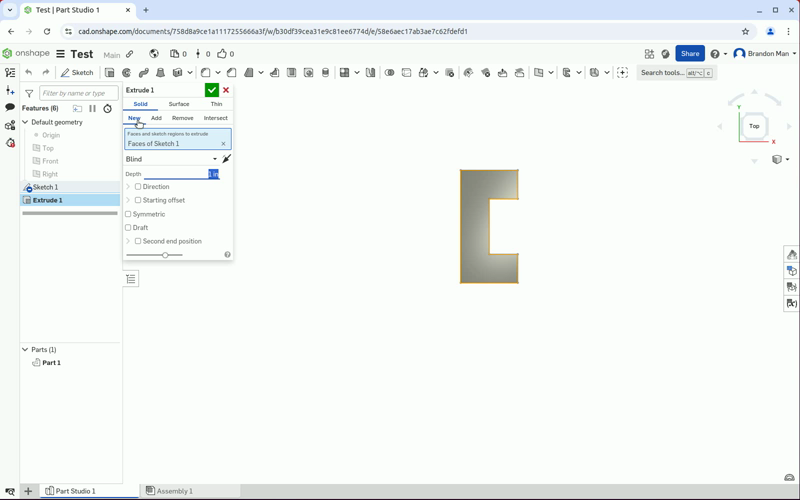
text(0.481)
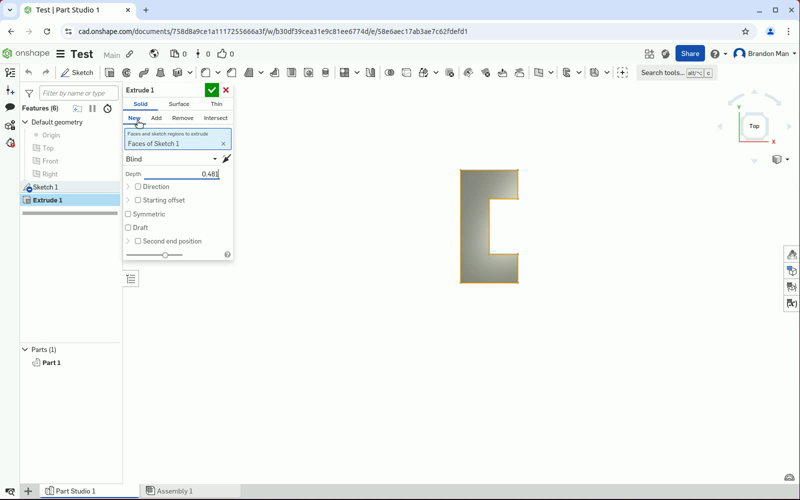
key(enter)
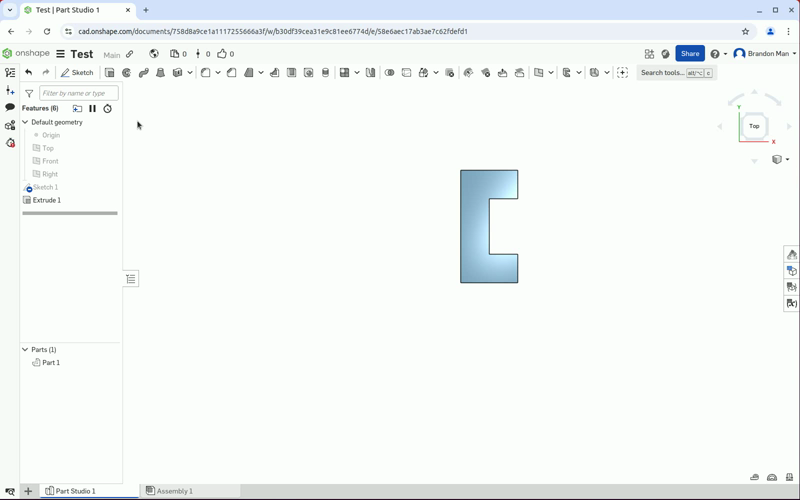
key(shift+h)
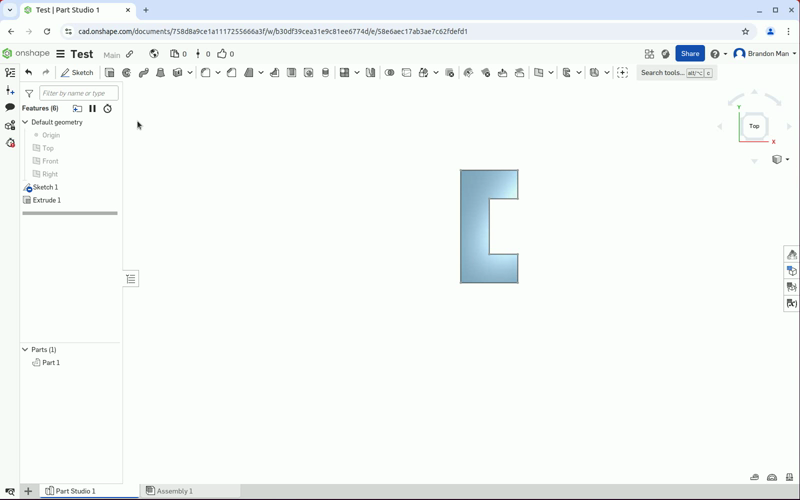
key(shift+h)
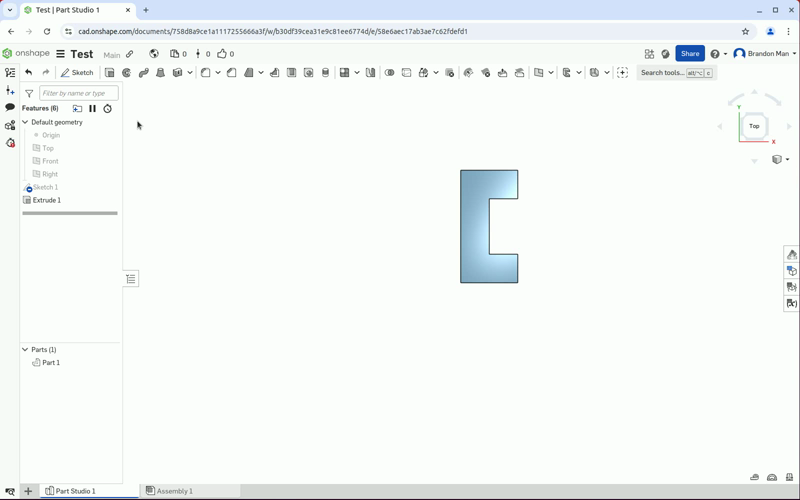
mouse_move(73, 189)
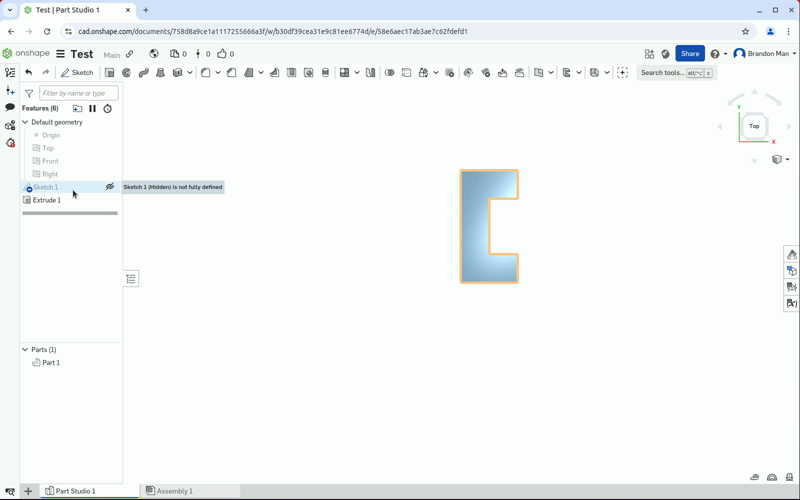
click(73, 189)
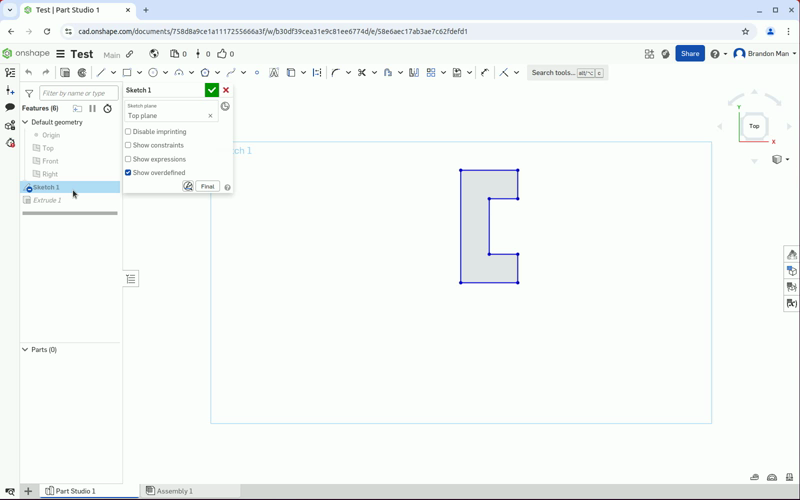
mouse_move(229, 92)
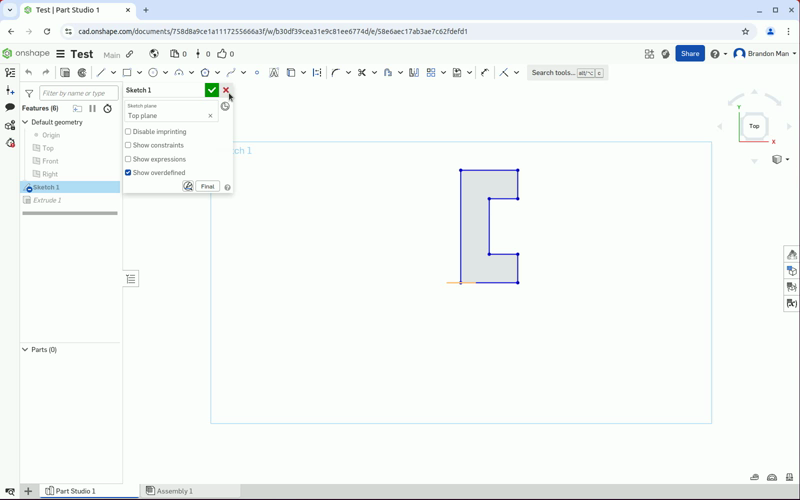
click(229, 92)
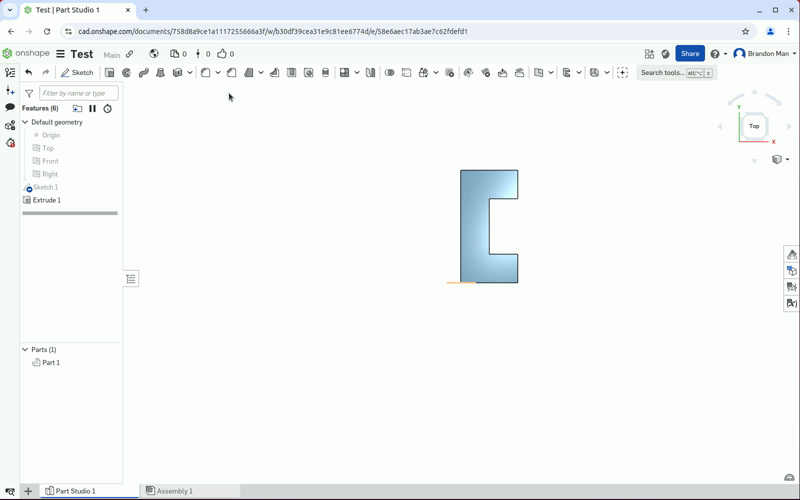
mouse_move(541, 75)
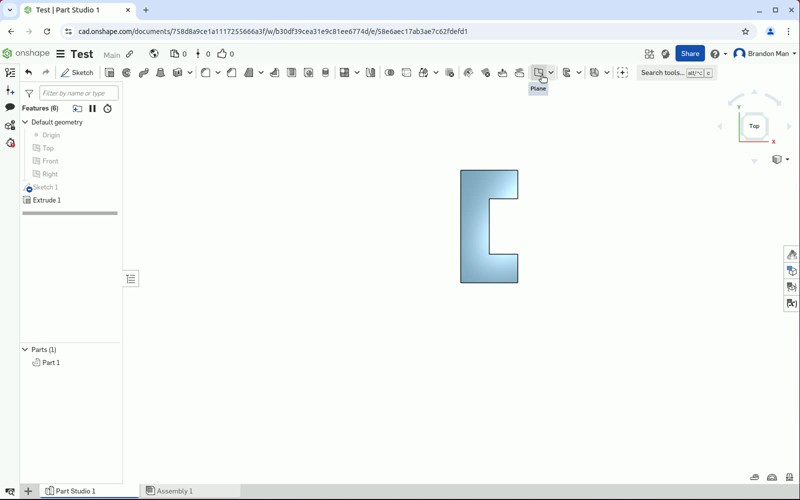
click(541, 75)
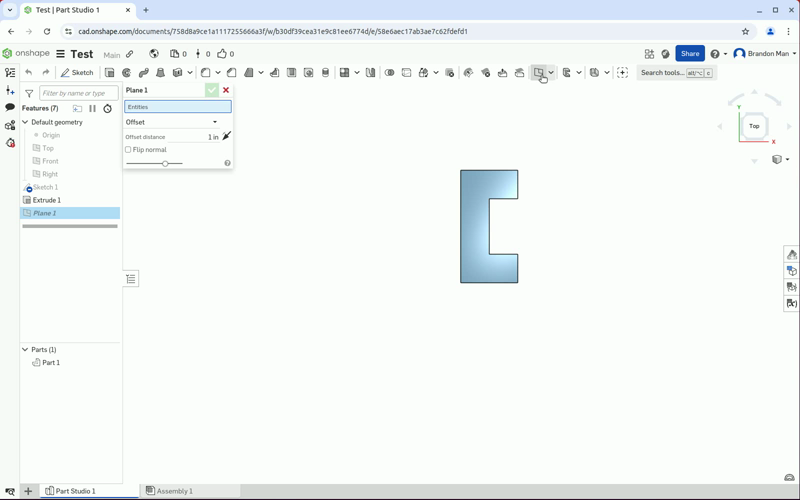
mouse_move(73, 150)
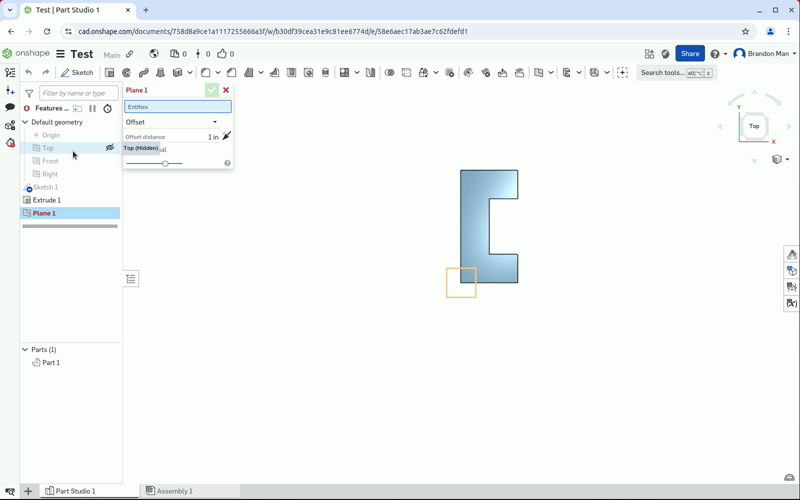
click(73, 150)
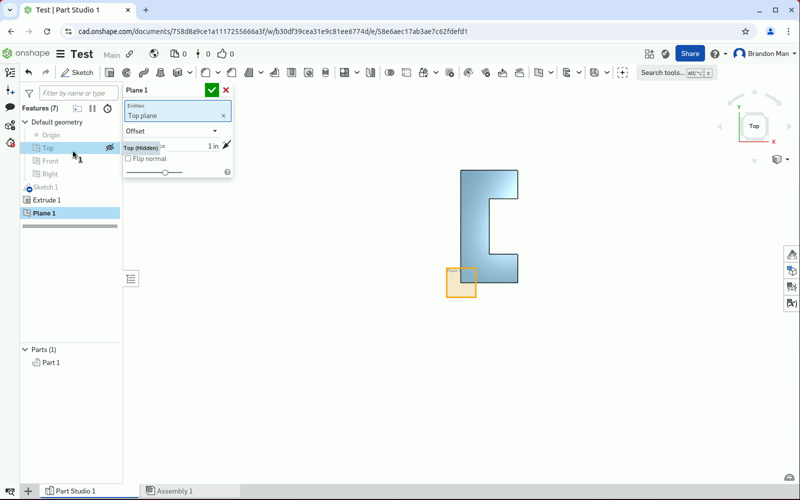
key(tab, 2)
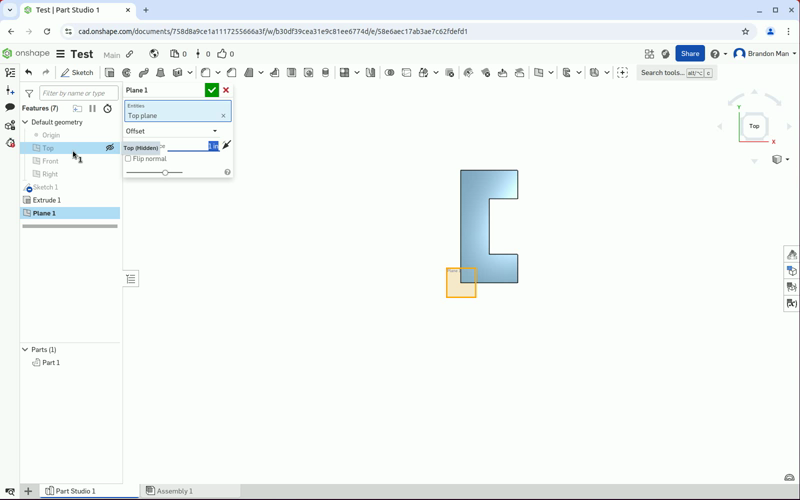
text(0.493)
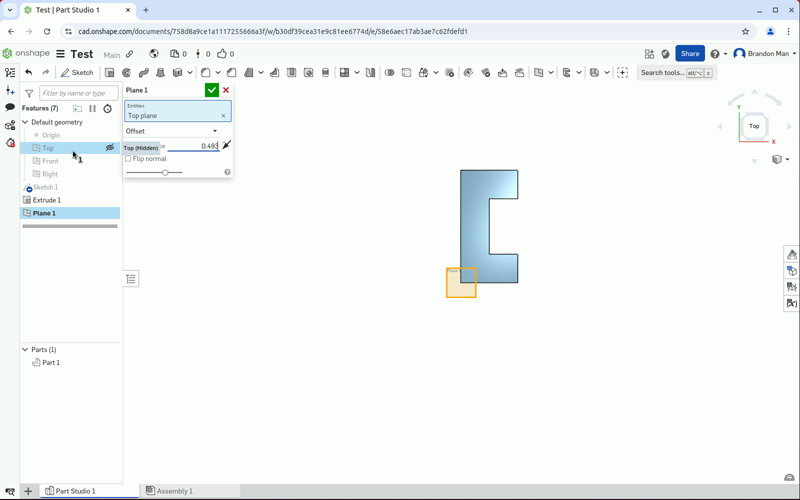
key(enter, 2)
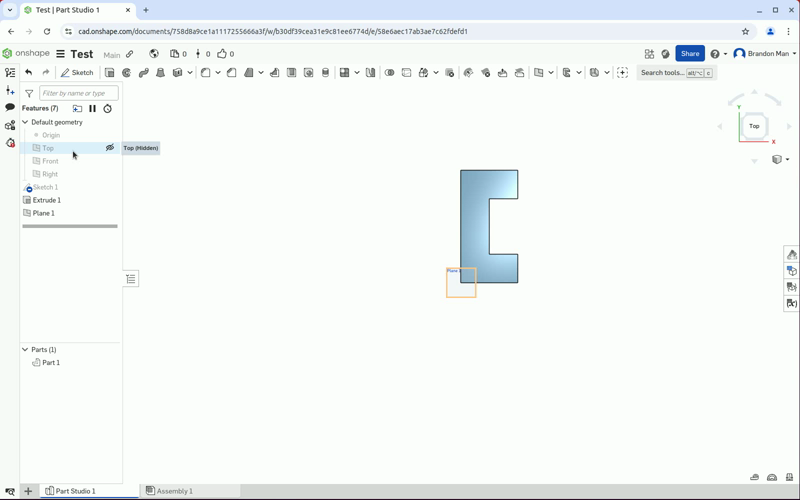
key(shift+s)
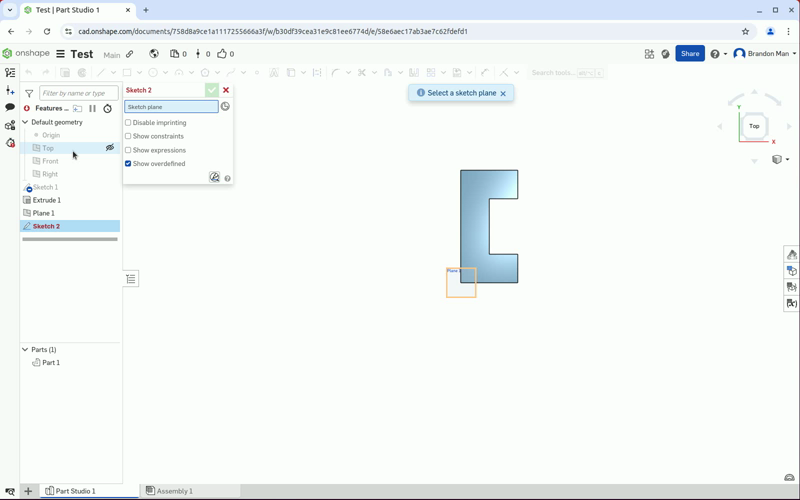
mouse_move(73, 215)
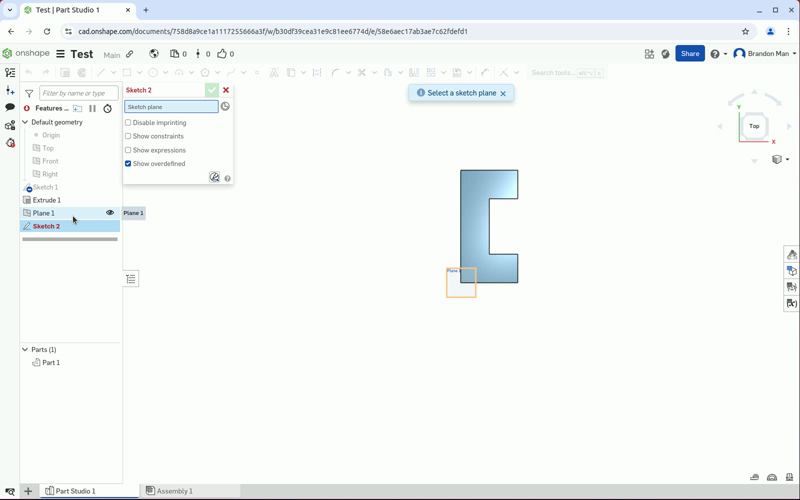
click(73, 215)
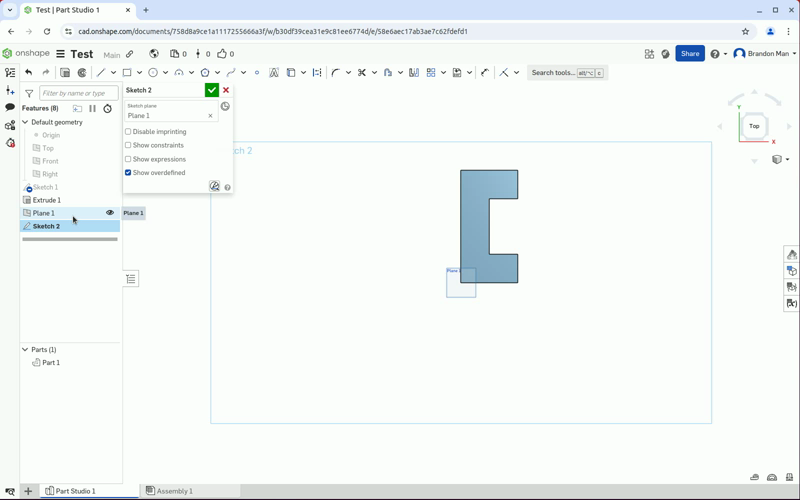
mouse_move(73, 352)
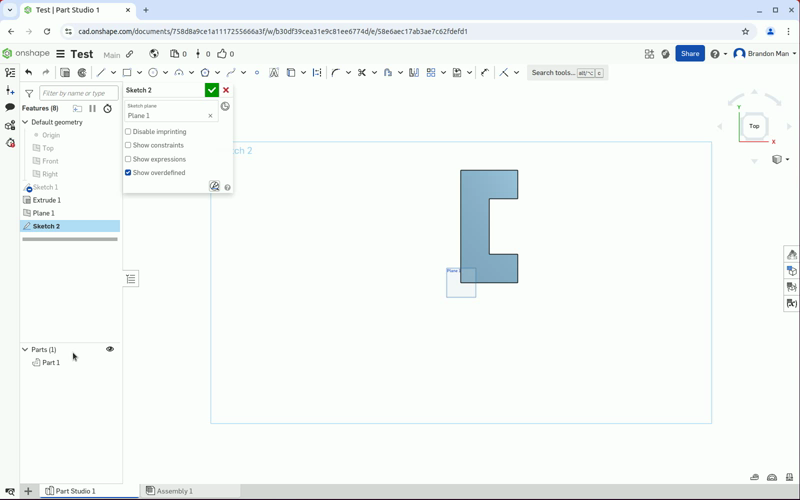
key(y)
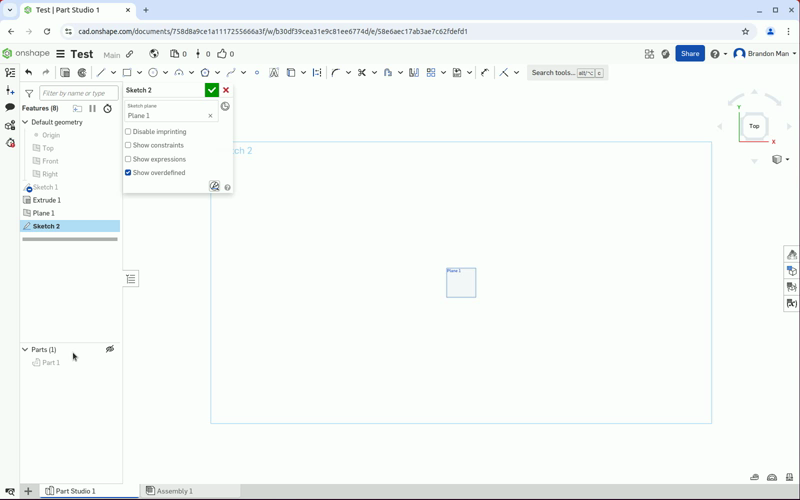
key(l)
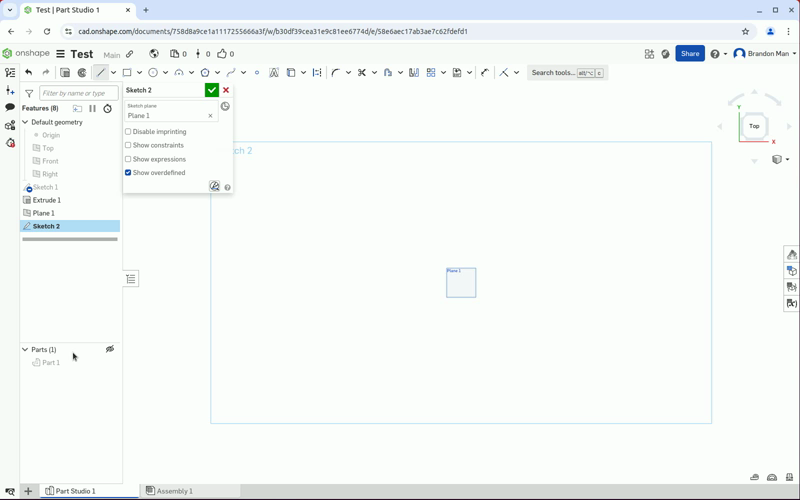
key_down(shift)
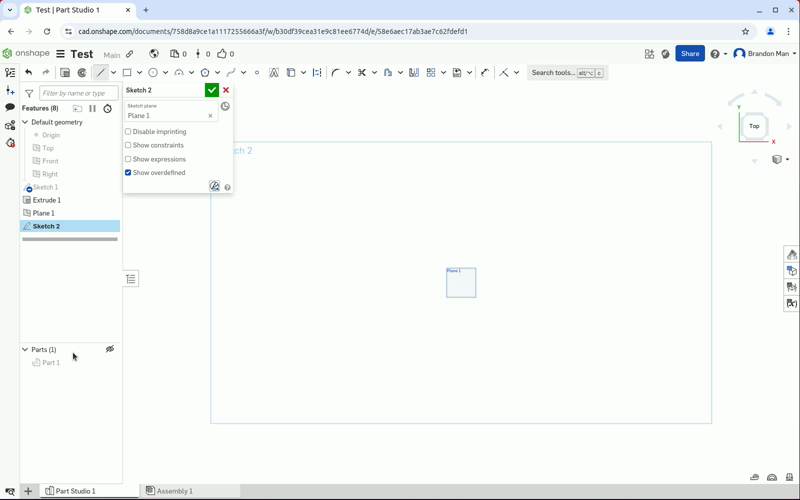
mouse_move(461, 281)
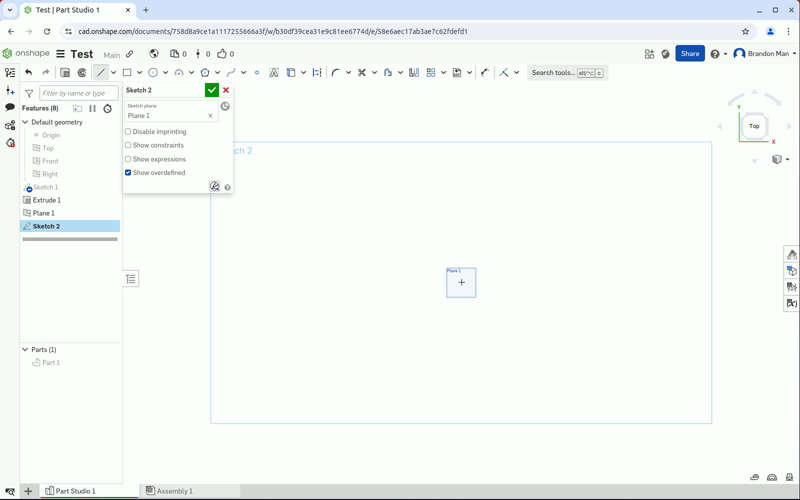
click(461, 281)
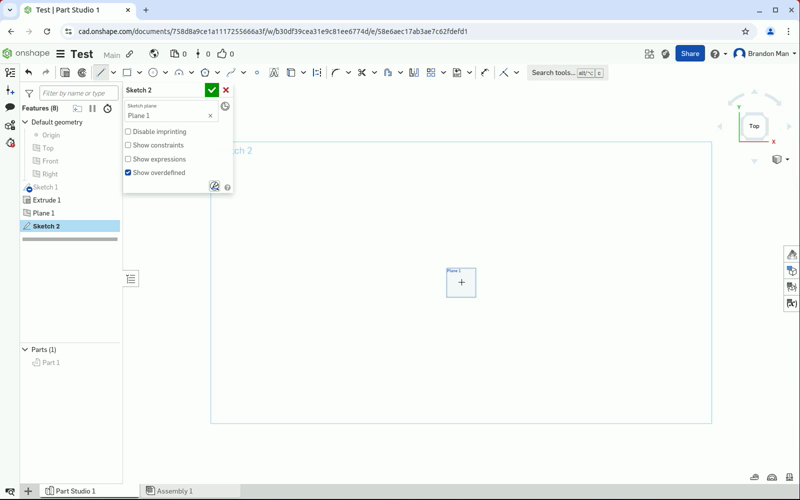
key_up(shift)
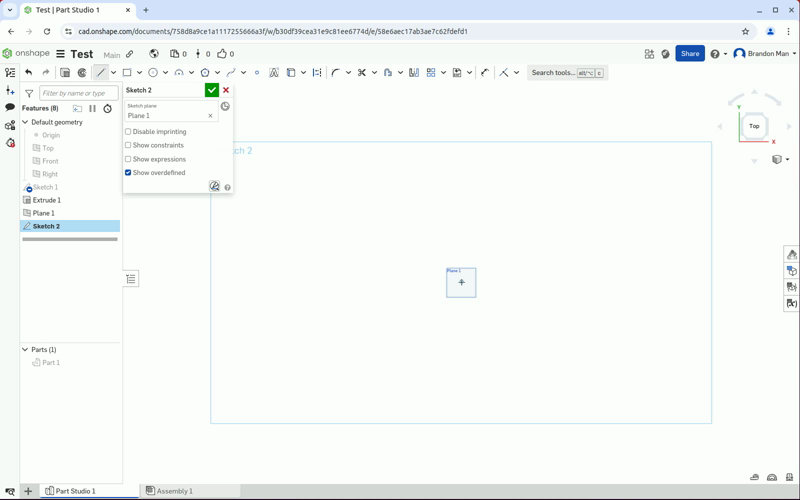
key_down(shift)
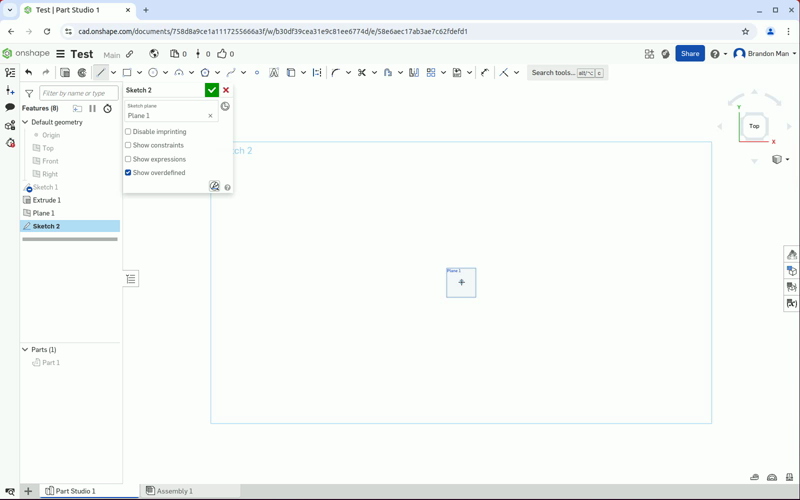
mouse_move(492, 281)
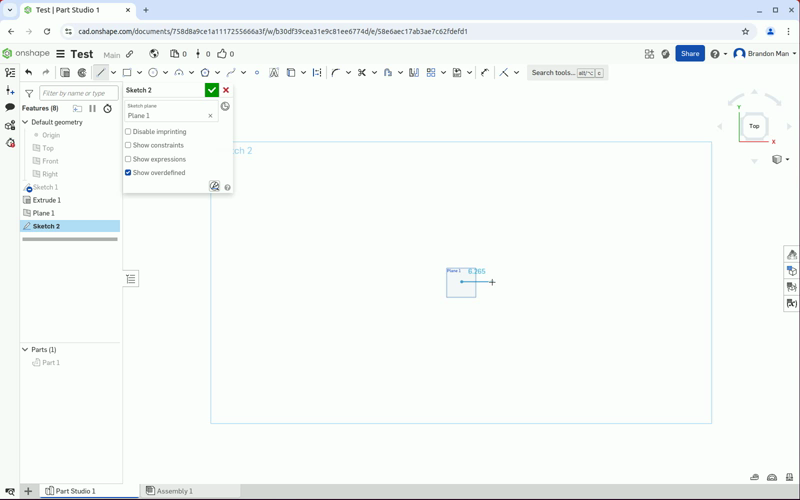
mouse_move(515, 281)
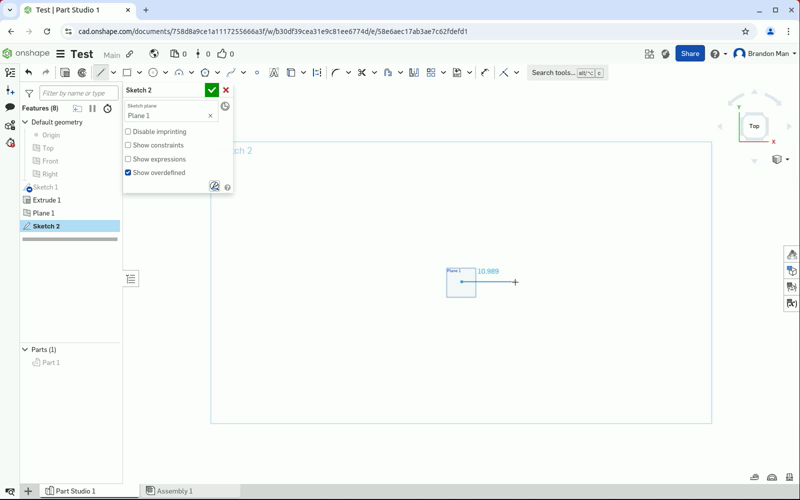
click(515, 281)
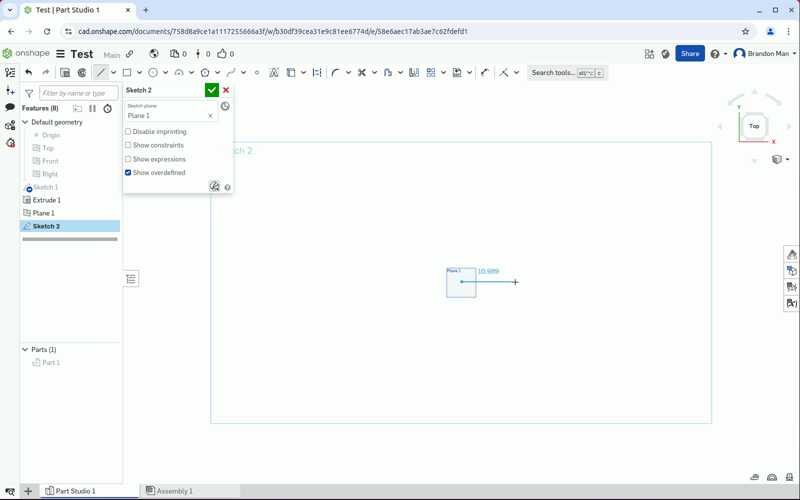
key_up(shift)
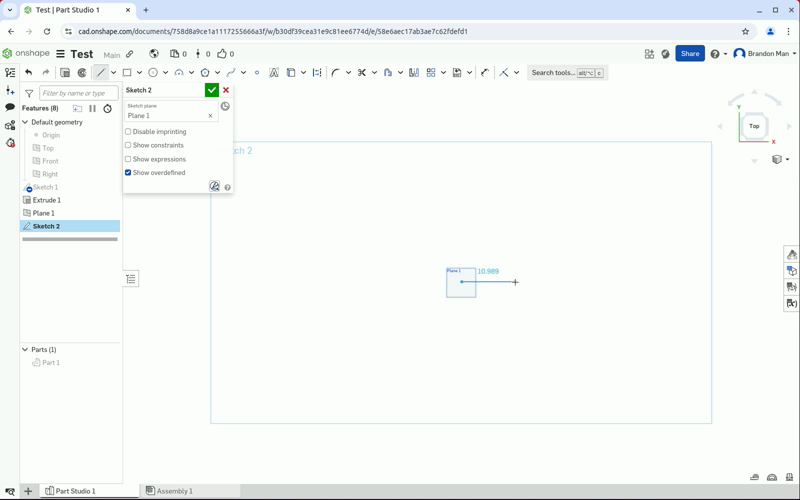
key_down(shift)
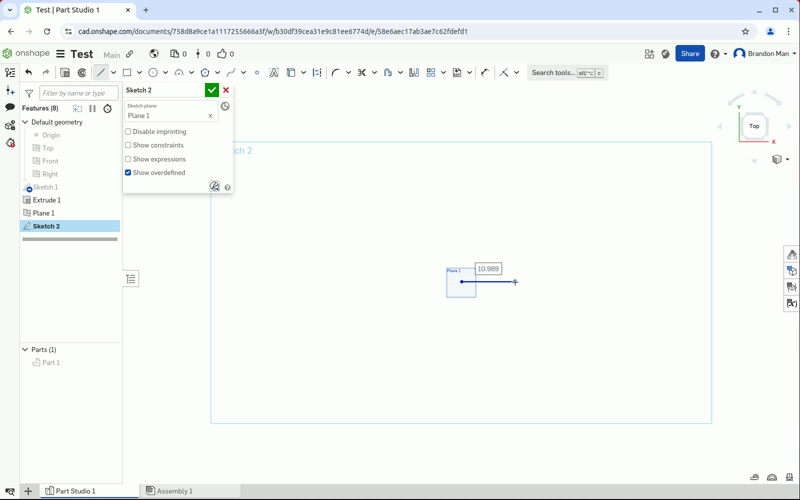
mouse_move(545, 281)
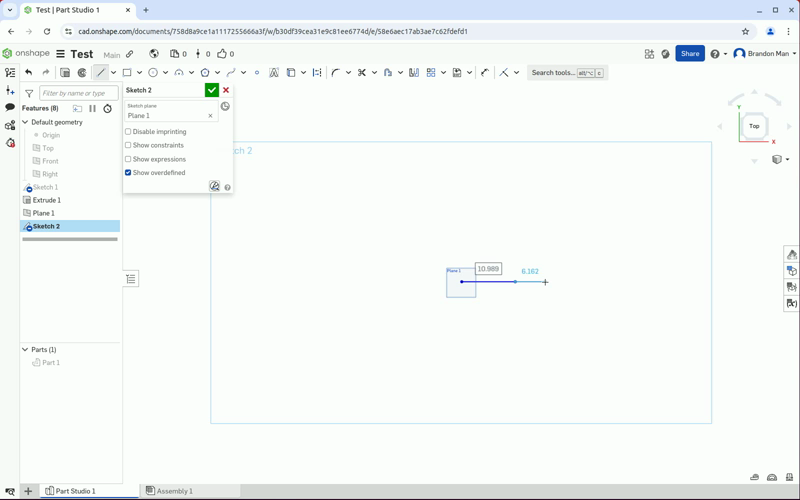
mouse_move(515, 256)
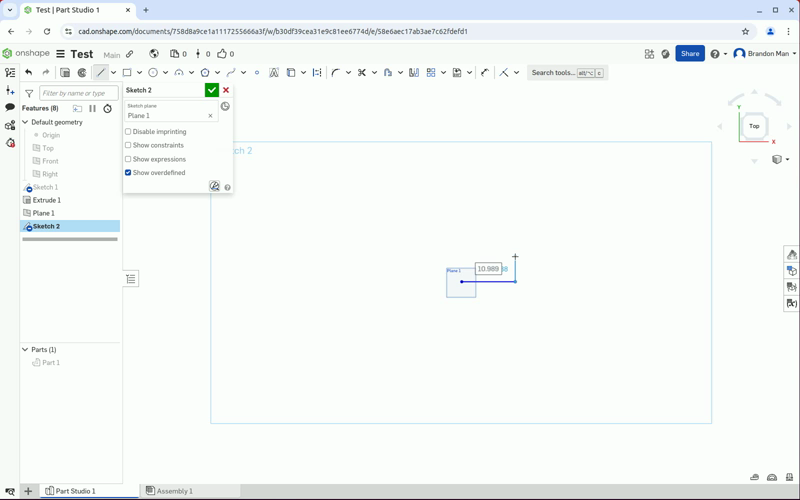
click(515, 256)
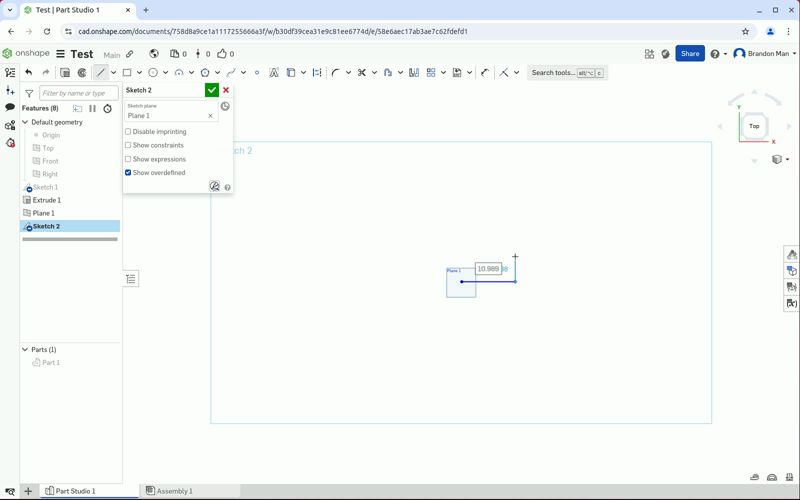
key_up(shift)
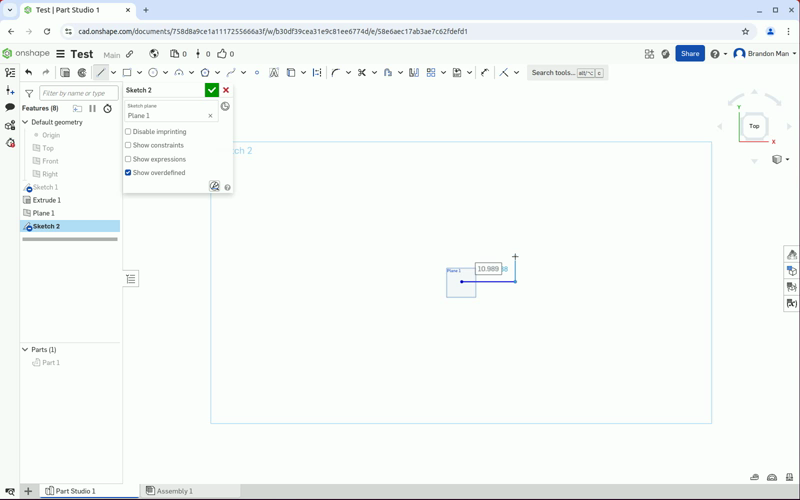
key_down(shift)
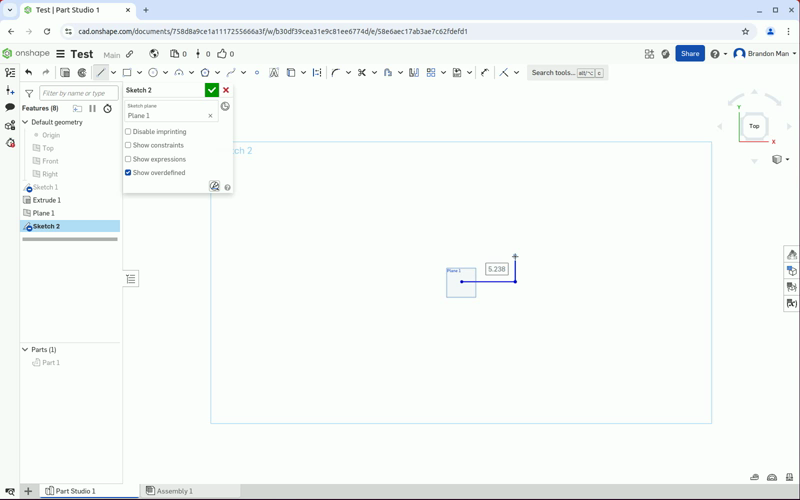
mouse_move(545, 256)
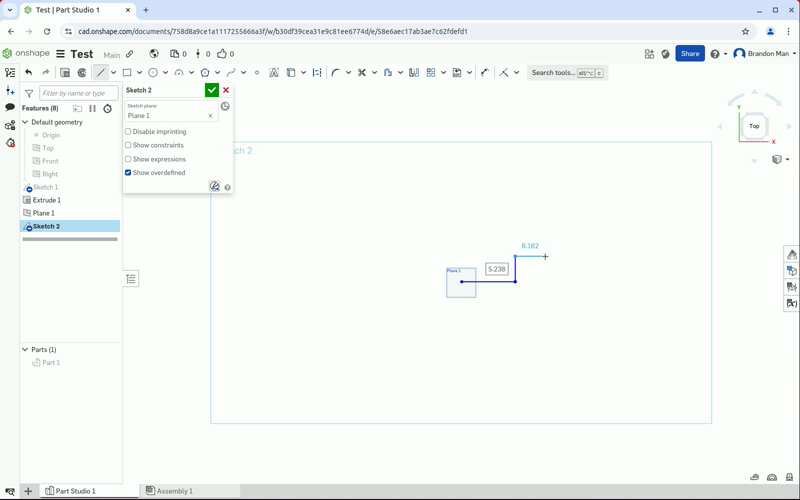
mouse_move(487, 256)
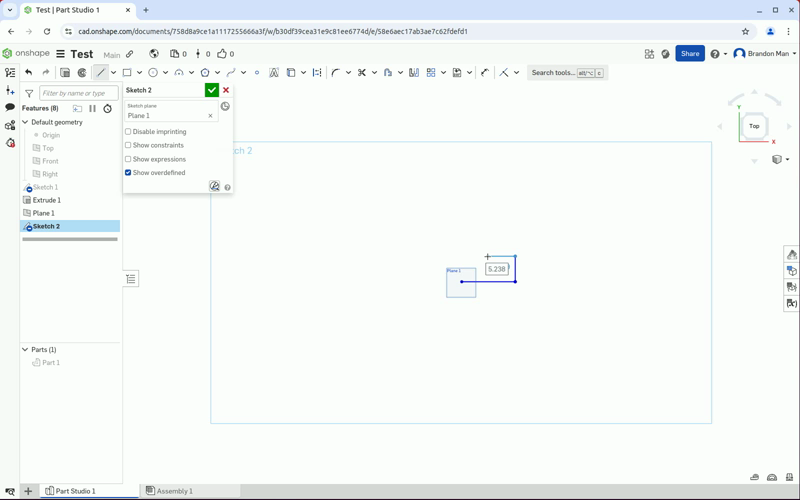
click(487, 256)
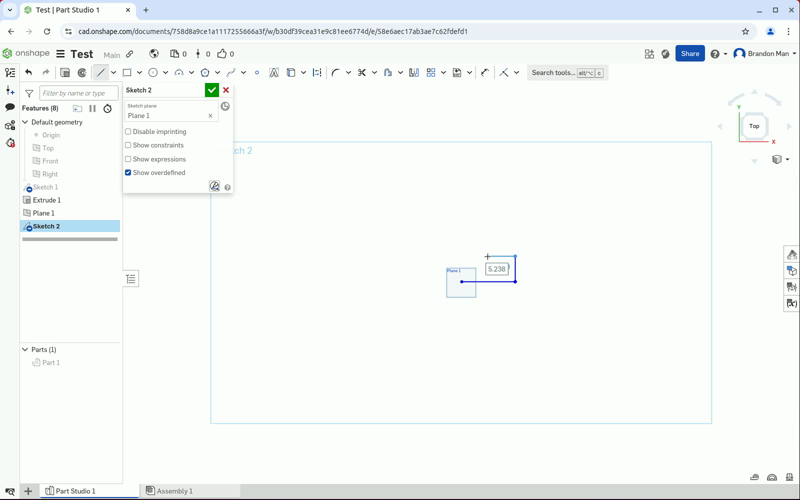
key_up(shift)
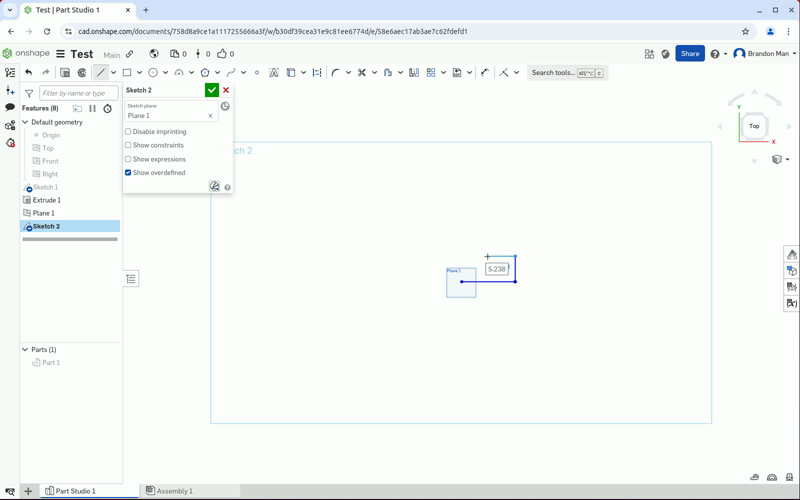
key_down(shift)
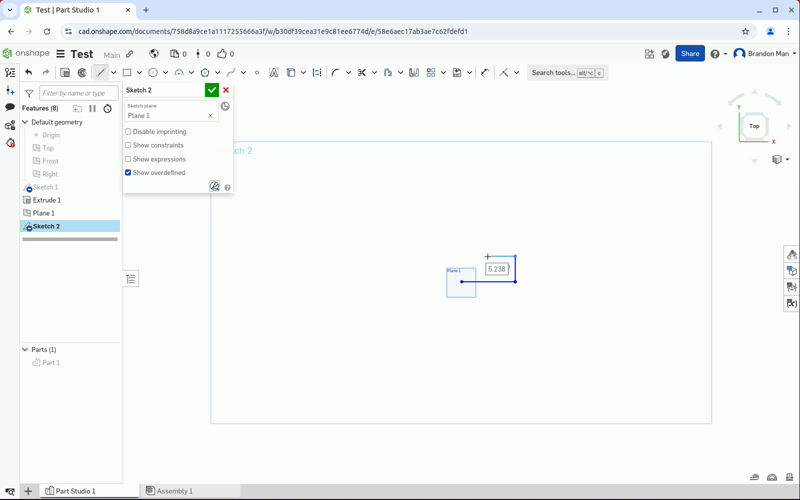
mouse_move(517, 256)
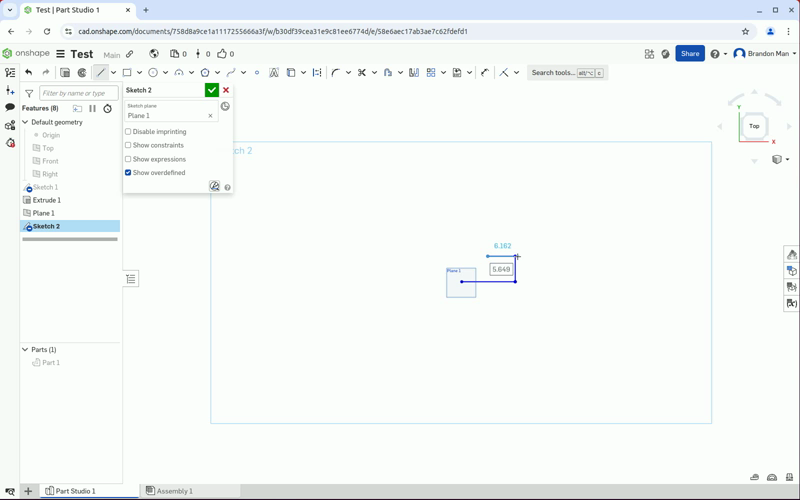
mouse_move(487, 197)
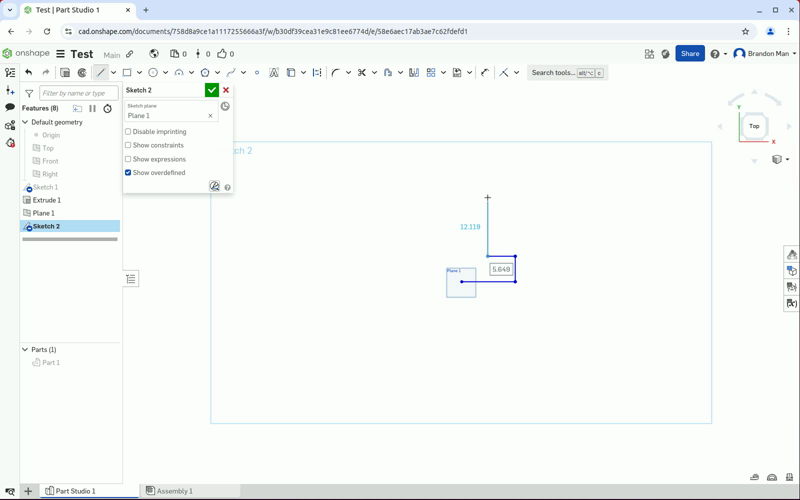
click(487, 197)
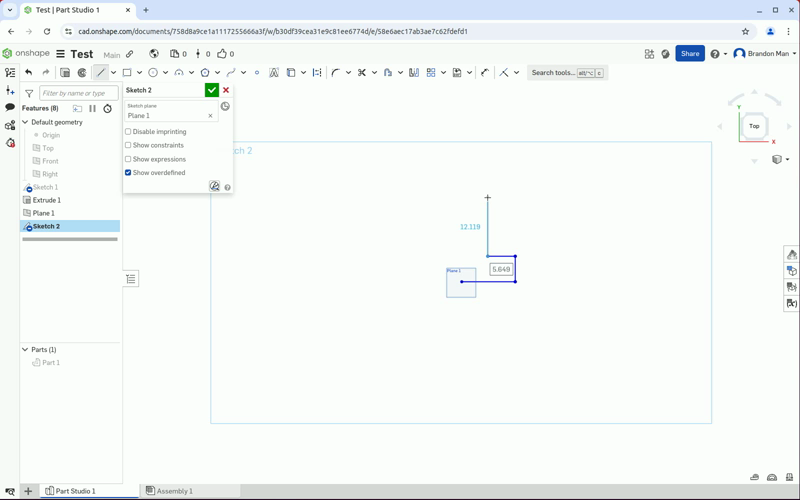
key_up(shift)
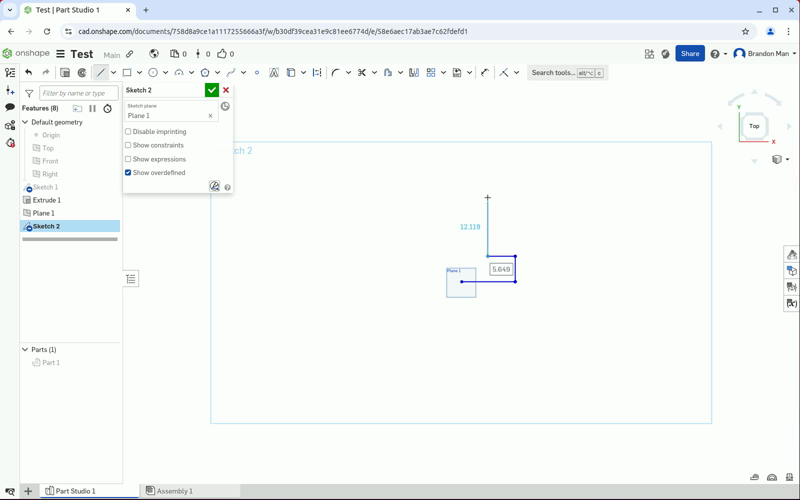
key_down(shift)
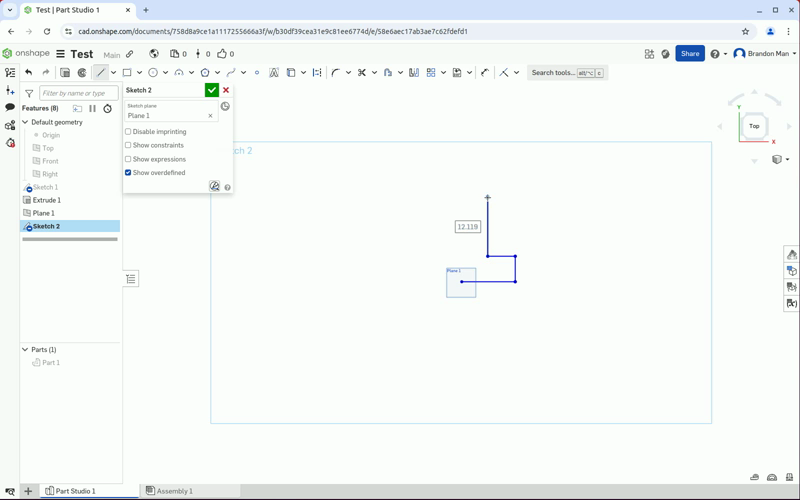
mouse_move(517, 197)
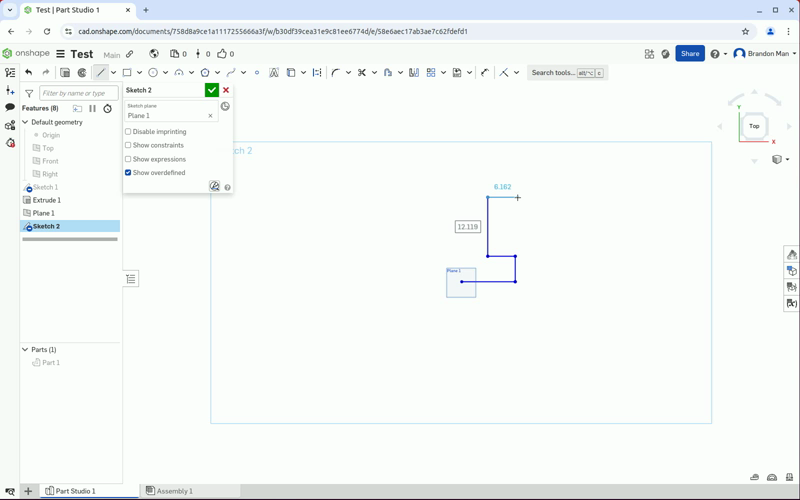
mouse_move(515, 197)
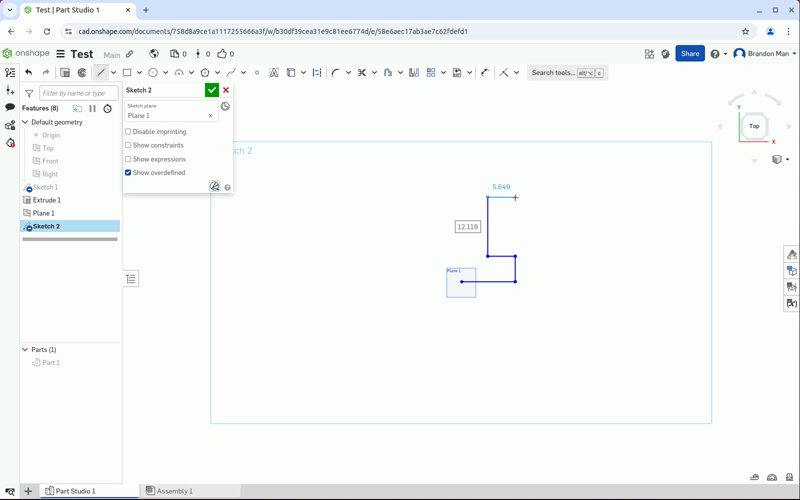
click(515, 197)
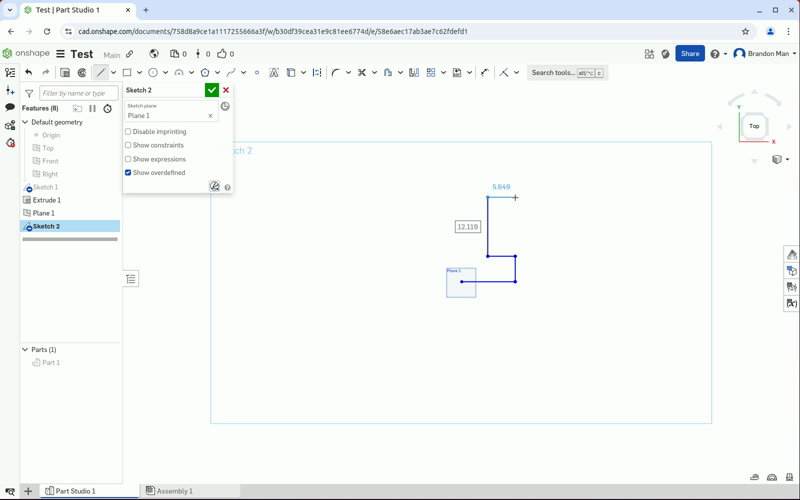
key_up(shift)
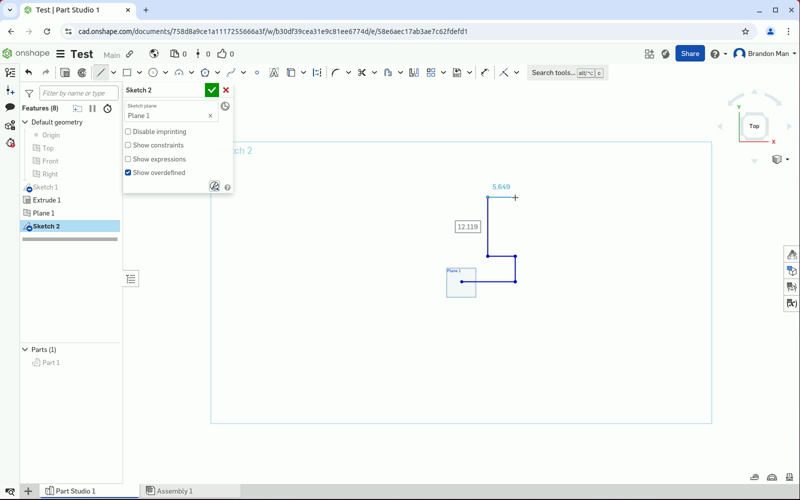
key_down(shift)
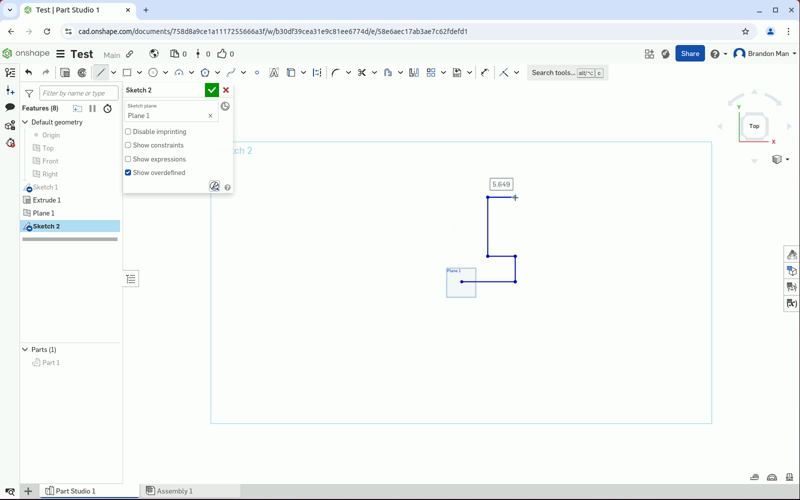
mouse_move(545, 197)
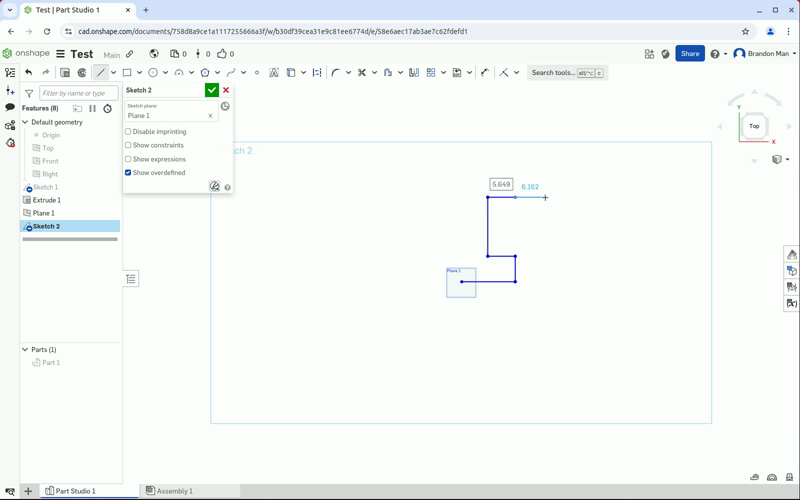
mouse_move(515, 171)
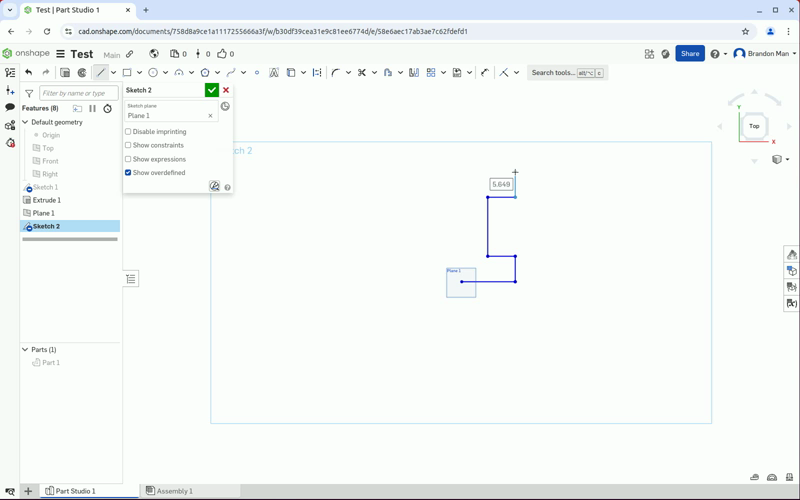
click(515, 171)
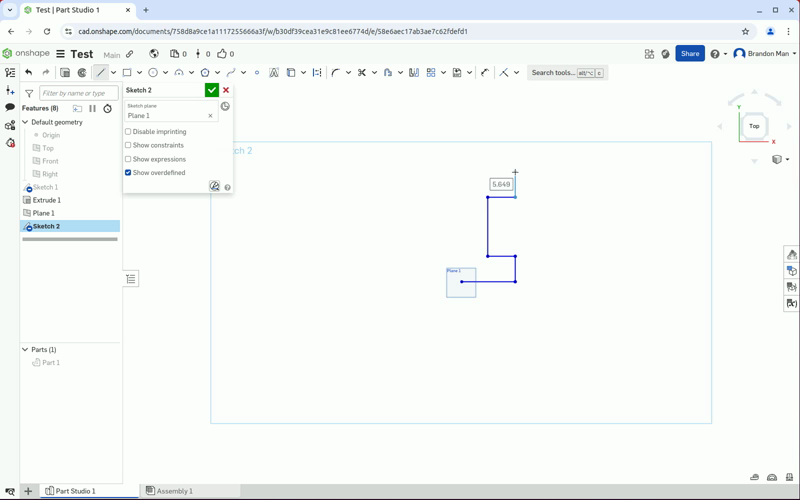
key_up(shift)
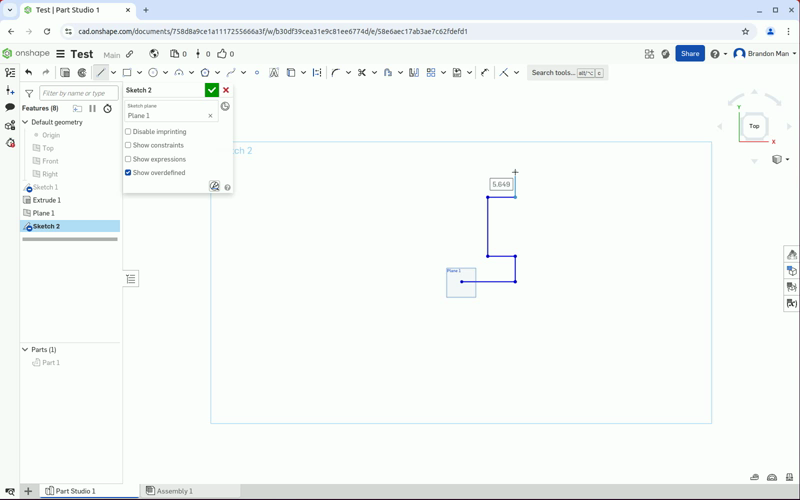
key_down(shift)
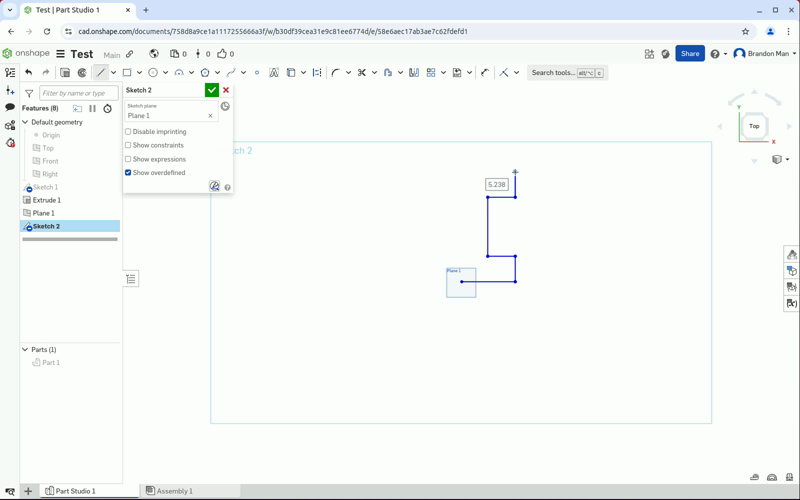
mouse_move(545, 171)
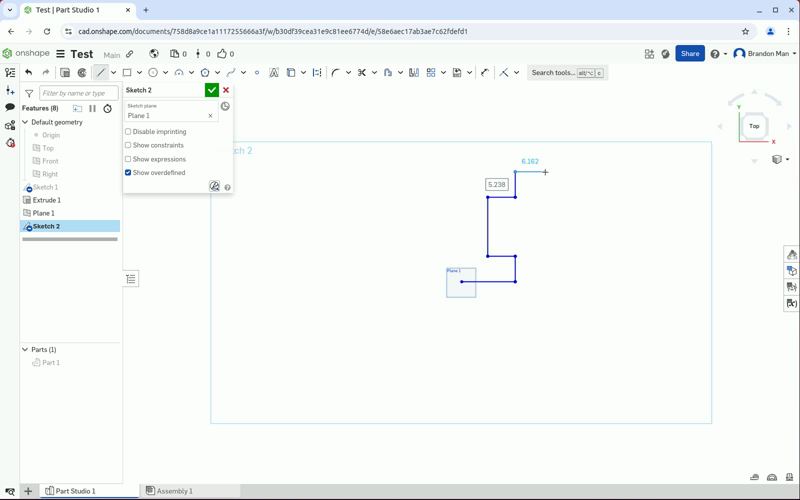
mouse_move(461, 171)
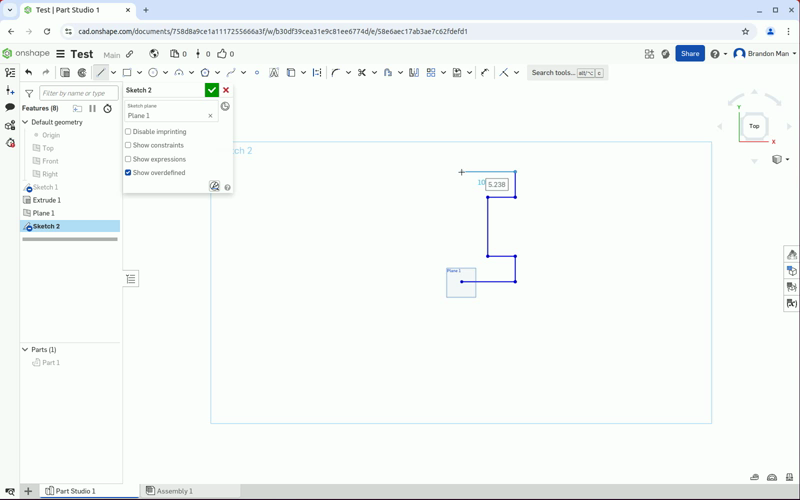
click(461, 171)
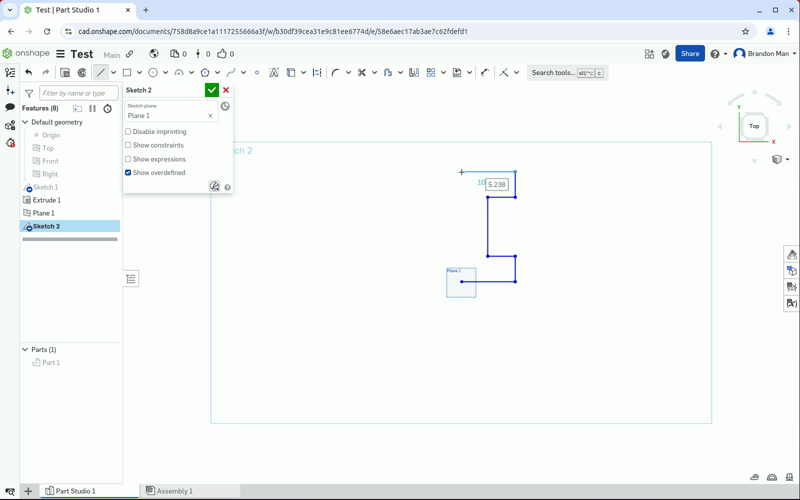
key_up(shift)
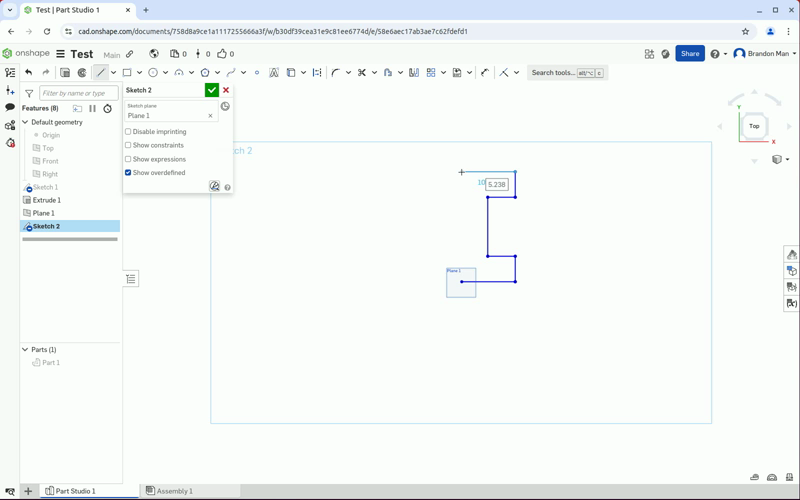
key_down(shift)
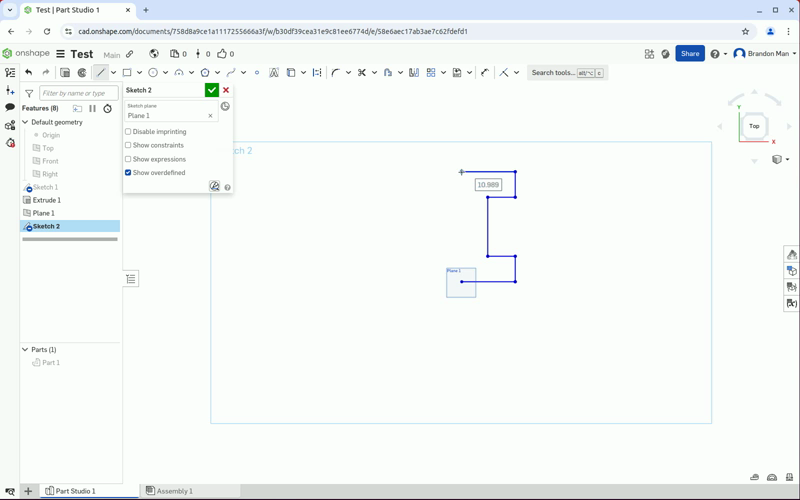
mouse_move(461, 281)
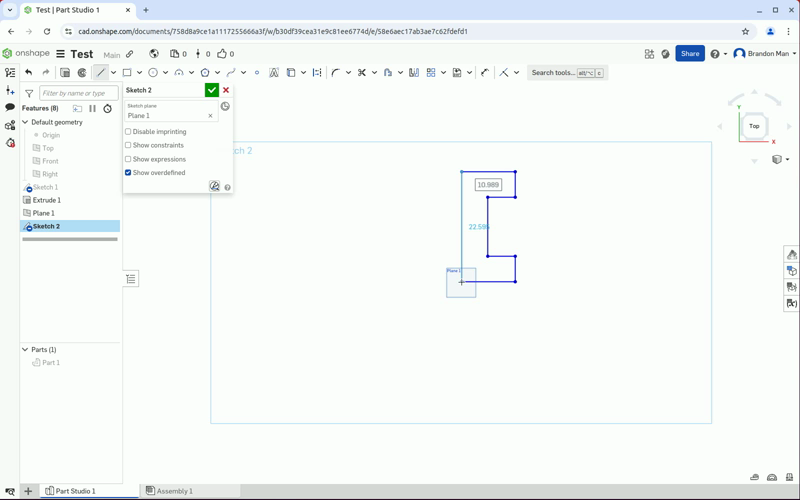
key_up(shift)
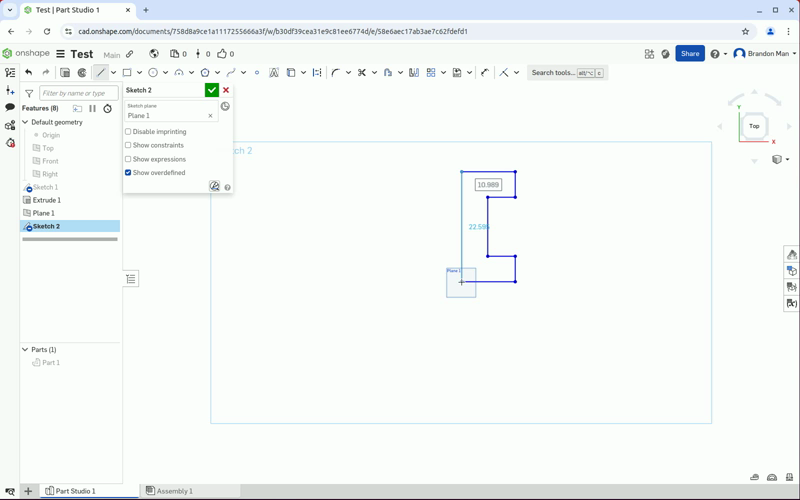
click(461, 281)
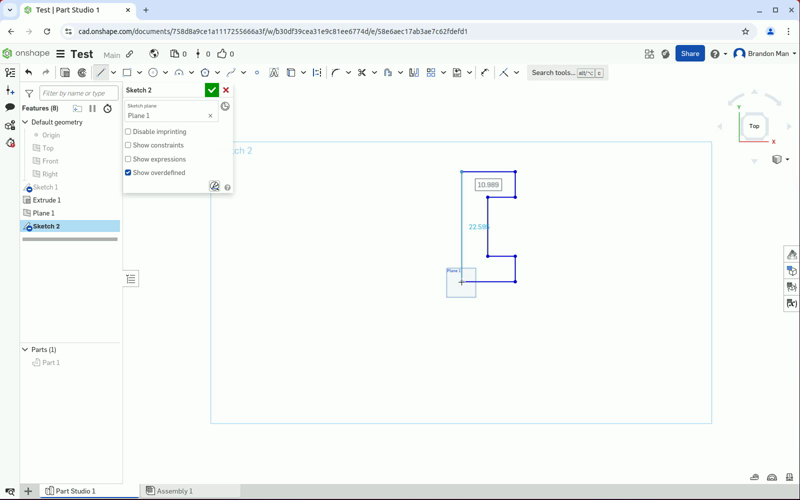
key(esc)
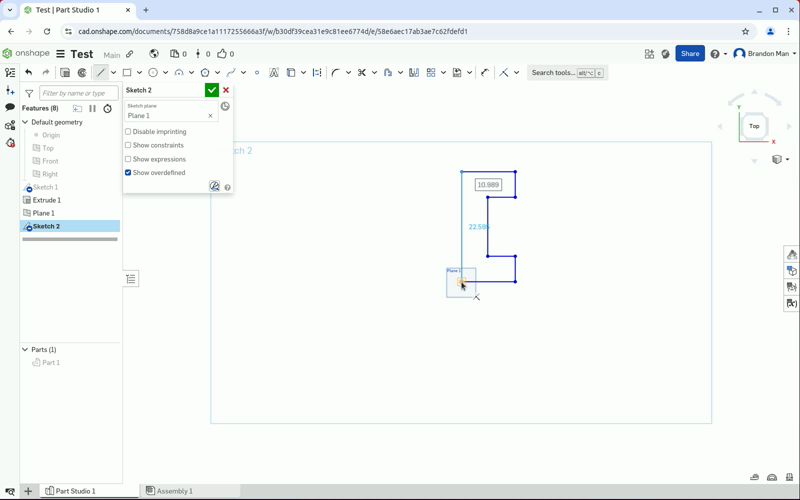
mouse_move(471, 215)
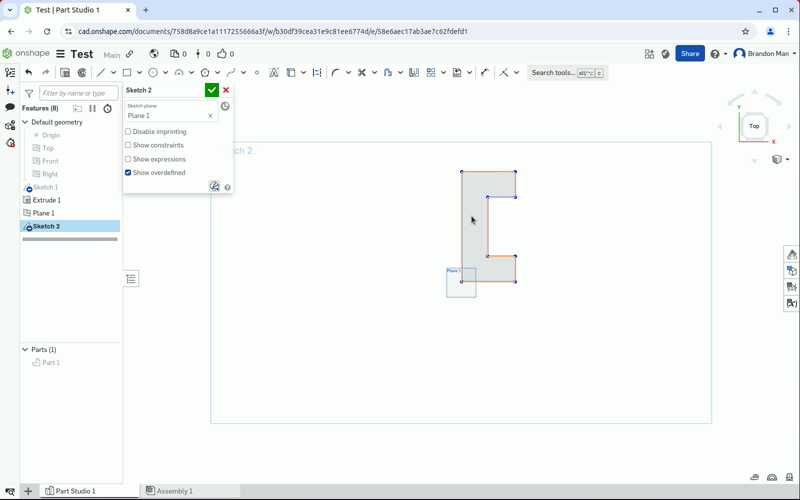
click(471, 215)
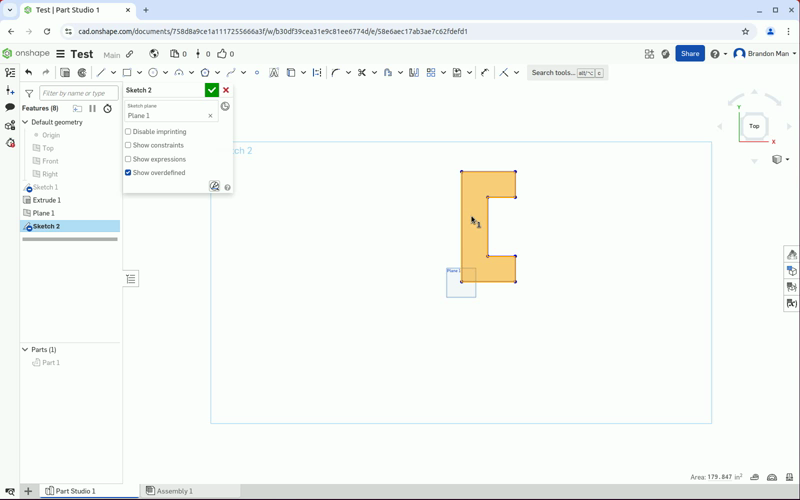
mouse_move(73, 352)
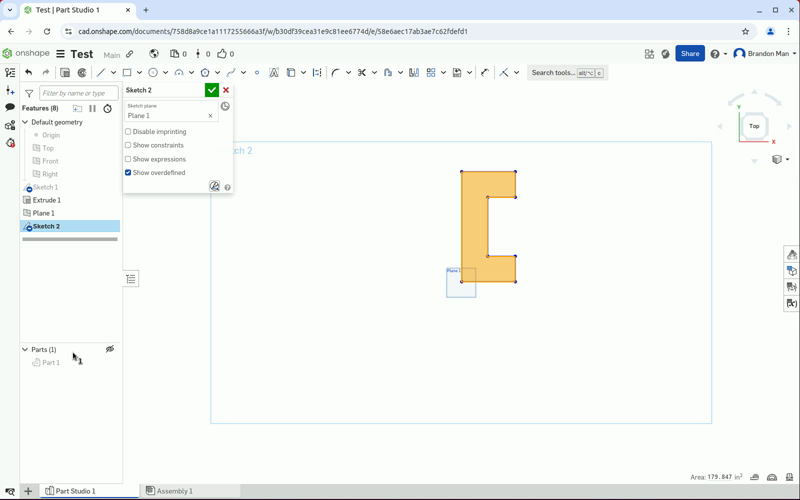
key(shift+y)
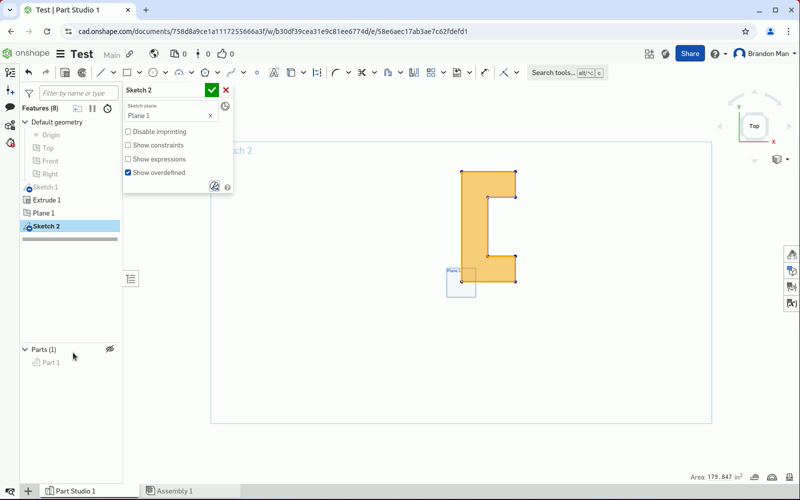
key(shift+e)
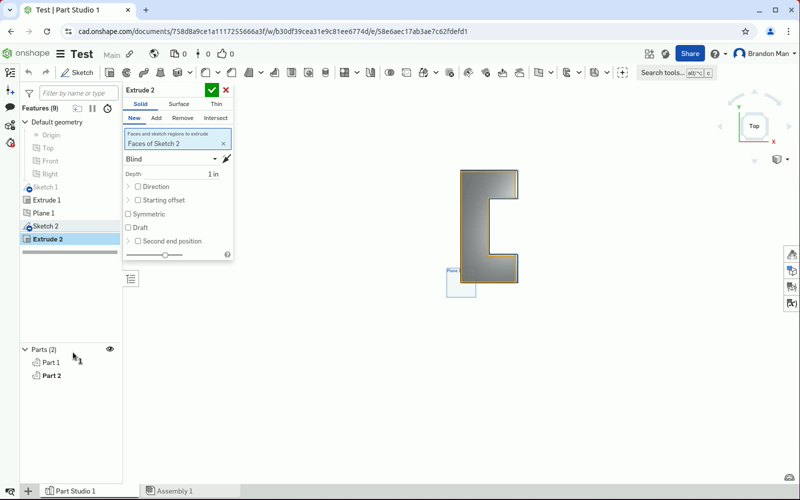
mouse_move(143, 106)
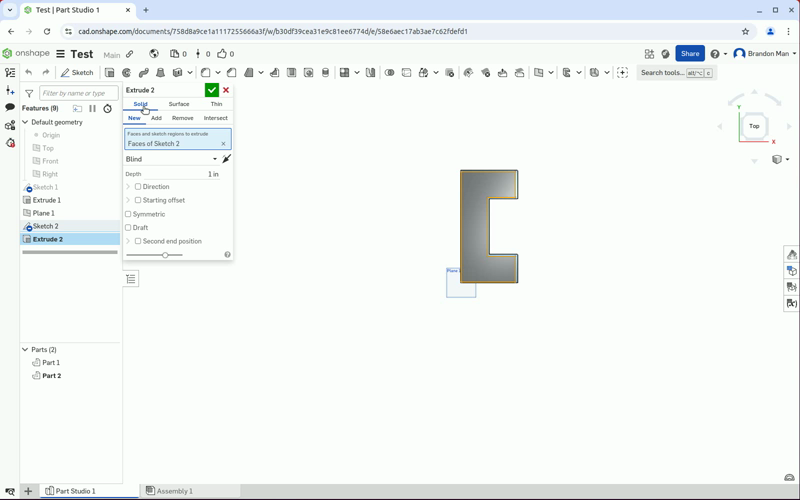
click(143, 106)
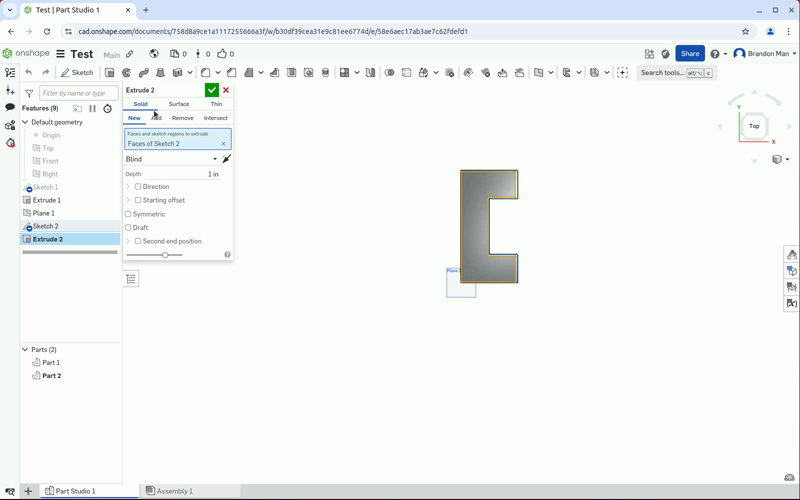
mouse_move(186, 120)
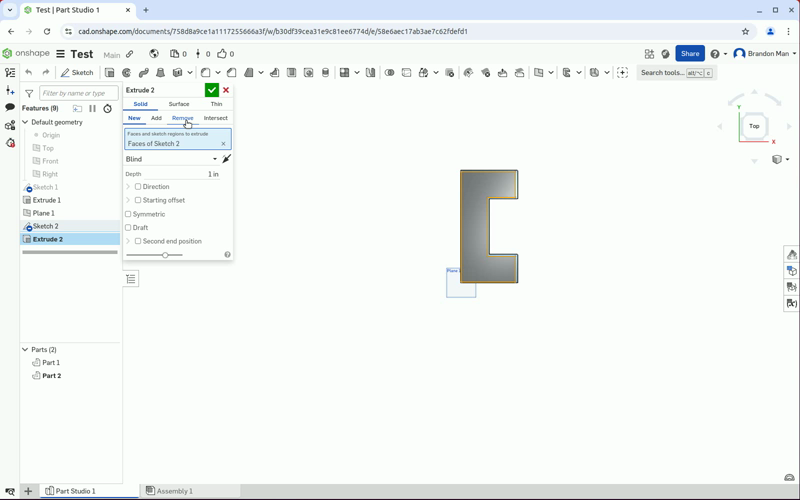
click(186, 120)
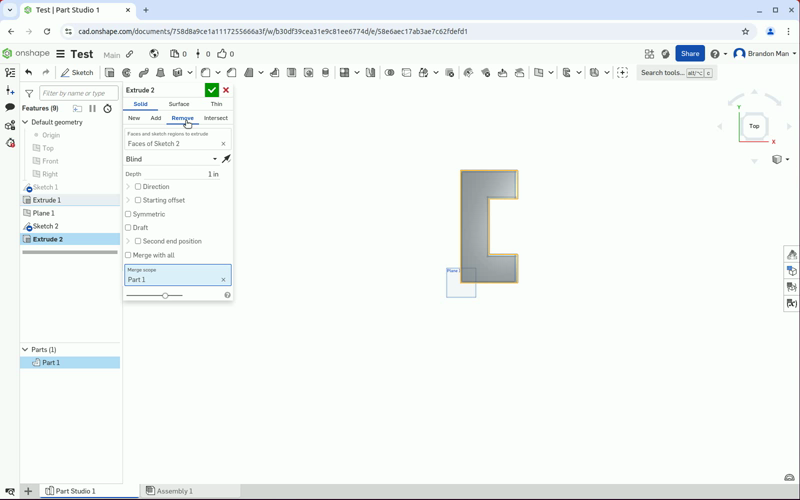
key(tab, 4)
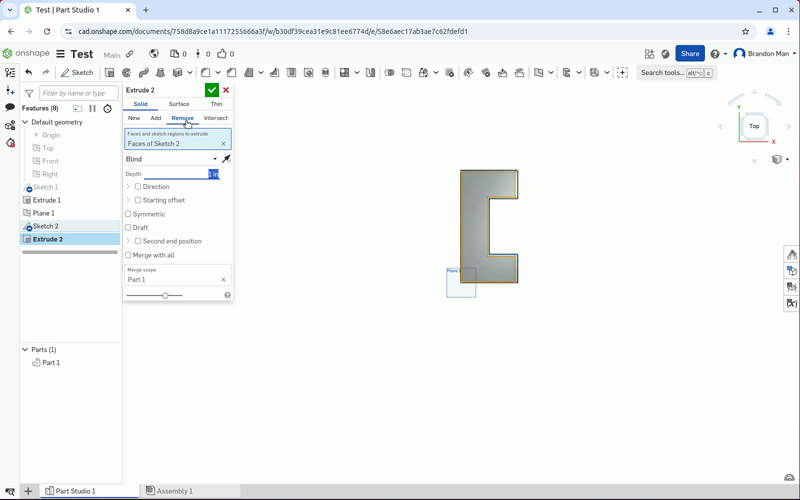
text(0.481)
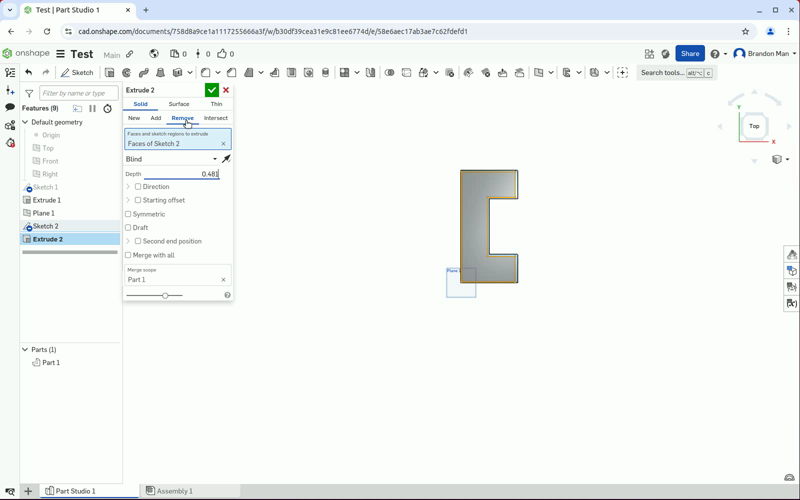
key(tab, 6)
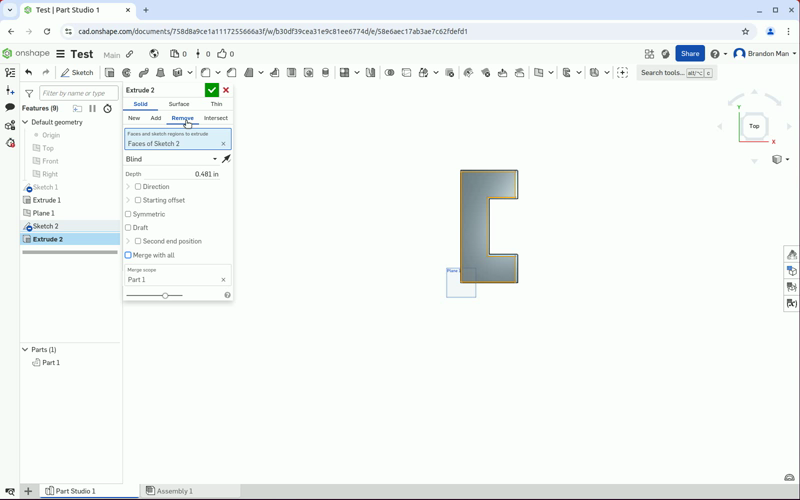
key(space)
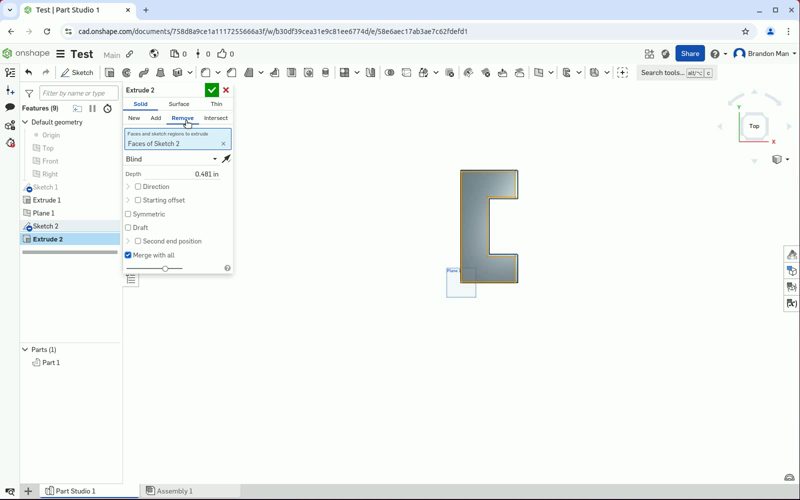
key(enter)
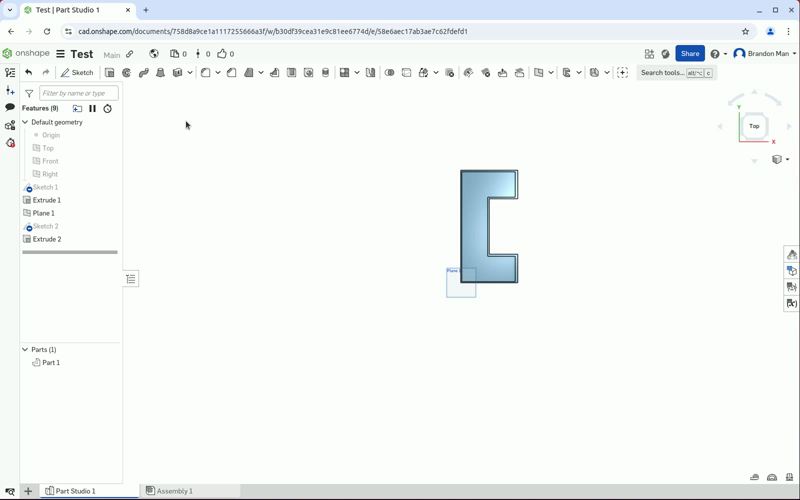
key(shift+h)
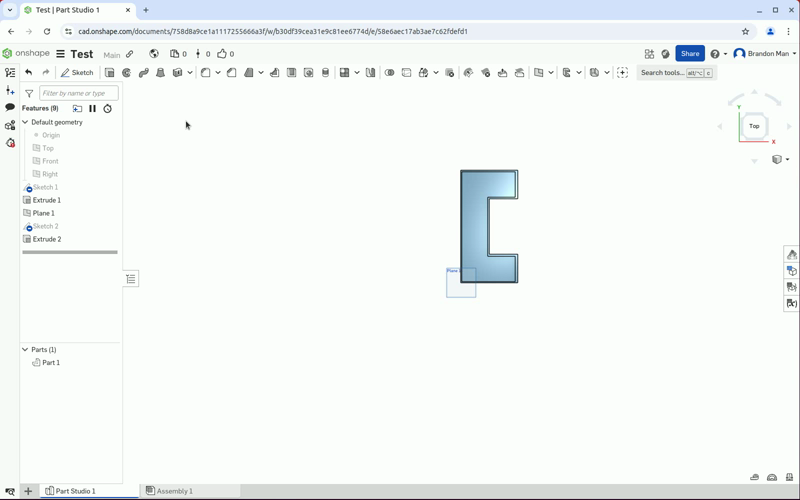
key(shift+h)
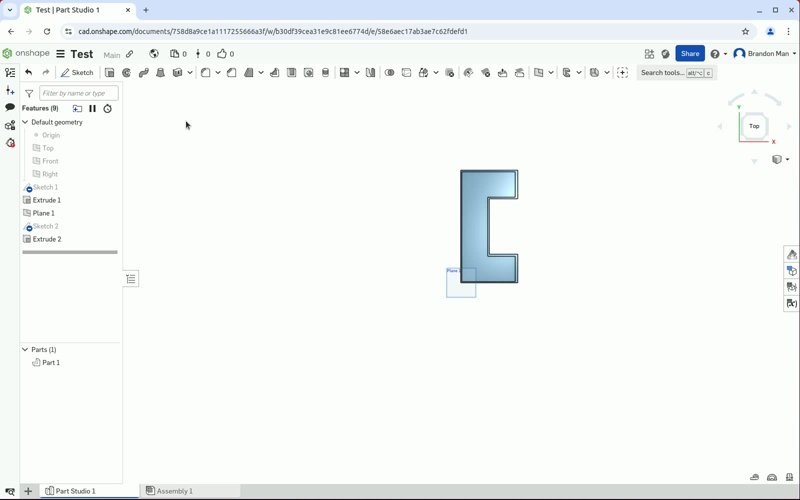
mouse_move(73, 189)
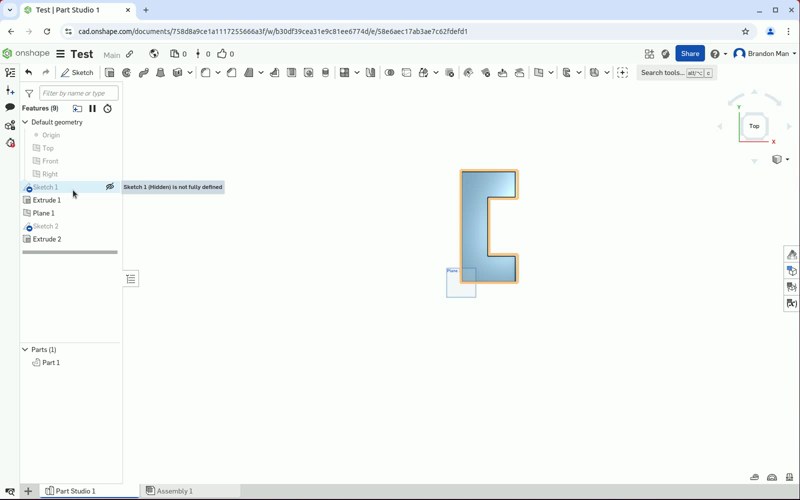
click(73, 189)
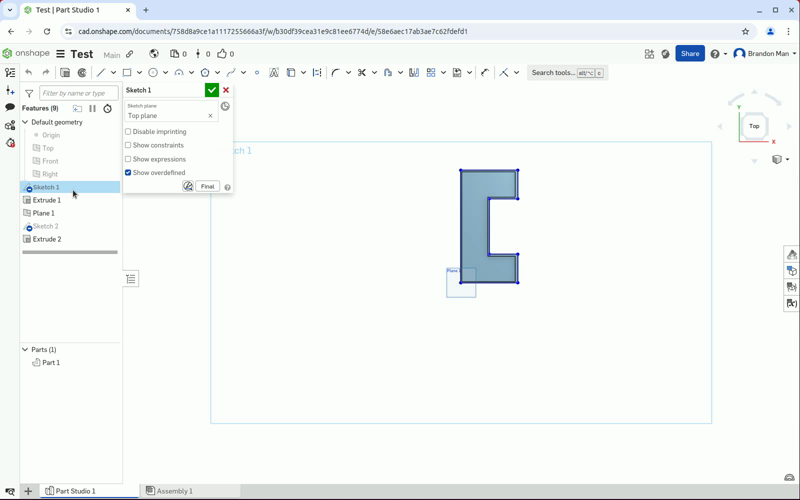
mouse_move(229, 92)
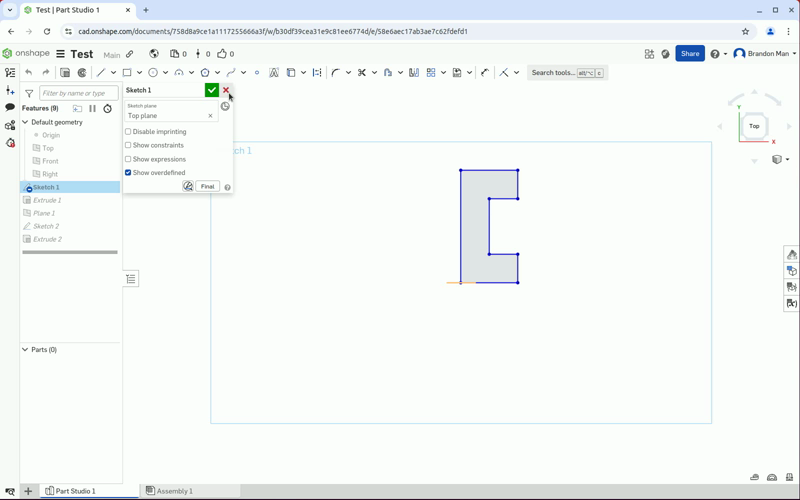
click(229, 92)
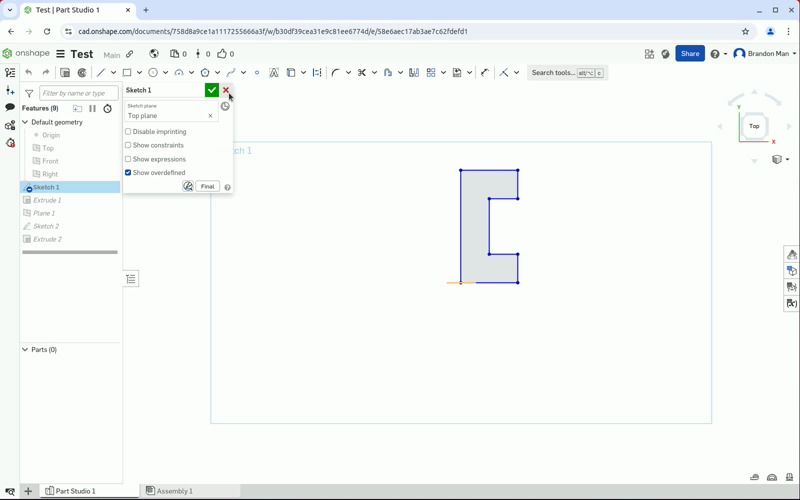
key(shift+s)
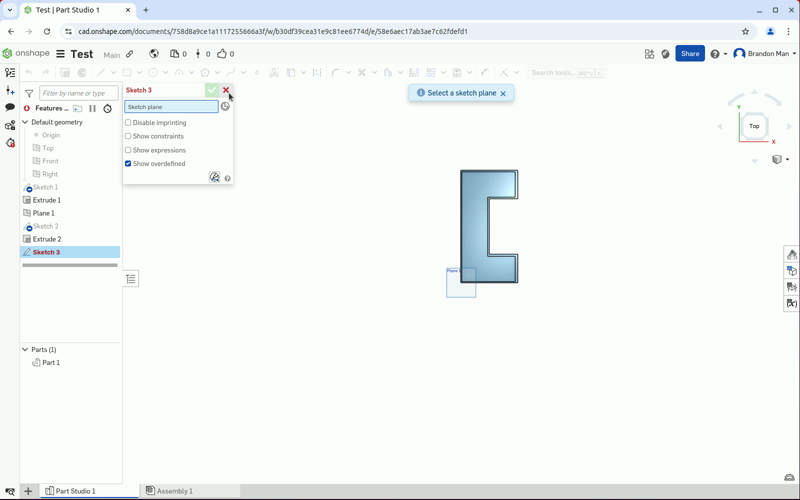
mouse_move(73, 150)
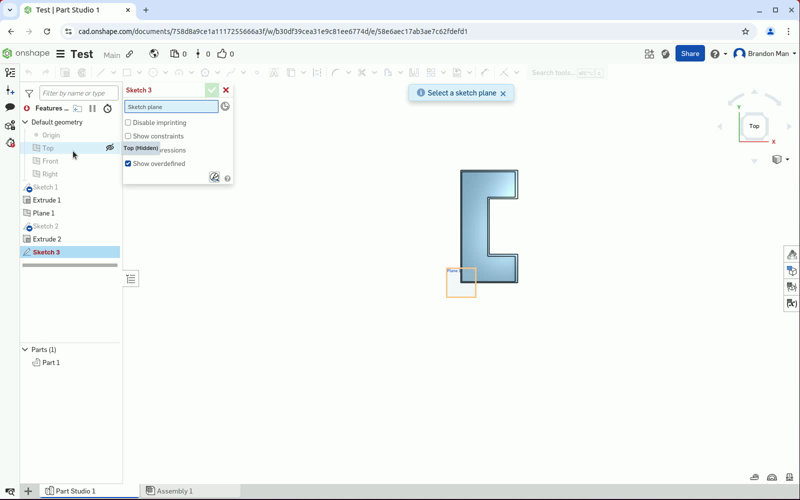
click(73, 150)
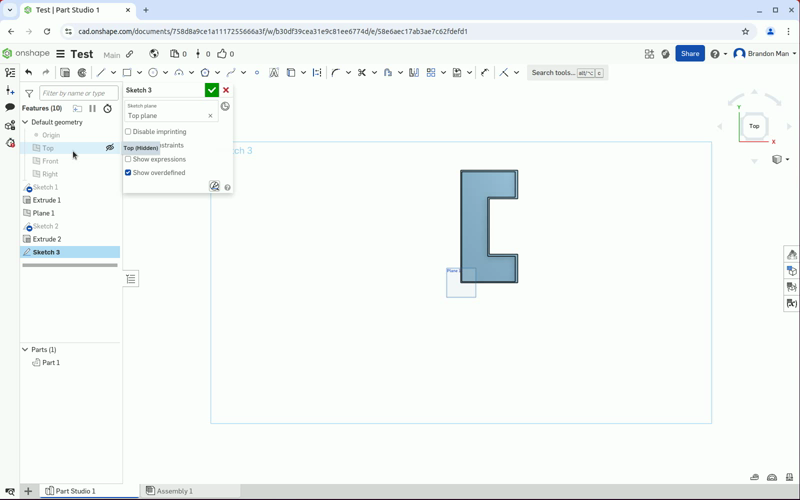
mouse_move(73, 352)
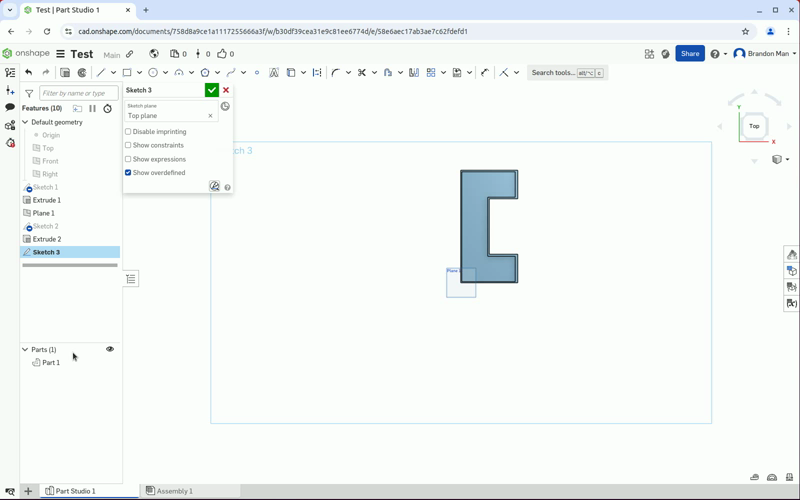
key(y)
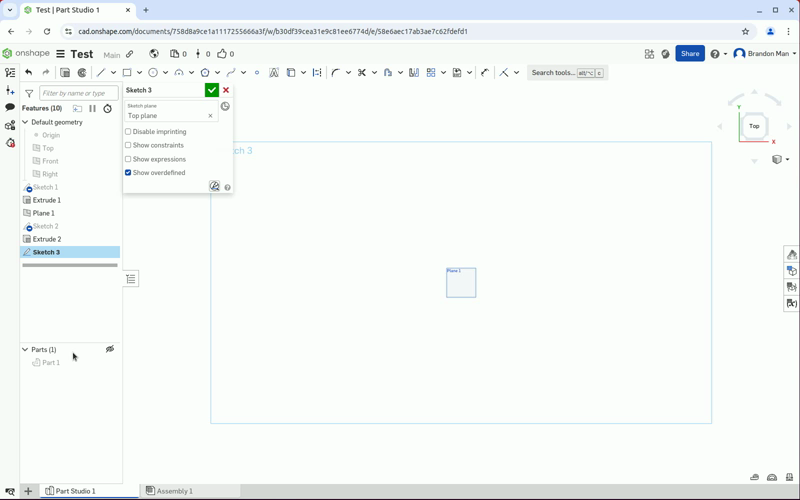
key(c)
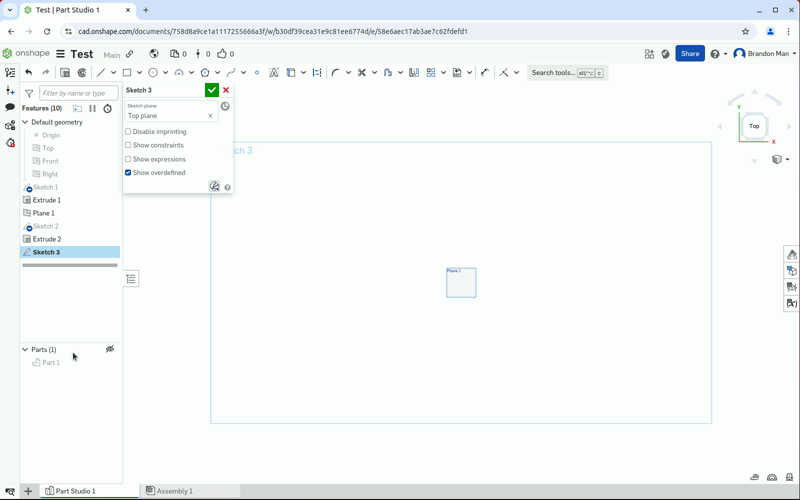
key_down(shift)
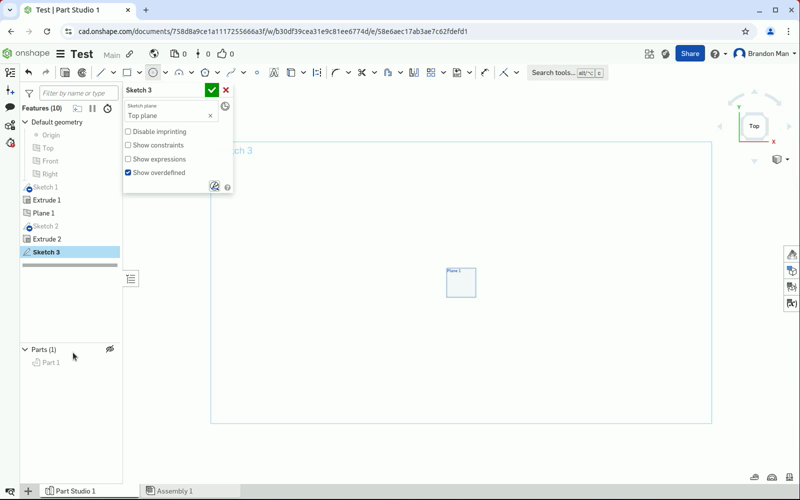
mouse_move(510, 184)
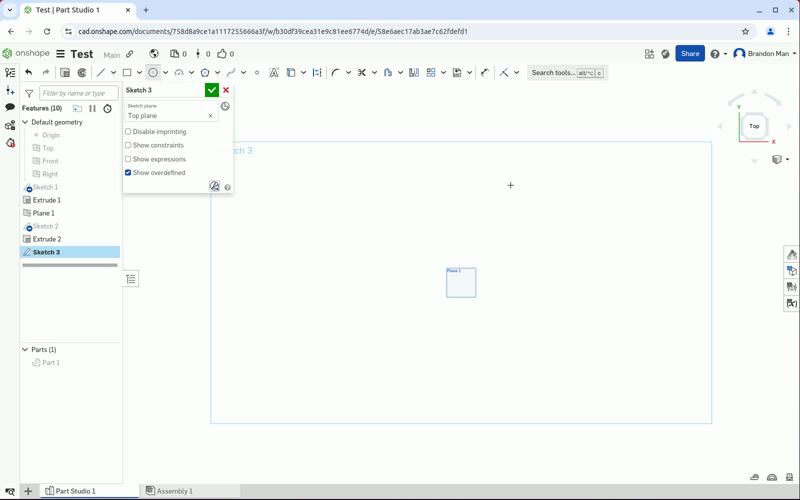
click(510, 184)
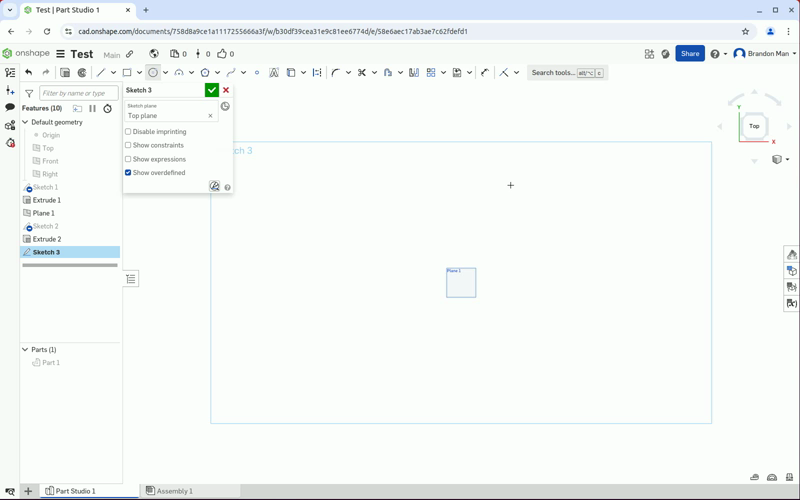
key_up(shift)
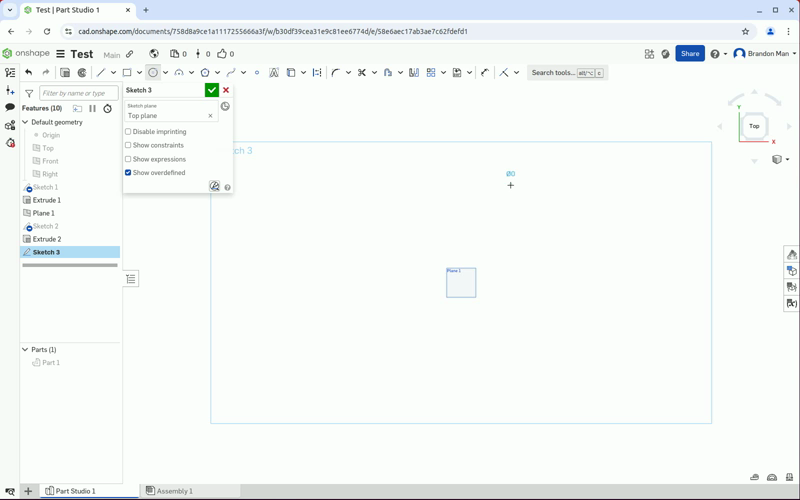
mouse_move(512, 184)
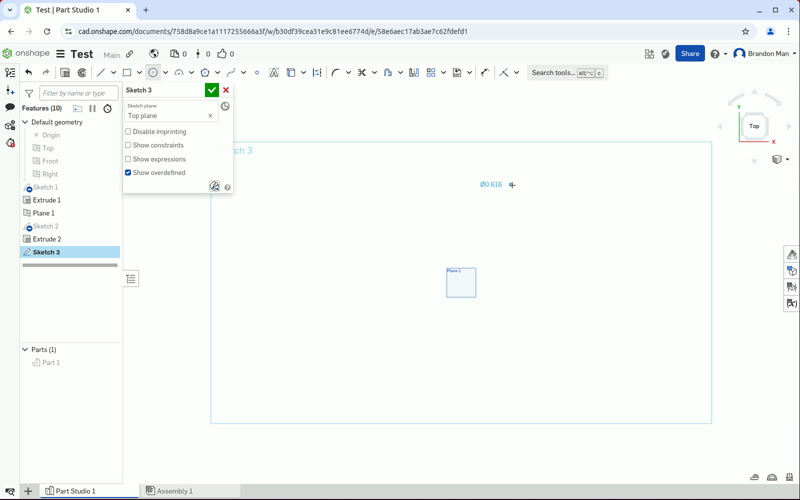
scroll(6)
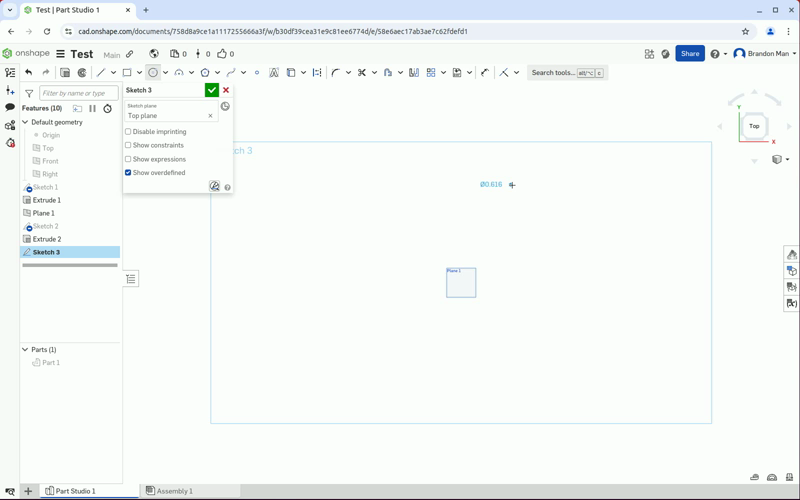
scroll(6)
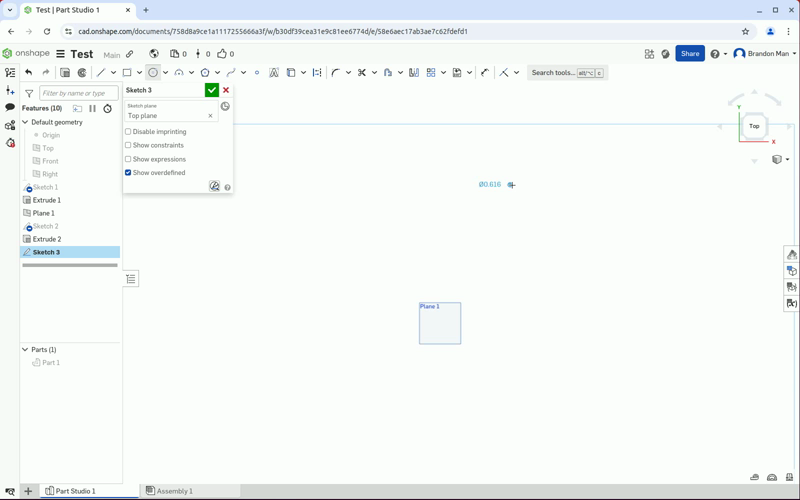
scroll(6)
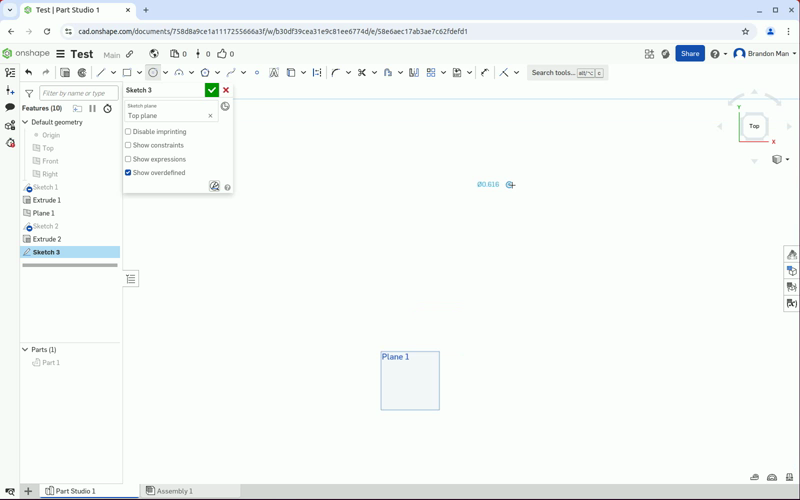
scroll(6)
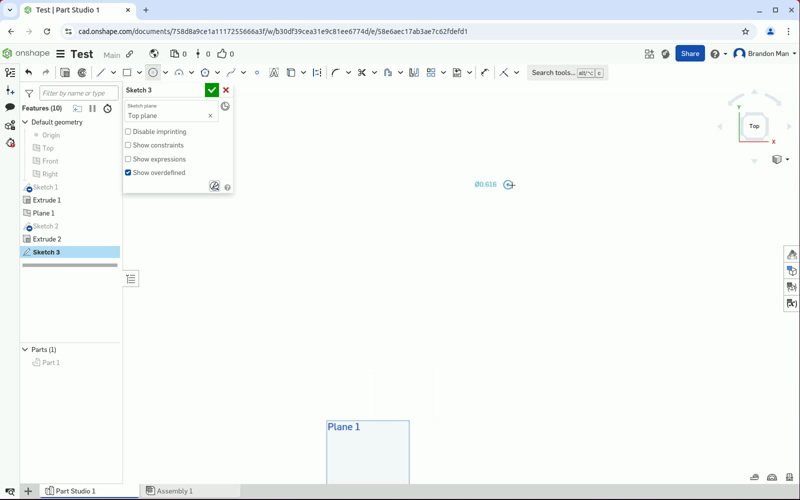
scroll(6)
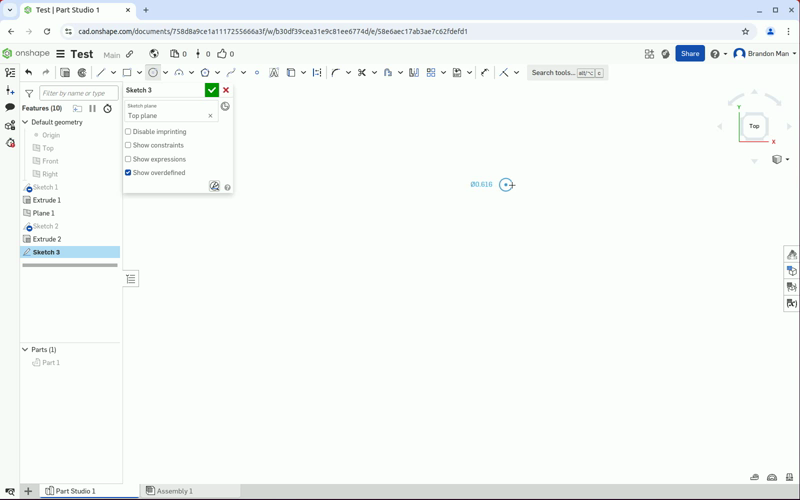
scroll(6)
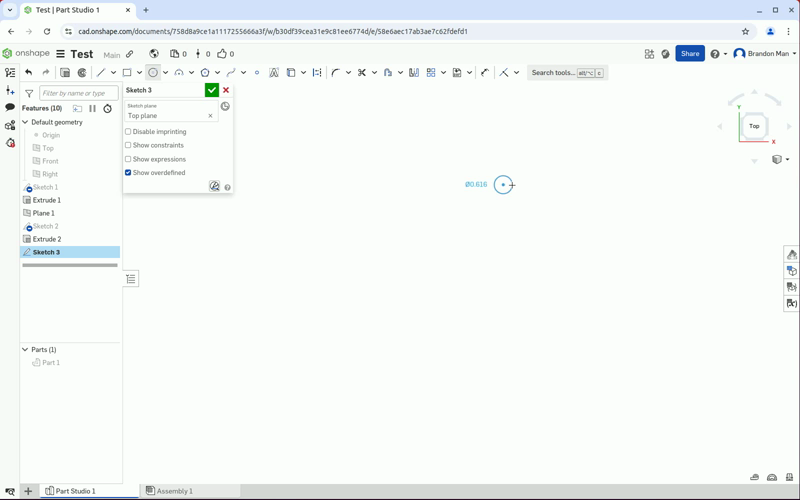
scroll(6)
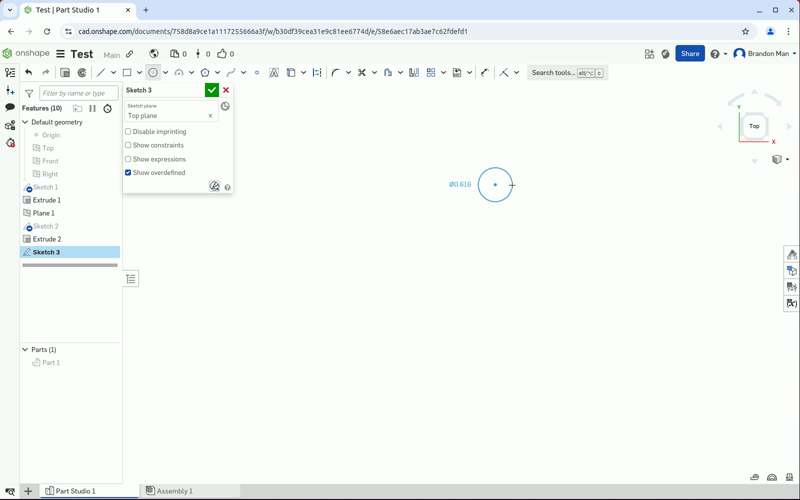
click(512, 184)
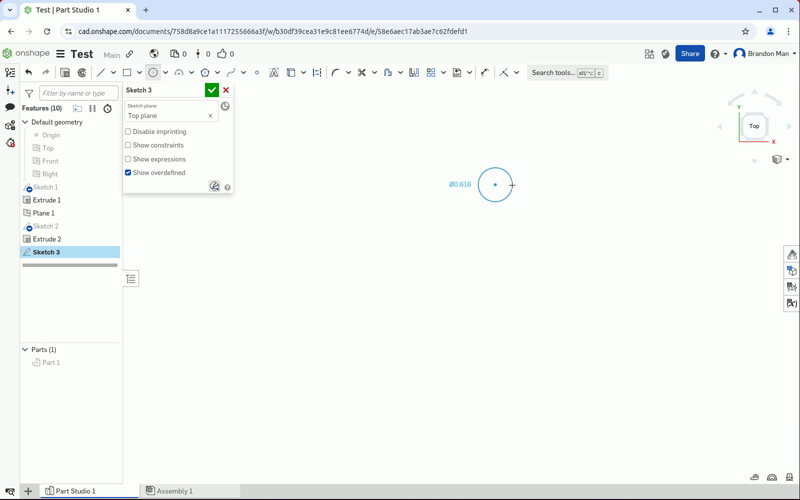
scroll(-6)
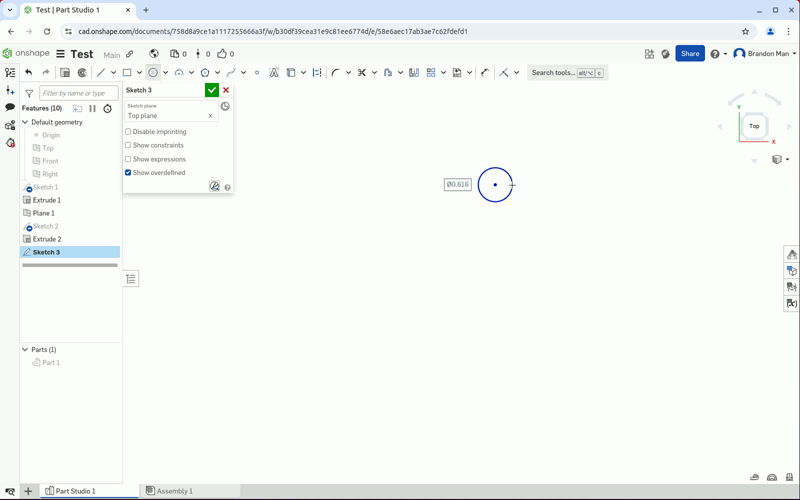
scroll(-6)
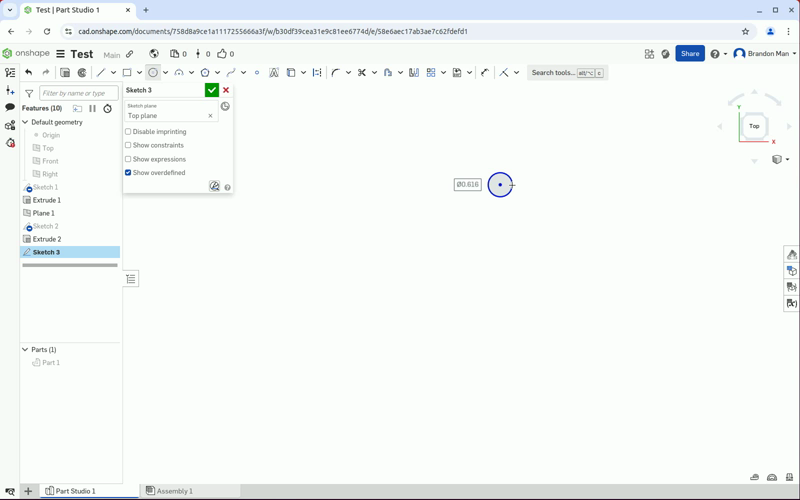
scroll(-6)
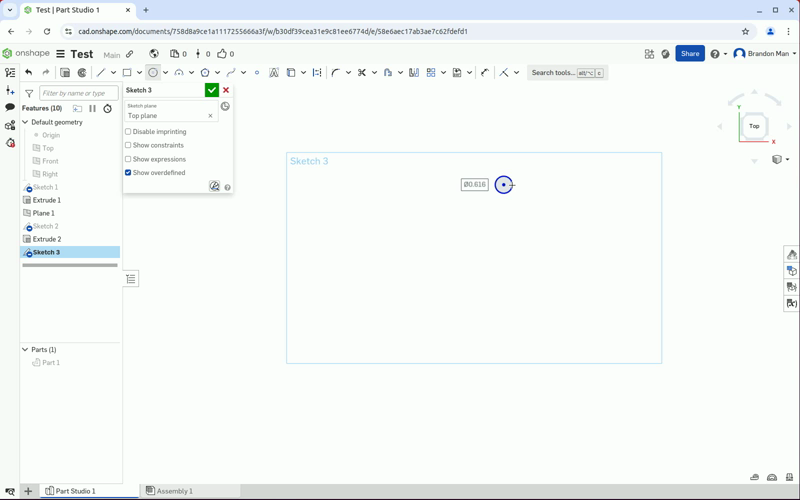
scroll(-6)
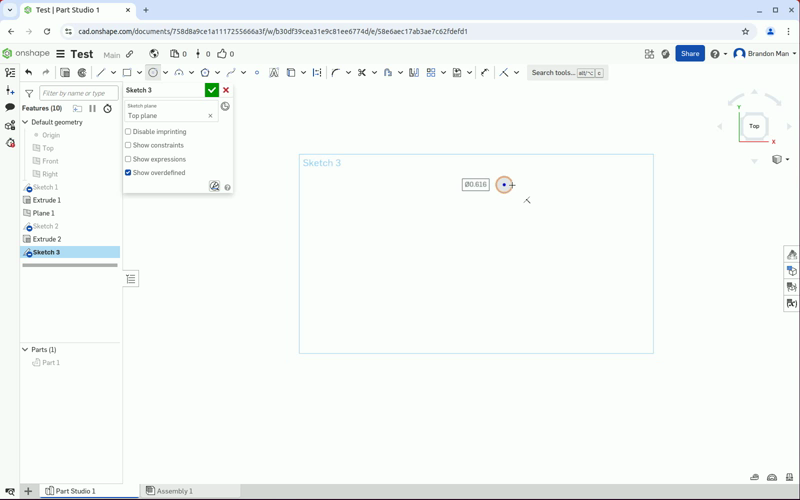
scroll(-6)
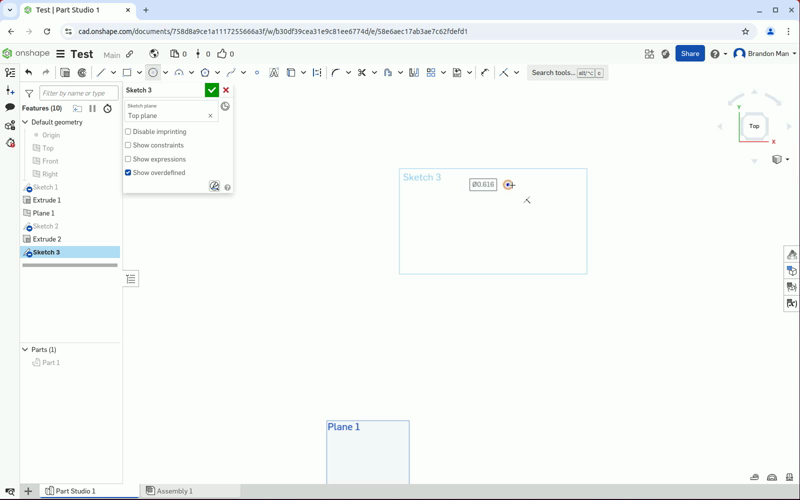
scroll(-6)
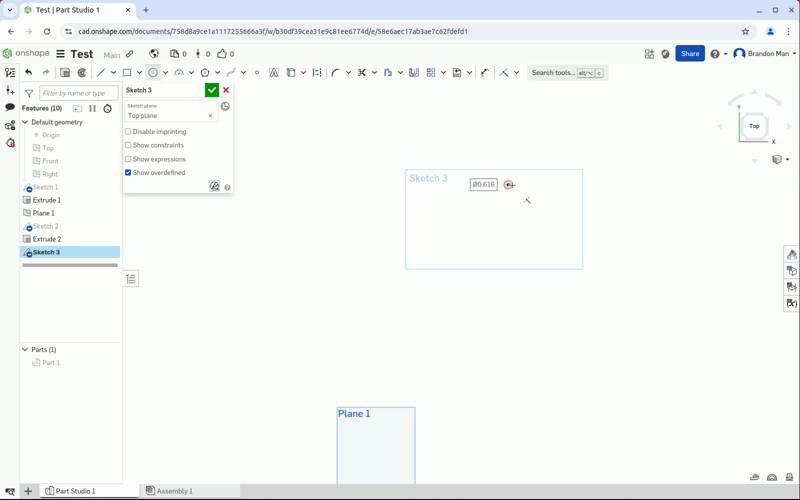
scroll(-6)
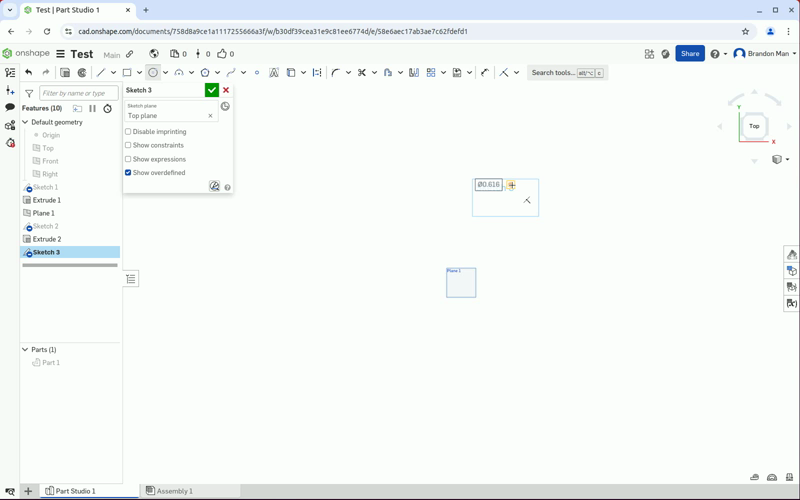
key(esc)
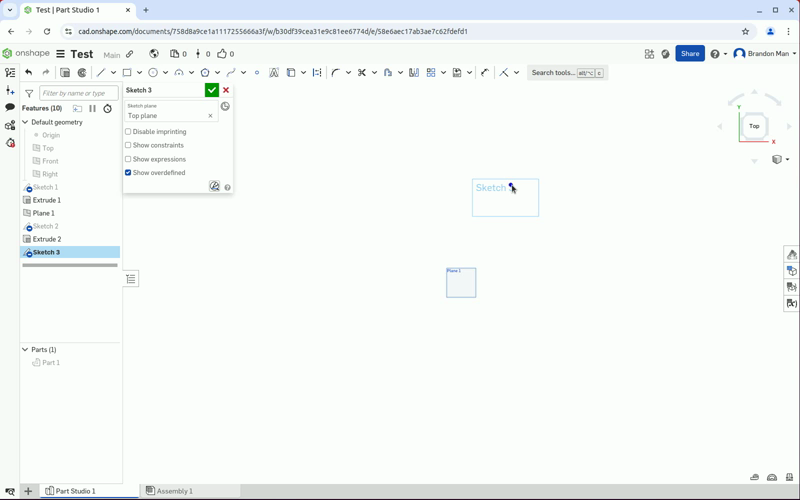
mouse_move(511, 184)
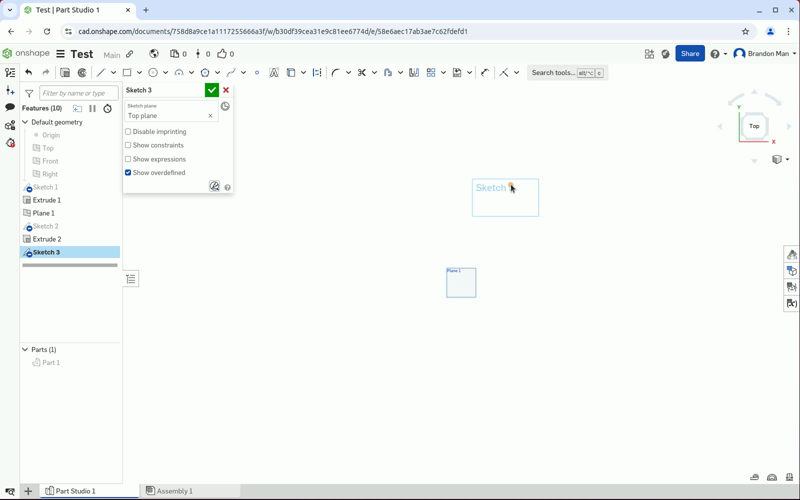
scroll(6)
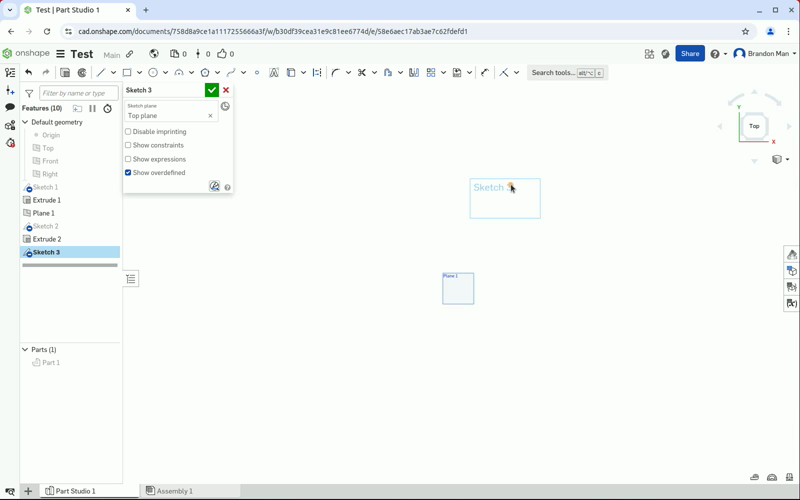
scroll(6)
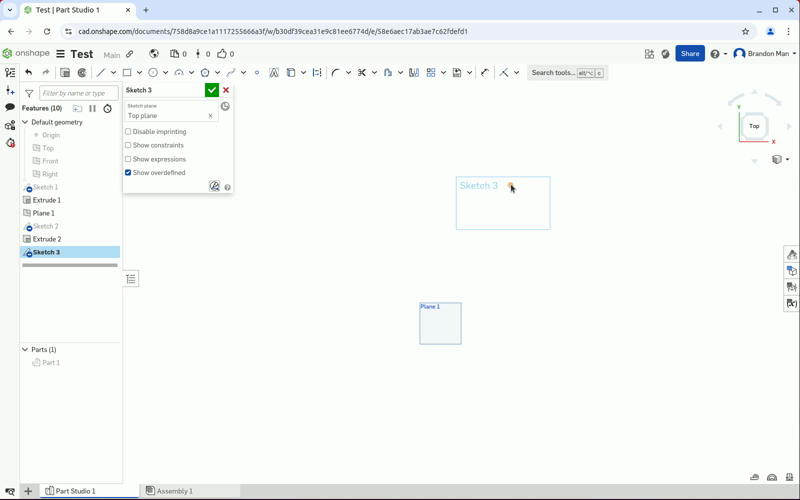
scroll(6)
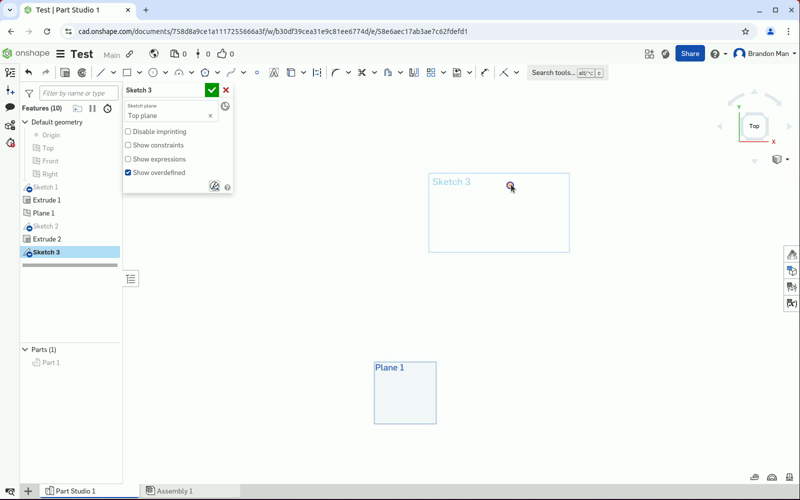
scroll(6)
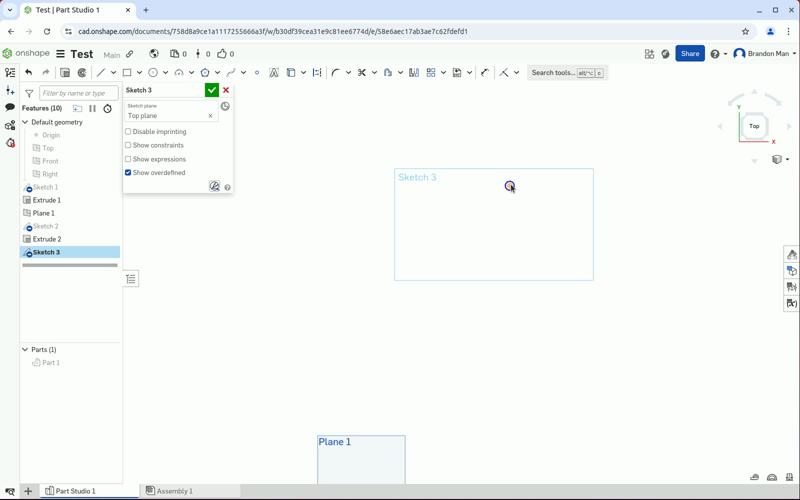
scroll(6)
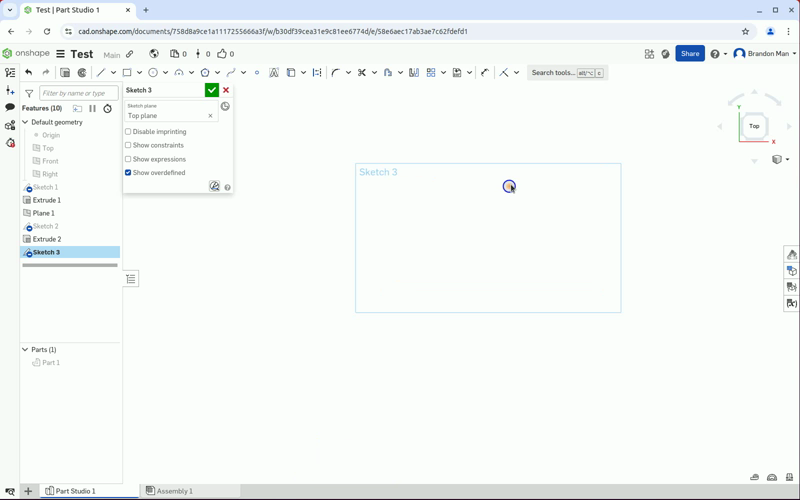
scroll(6)
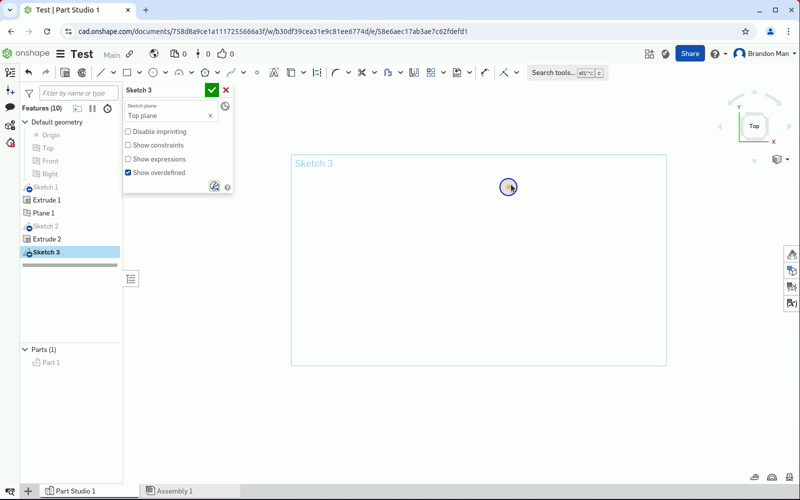
scroll(6)
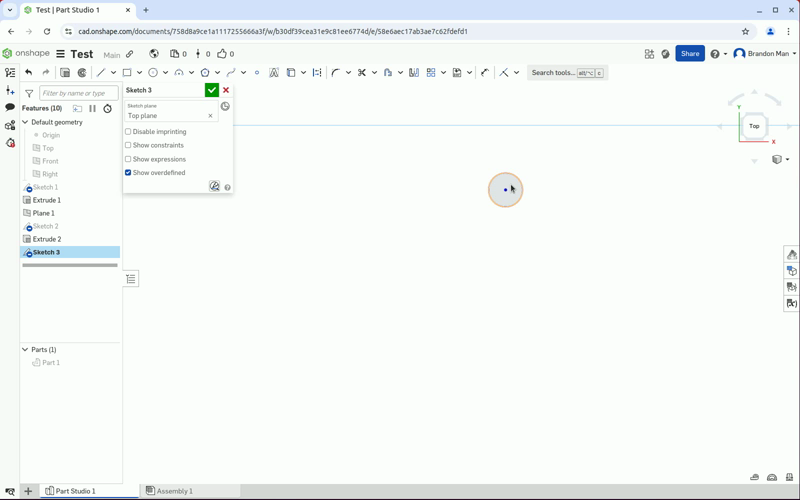
click(511, 184)
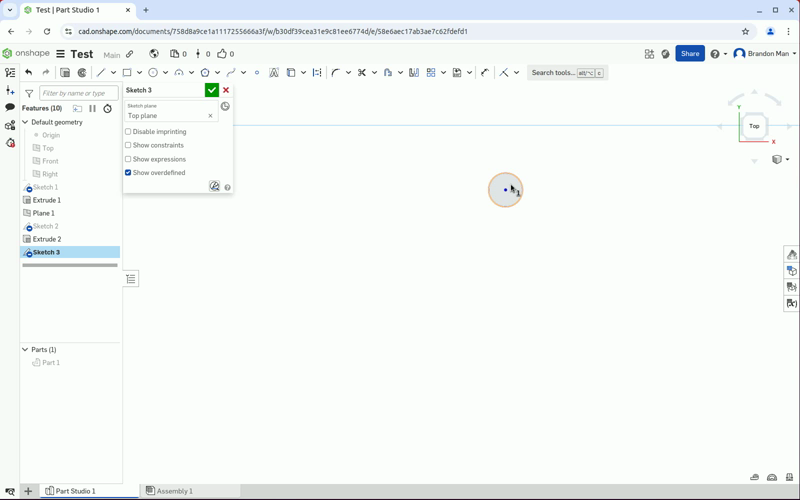
scroll(-6)
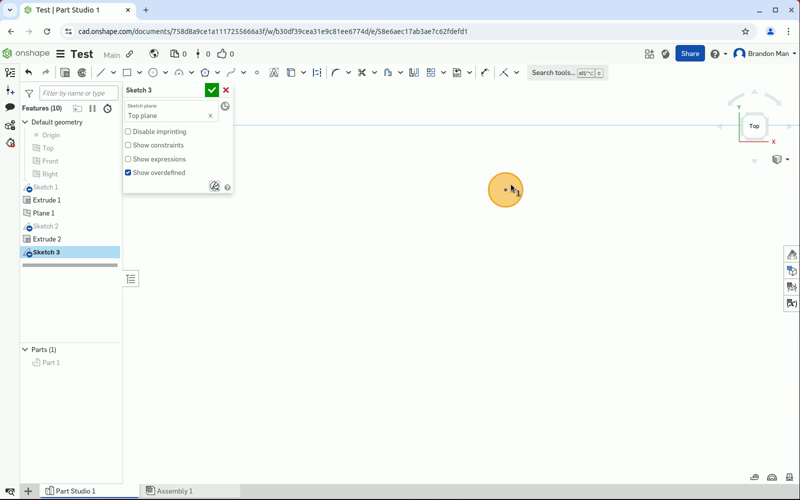
scroll(-6)
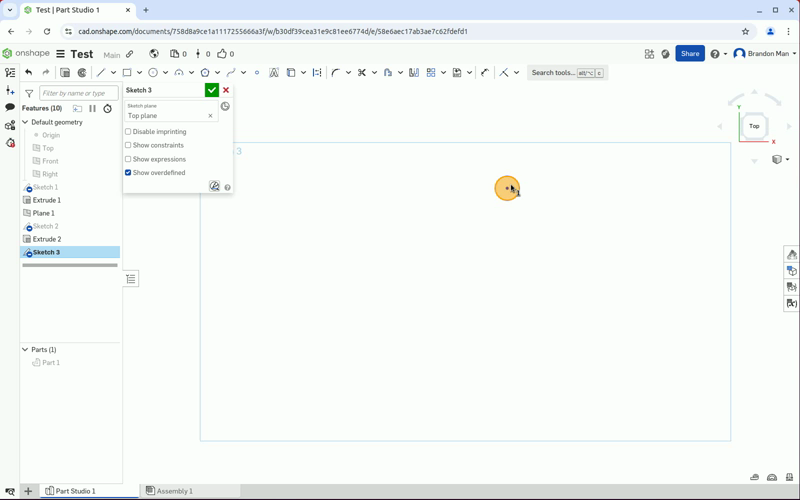
scroll(-6)
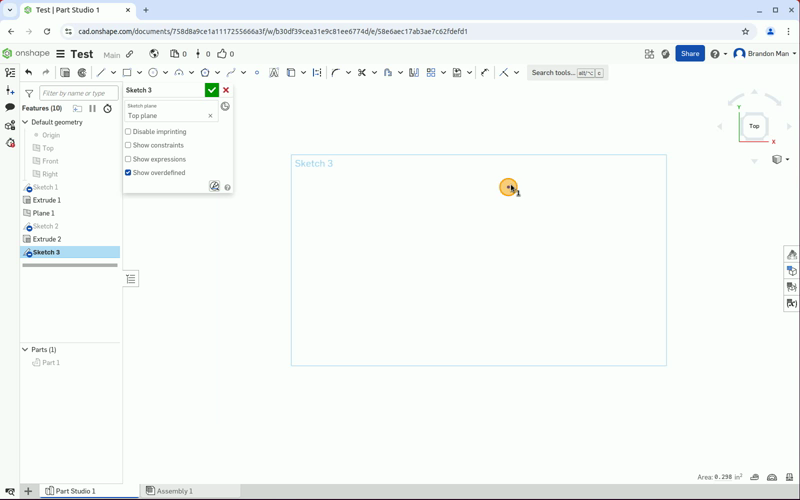
scroll(-6)
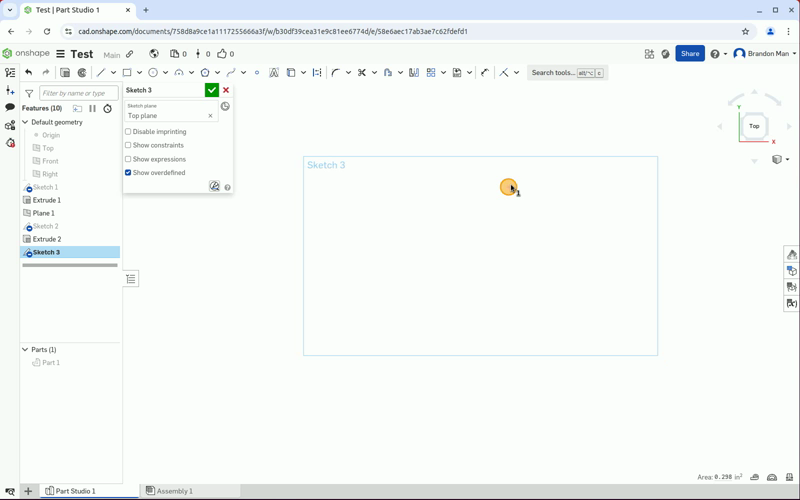
scroll(-6)
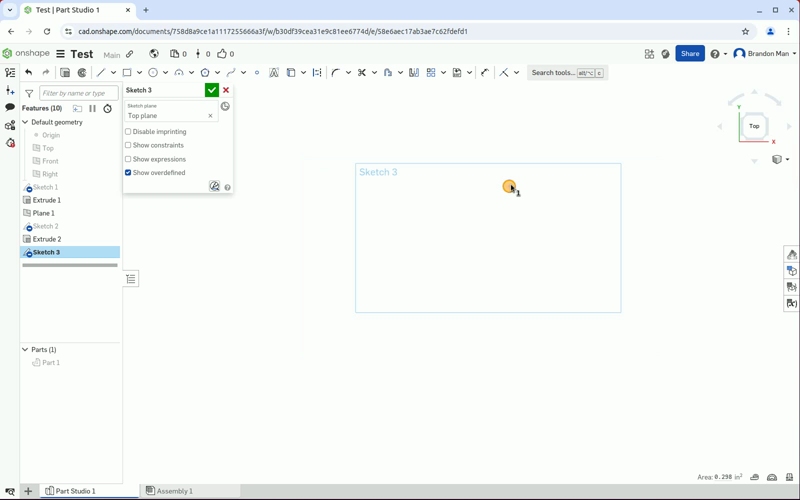
scroll(-6)
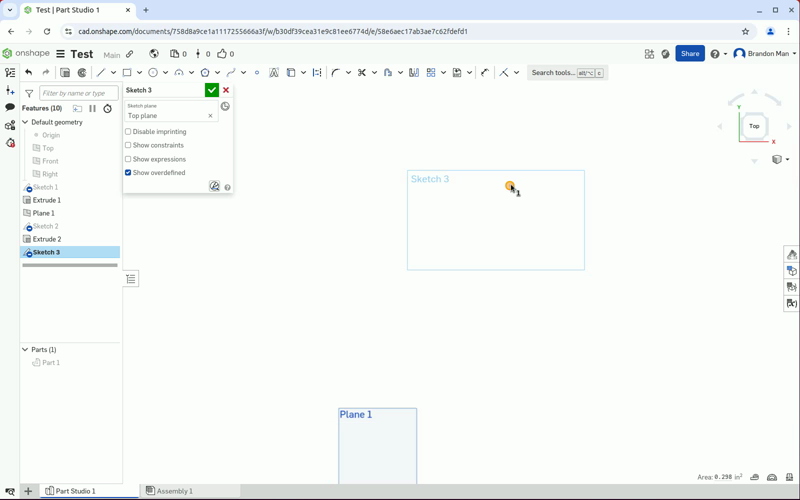
scroll(-6)
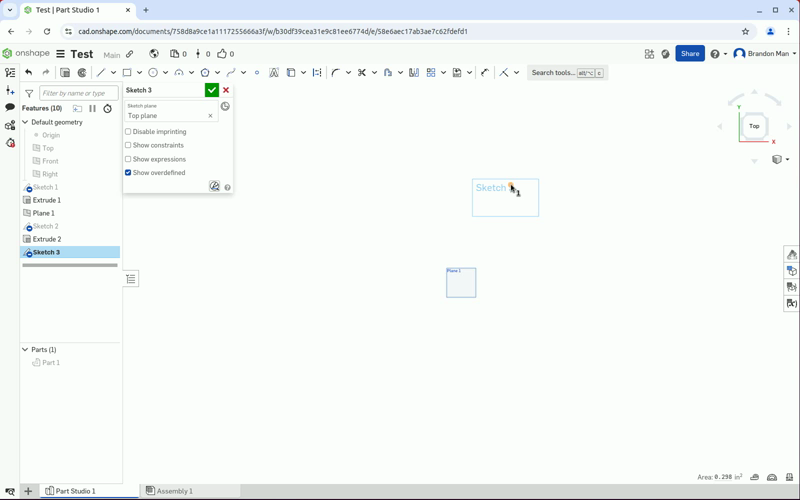
mouse_move(73, 352)
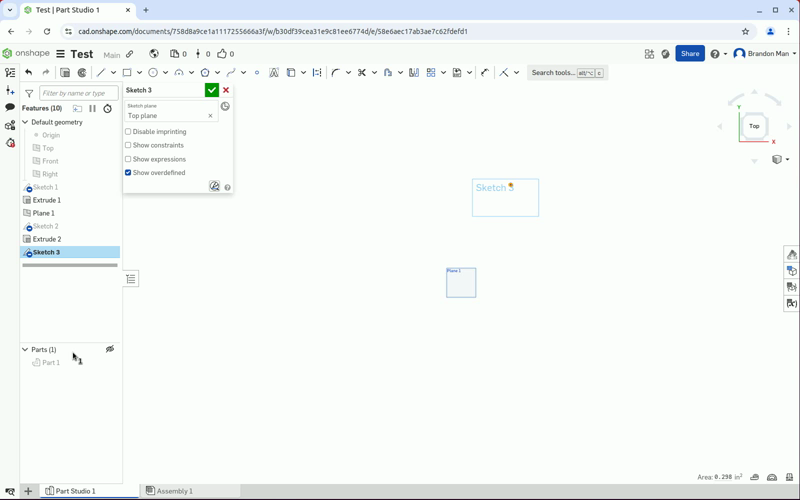
key(shift+y)
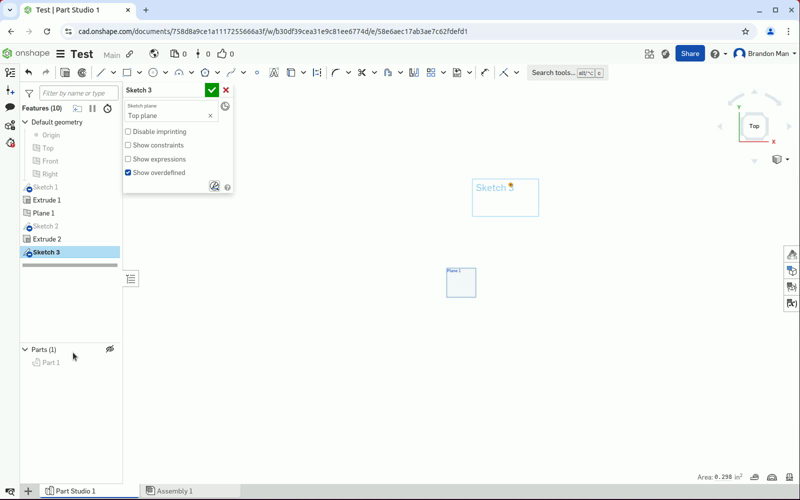
key(shift+e)
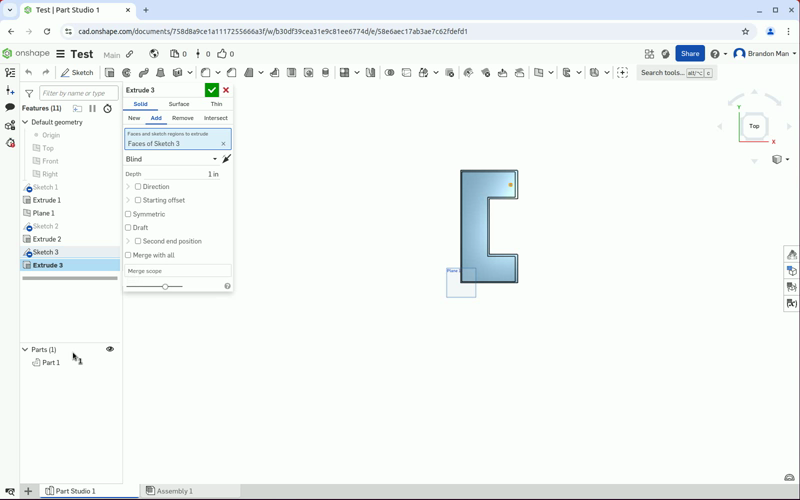
mouse_move(143, 106)
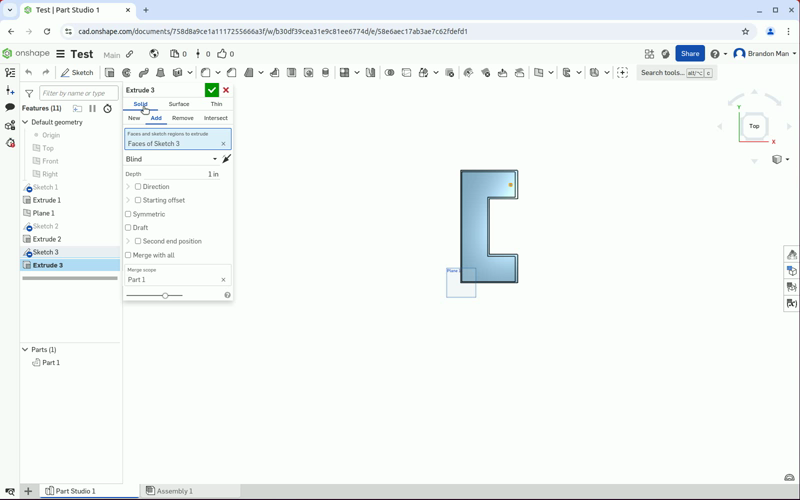
click(143, 106)
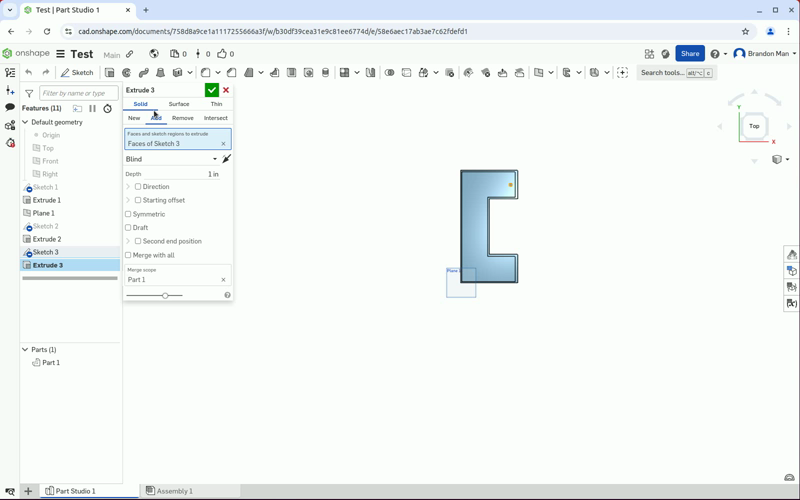
mouse_move(186, 120)
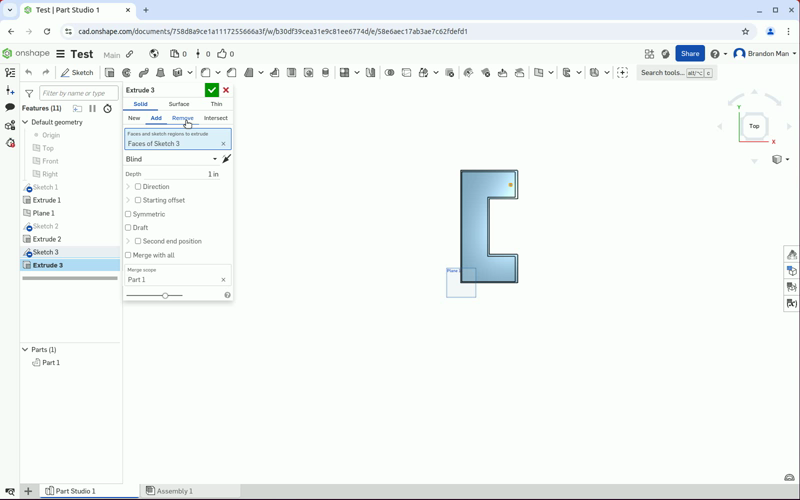
click(186, 120)
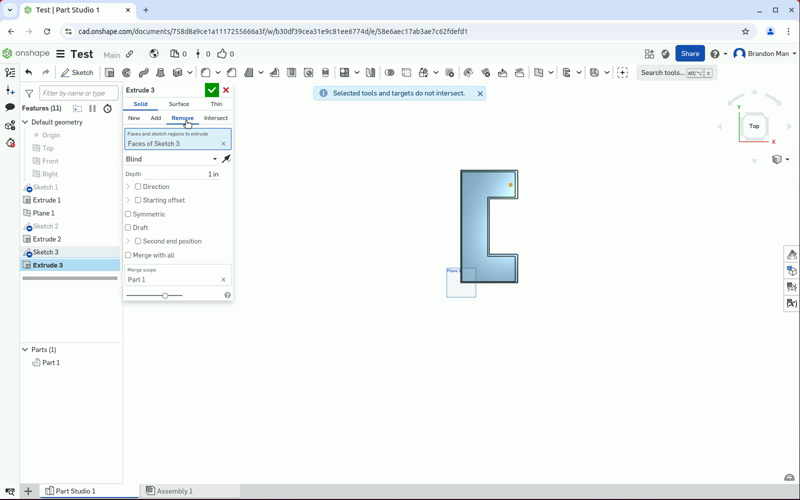
key(tab, 4)
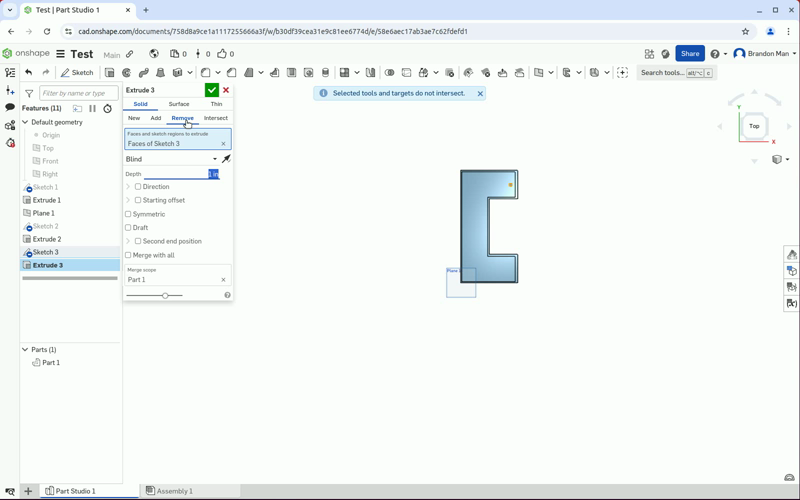
text(0.241)
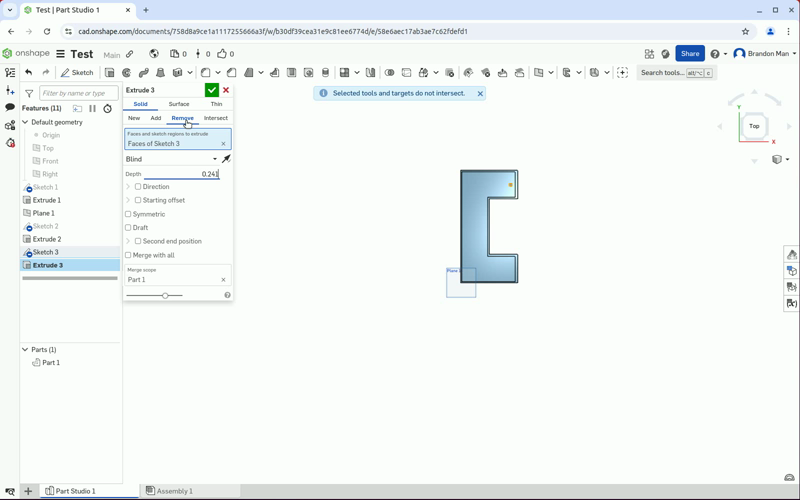
key(tab, 6)
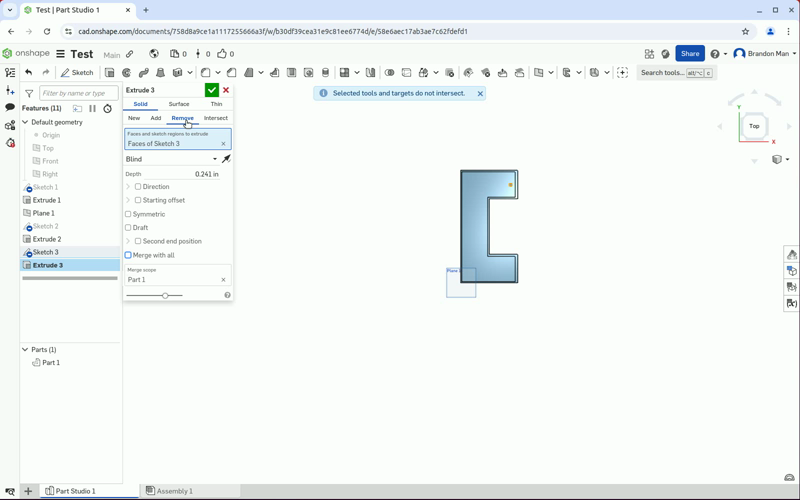
key(space)
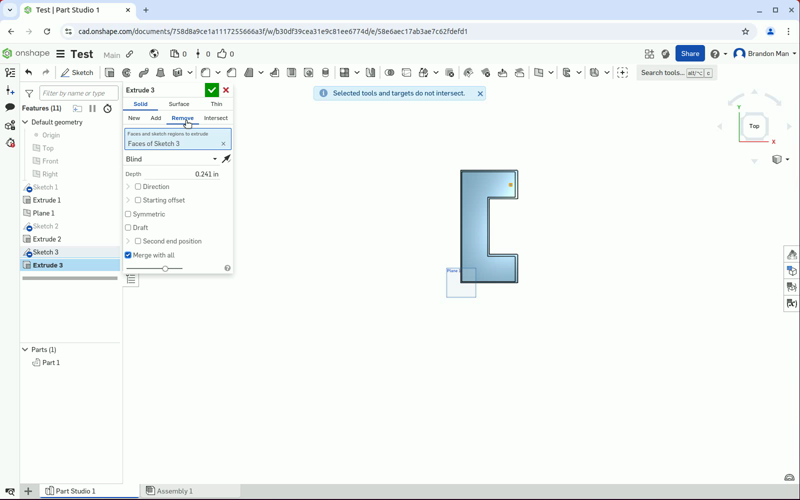
key(enter)
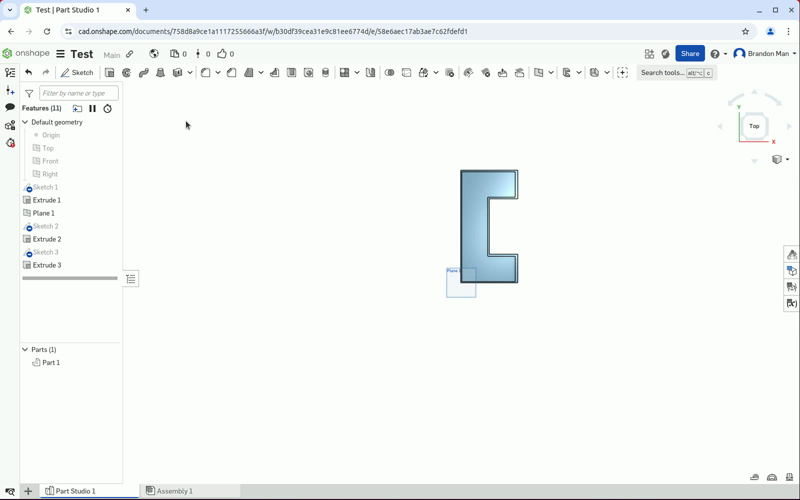
key(shift+h)
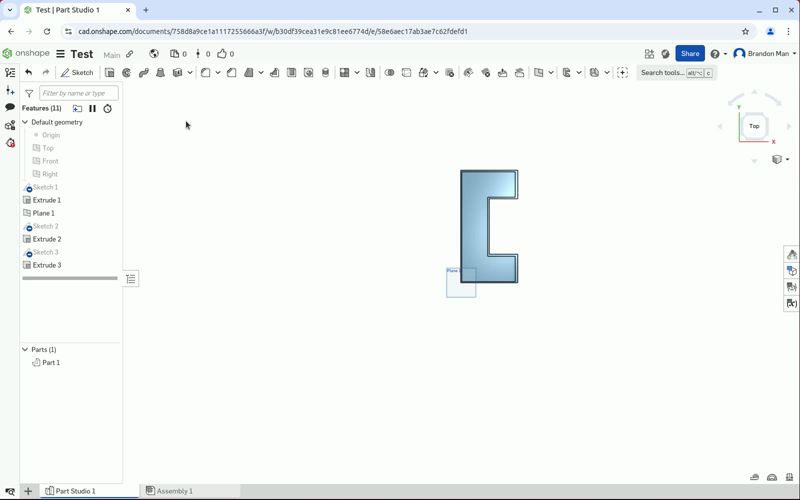
key(shift+h)
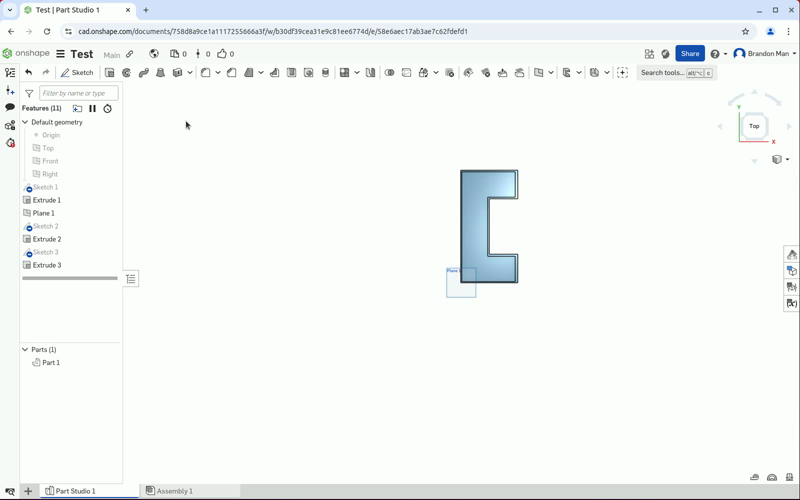
mouse_move(73, 189)
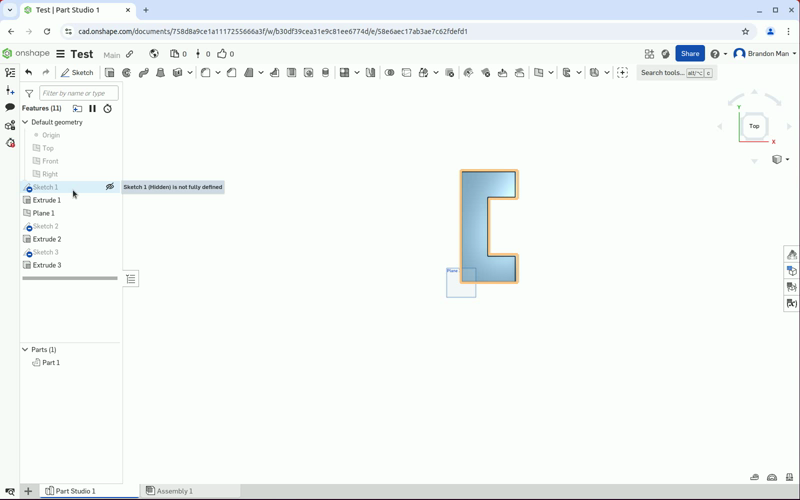
click(73, 189)
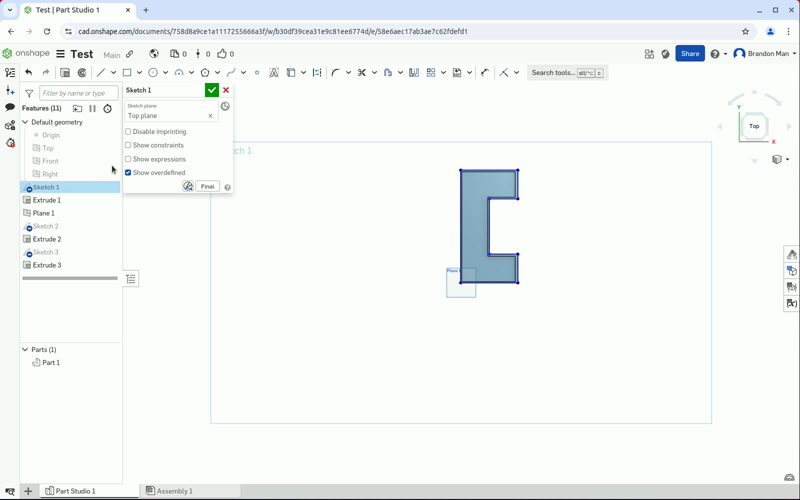
mouse_move(229, 92)
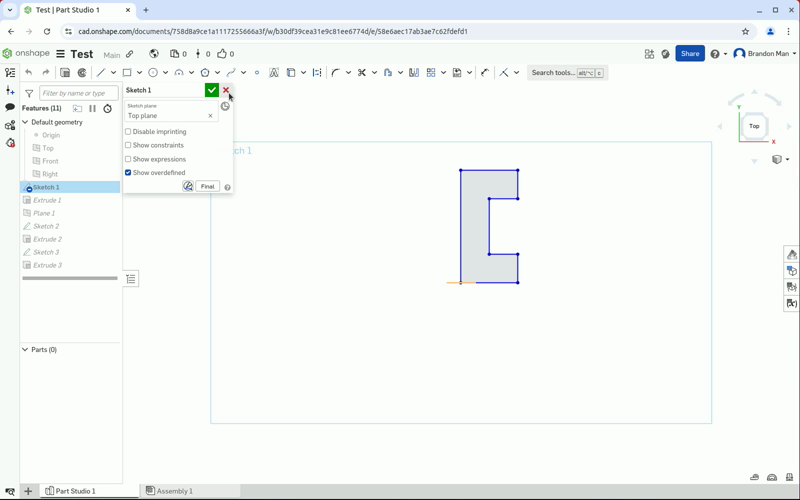
click(229, 92)
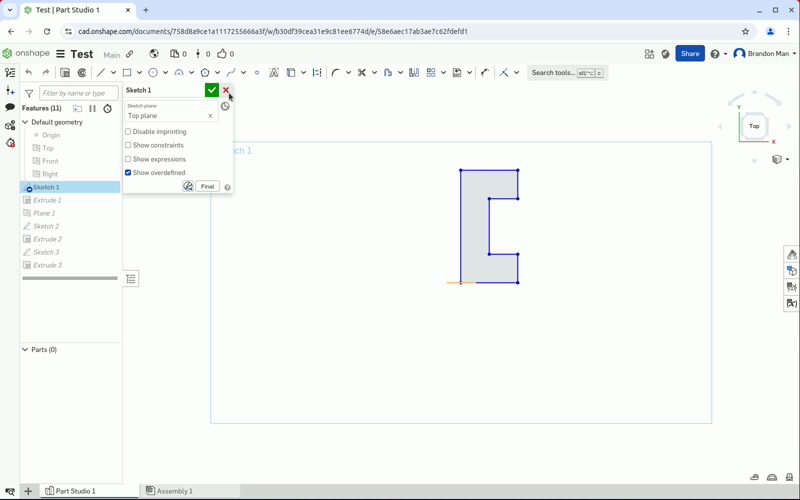
key(shift+s)
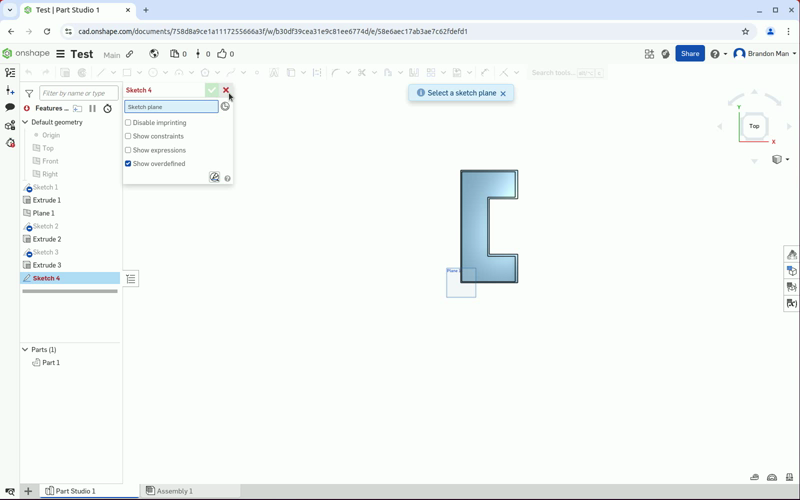
mouse_move(73, 150)
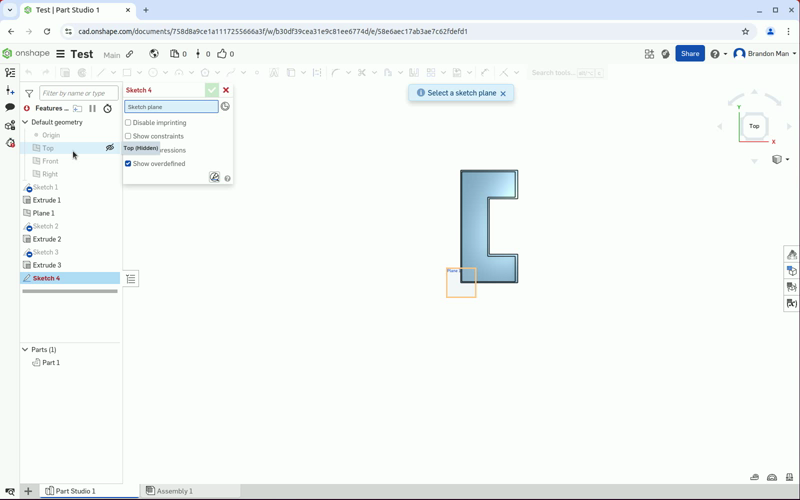
click(73, 150)
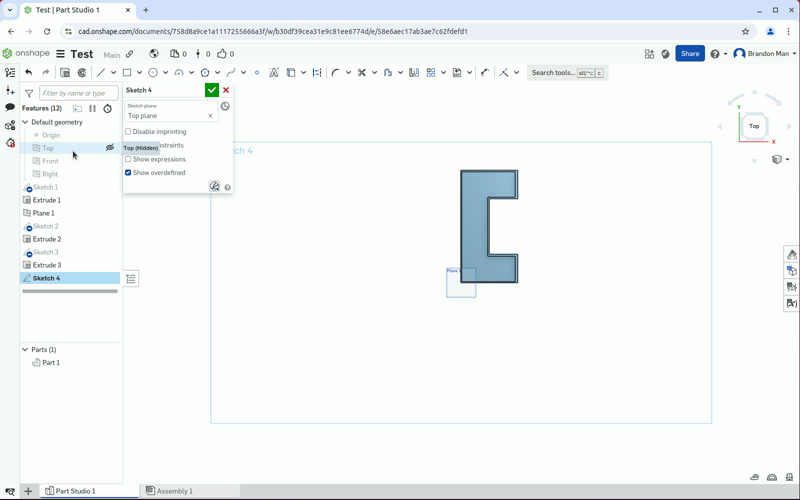
mouse_move(73, 352)
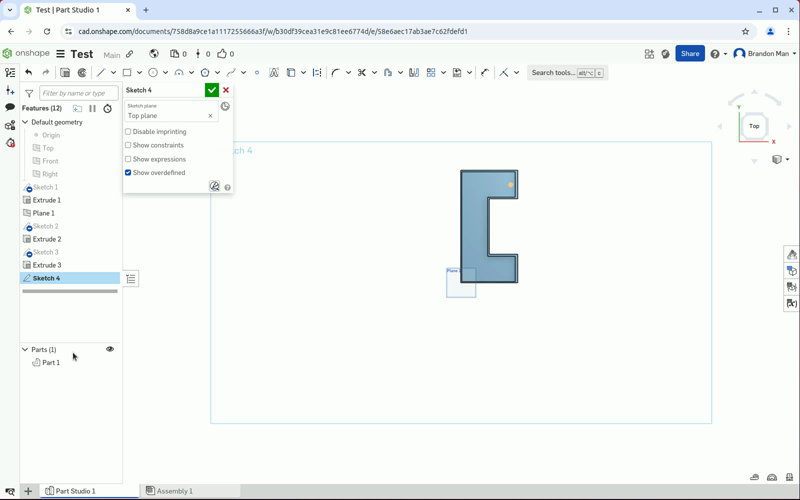
key(y)
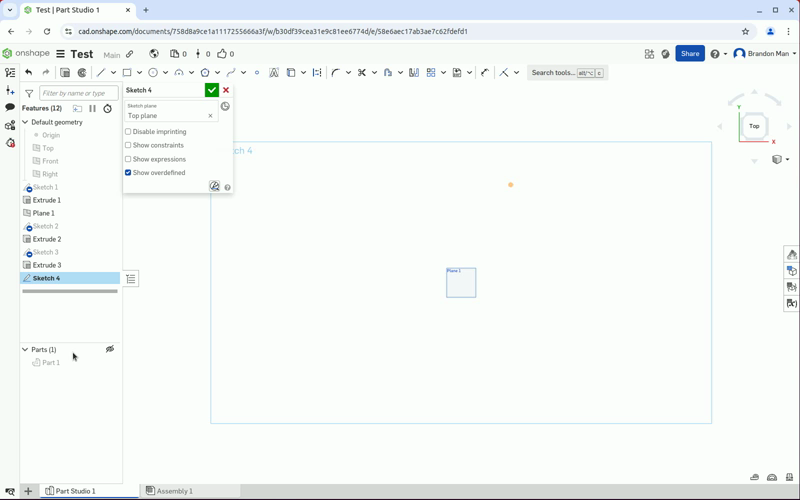
key(l)
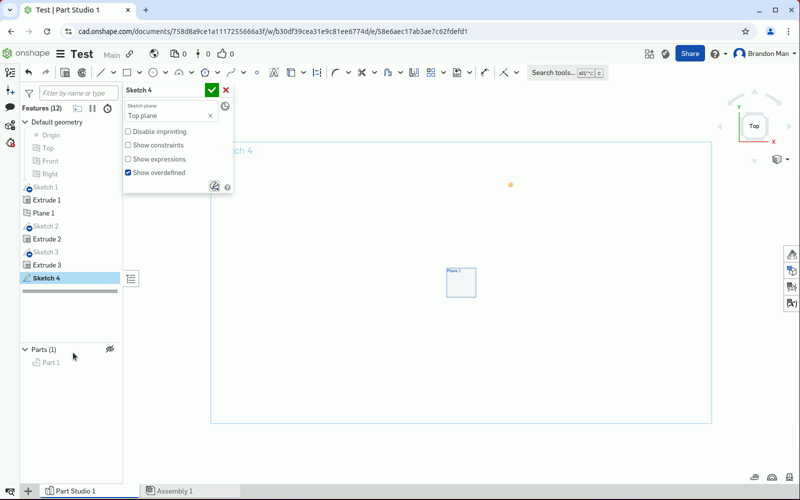
key_down(shift)
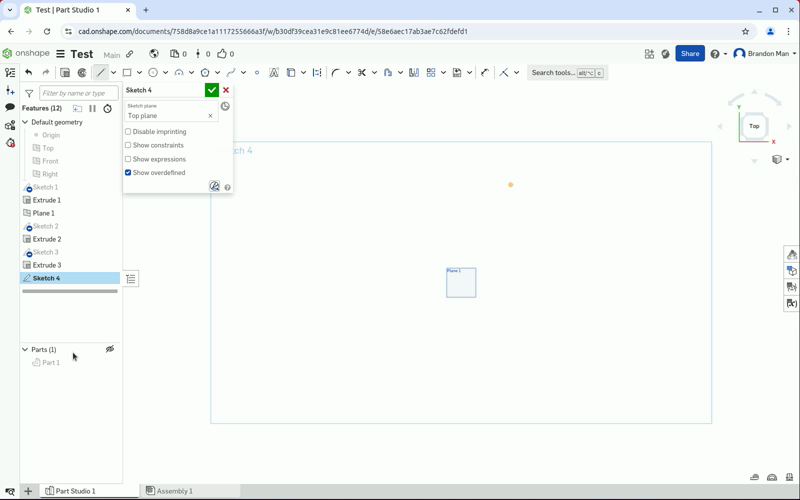
mouse_move(461, 198)
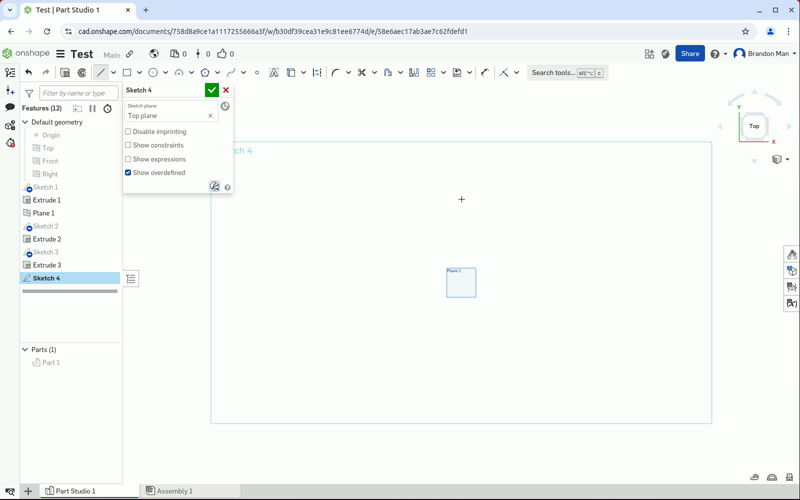
click(461, 198)
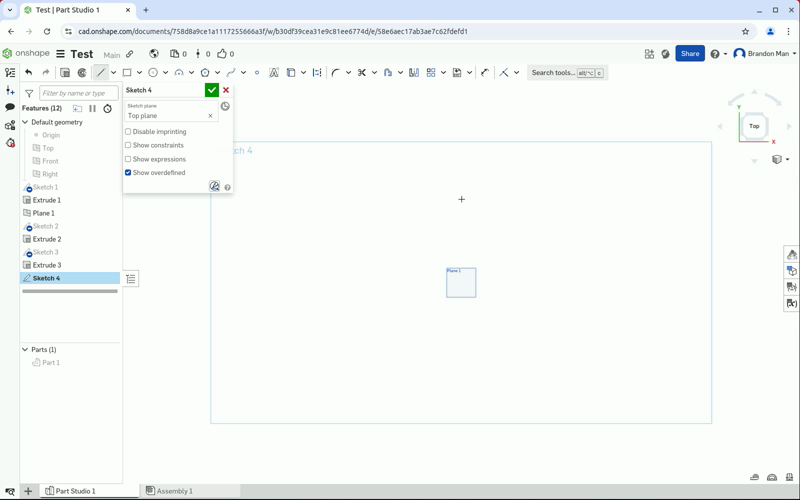
key_up(shift)
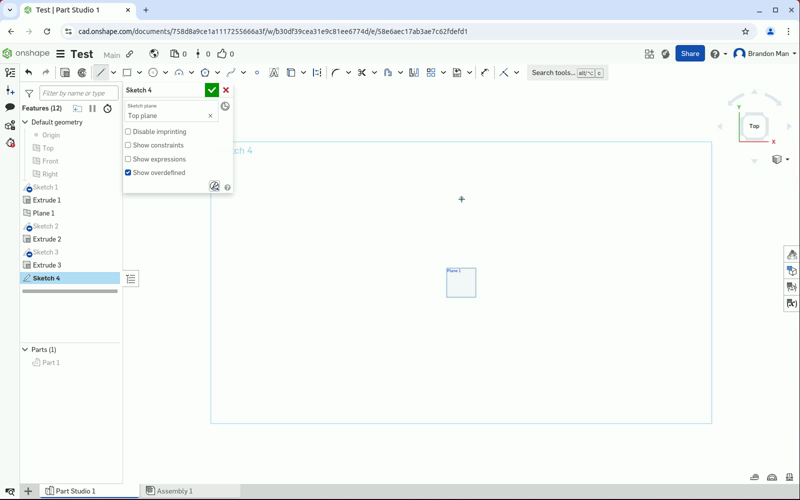
key_down(shift)
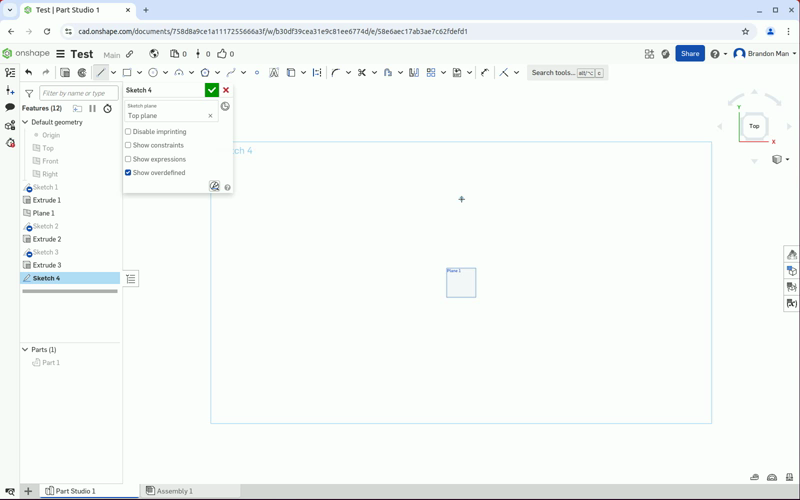
mouse_move(492, 198)
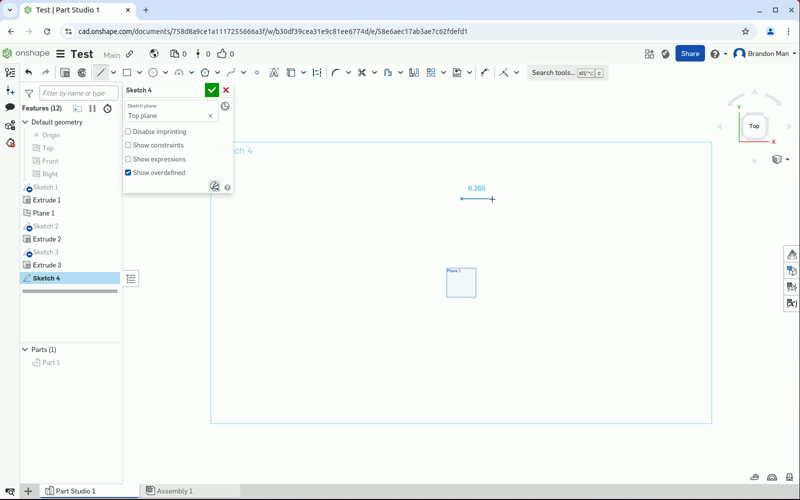
mouse_move(489, 170)
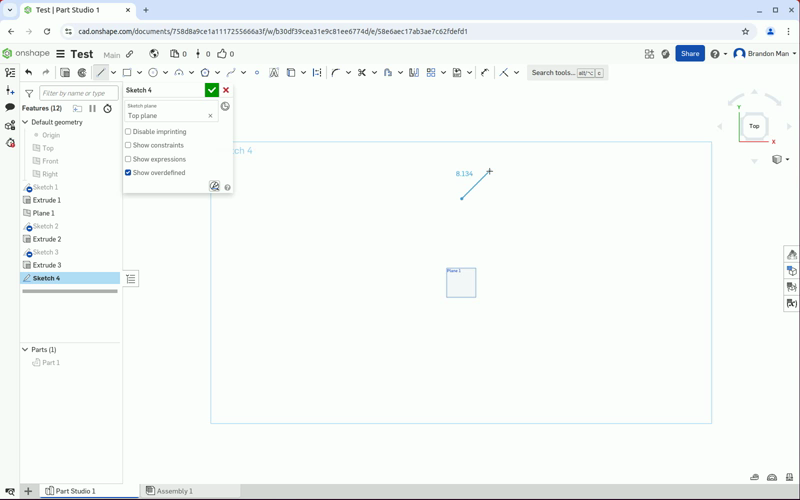
click(489, 170)
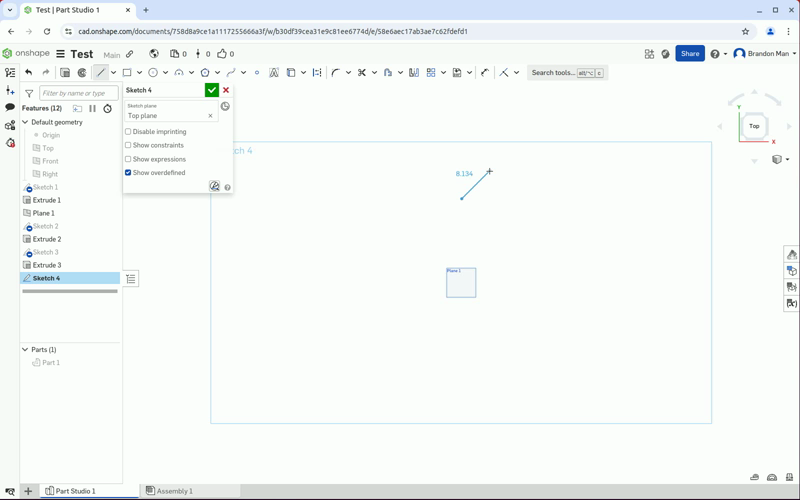
key_up(shift)
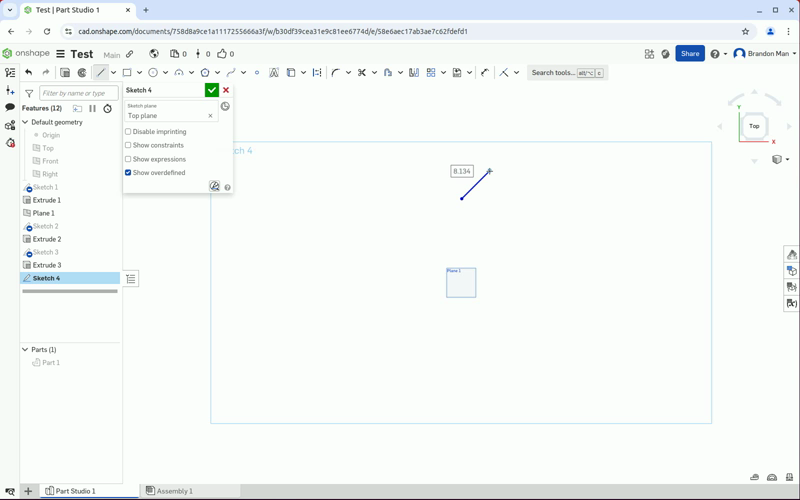
key_down(shift)
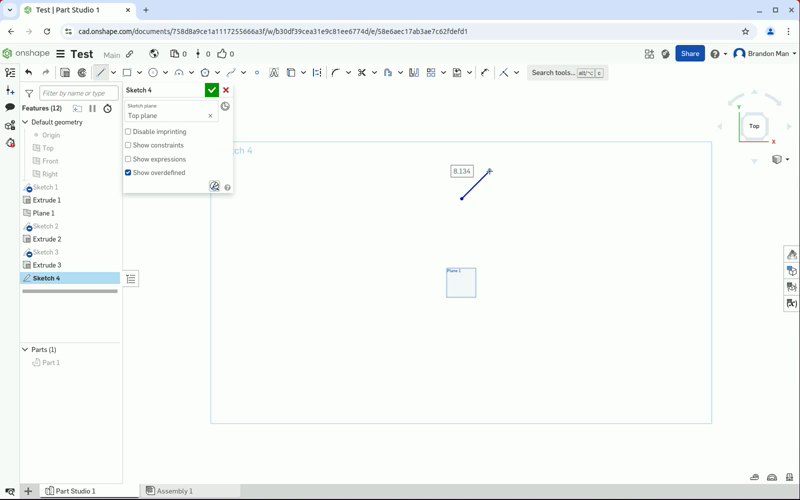
mouse_move(519, 170)
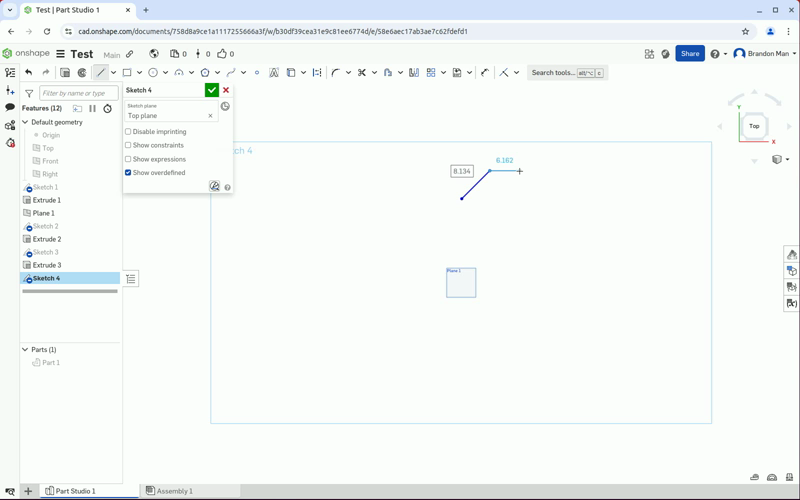
mouse_move(488, 170)
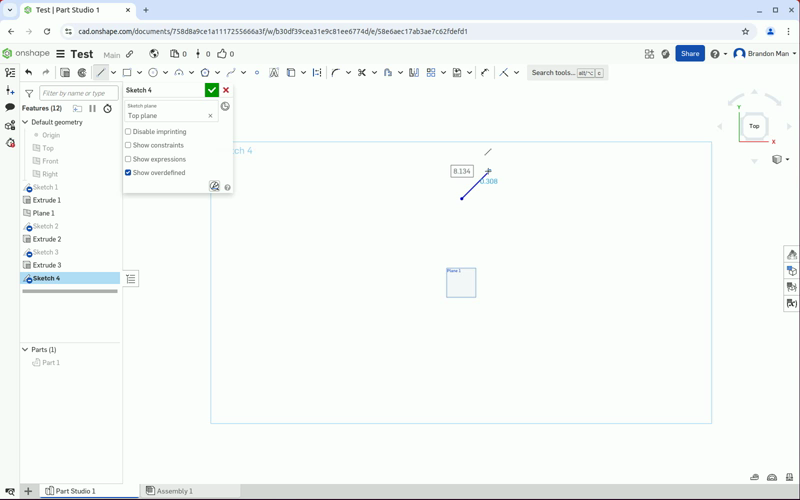
scroll(6)
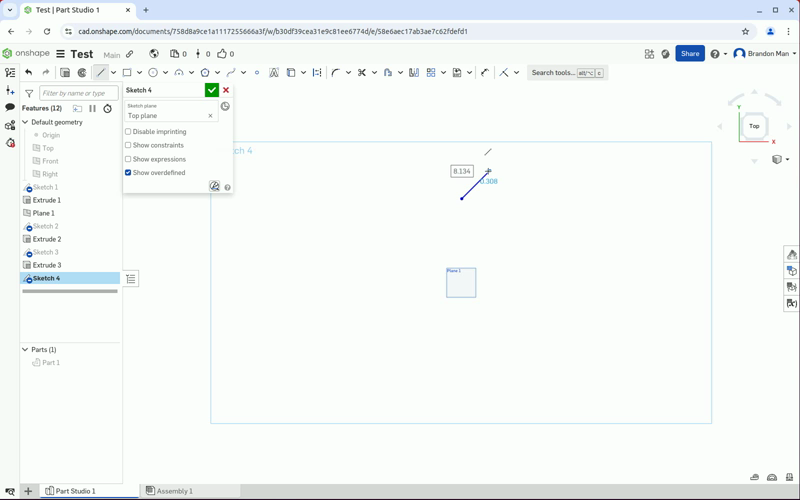
scroll(6)
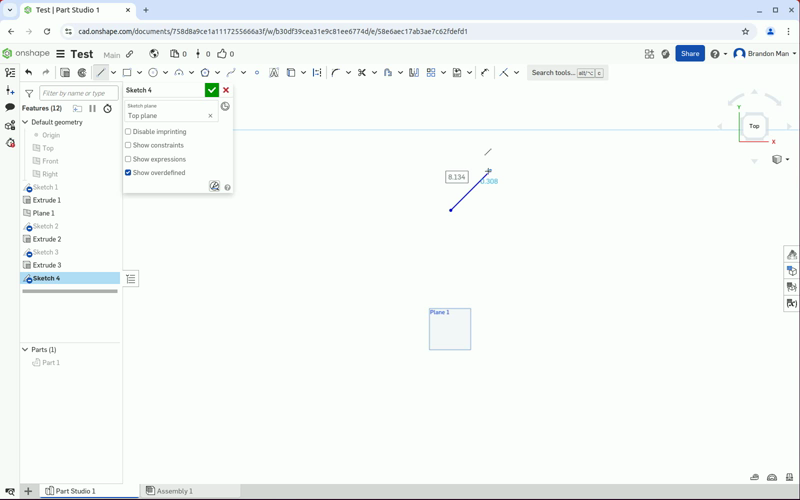
scroll(6)
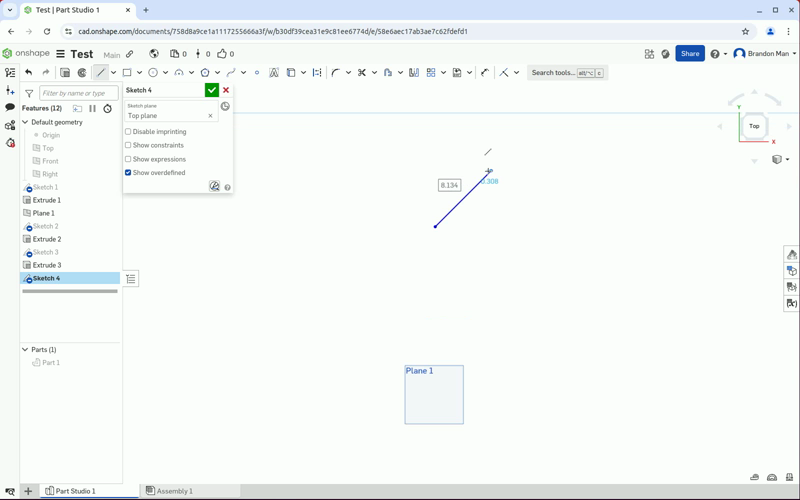
scroll(6)
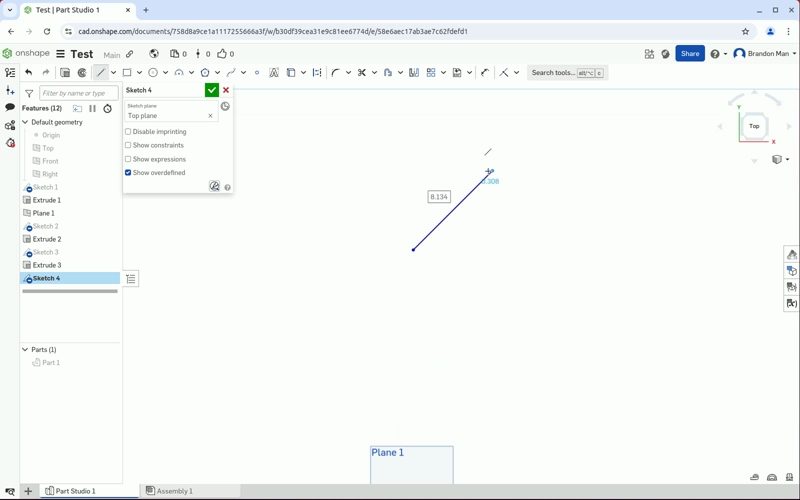
scroll(6)
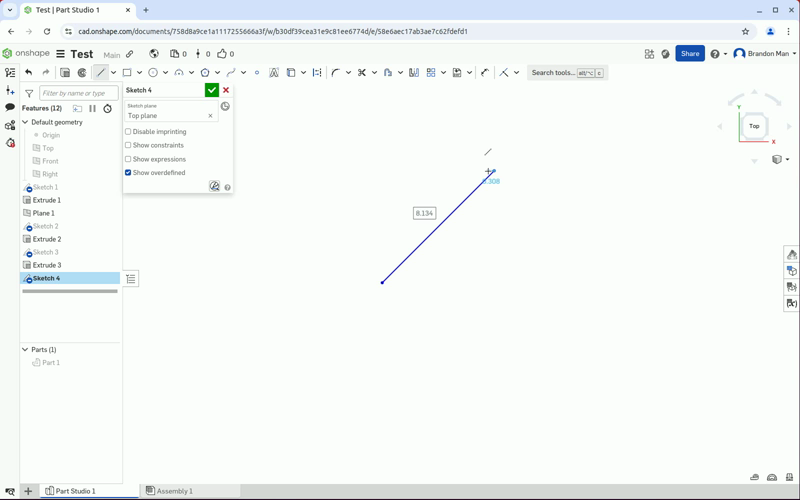
scroll(6)
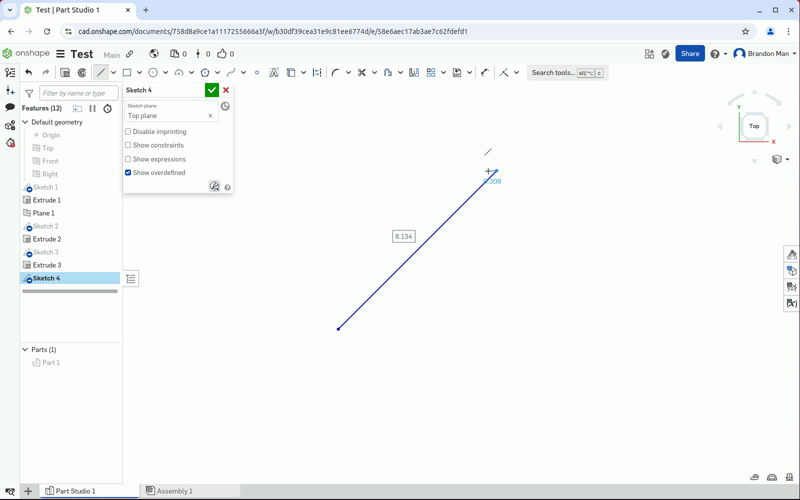
scroll(6)
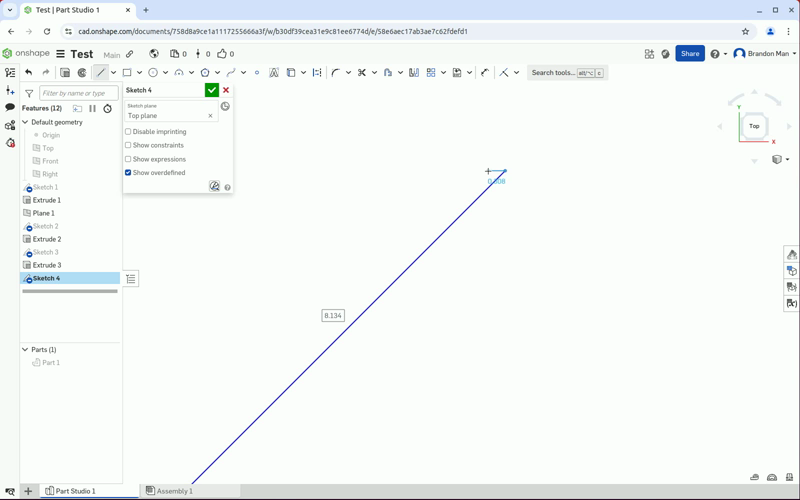
click(488, 170)
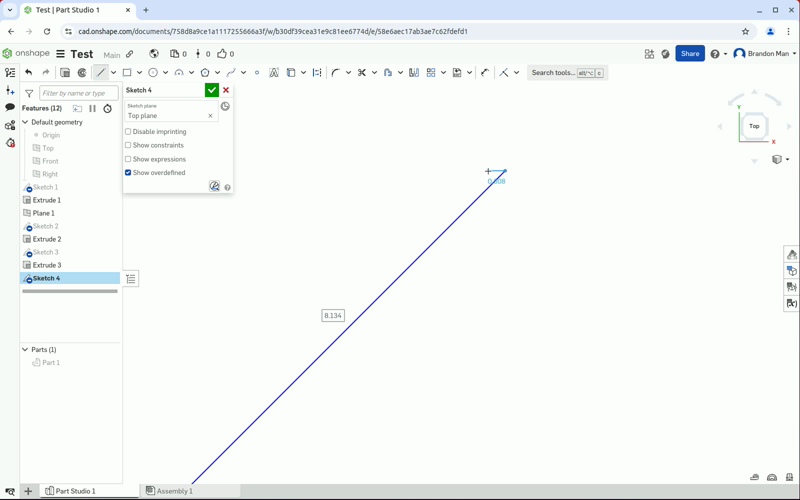
scroll(-6)
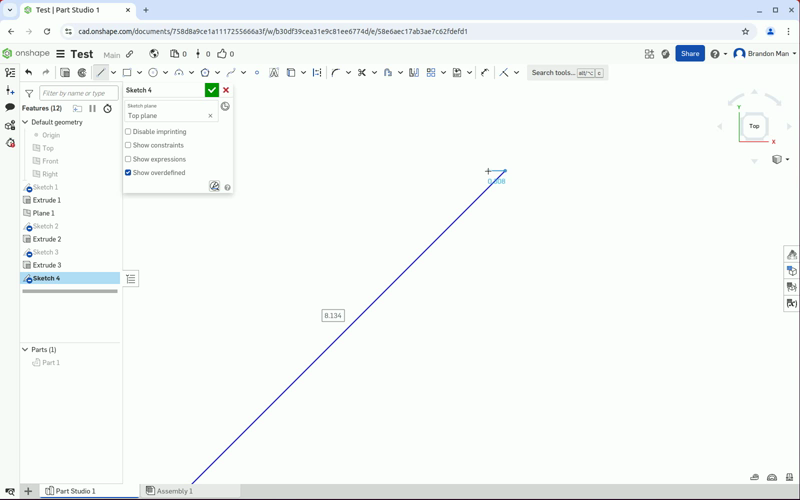
scroll(-6)
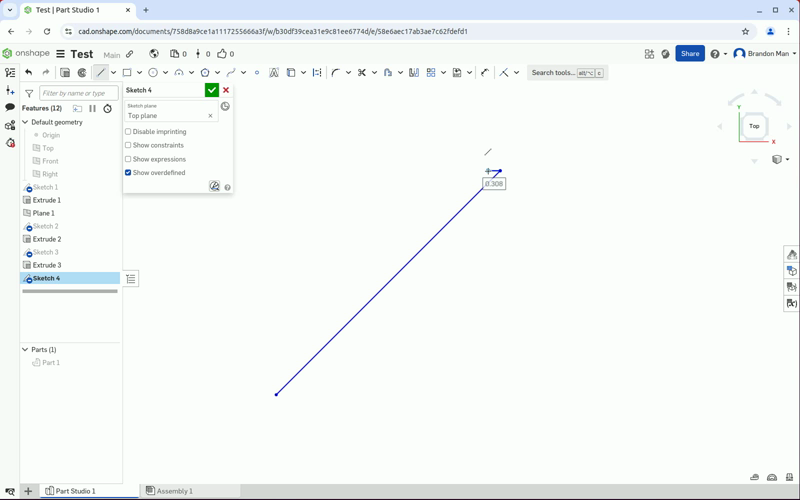
scroll(-6)
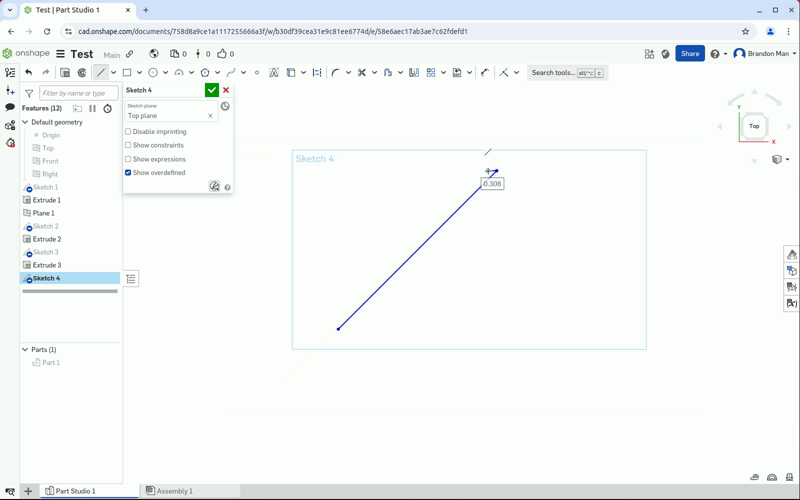
scroll(-6)
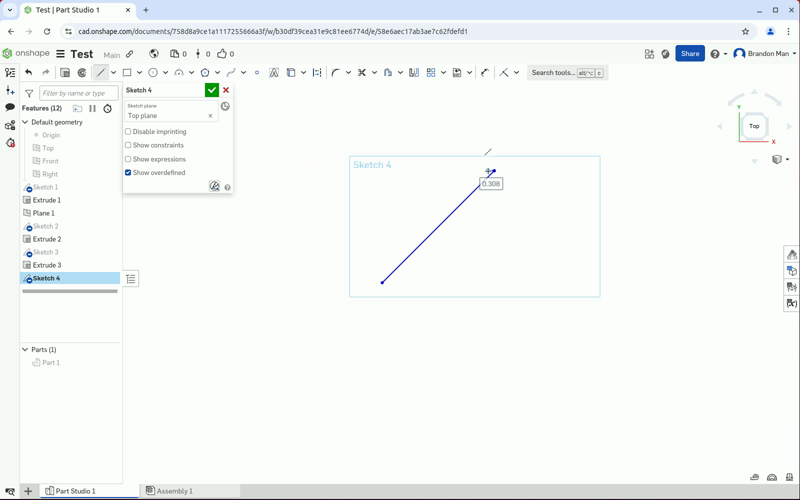
scroll(-6)
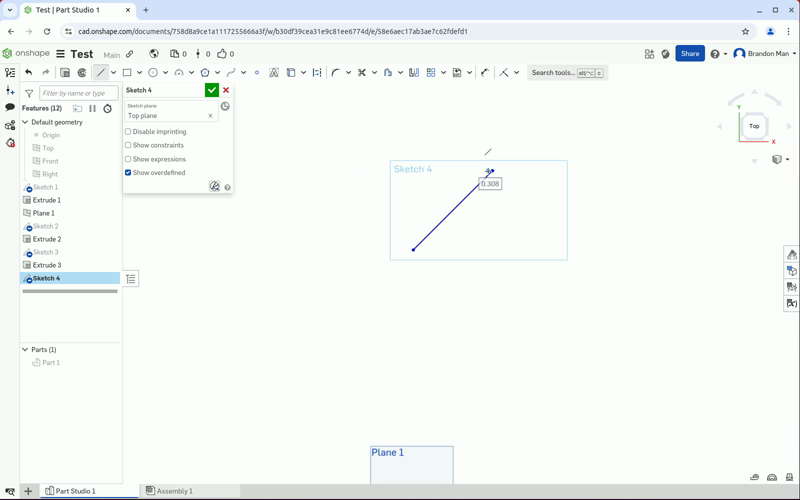
scroll(-6)
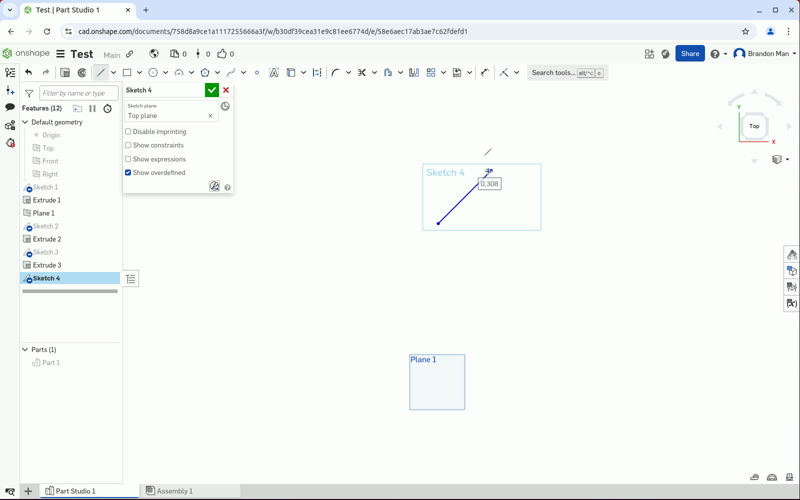
scroll(-6)
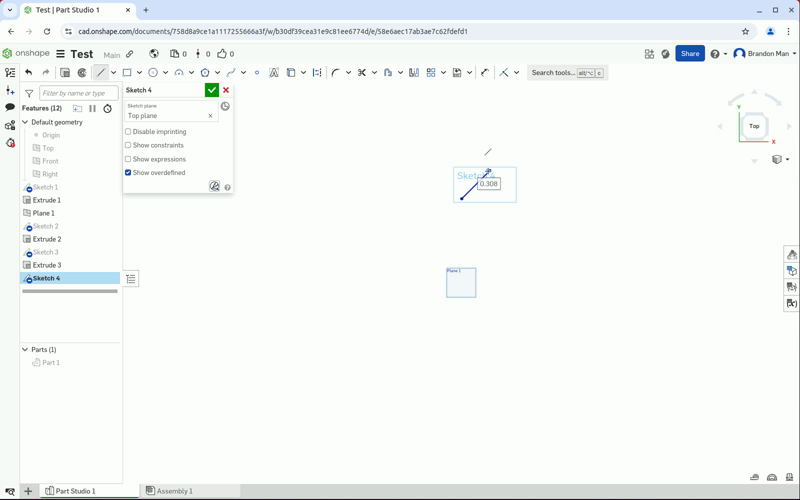
key_up(shift)
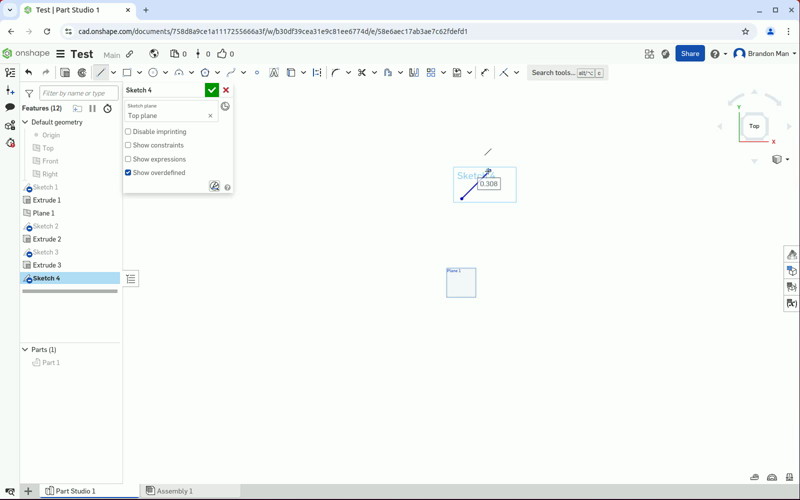
key_down(shift)
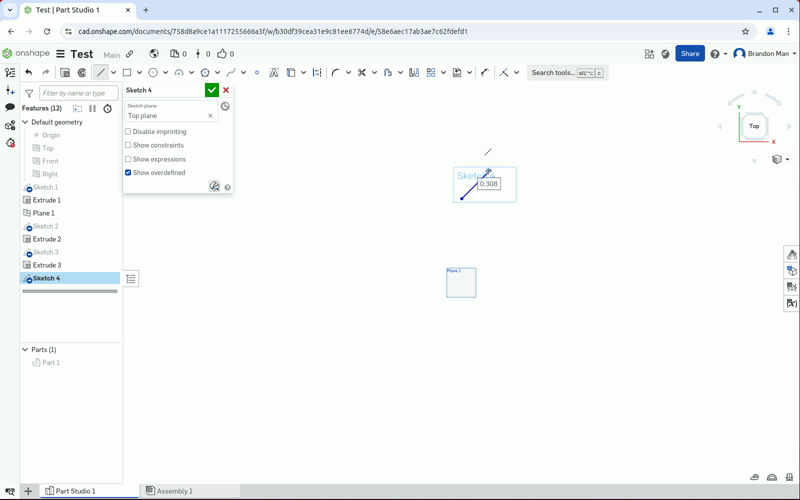
mouse_move(518, 170)
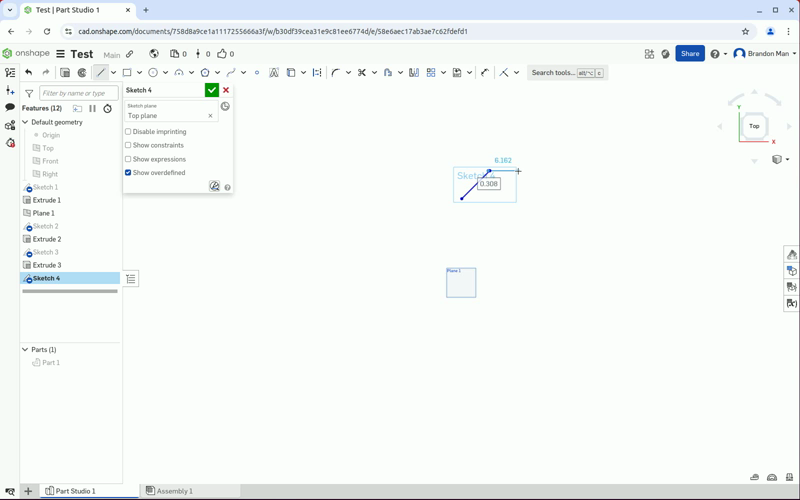
mouse_move(461, 196)
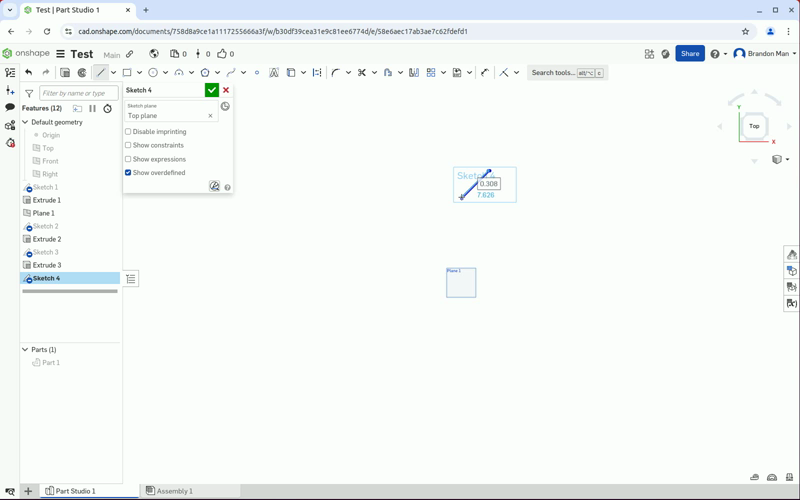
scroll(6)
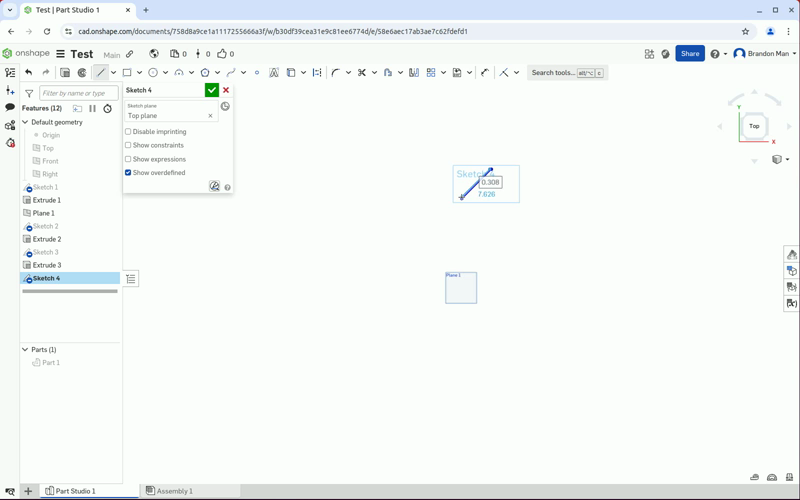
scroll(6)
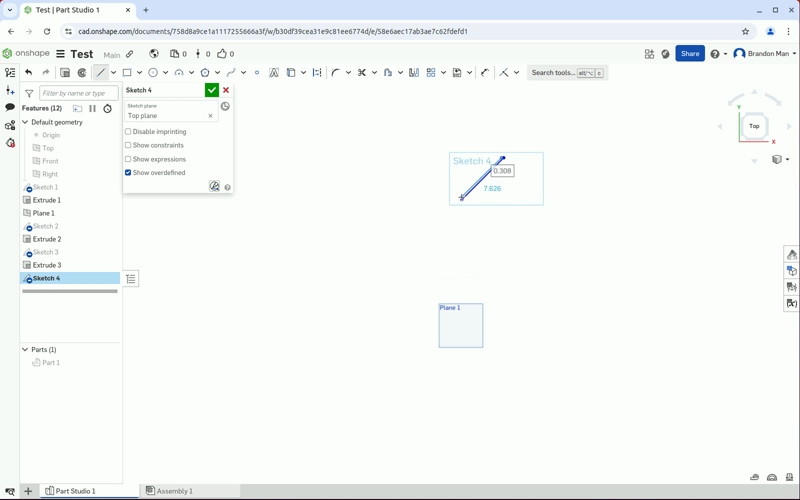
scroll(6)
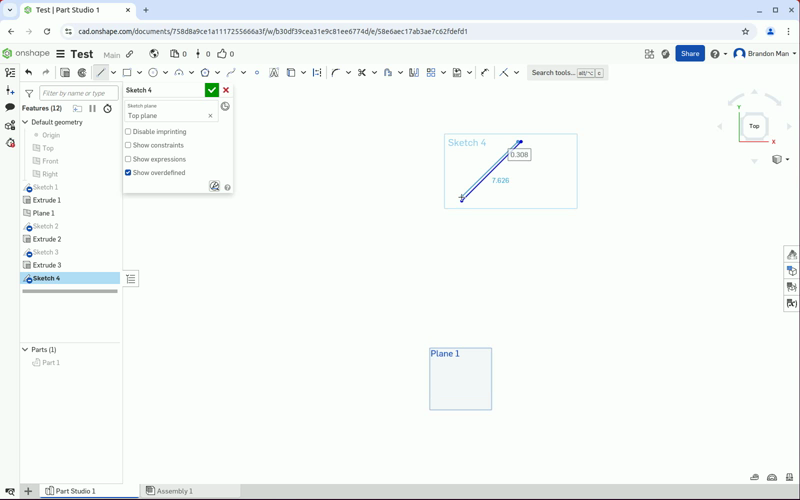
scroll(6)
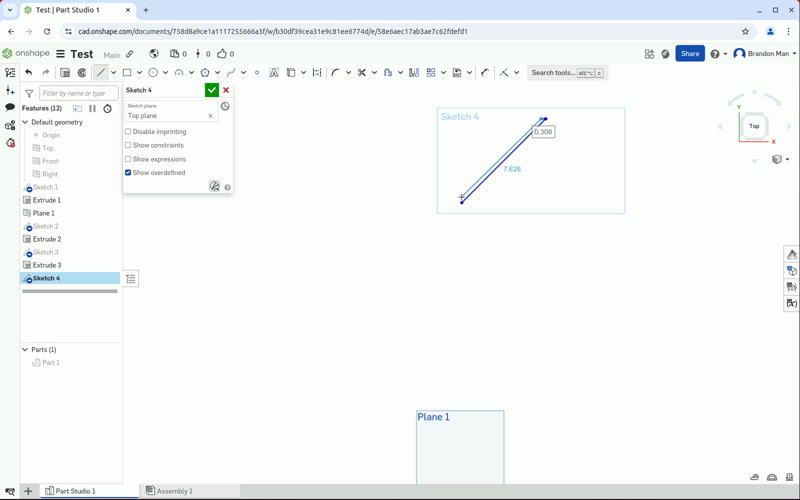
scroll(6)
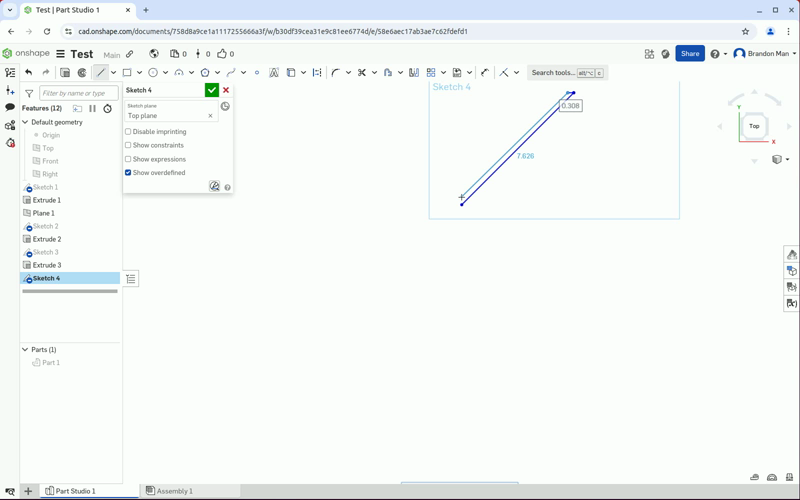
scroll(6)
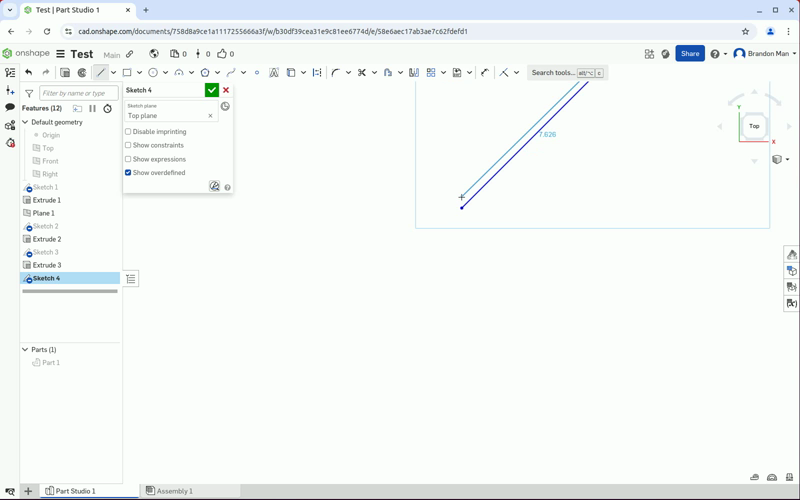
scroll(6)
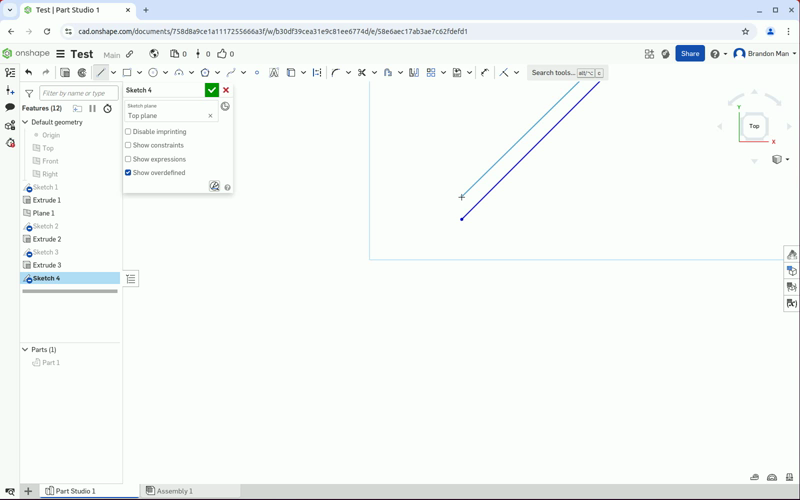
click(461, 196)
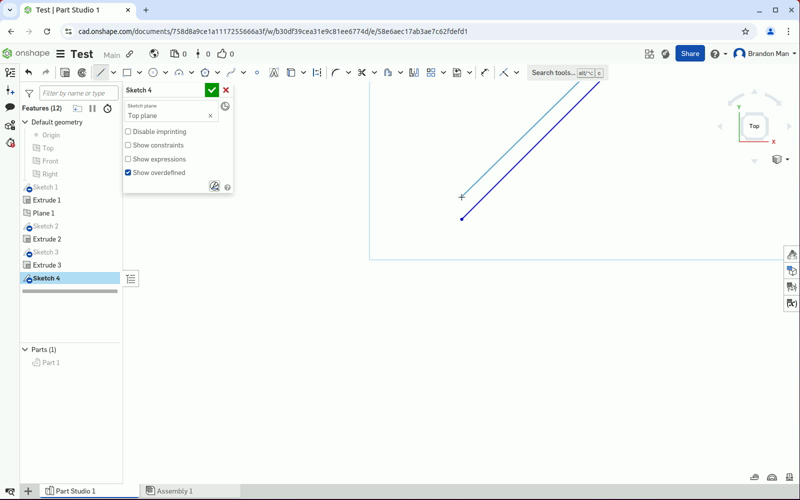
scroll(-6)
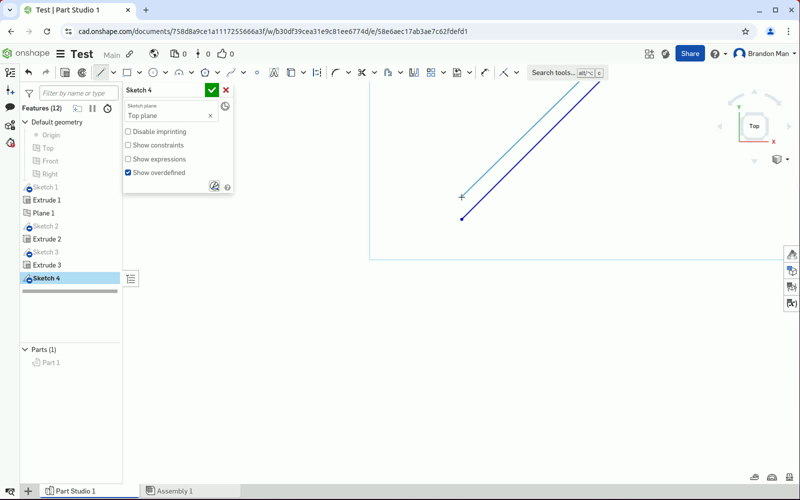
scroll(-6)
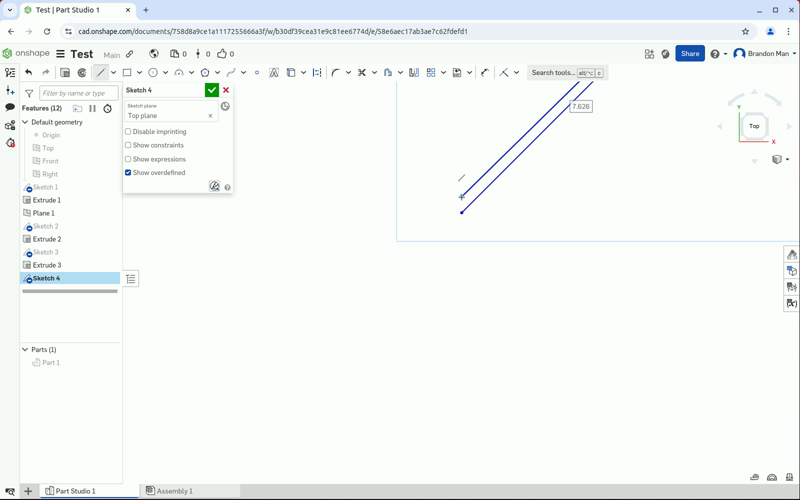
scroll(-6)
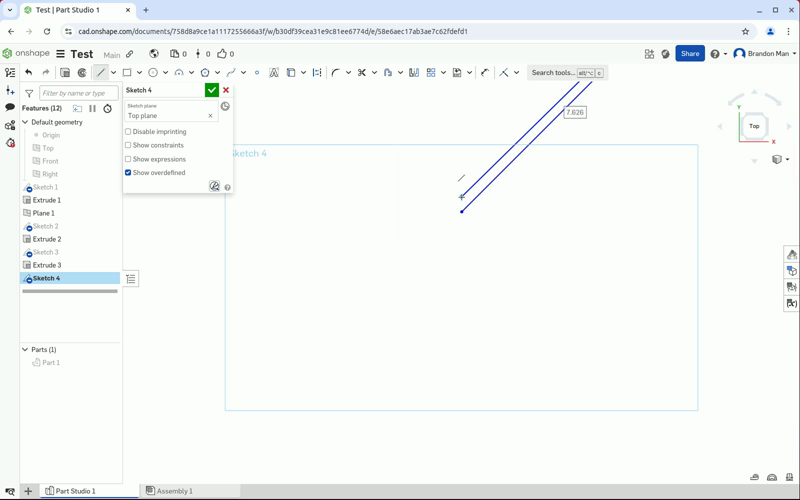
scroll(-6)
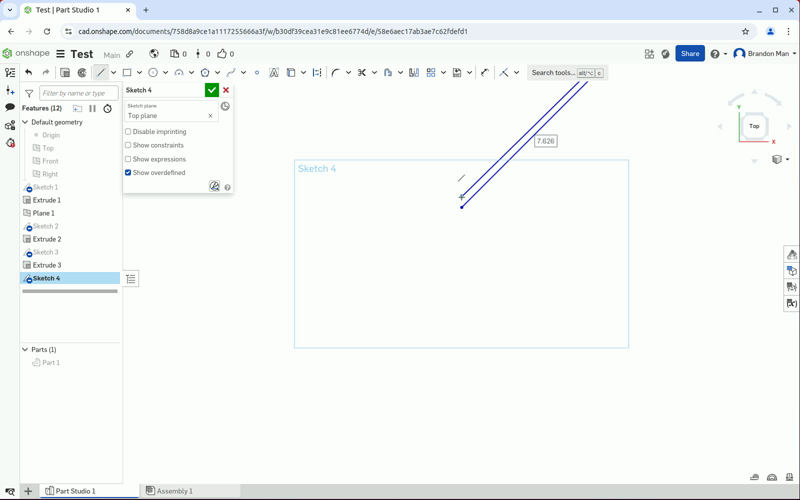
scroll(-6)
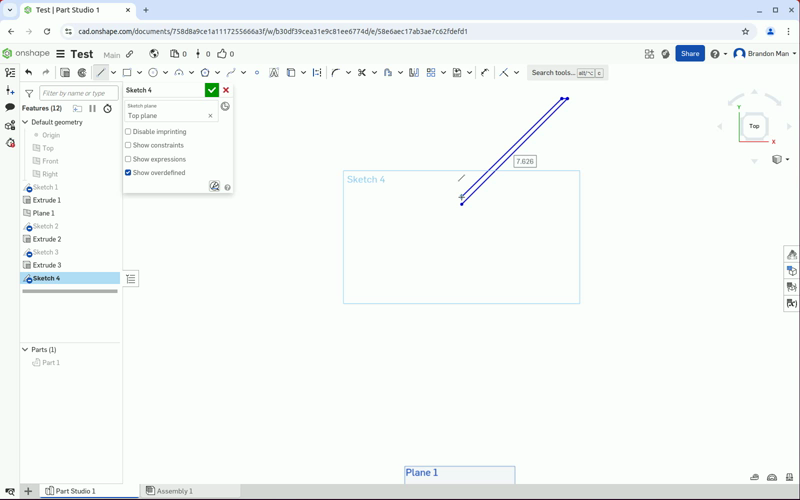
scroll(-6)
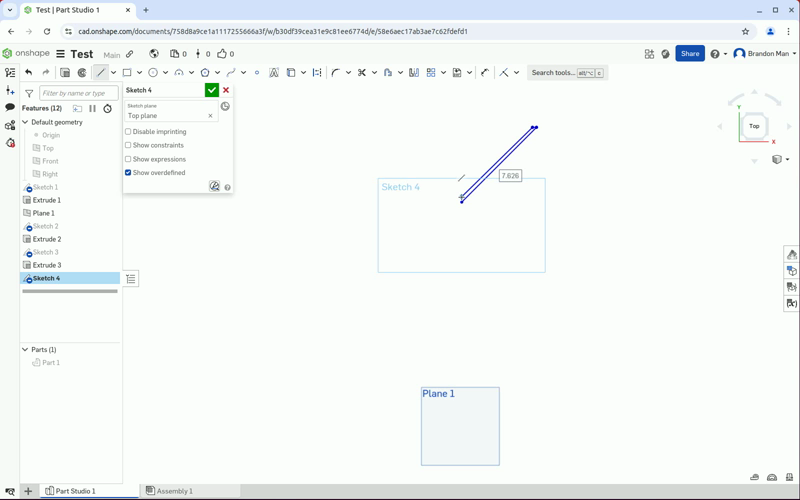
scroll(-6)
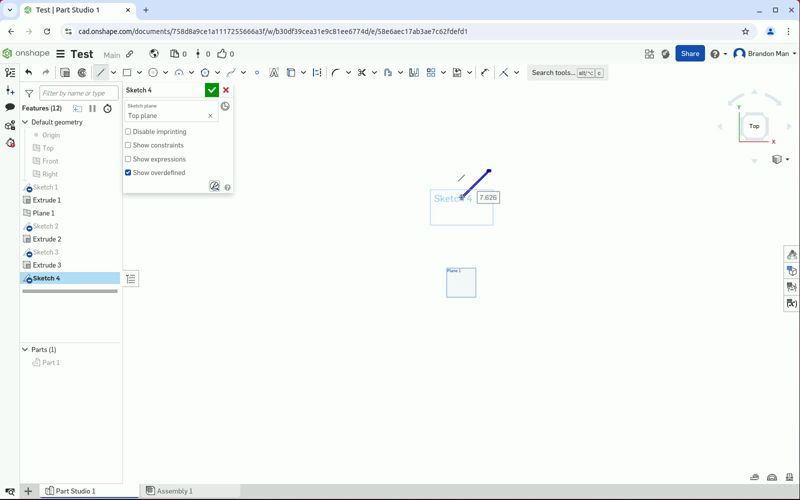
key_up(shift)
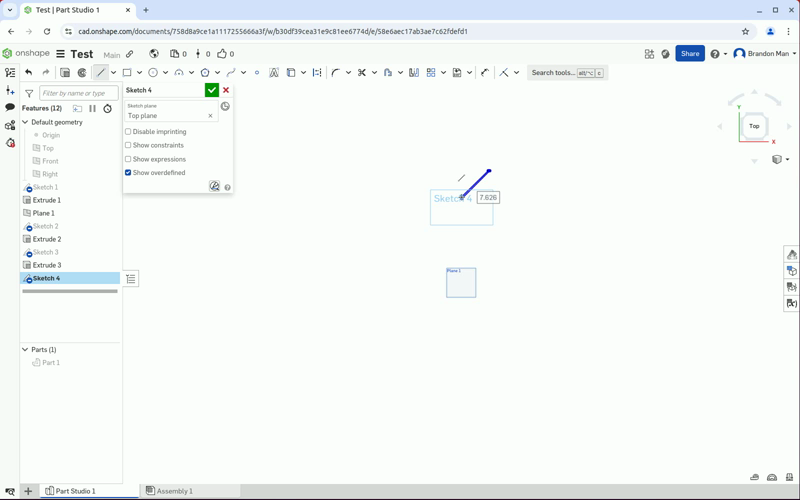
mouse_move(492, 196)
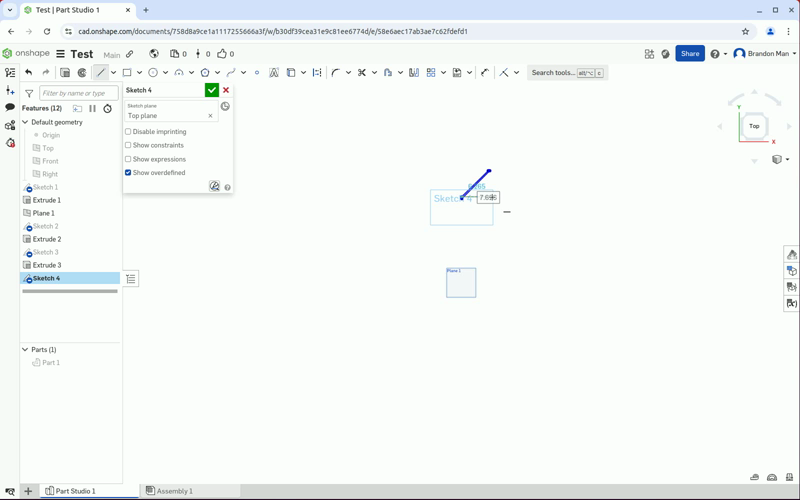
key_down(shift)
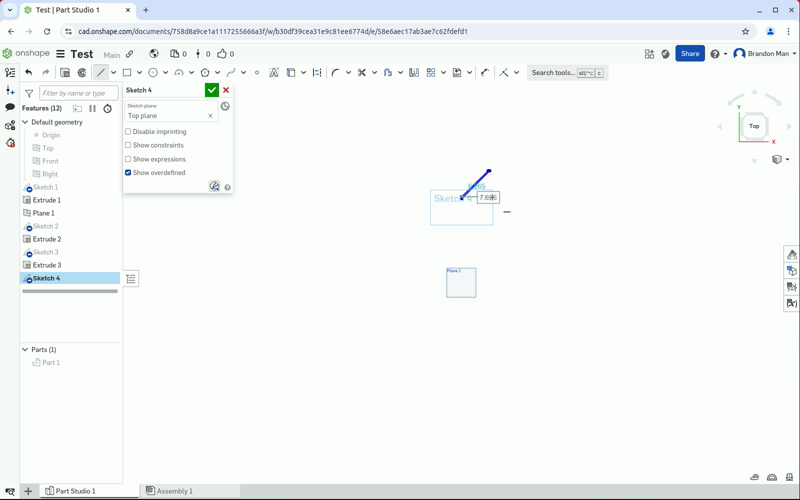
mouse_move(461, 198)
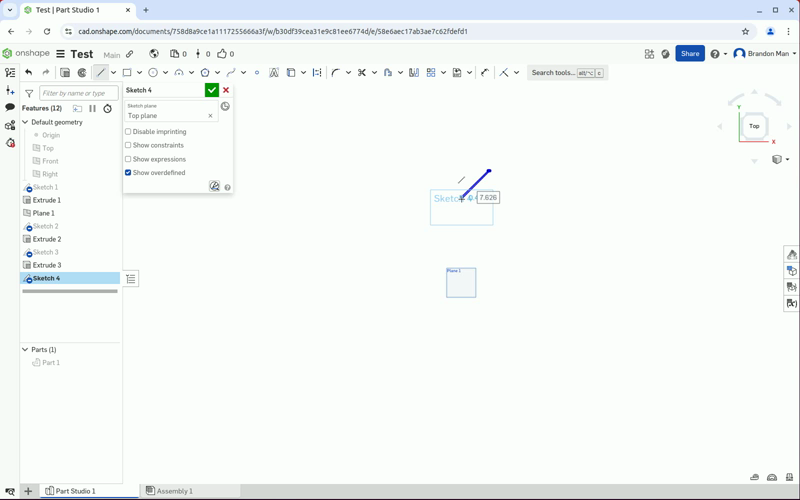
scroll(6)
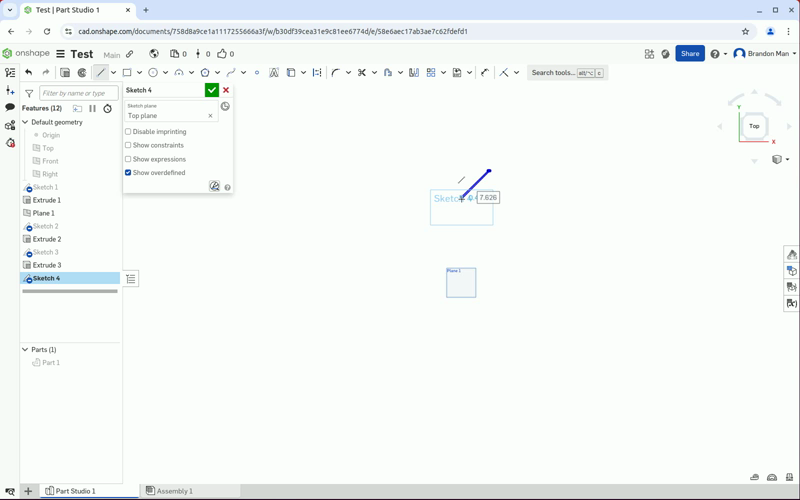
scroll(6)
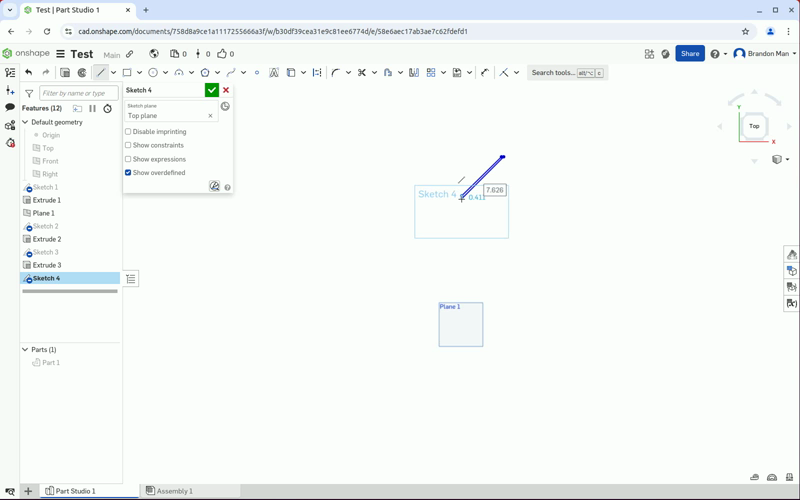
scroll(6)
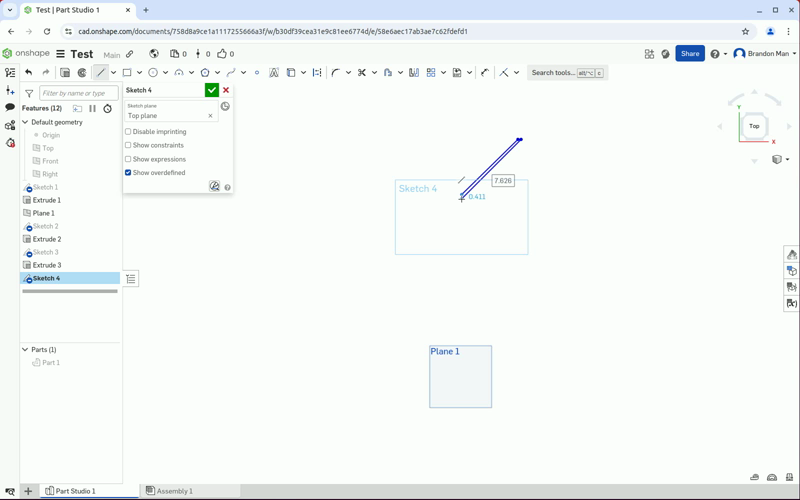
scroll(6)
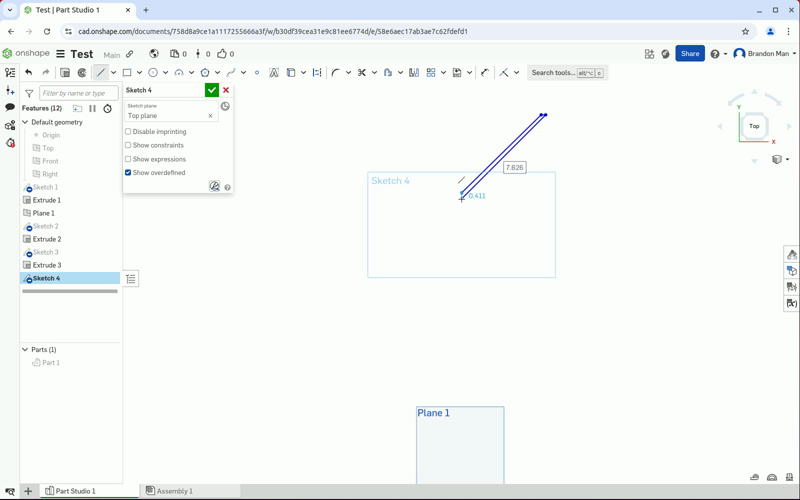
scroll(6)
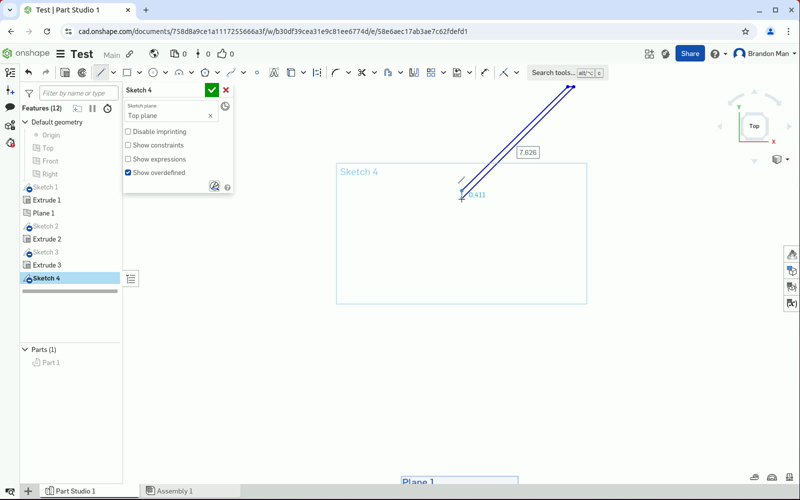
scroll(6)
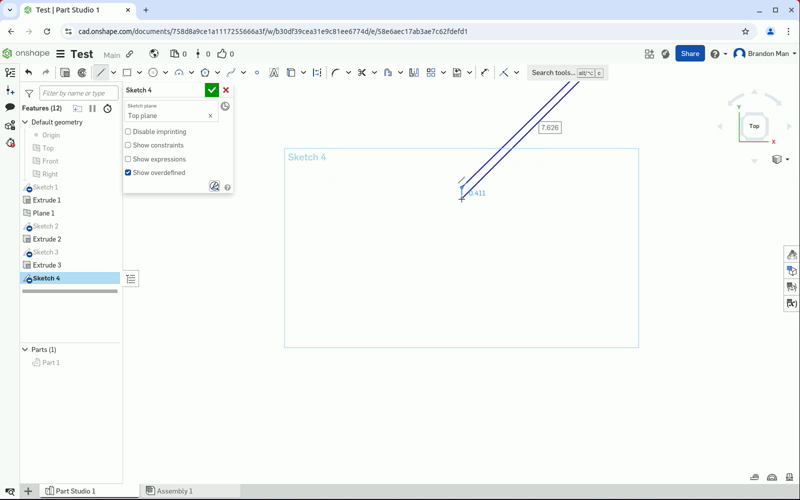
scroll(6)
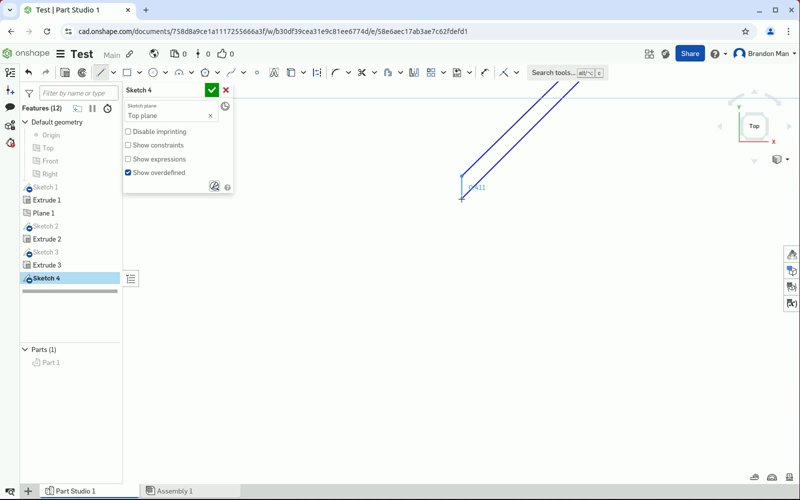
key_up(shift)
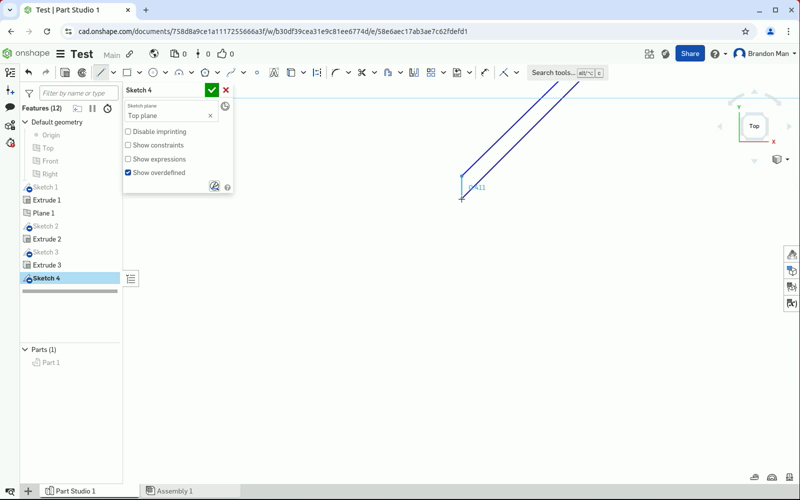
click(461, 198)
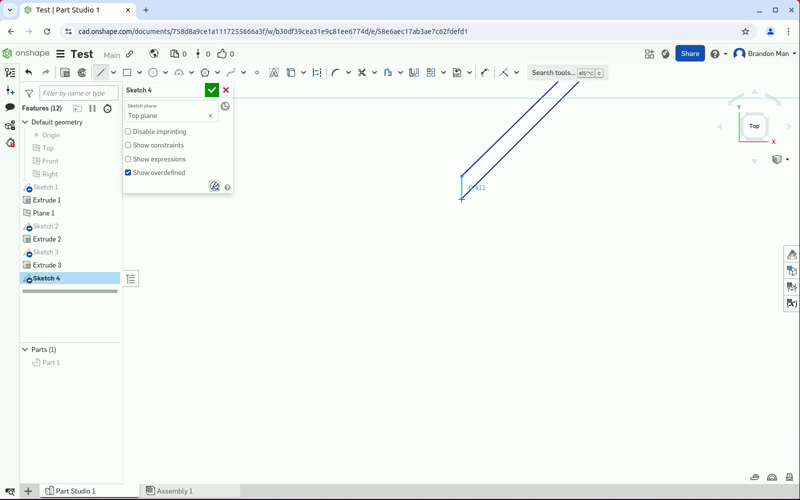
scroll(-6)
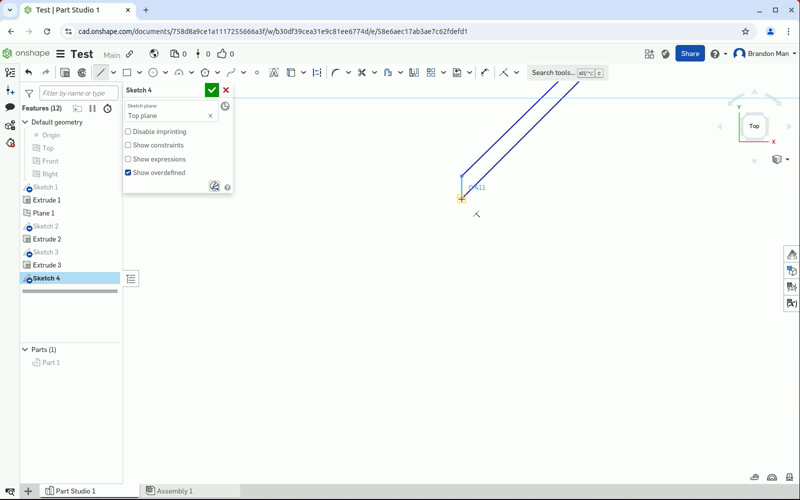
scroll(-6)
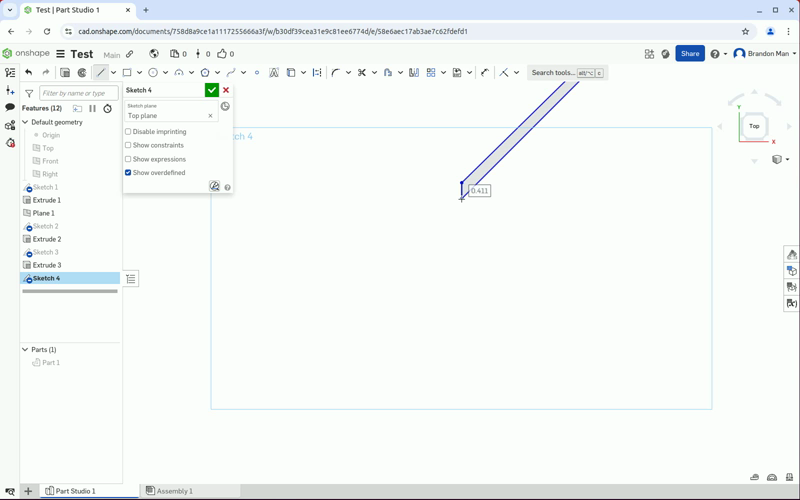
scroll(-6)
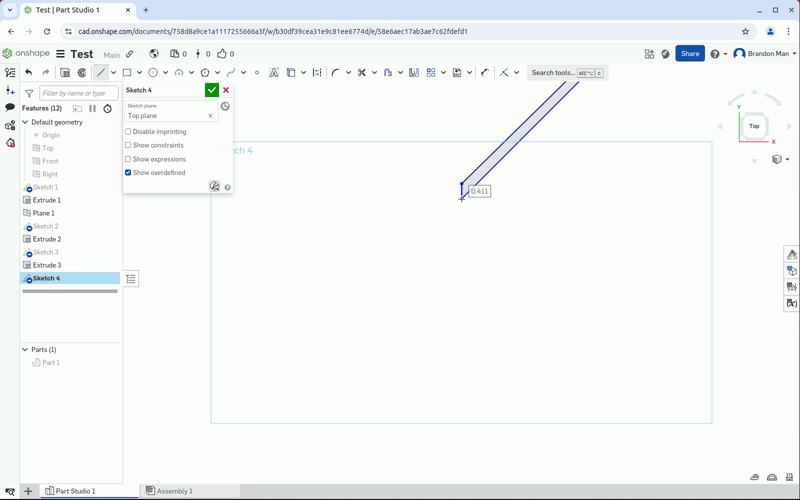
scroll(-6)
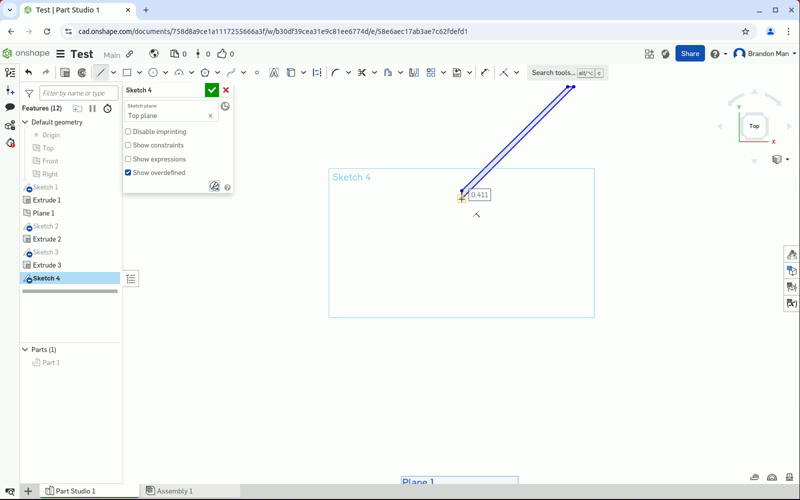
scroll(-6)
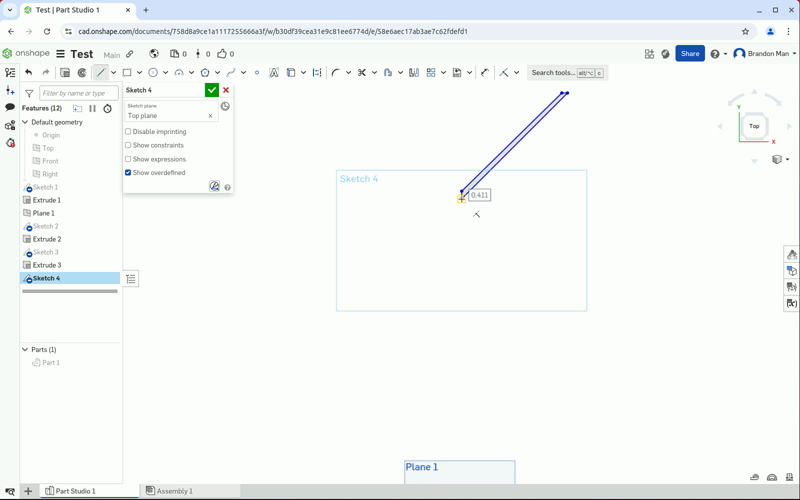
scroll(-6)
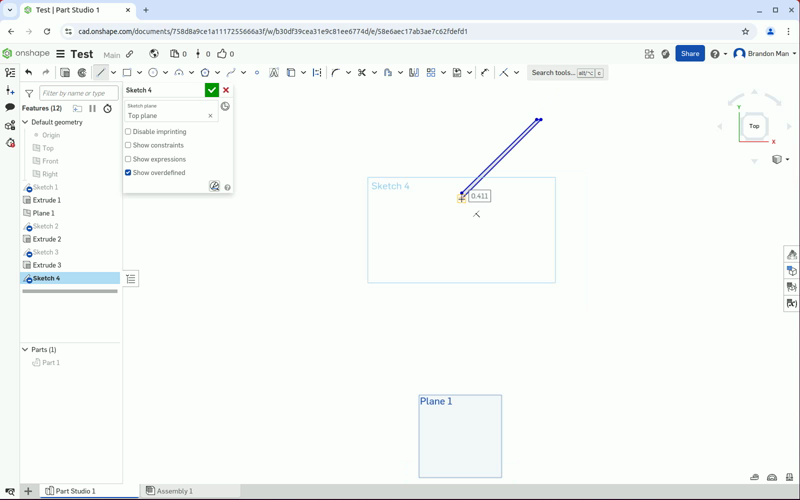
scroll(-6)
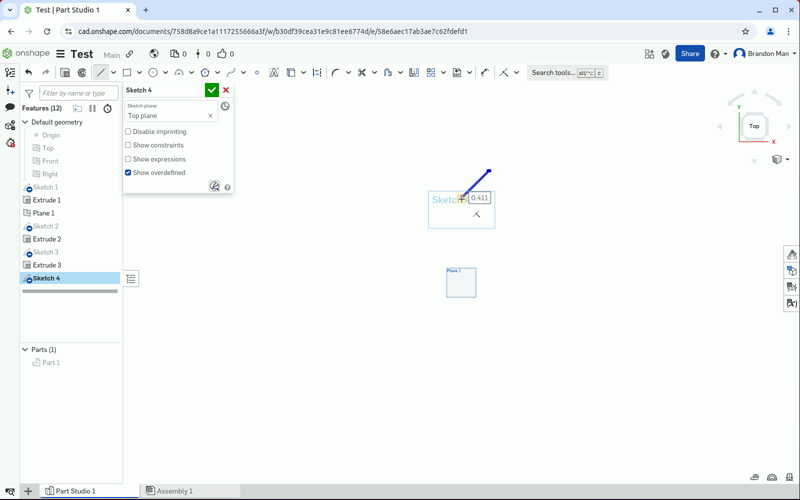
key(esc)
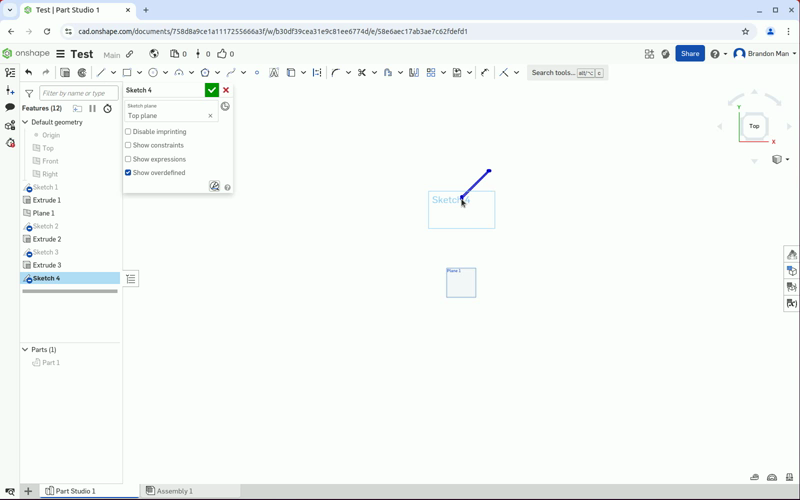
mouse_move(474, 184)
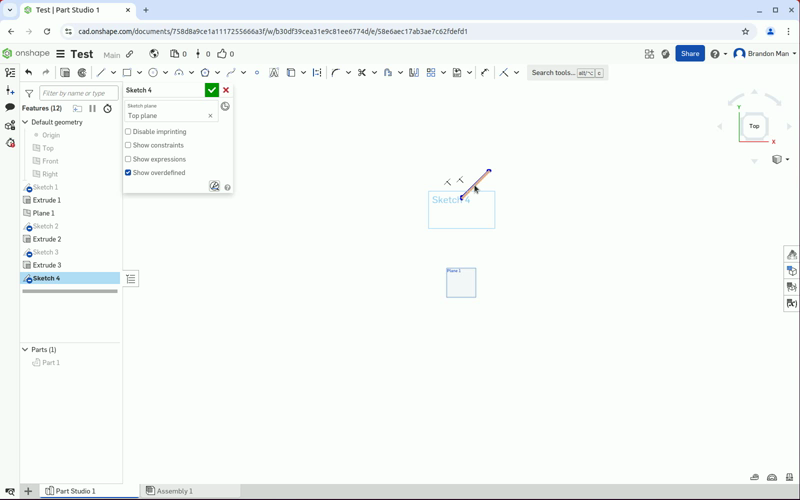
scroll(6)
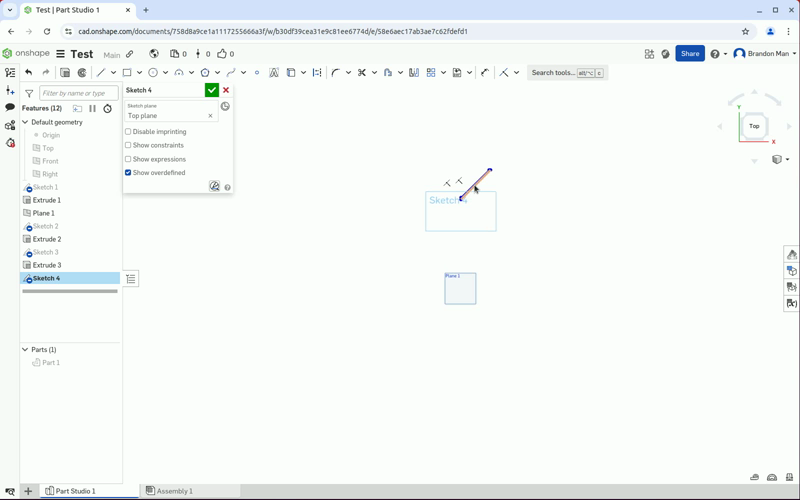
scroll(6)
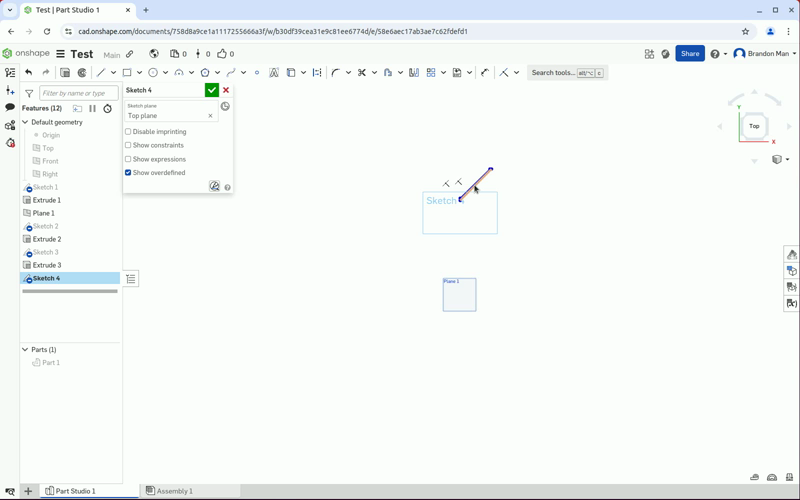
scroll(6)
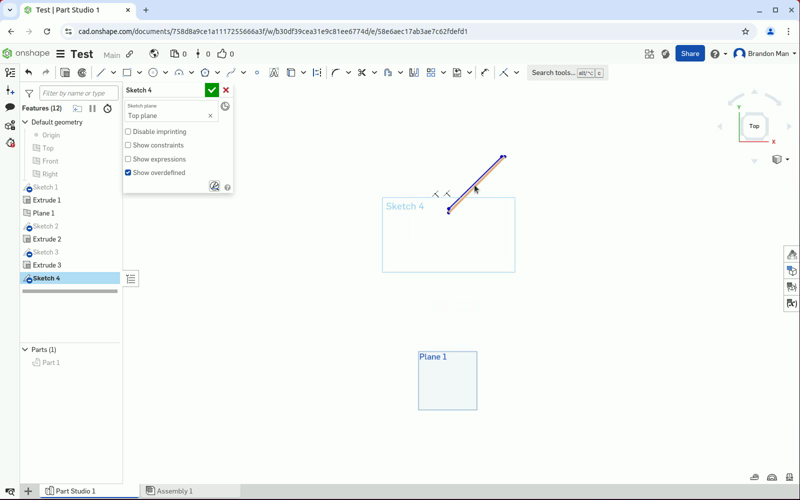
scroll(6)
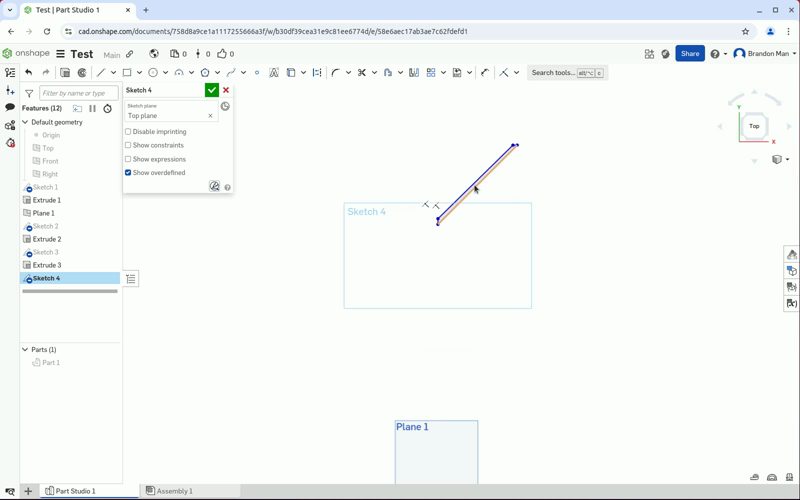
scroll(6)
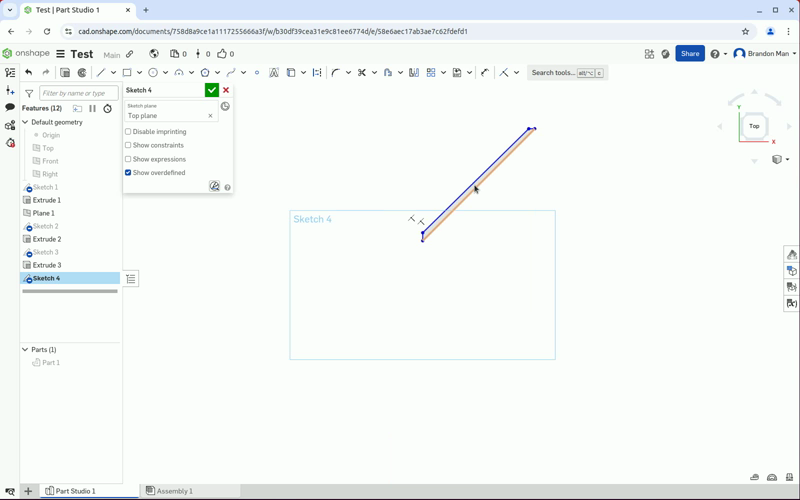
scroll(6)
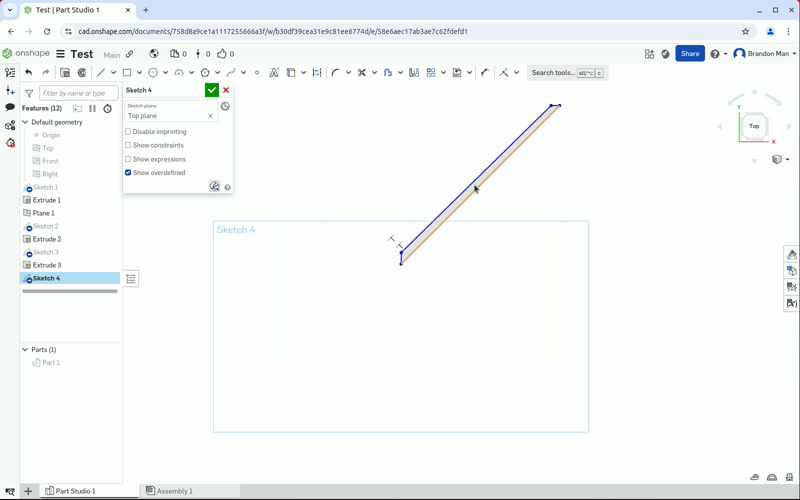
scroll(6)
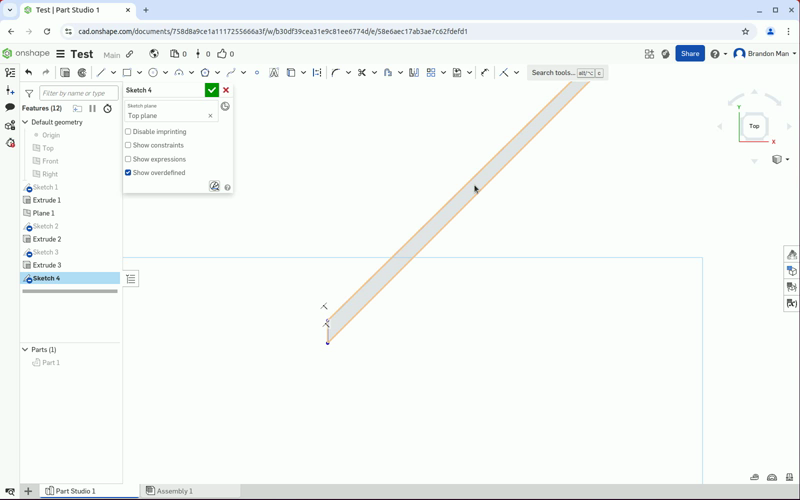
click(474, 184)
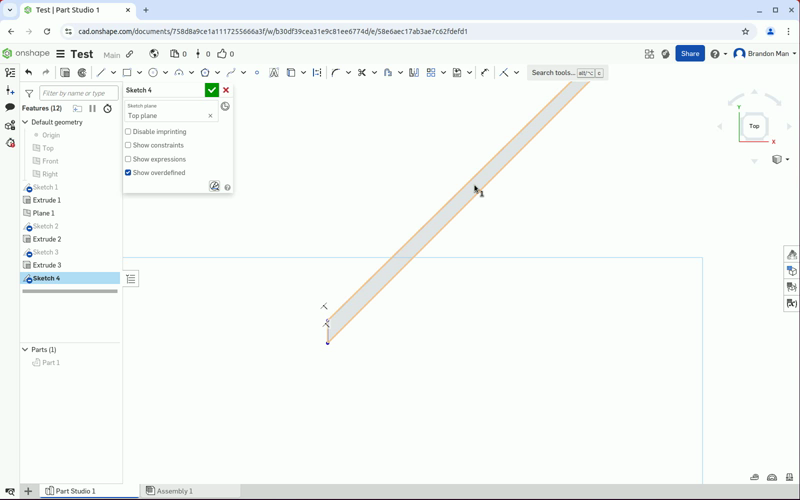
scroll(-6)
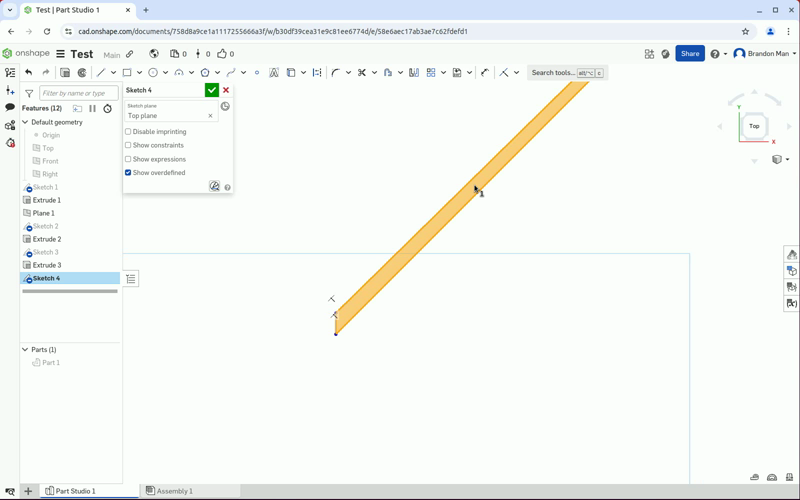
scroll(-6)
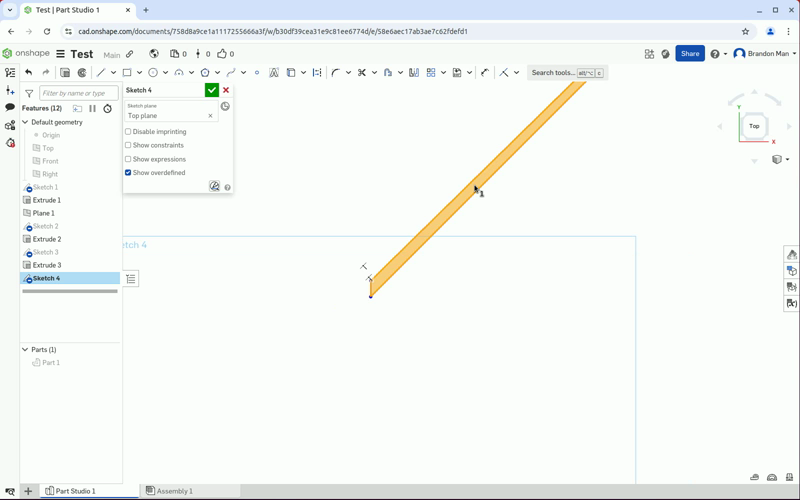
scroll(-6)
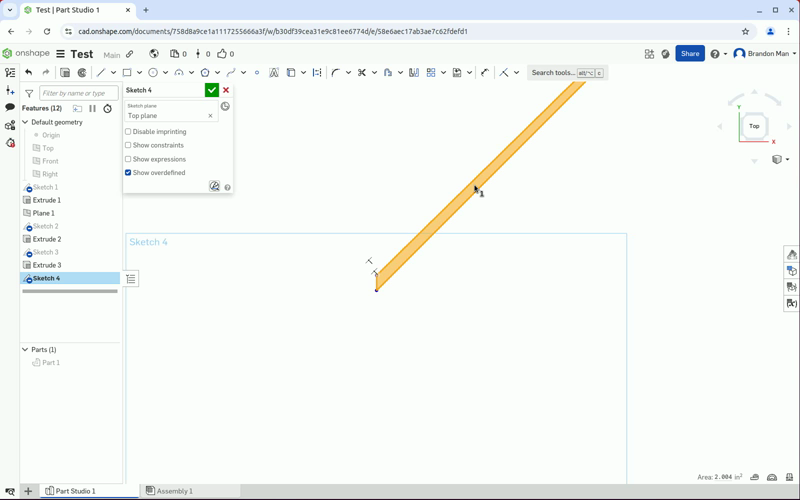
scroll(-6)
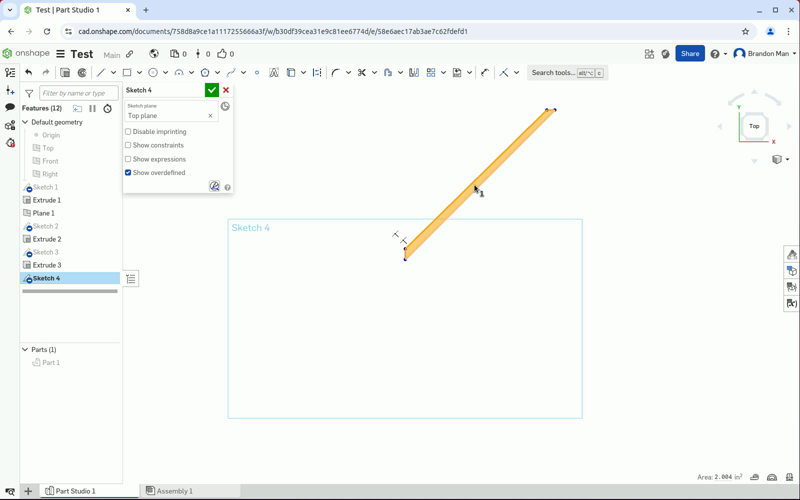
scroll(-6)
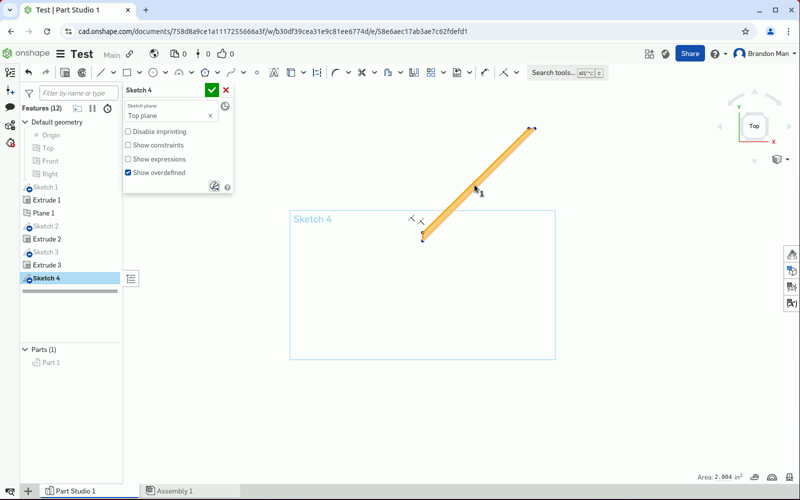
scroll(-6)
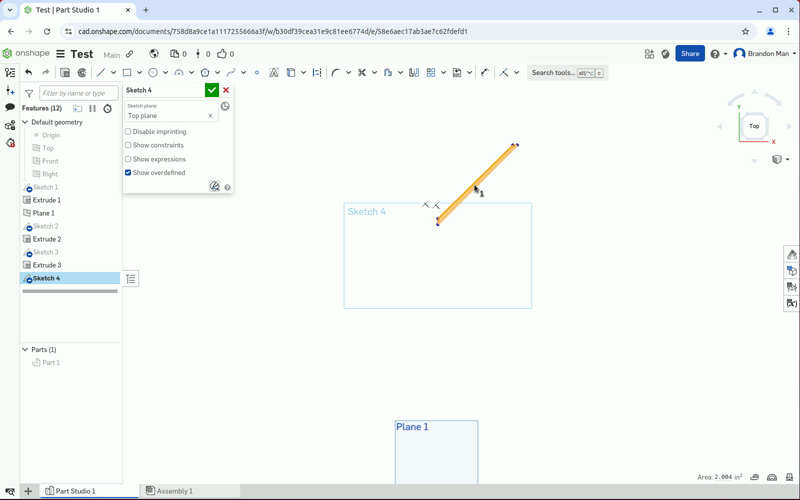
scroll(-6)
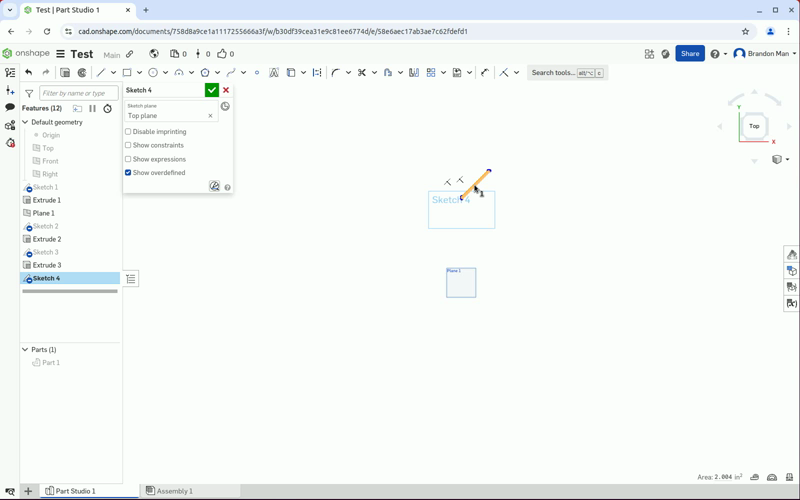
mouse_move(73, 352)
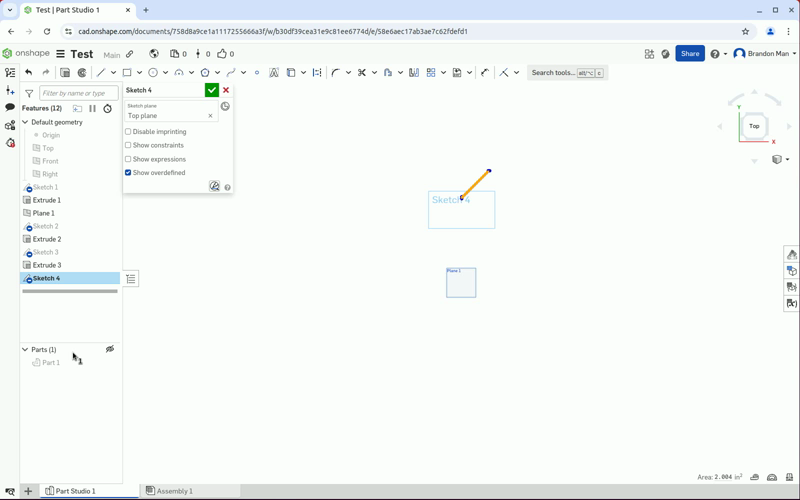
key(shift+y)
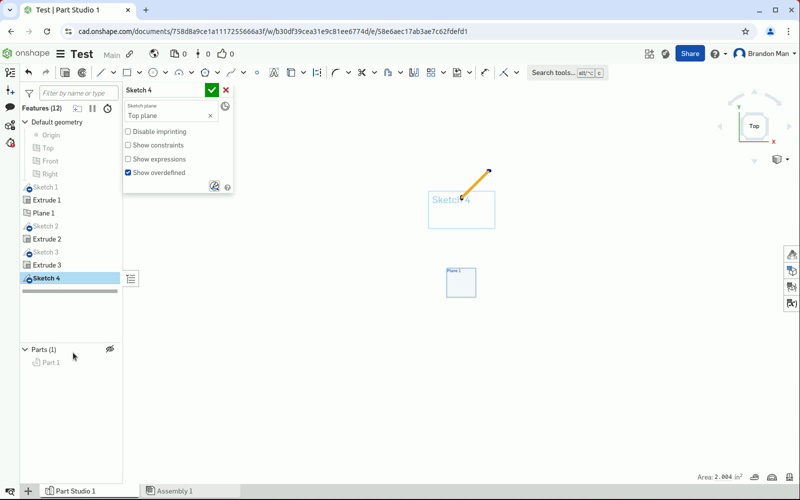
key(shift+e)
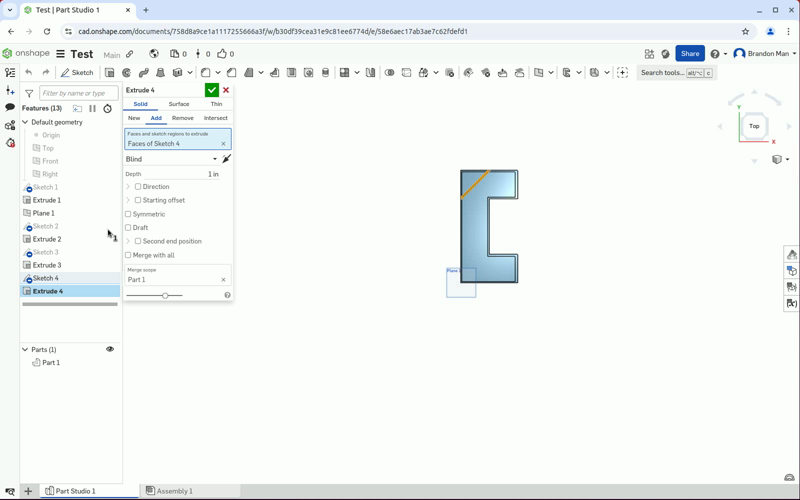
mouse_move(143, 106)
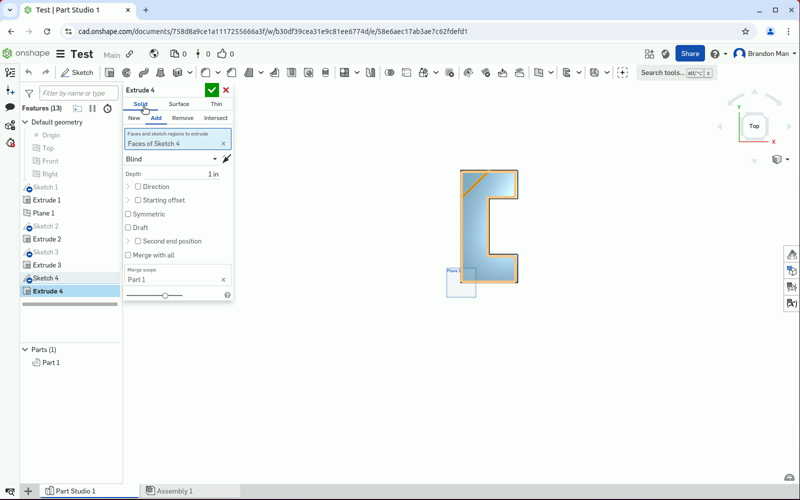
click(143, 106)
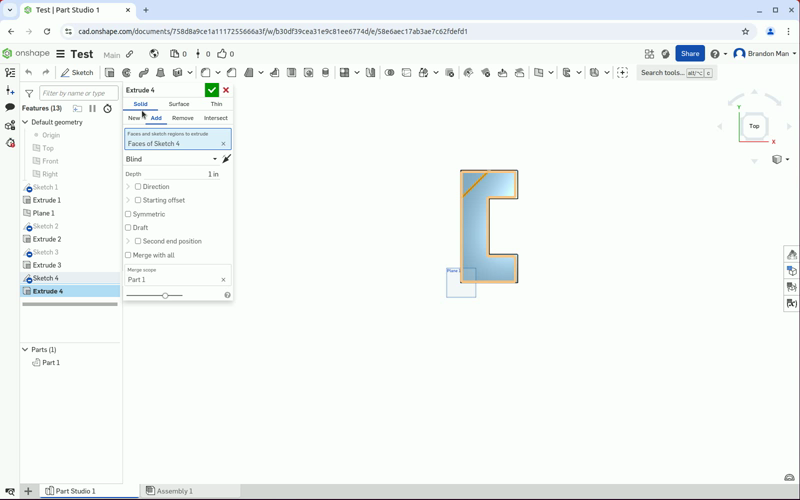
mouse_move(137, 120)
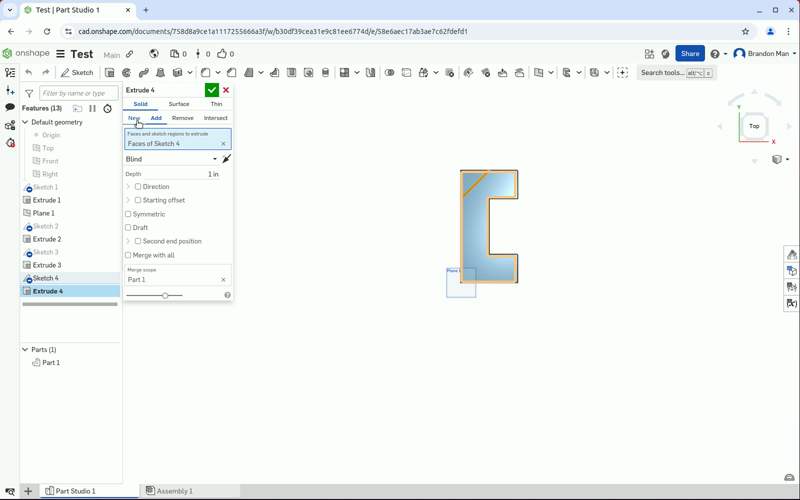
click(137, 120)
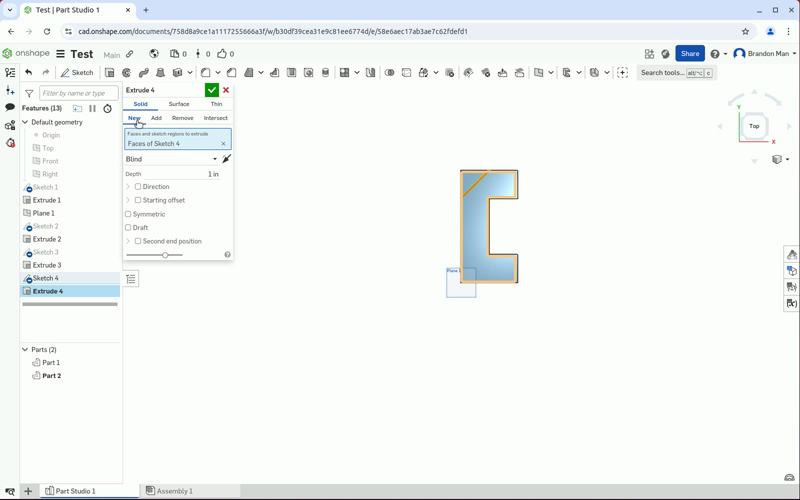
key(tab, 4)
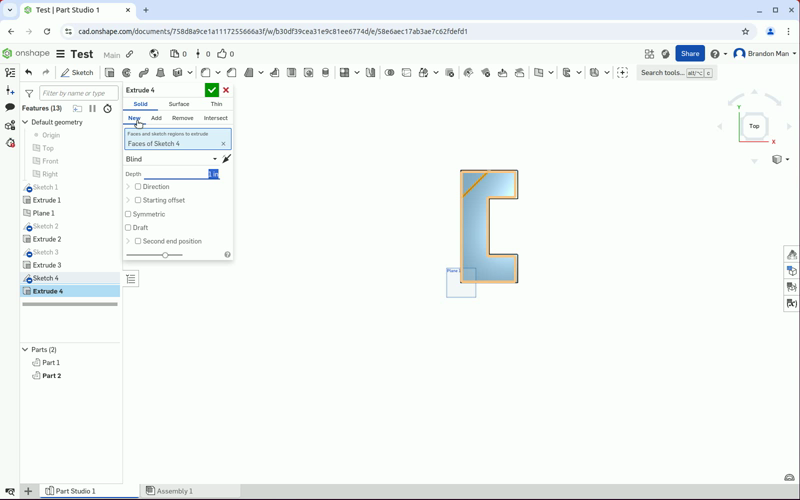
text(0.481)
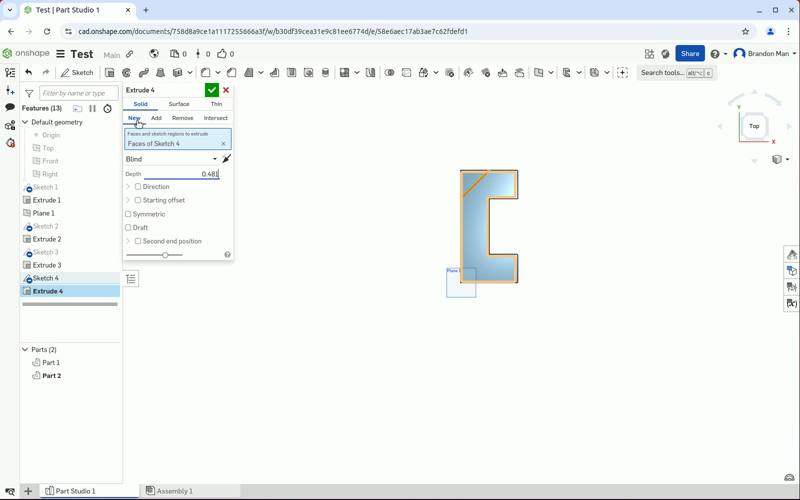
key(enter)
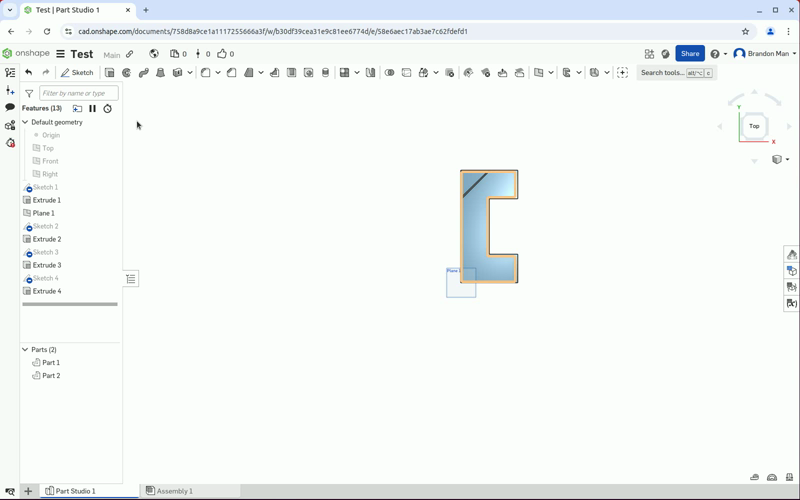
key(shift+h)
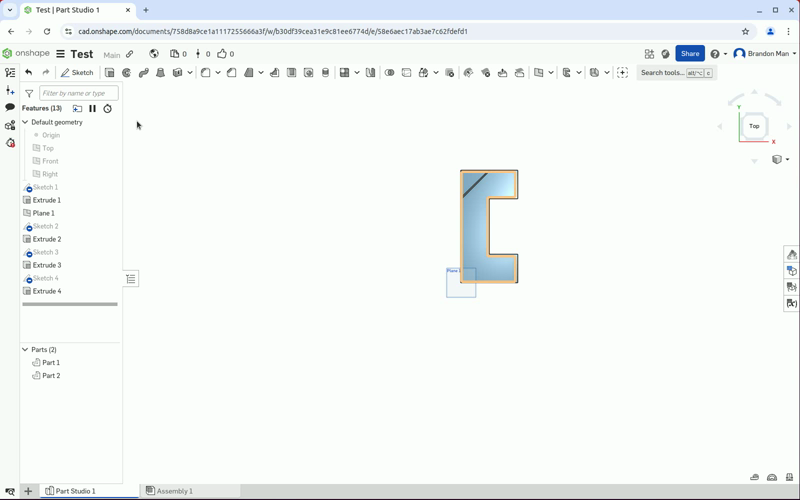
key(shift+h)
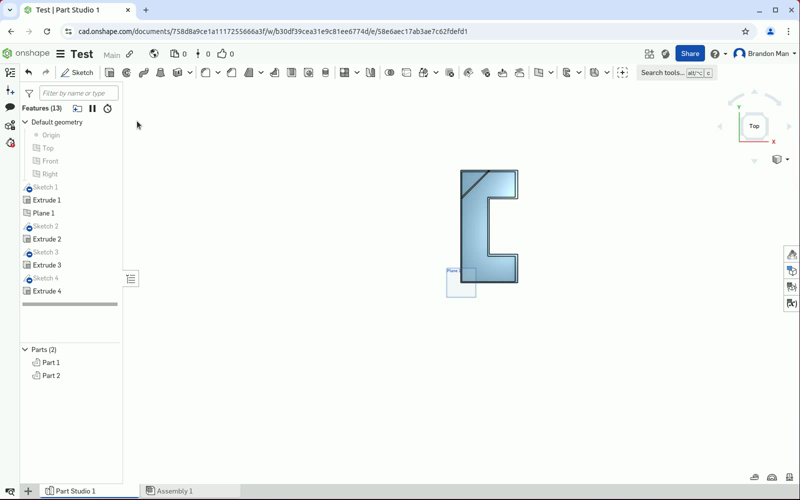
mouse_move(73, 189)
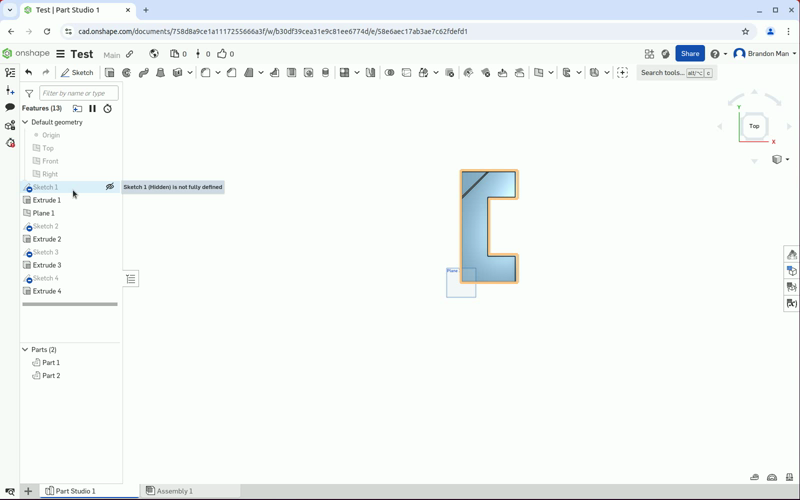
click(73, 189)
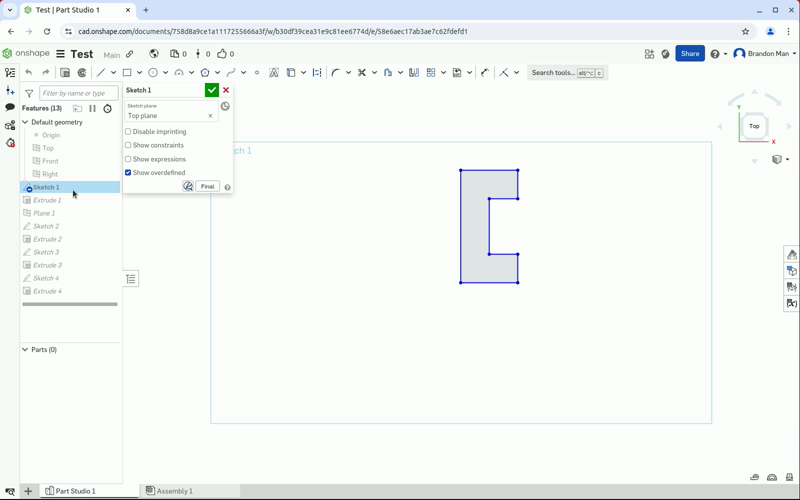
mouse_move(229, 92)
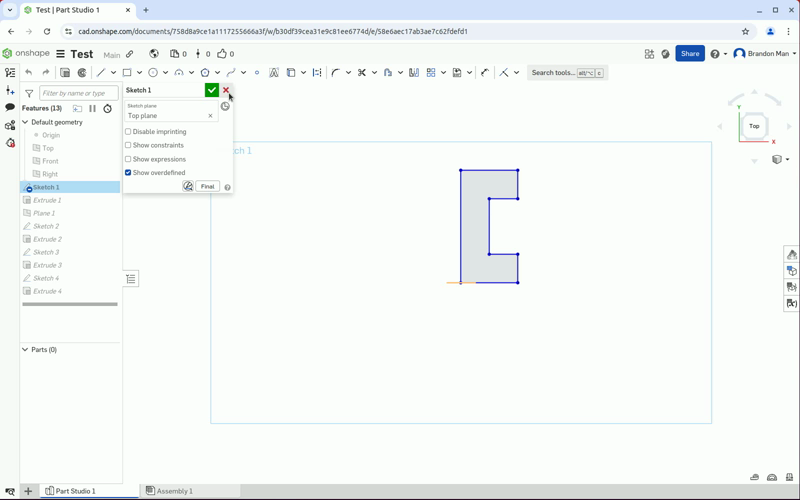
click(229, 92)
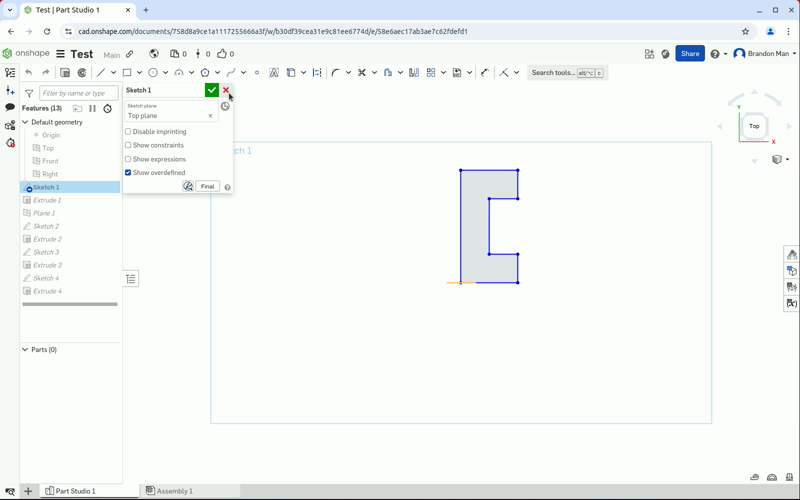
key(shift+s)
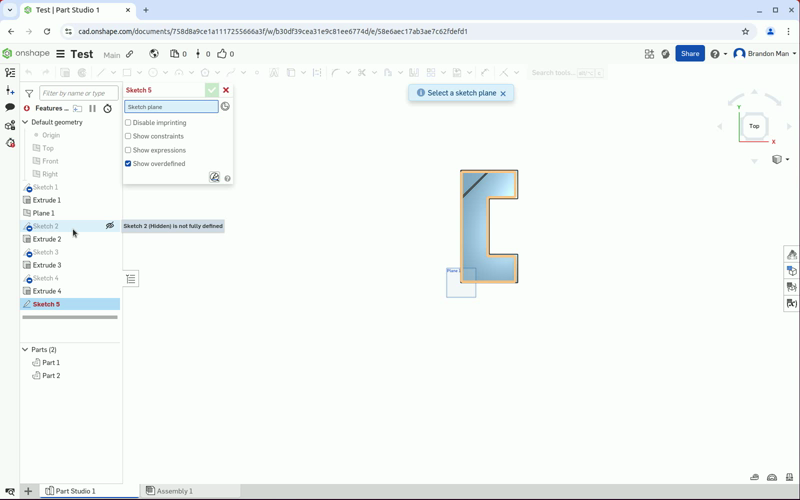
scroll(3)
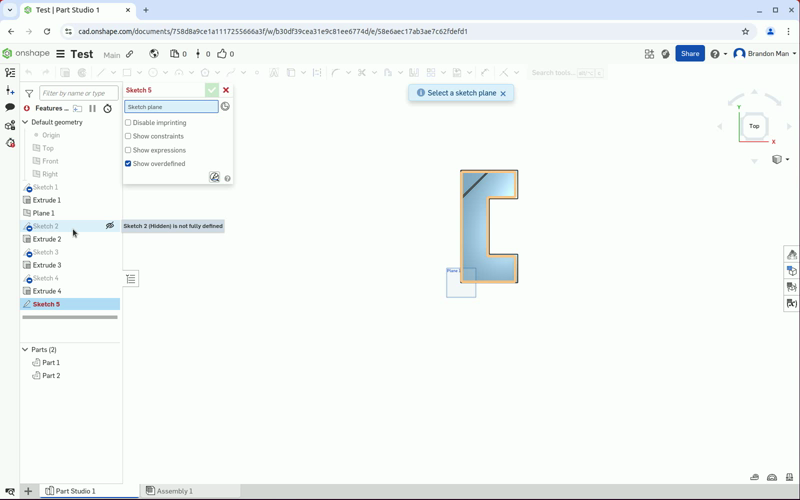
mouse_move(73, 150)
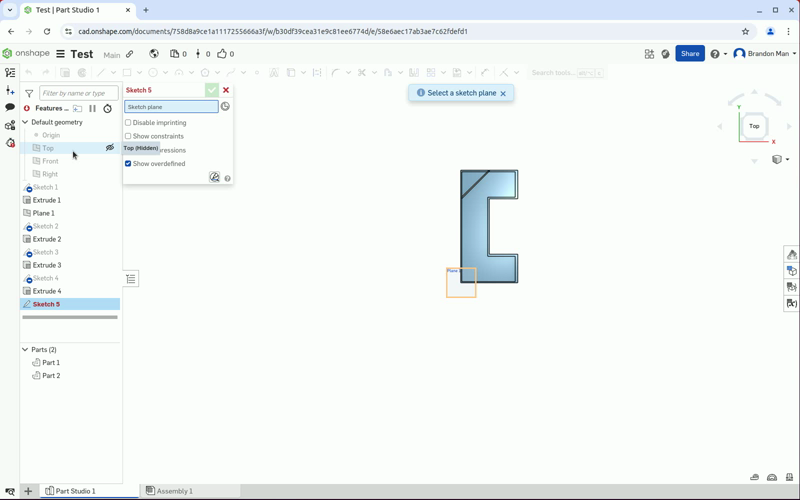
click(73, 150)
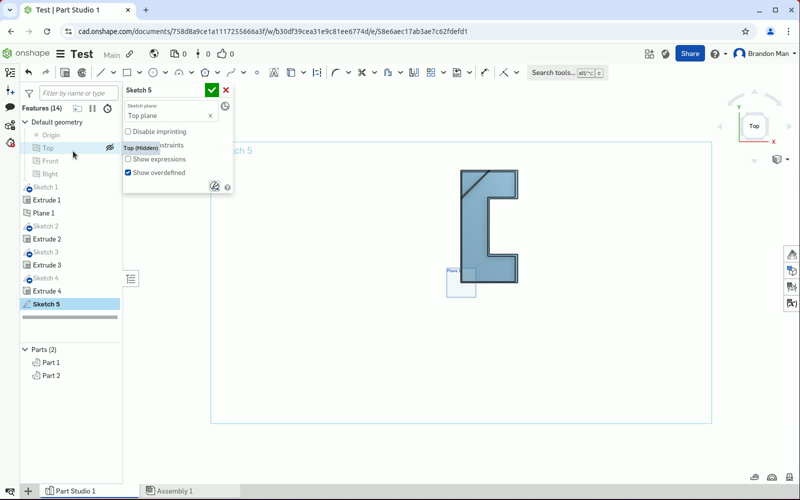
mouse_move(73, 352)
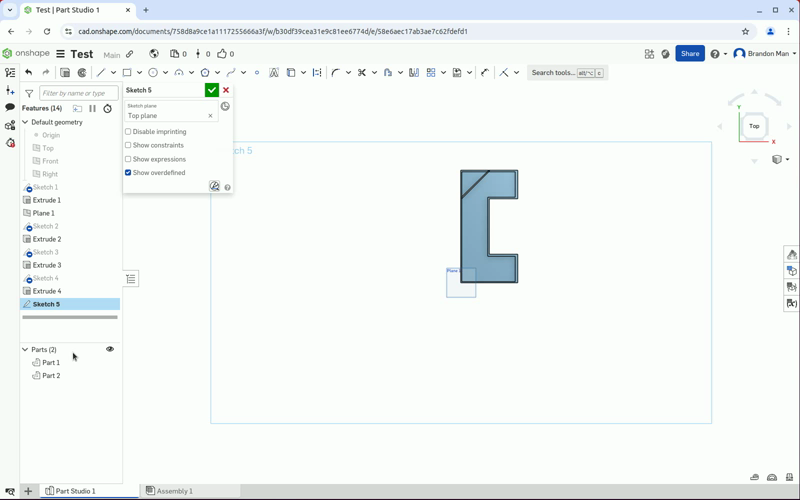
key(y)
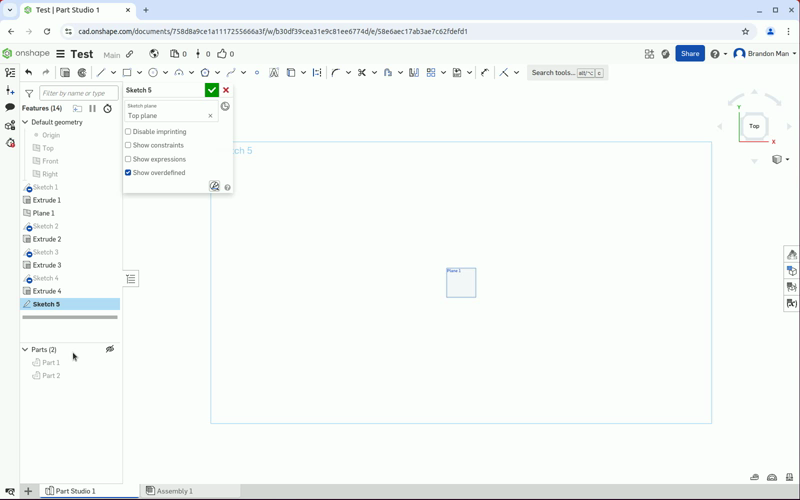
key(l)
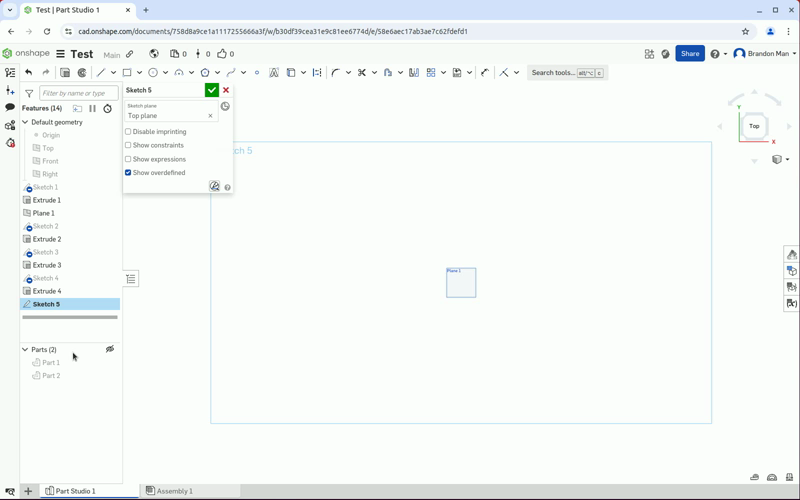
key_down(shift)
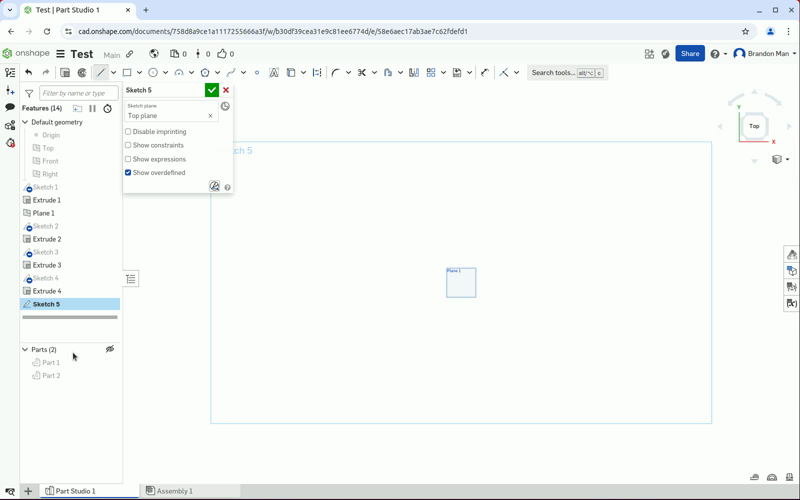
mouse_move(461, 255)
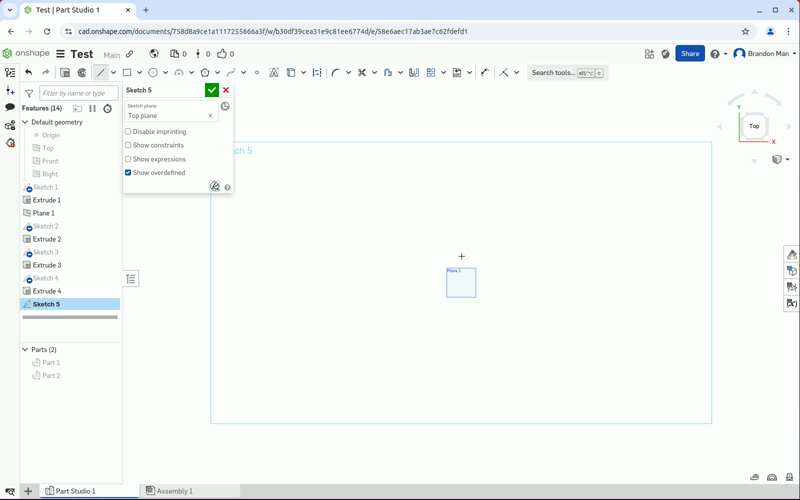
click(461, 255)
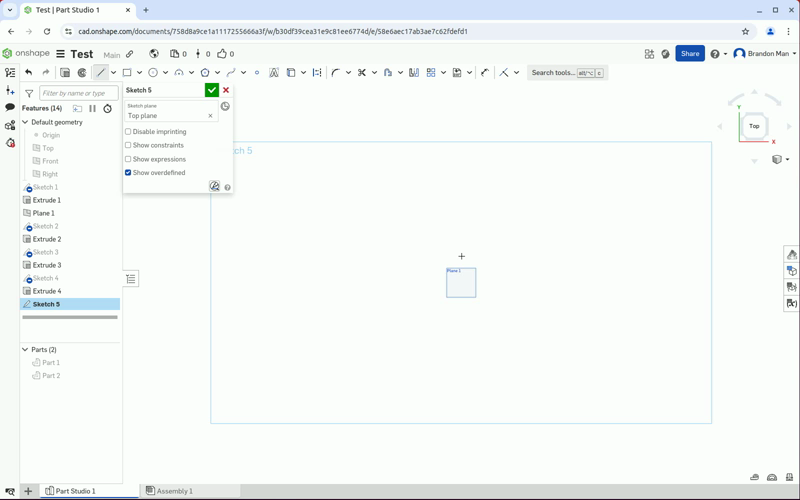
key_up(shift)
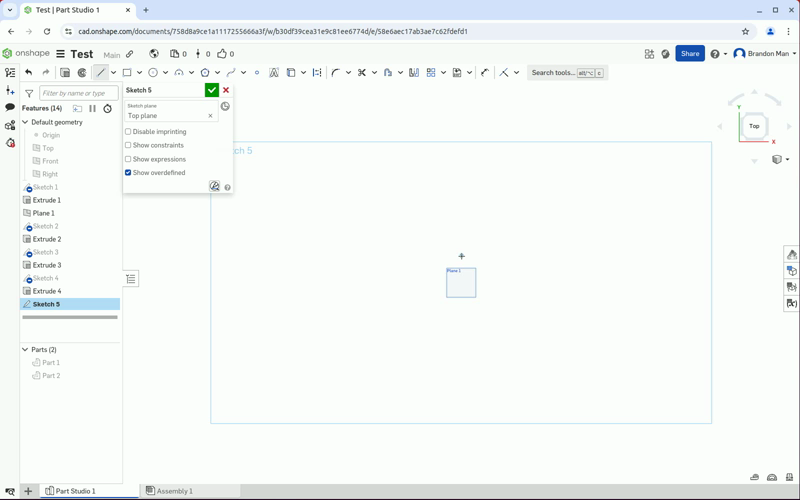
key_down(shift)
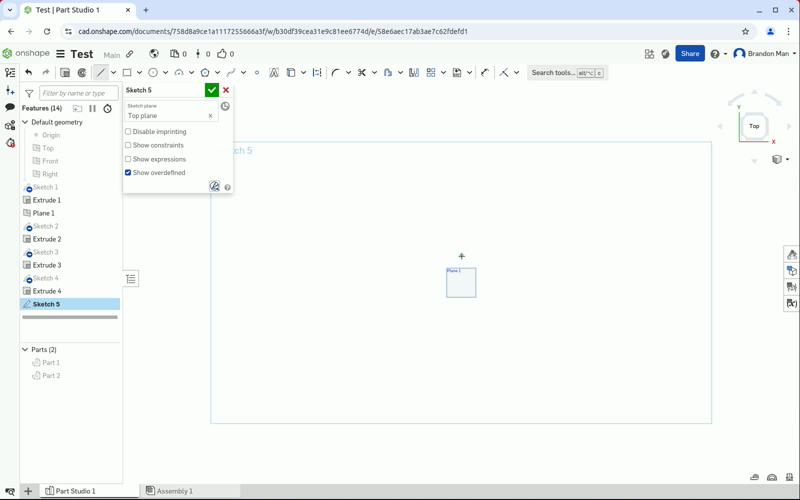
mouse_move(492, 255)
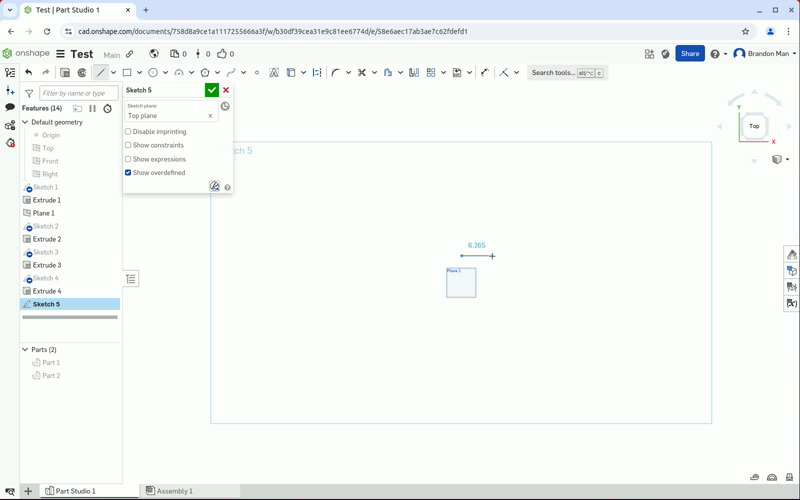
mouse_move(488, 282)
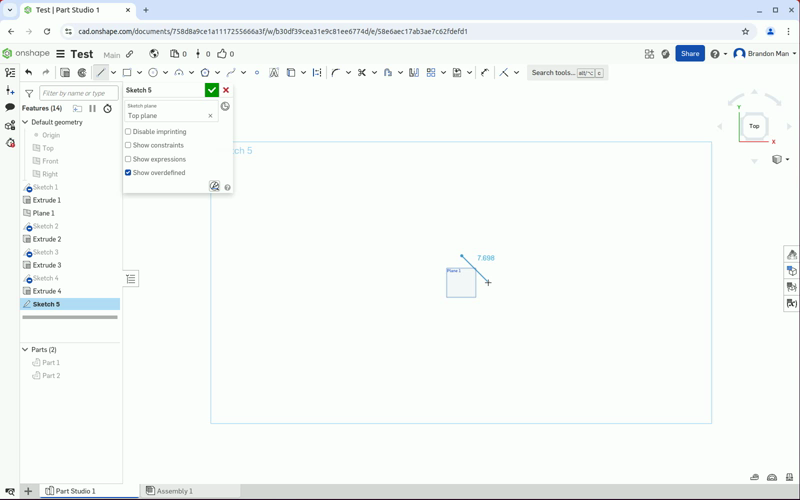
click(488, 282)
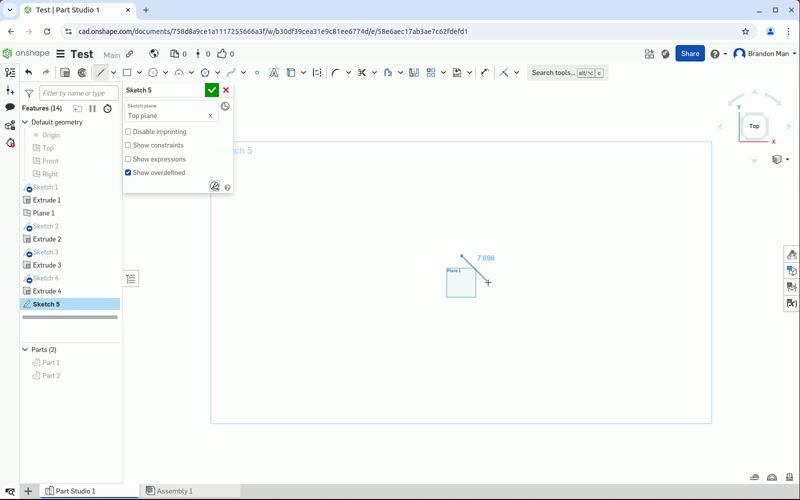
key_up(shift)
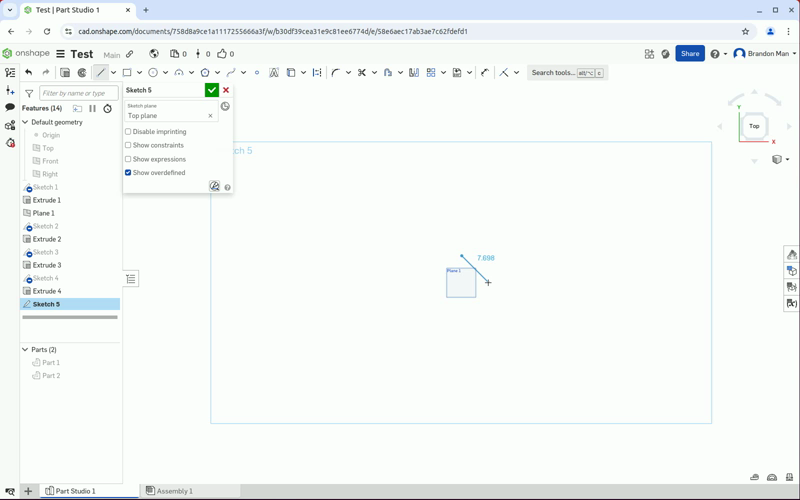
key_down(shift)
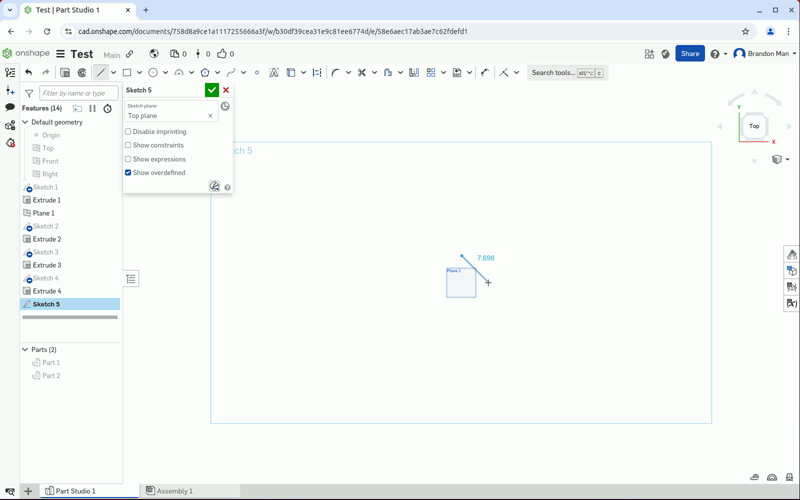
mouse_move(518, 282)
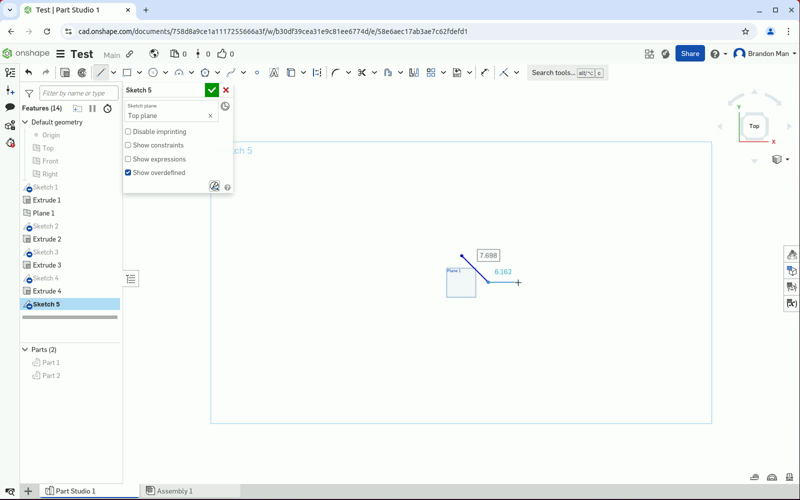
mouse_move(489, 282)
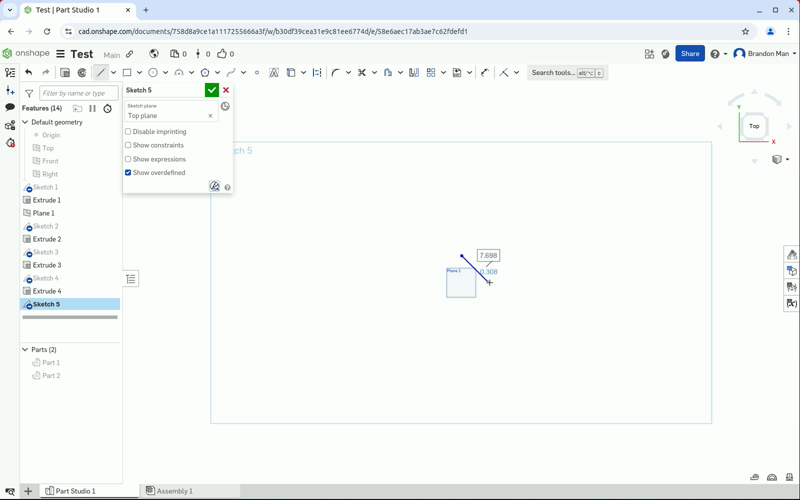
scroll(6)
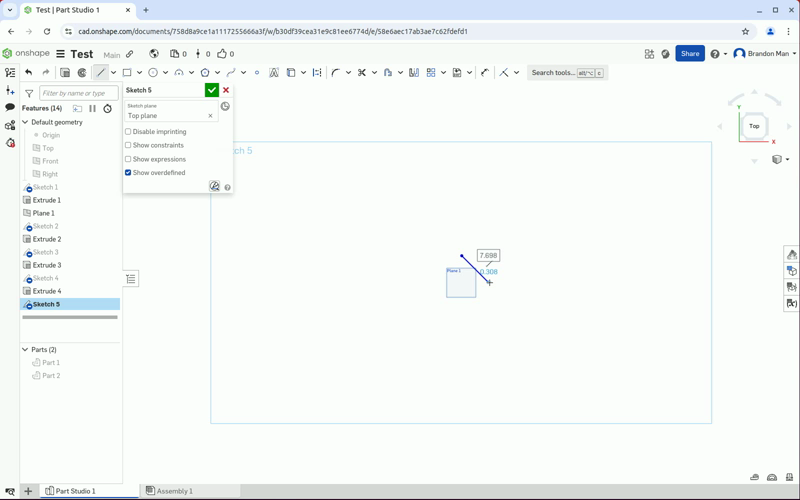
scroll(6)
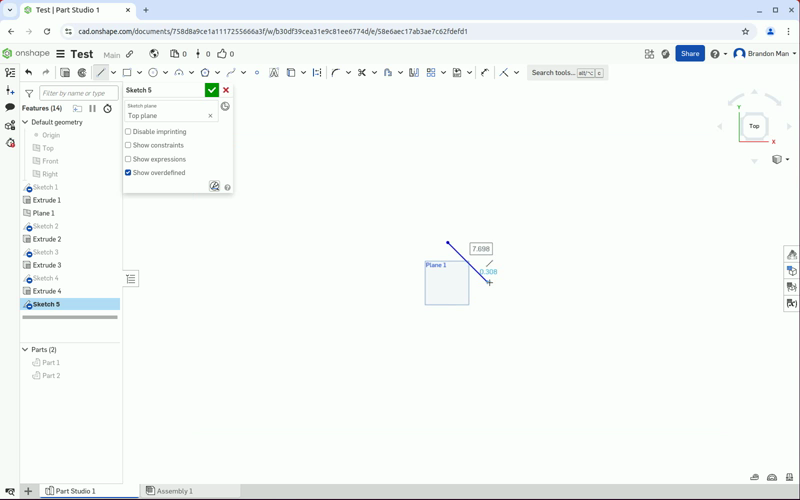
scroll(6)
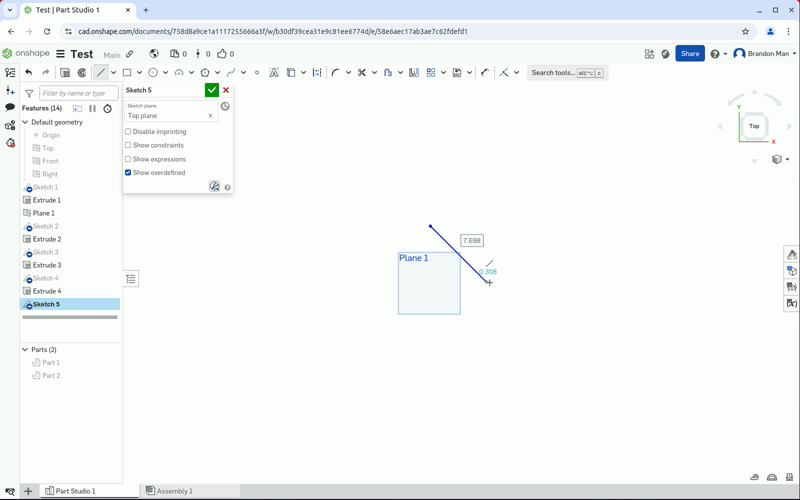
scroll(6)
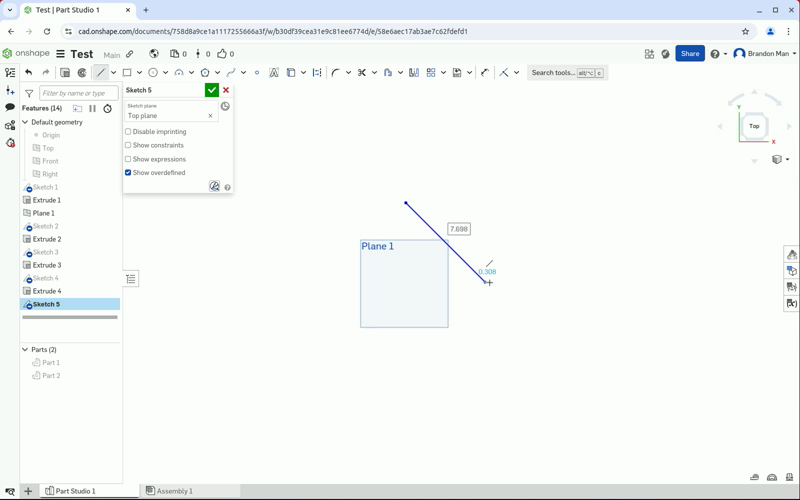
scroll(6)
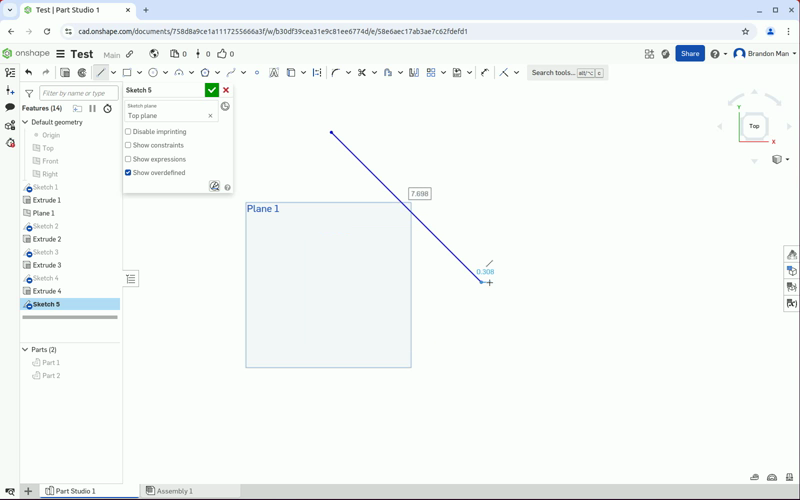
scroll(6)
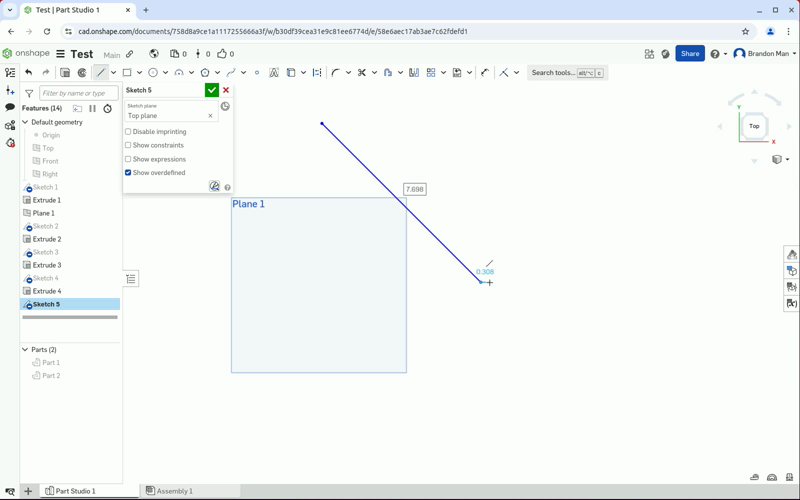
scroll(6)
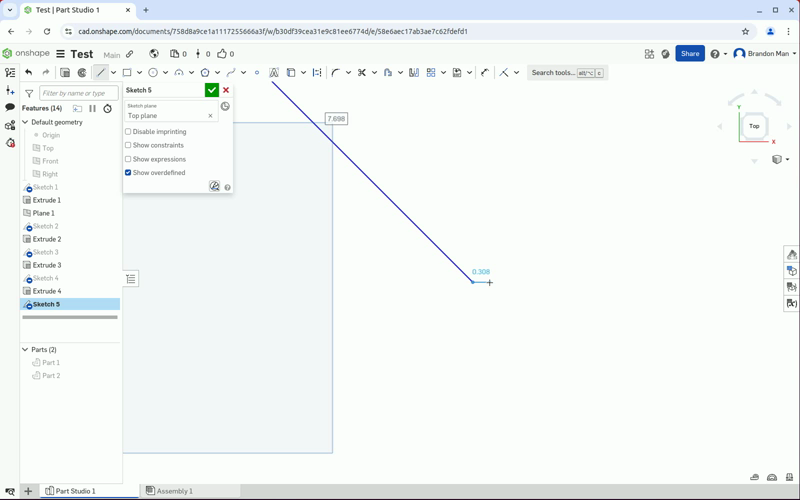
click(489, 282)
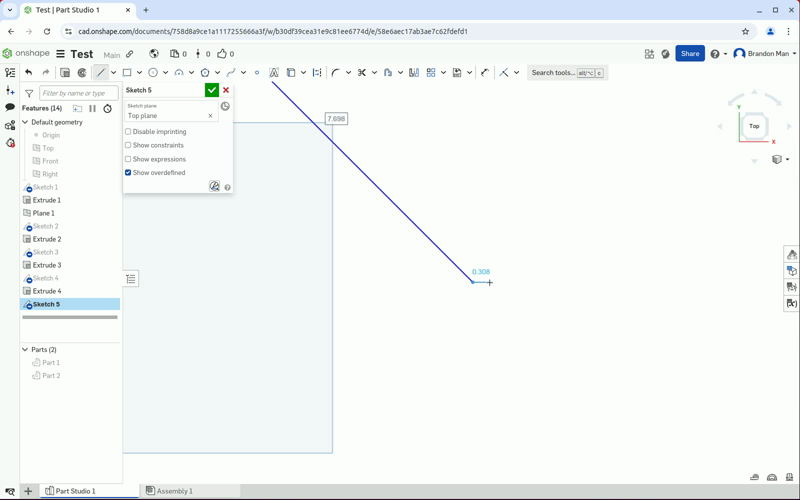
scroll(-6)
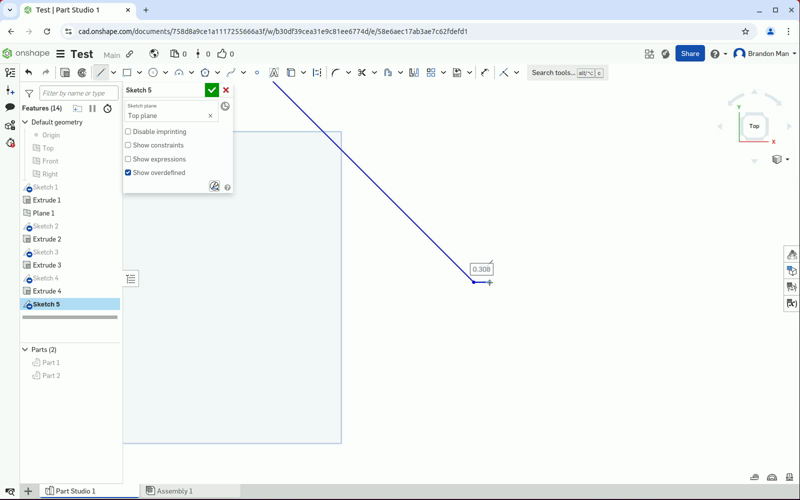
scroll(-6)
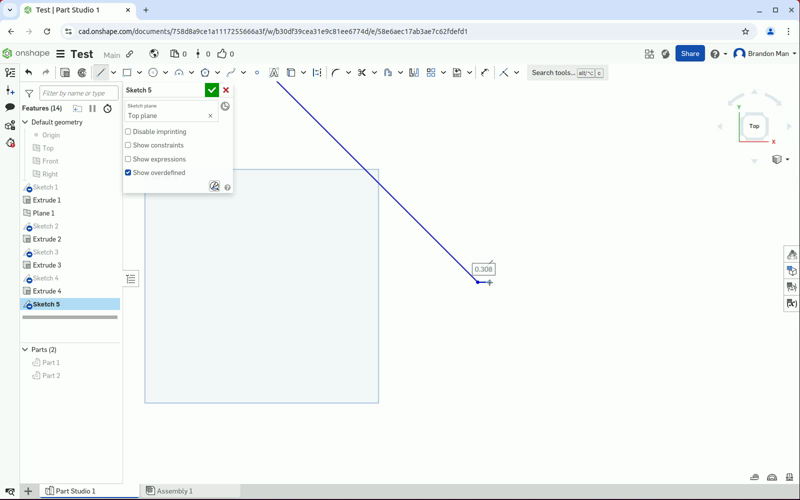
scroll(-6)
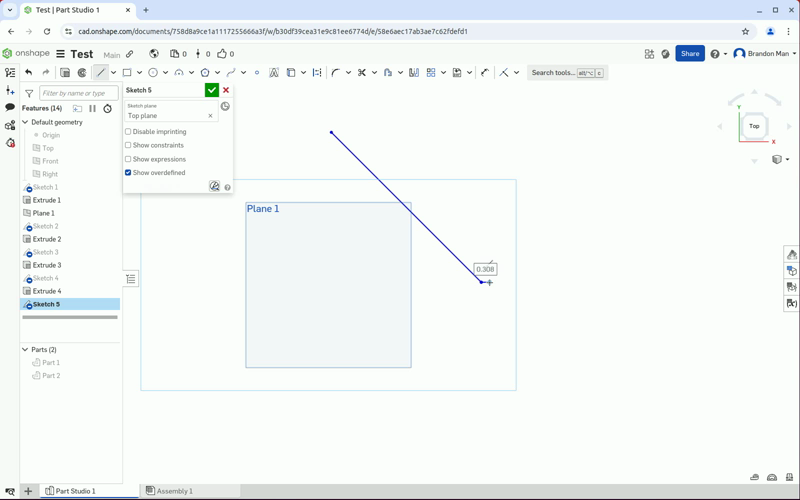
scroll(-6)
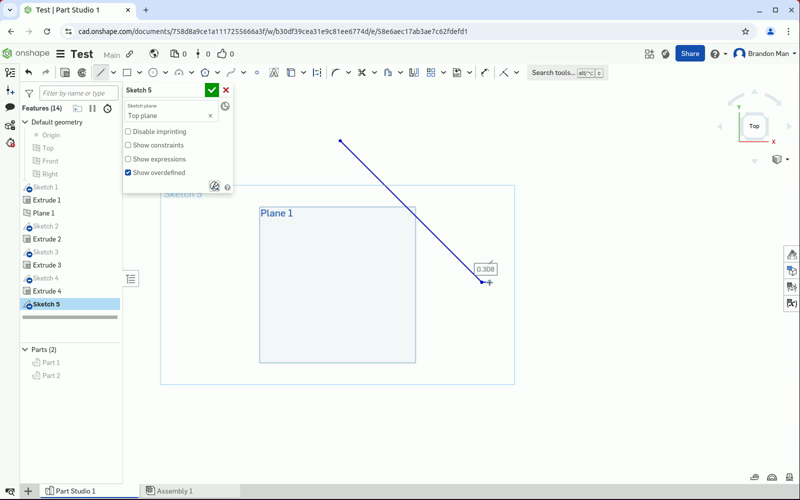
scroll(-6)
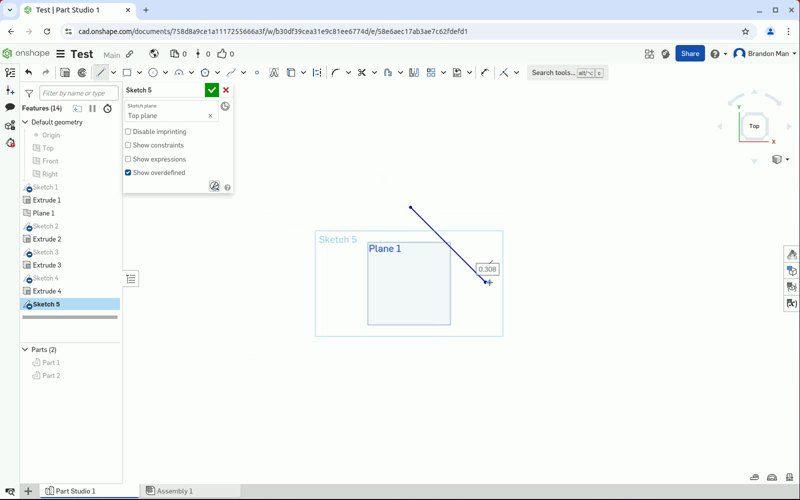
scroll(-6)
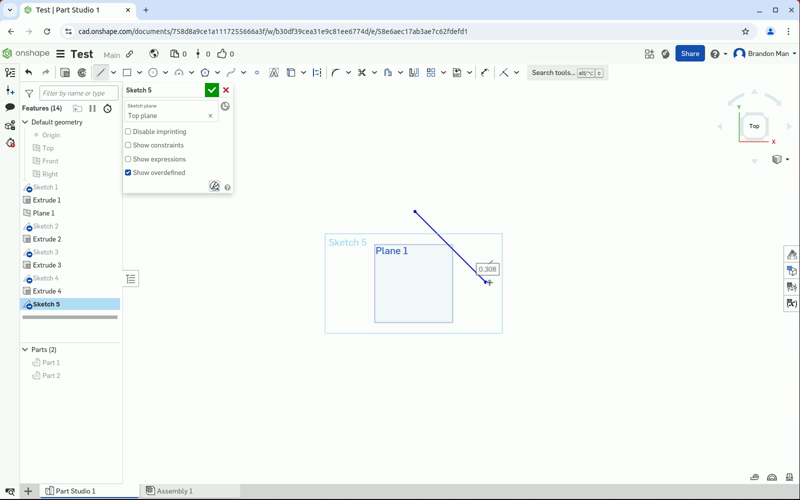
scroll(-6)
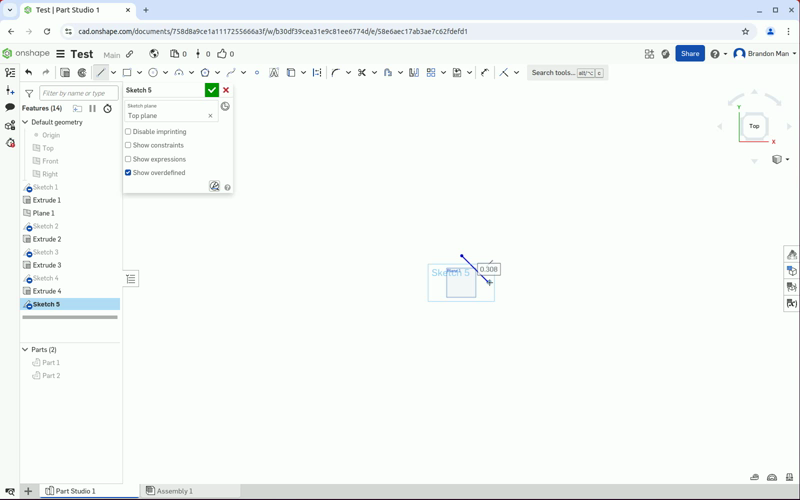
key_up(shift)
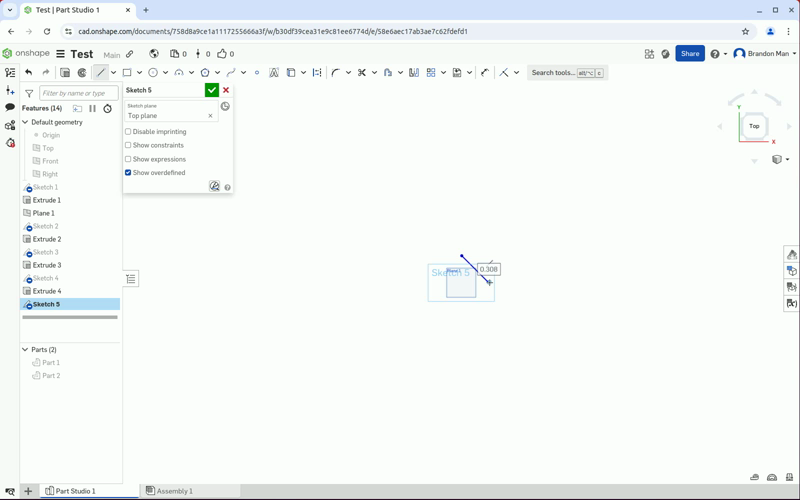
key_down(shift)
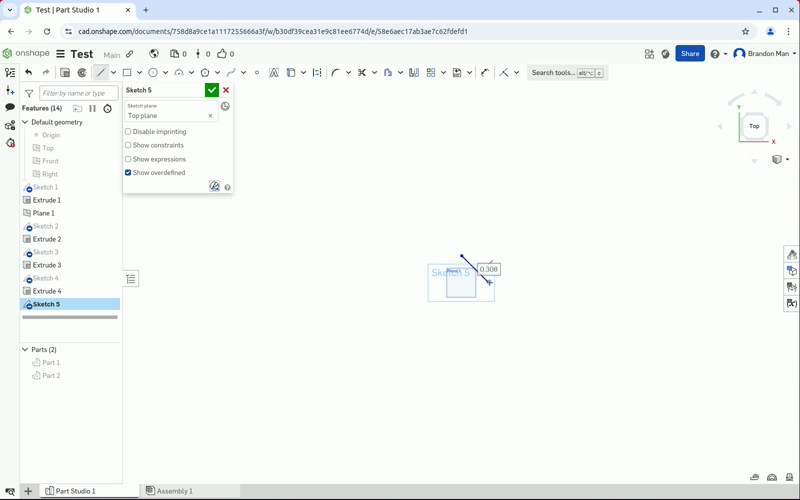
mouse_move(519, 282)
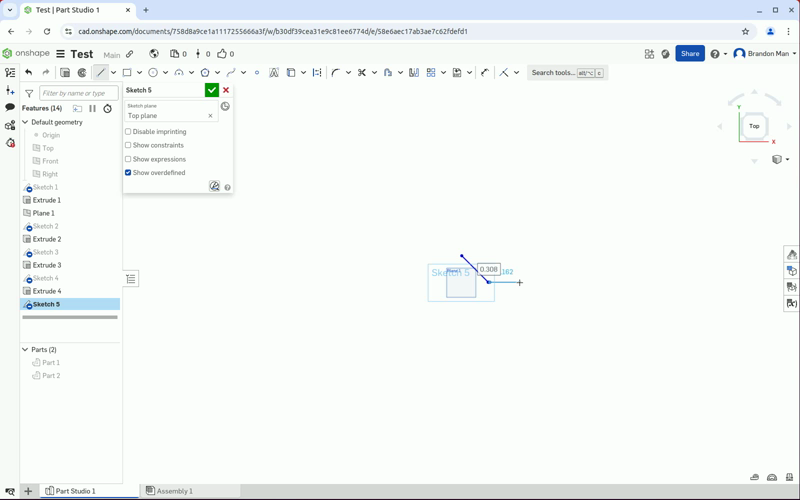
mouse_move(461, 254)
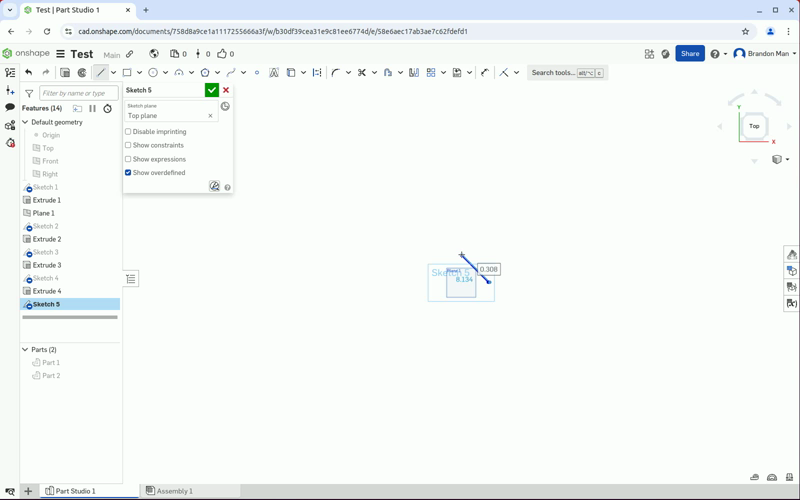
scroll(6)
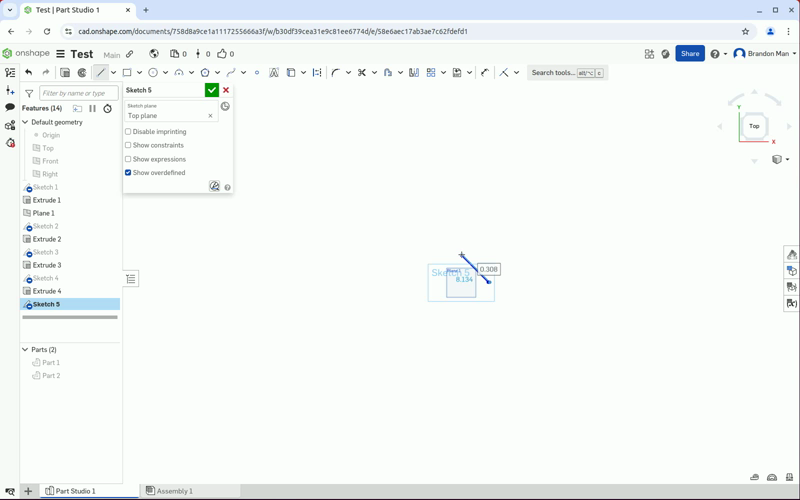
scroll(6)
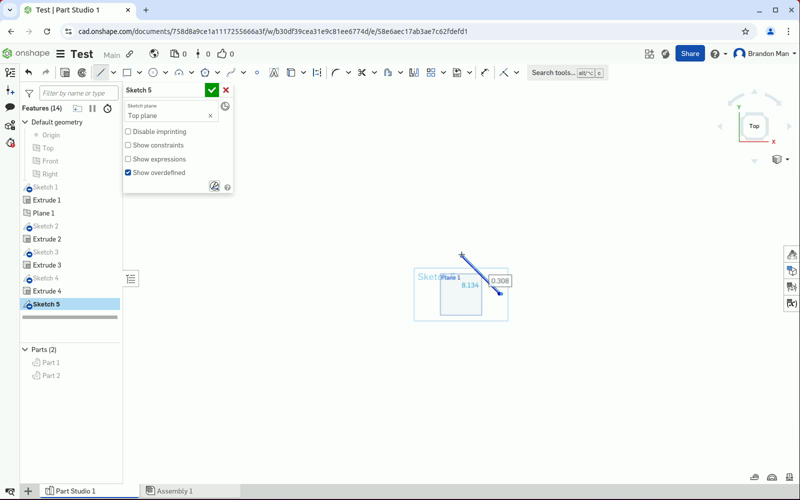
scroll(6)
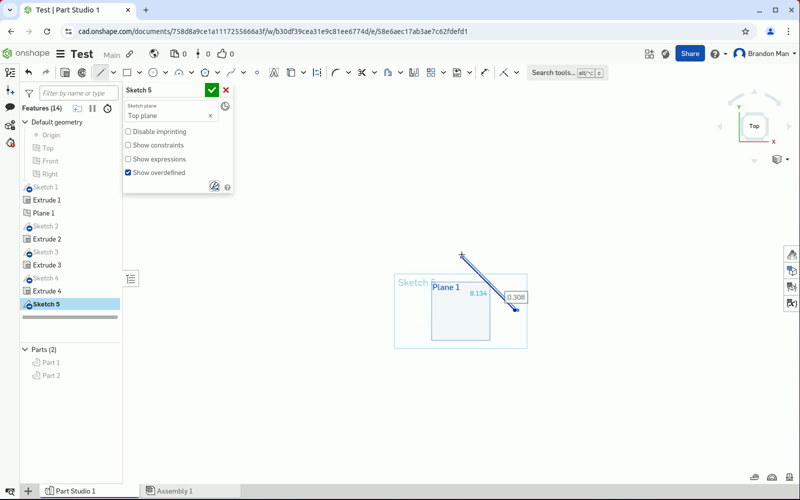
scroll(6)
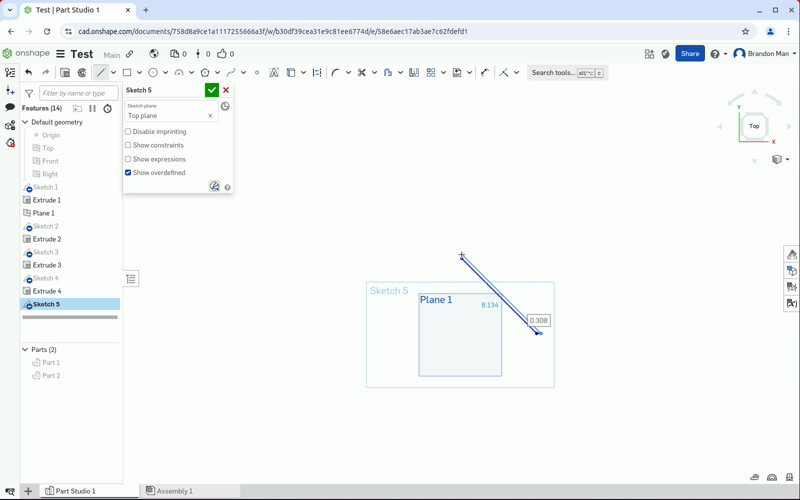
scroll(6)
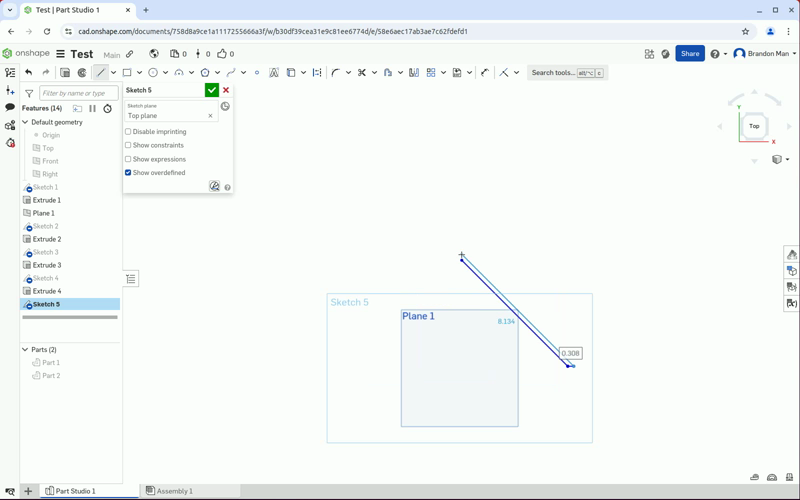
scroll(6)
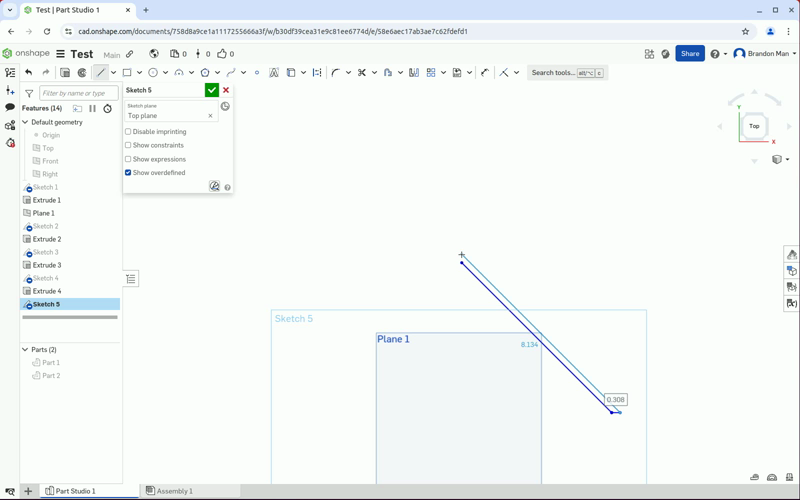
scroll(6)
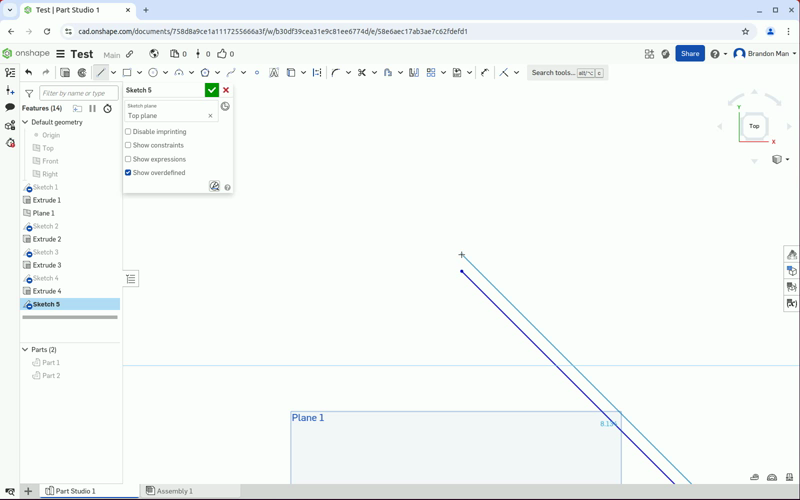
click(461, 254)
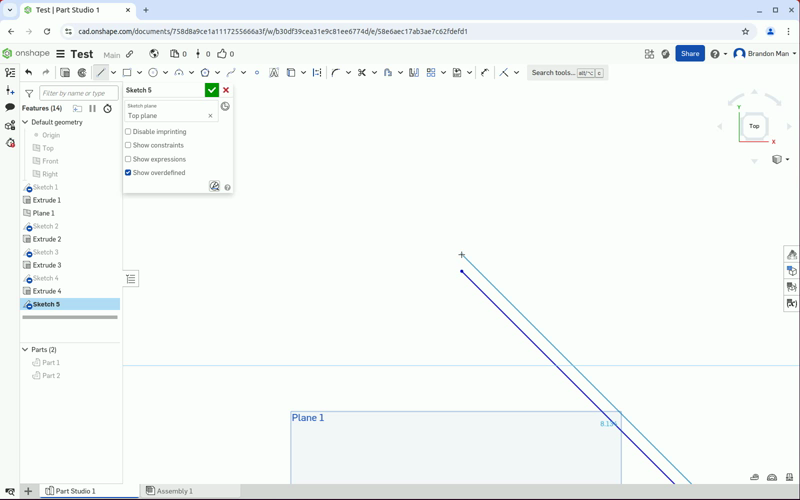
scroll(-6)
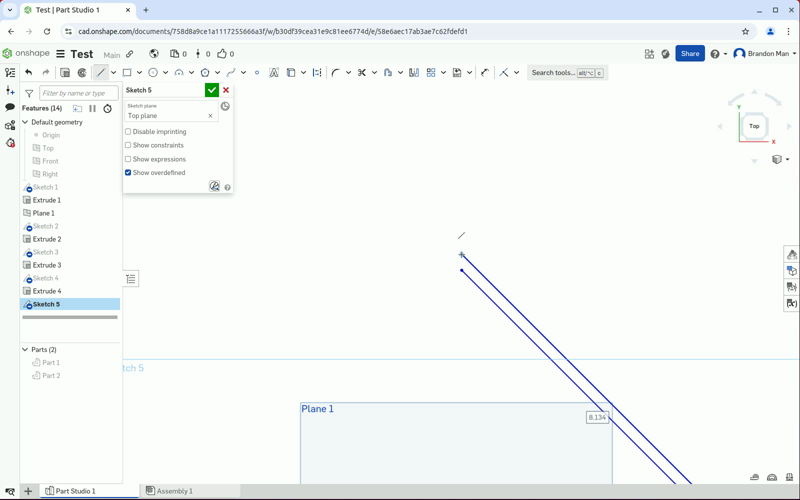
scroll(-6)
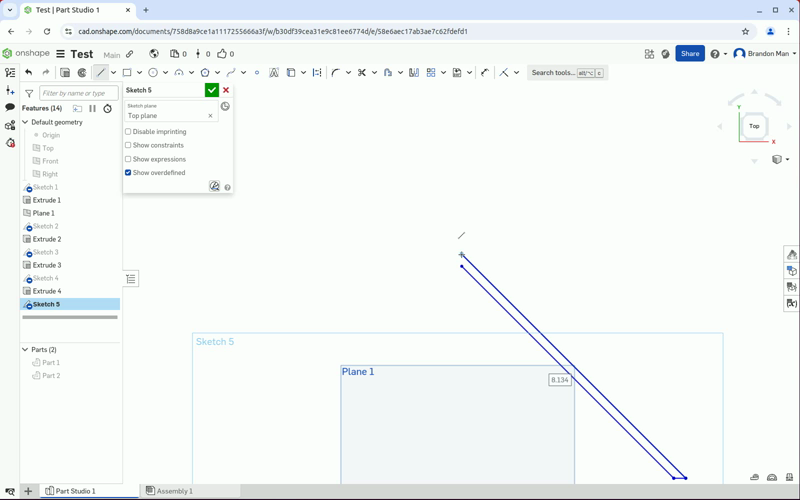
scroll(-6)
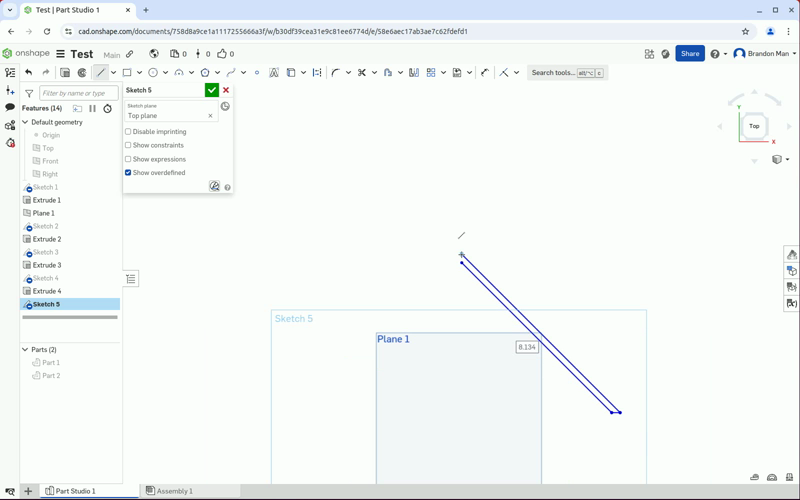
scroll(-6)
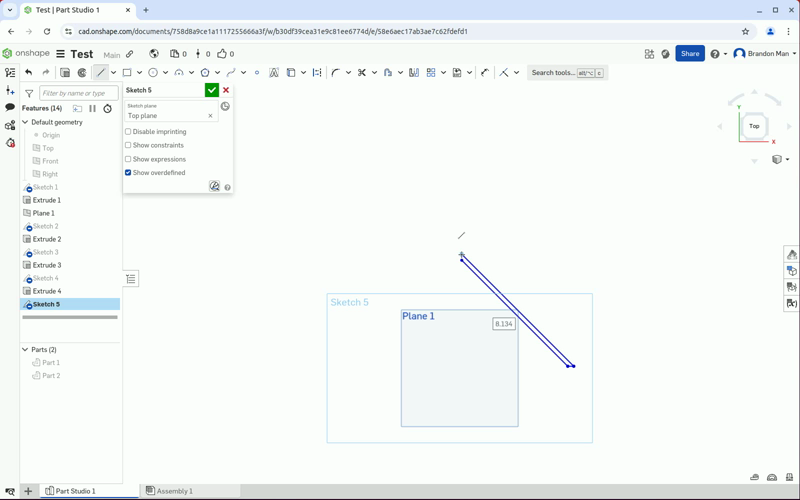
scroll(-6)
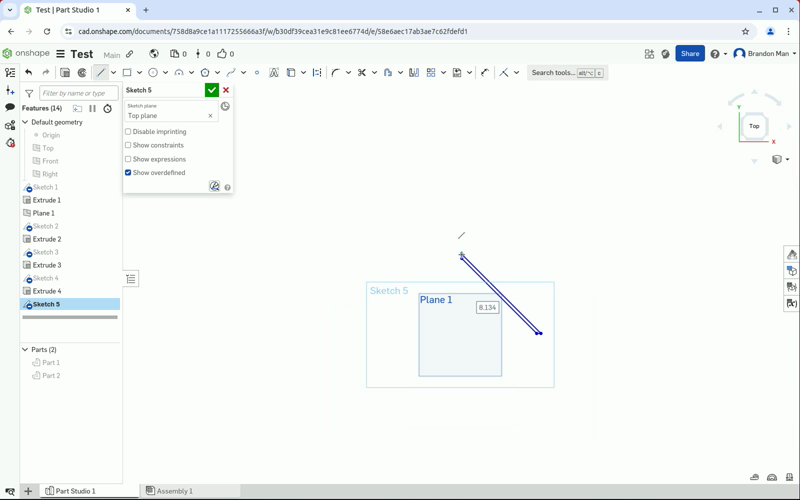
scroll(-6)
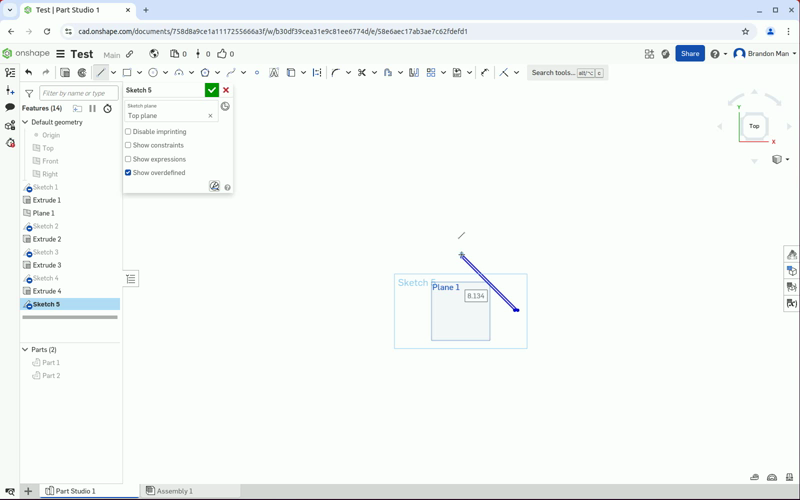
scroll(-6)
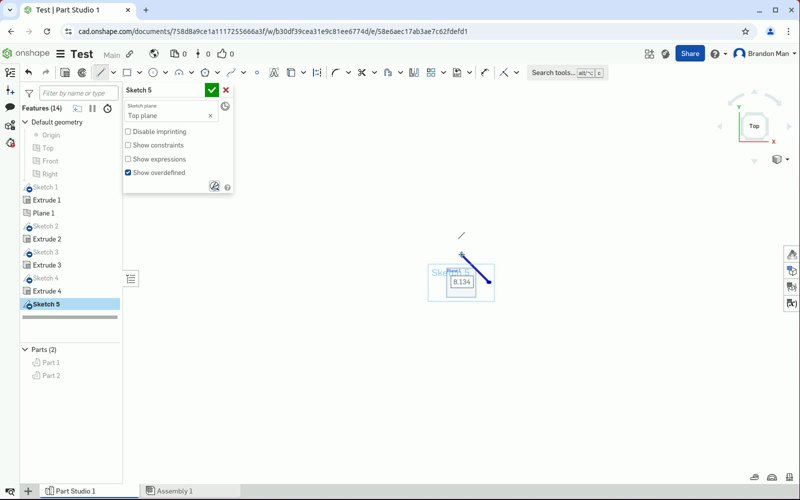
key_up(shift)
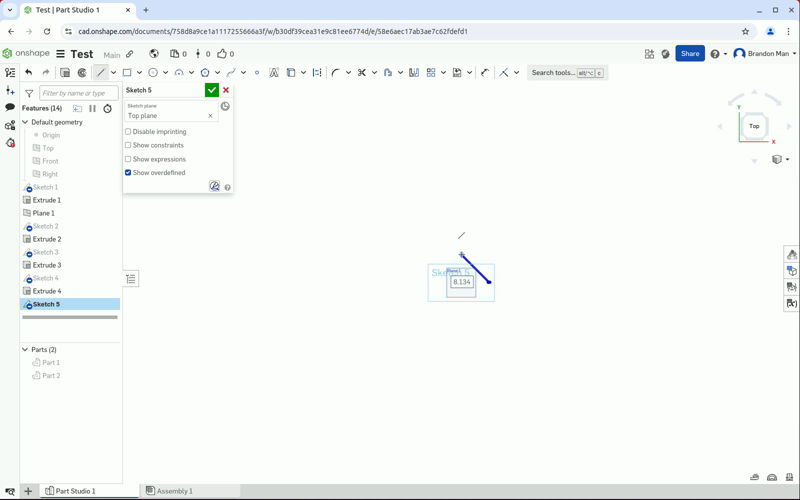
mouse_move(492, 254)
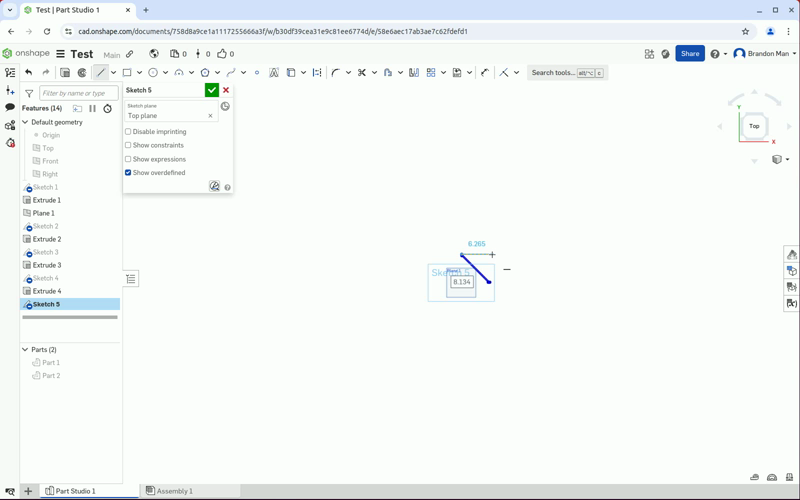
key_down(shift)
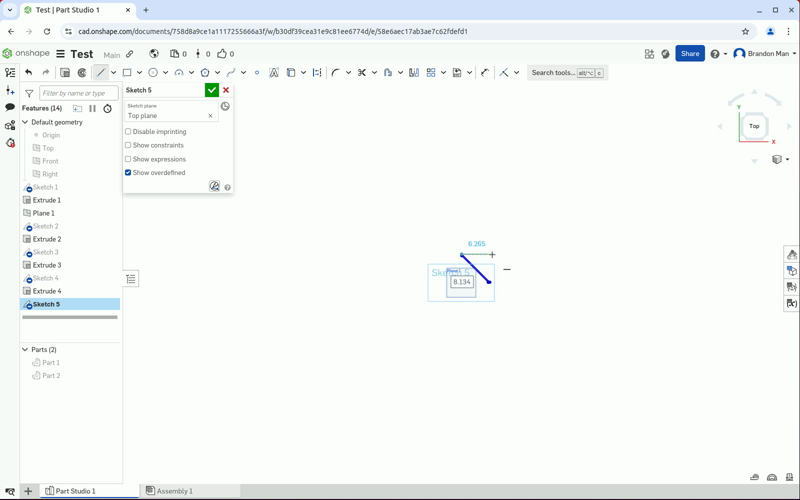
mouse_move(461, 255)
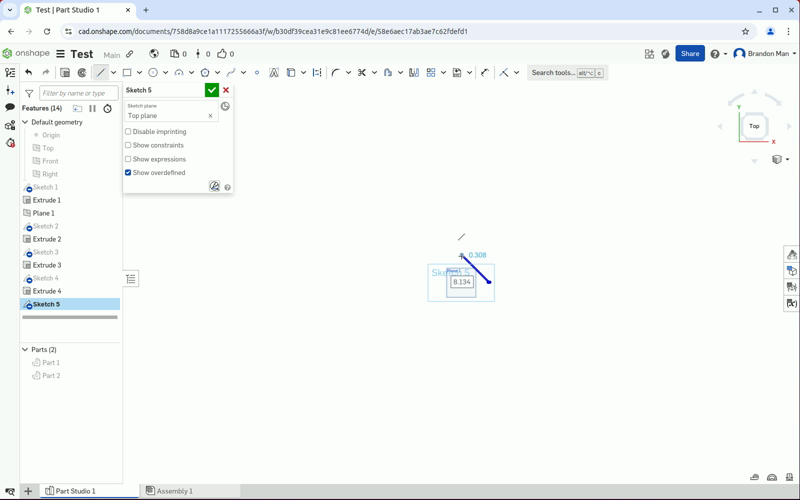
scroll(6)
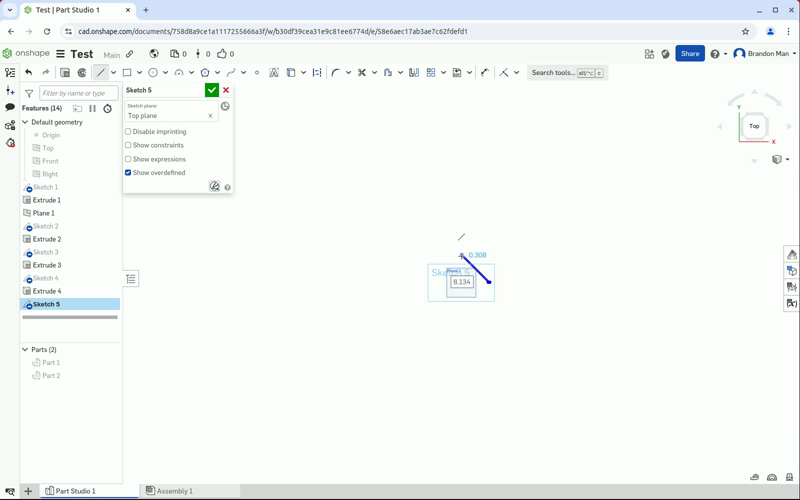
scroll(6)
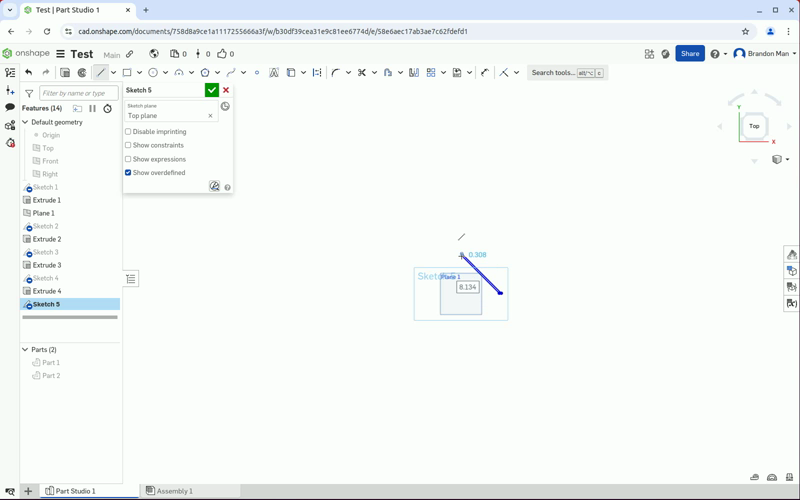
scroll(6)
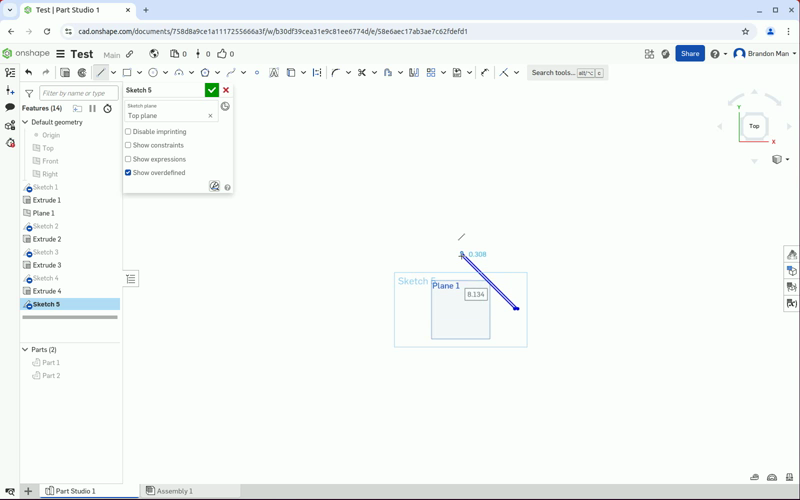
scroll(6)
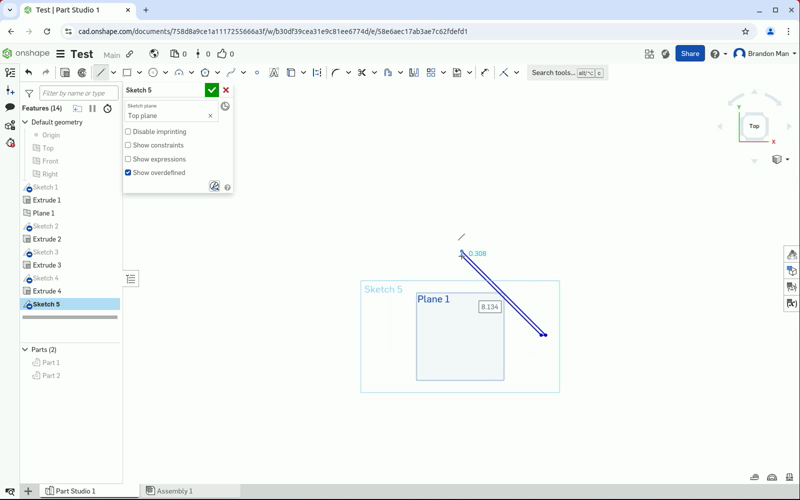
scroll(6)
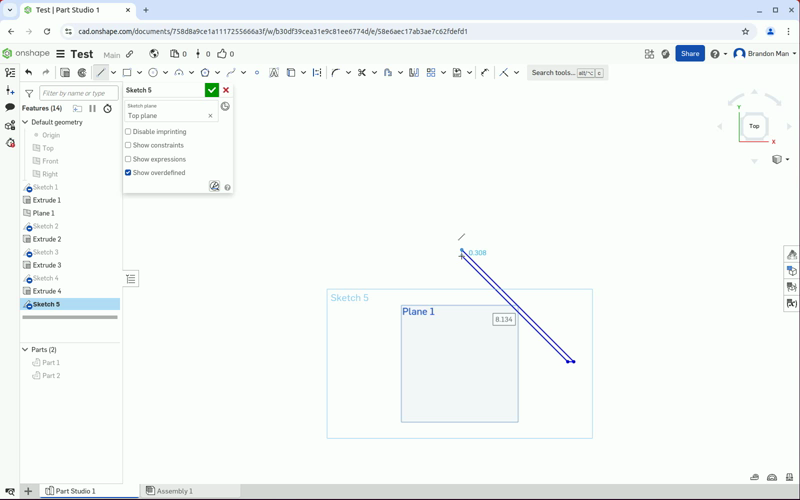
scroll(6)
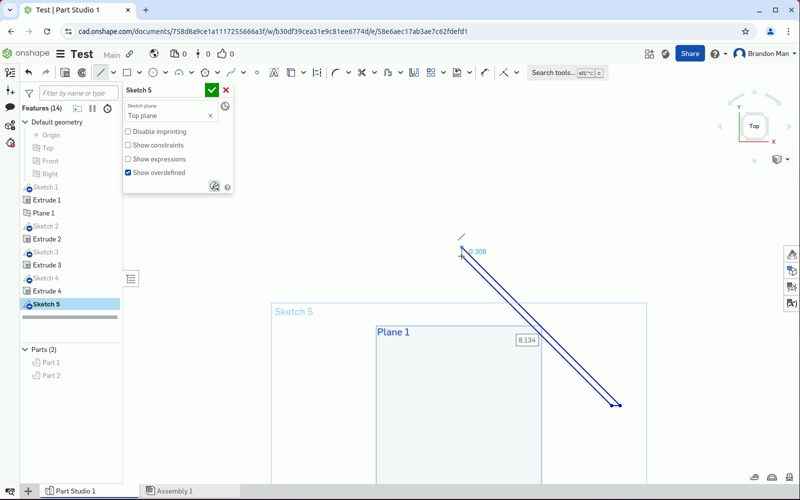
scroll(6)
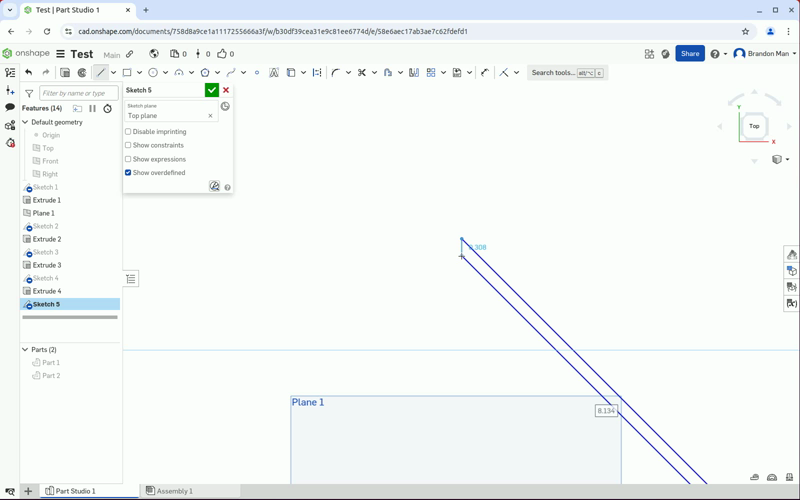
key_up(shift)
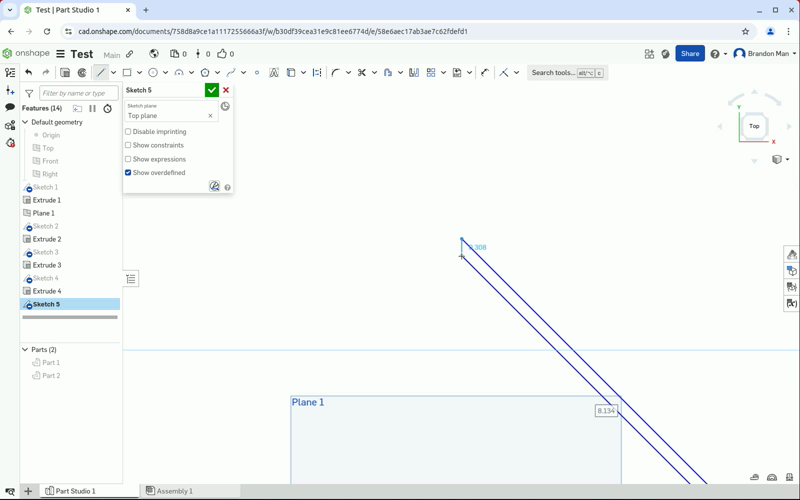
click(461, 255)
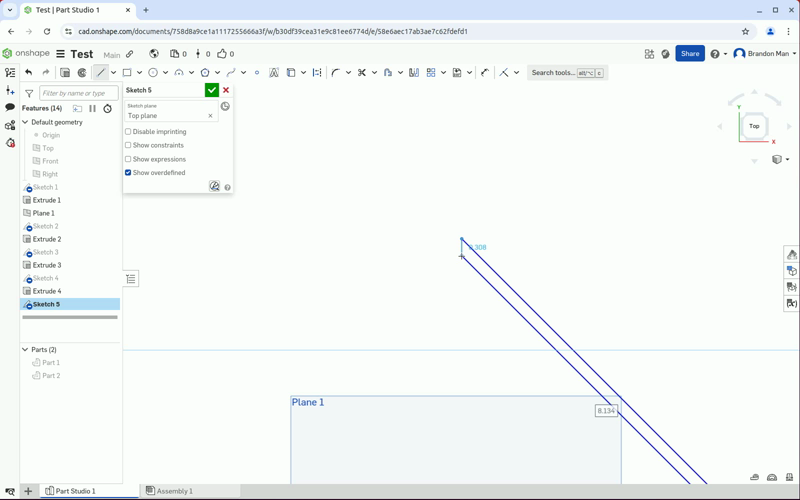
scroll(-6)
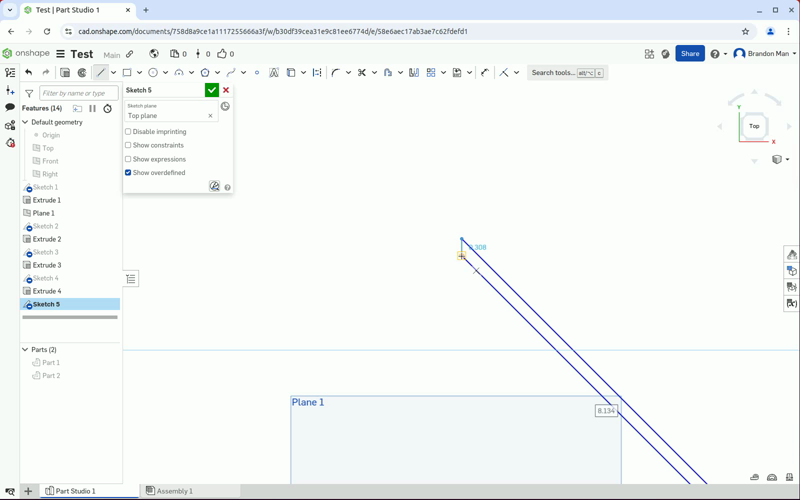
scroll(-6)
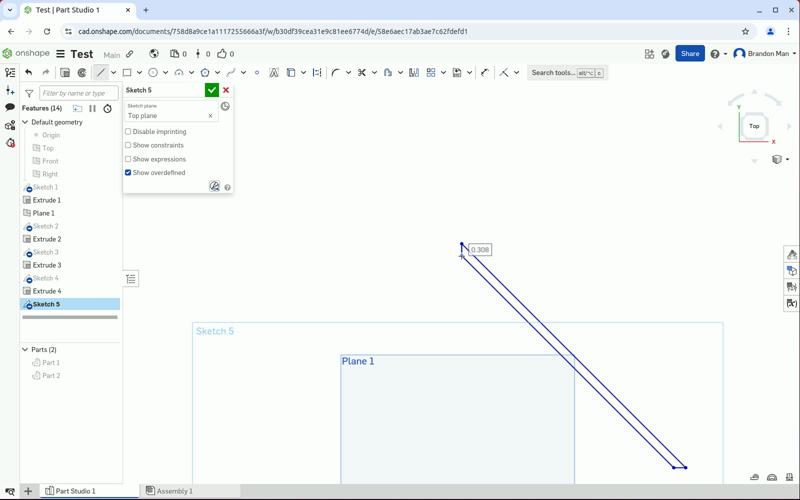
scroll(-6)
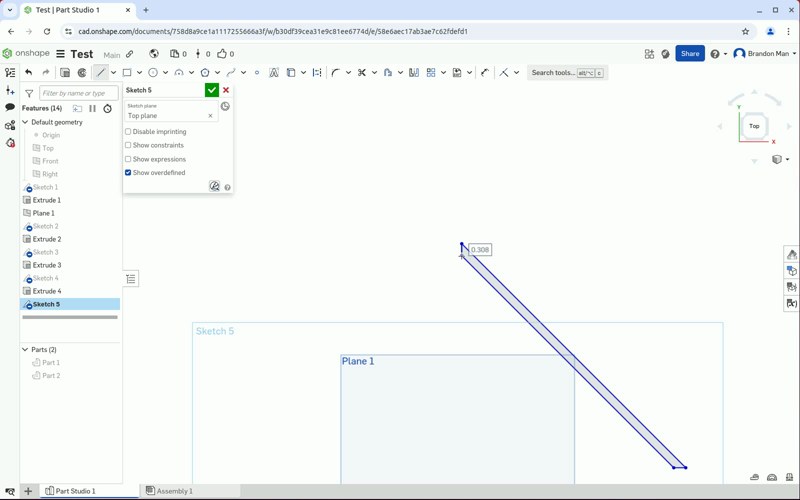
scroll(-6)
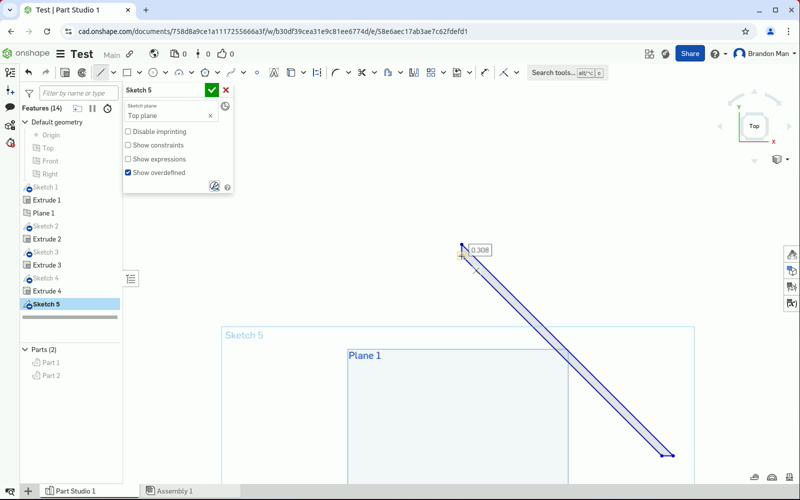
scroll(-6)
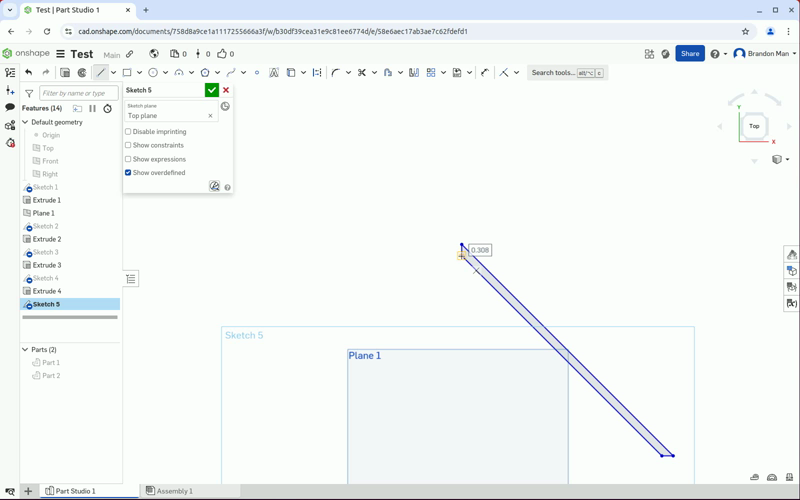
scroll(-6)
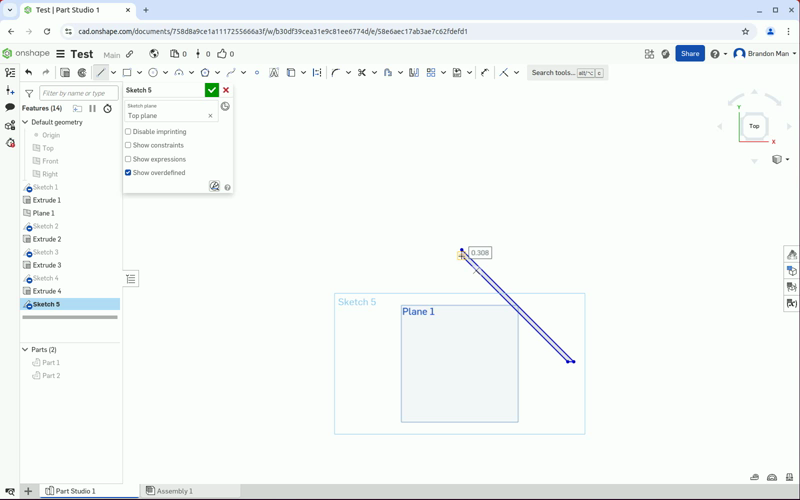
scroll(-6)
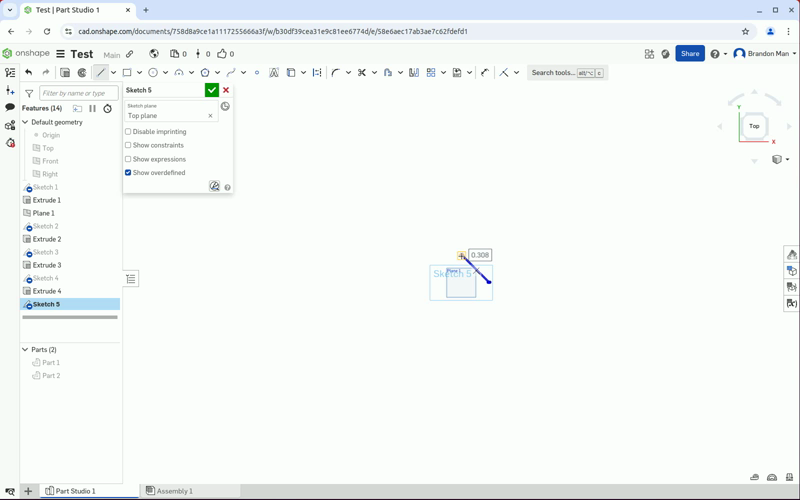
key(esc)
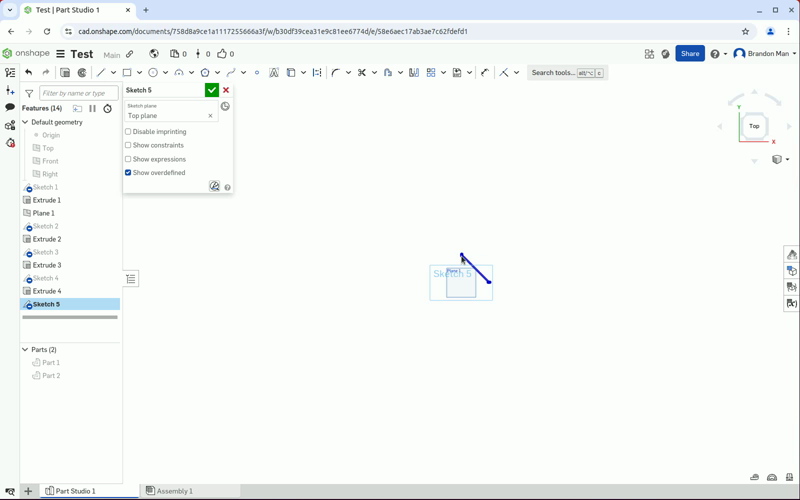
mouse_move(488, 280)
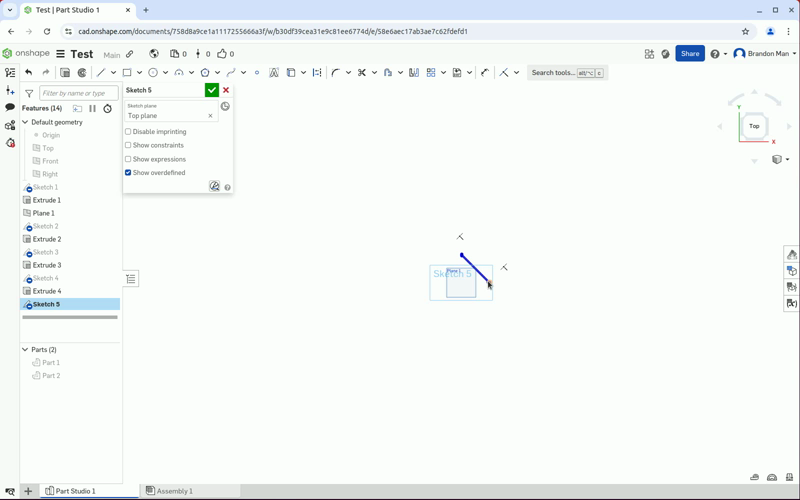
scroll(6)
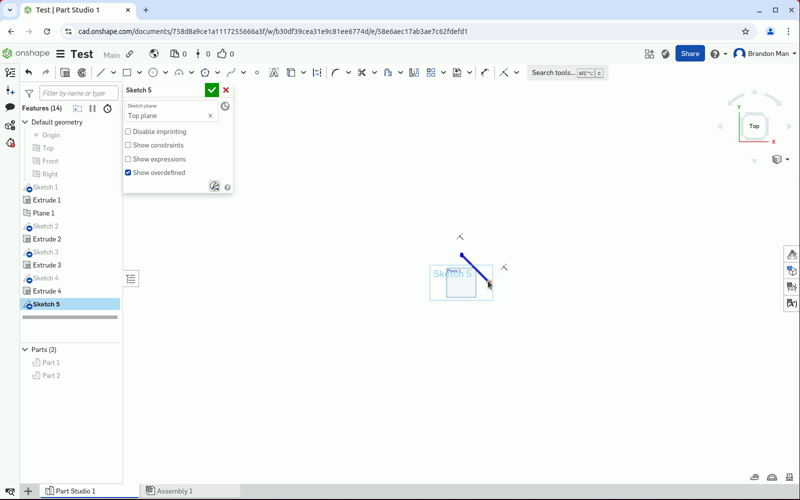
scroll(6)
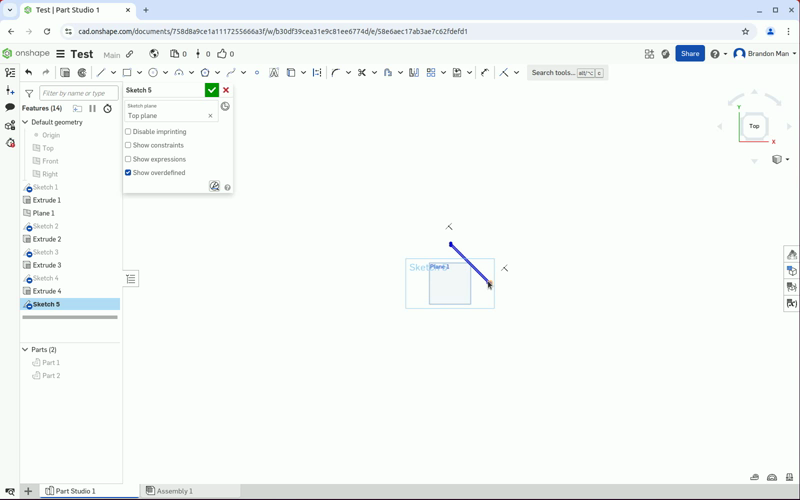
scroll(6)
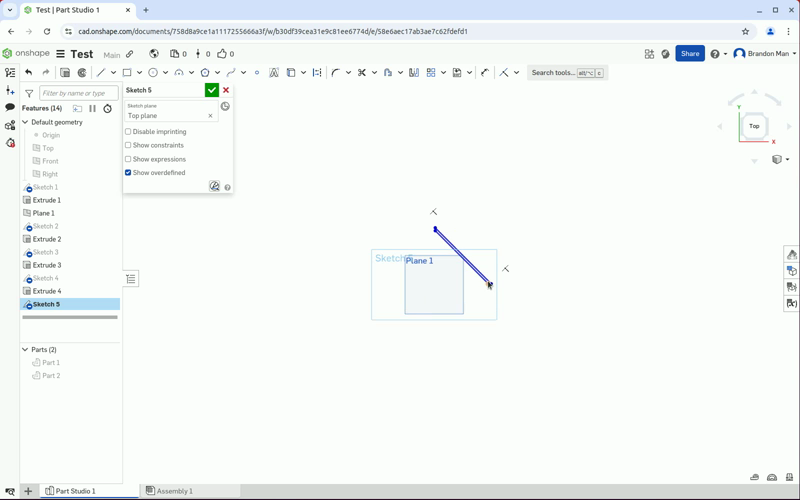
scroll(6)
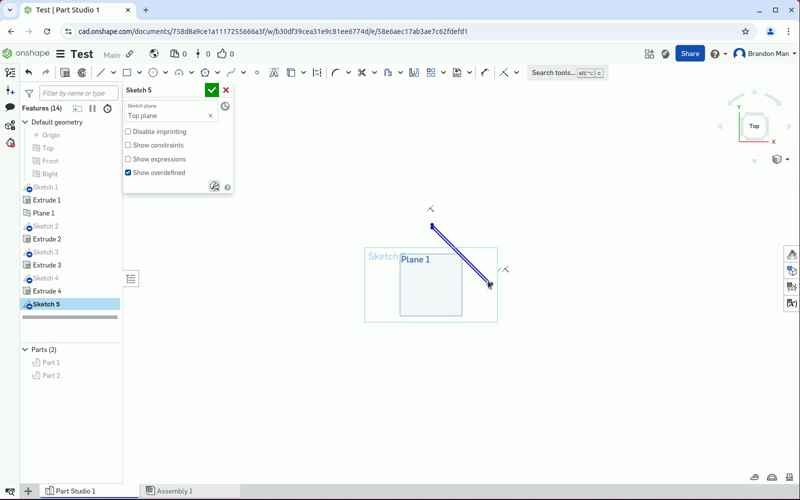
scroll(6)
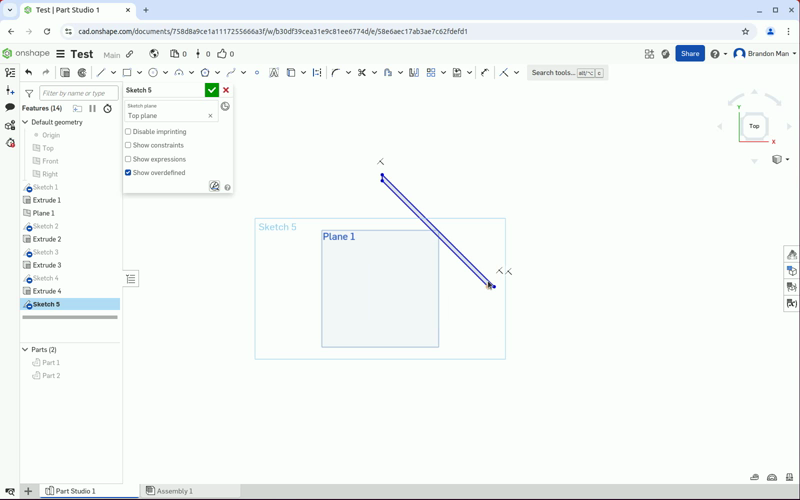
scroll(6)
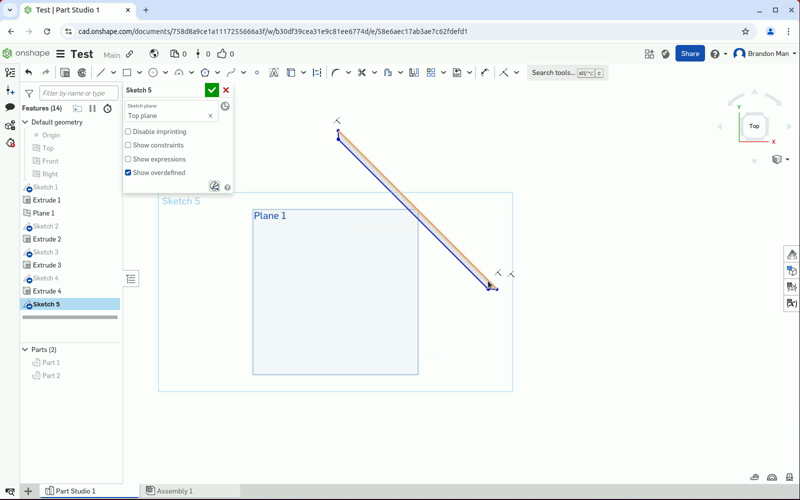
scroll(6)
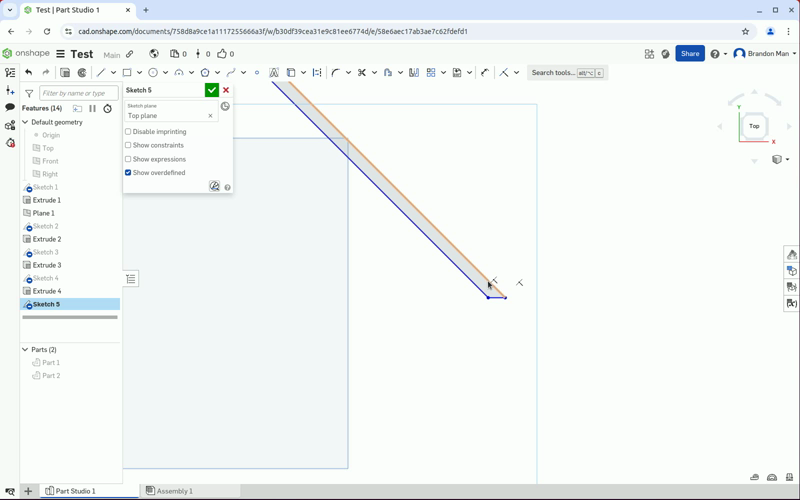
click(488, 280)
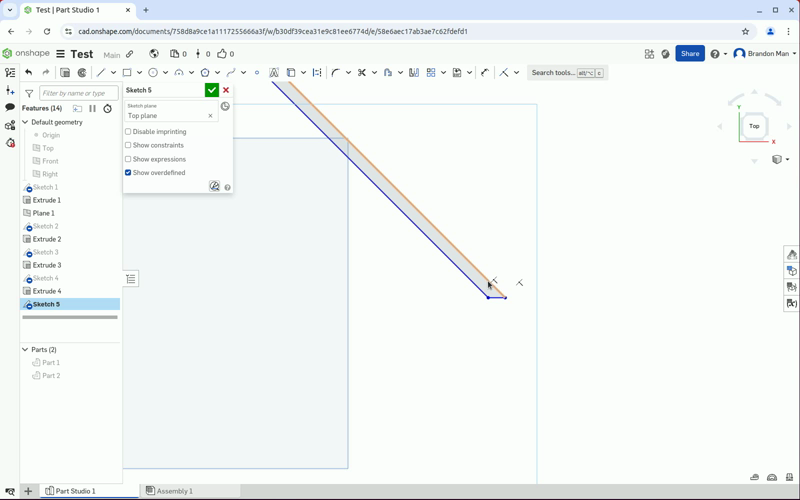
scroll(-6)
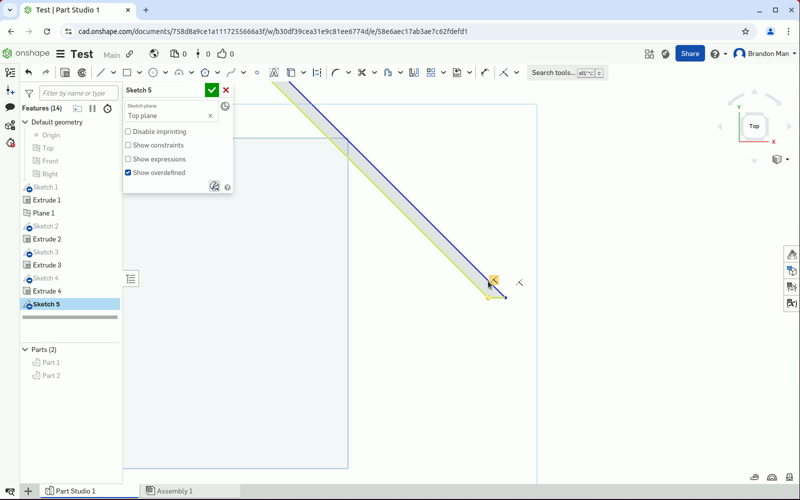
scroll(-6)
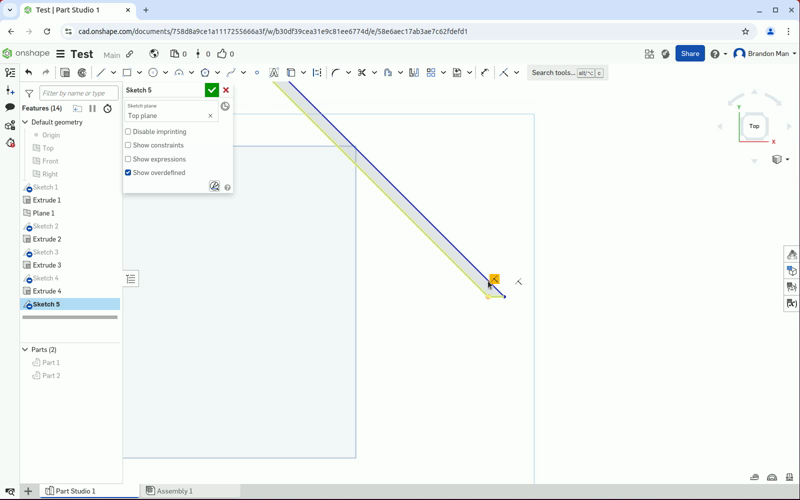
scroll(-6)
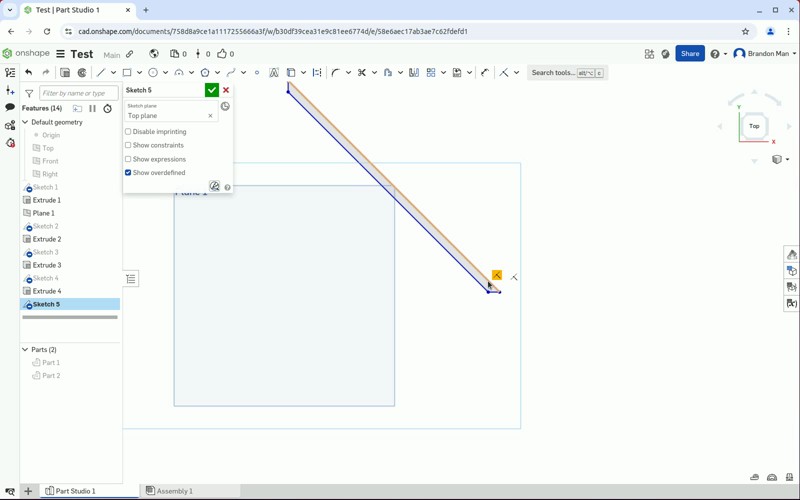
scroll(-6)
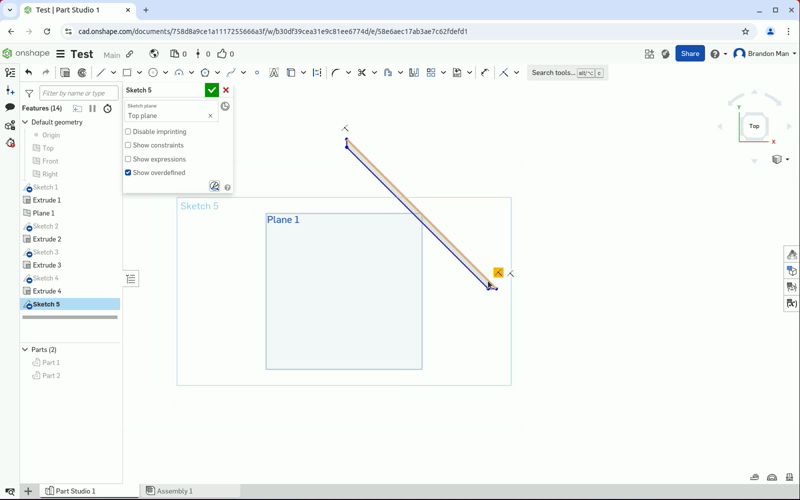
scroll(-6)
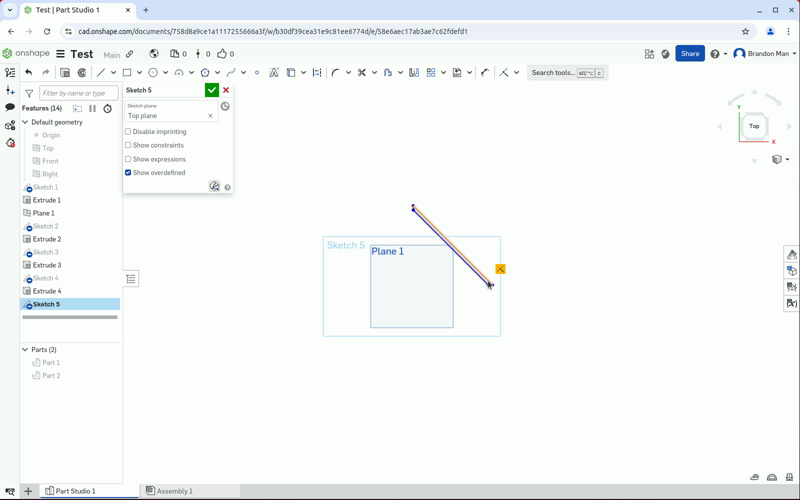
scroll(-6)
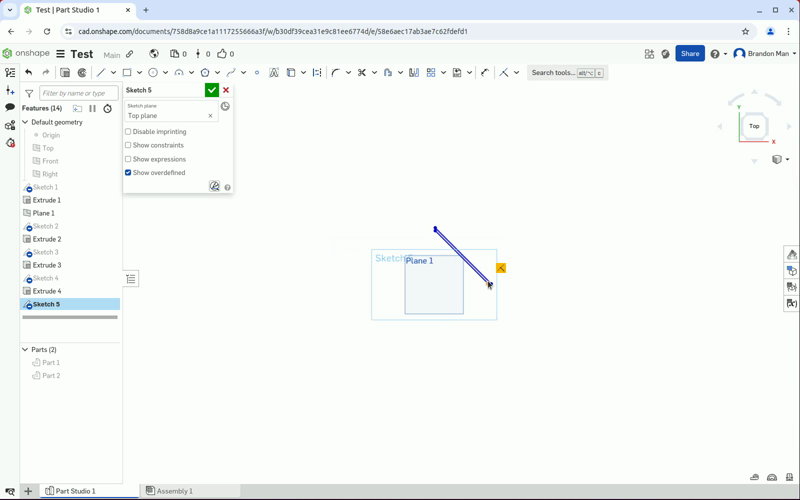
scroll(-6)
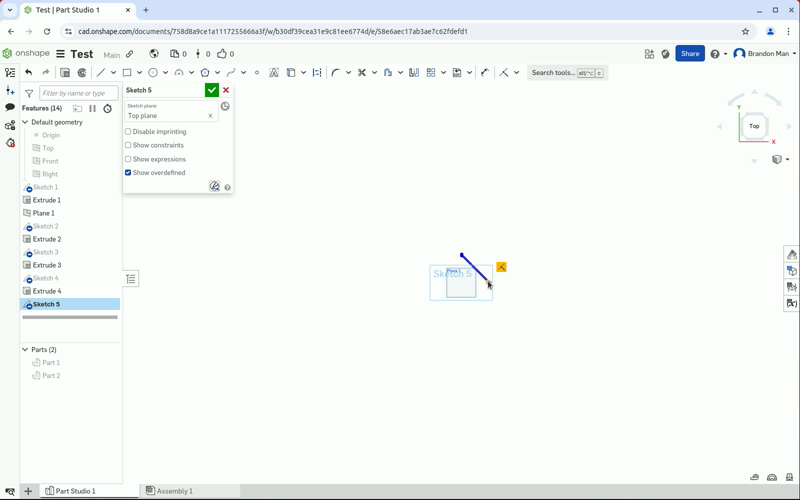
mouse_move(73, 352)
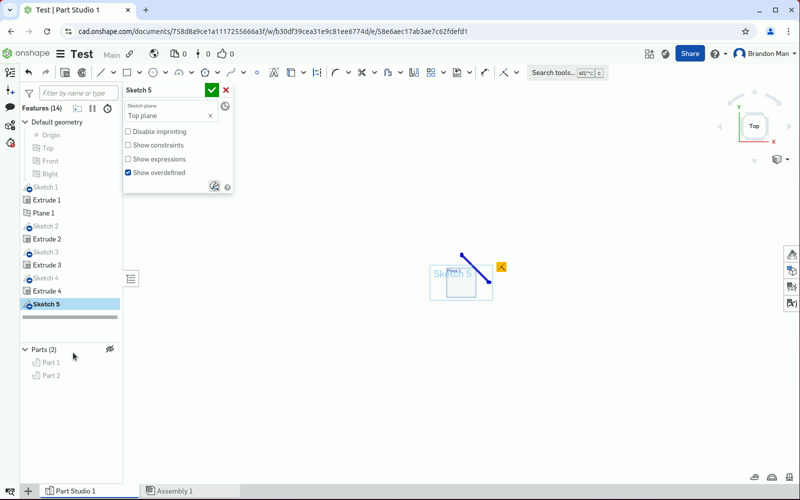
key(shift+y)
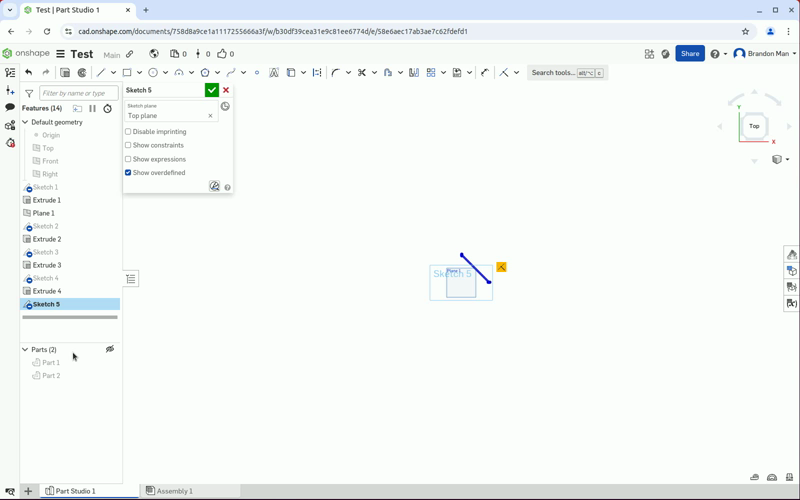
key(shift+e)
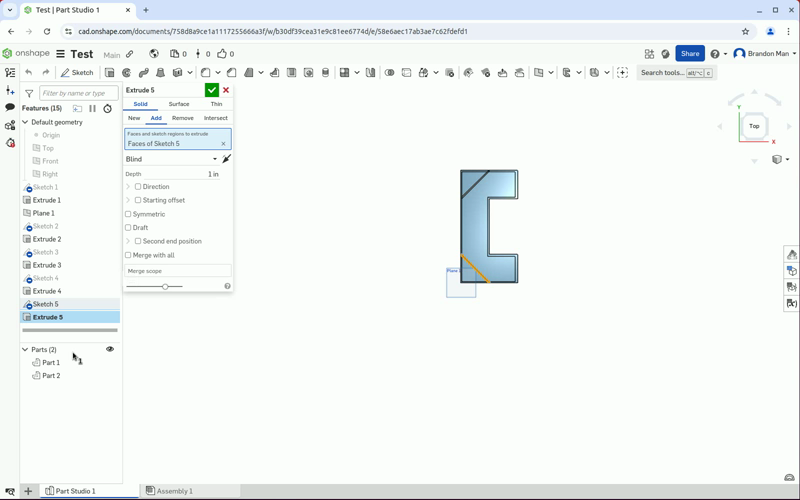
mouse_move(143, 106)
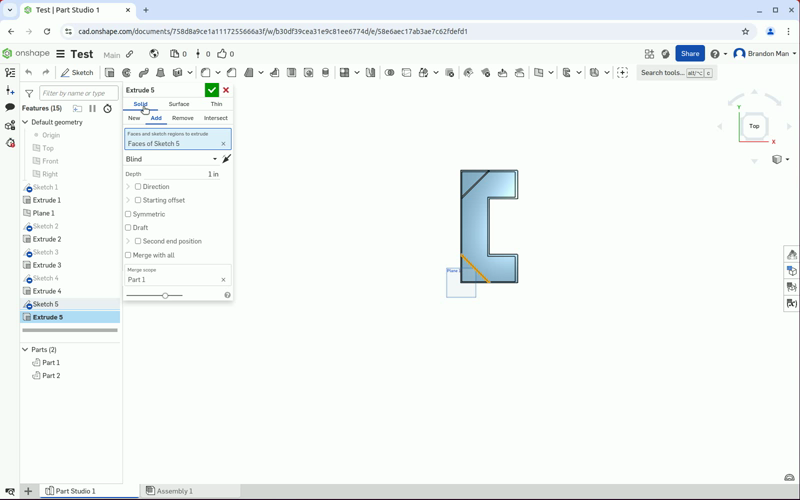
click(143, 106)
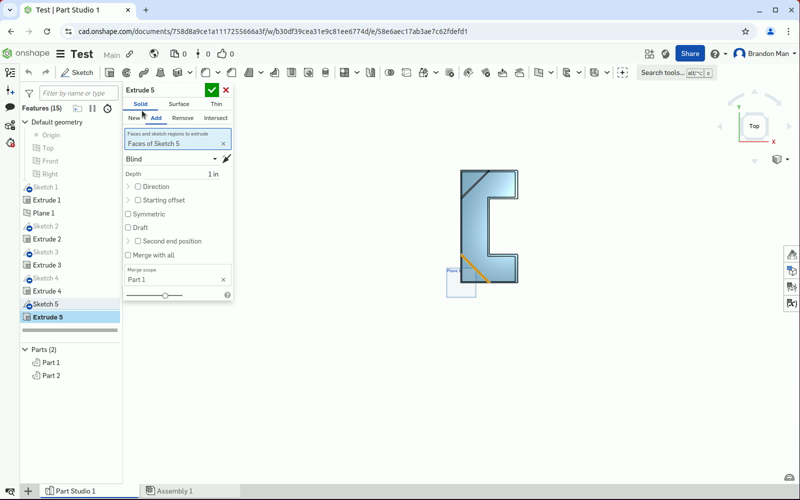
mouse_move(137, 120)
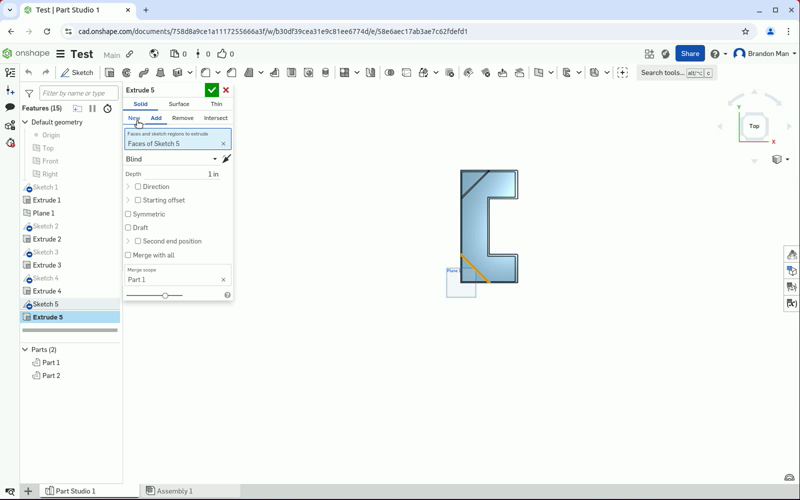
click(137, 120)
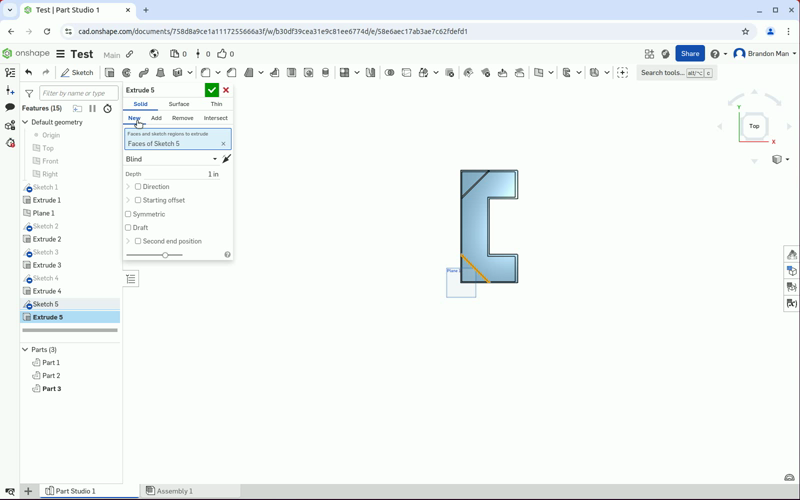
key(tab, 4)
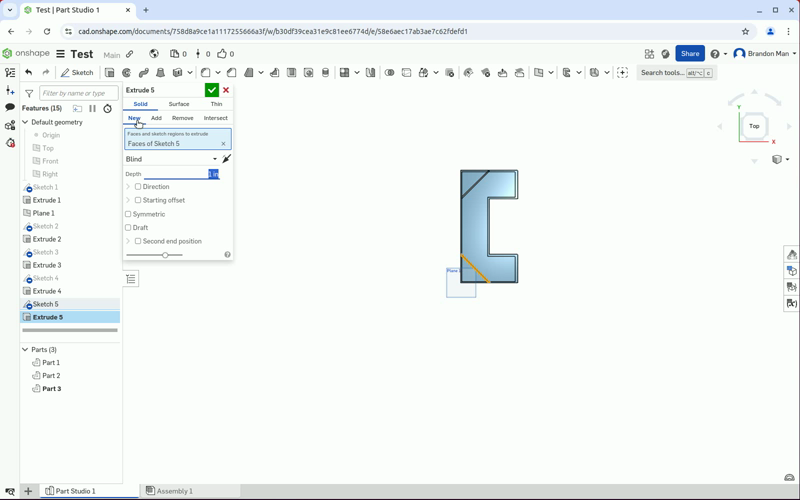
text(0.481)
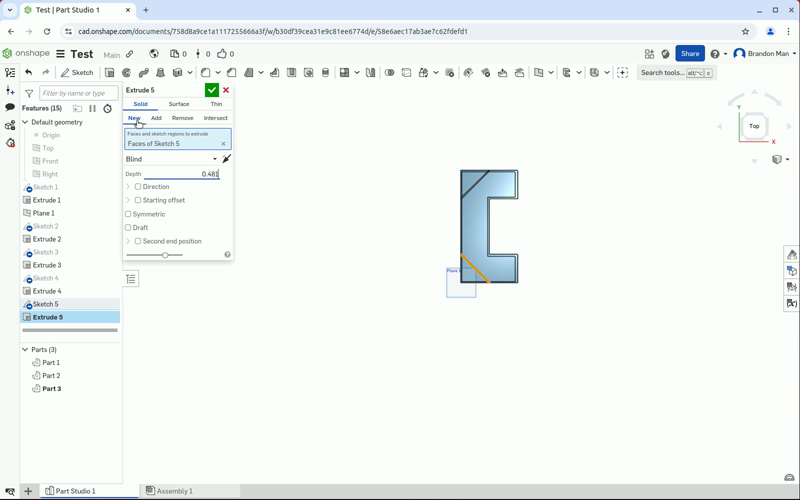
key(enter)
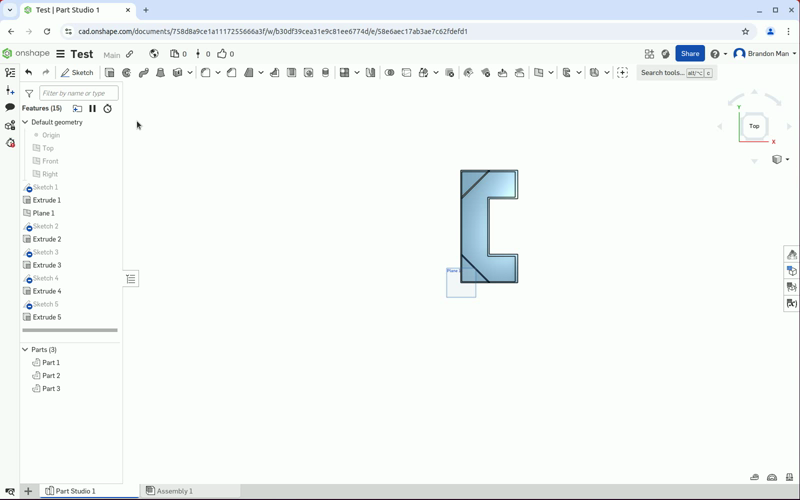
key(shift+h)
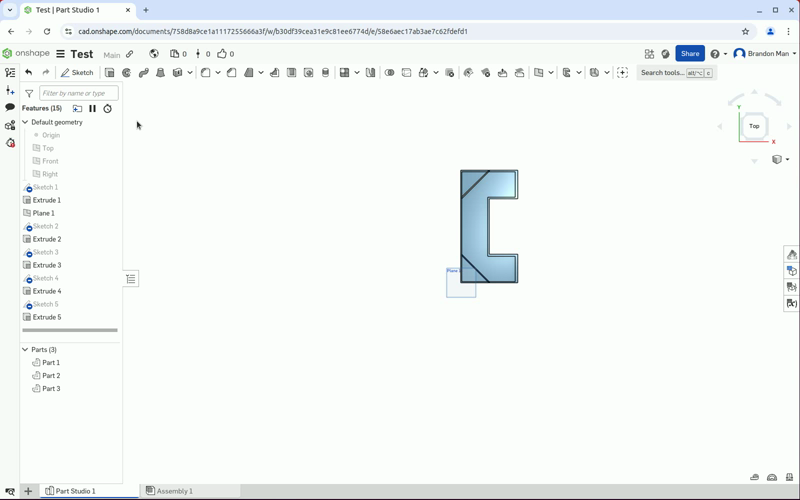
key(shift+h)
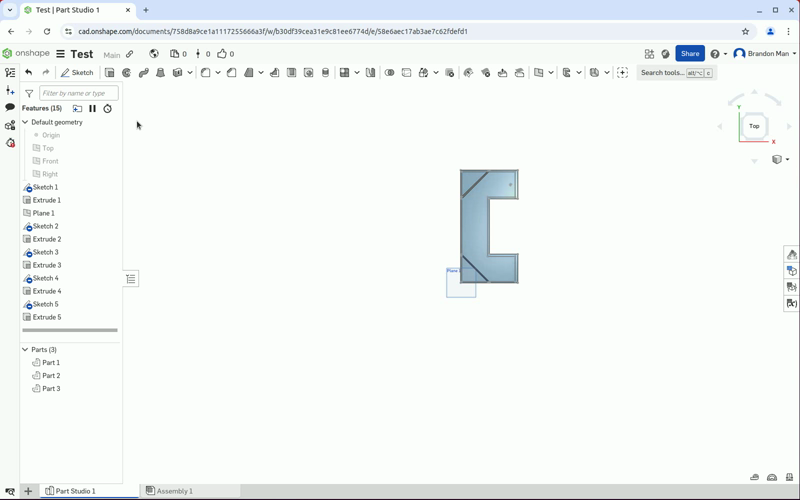
key(shift+7)
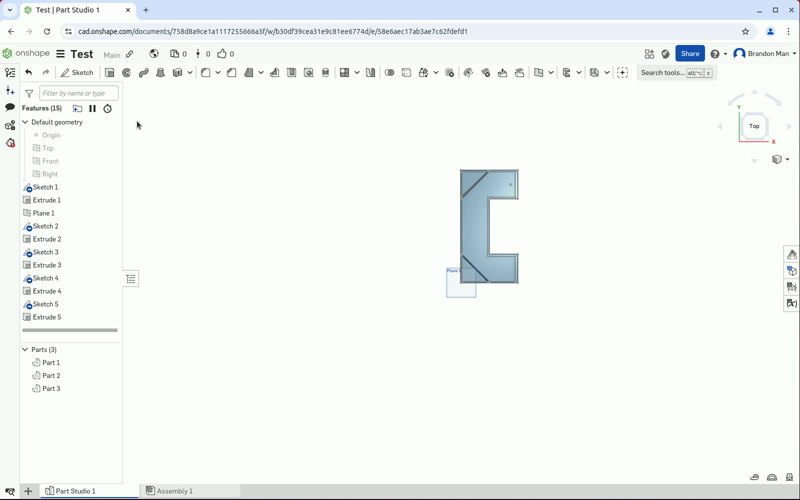
key(up, 3)
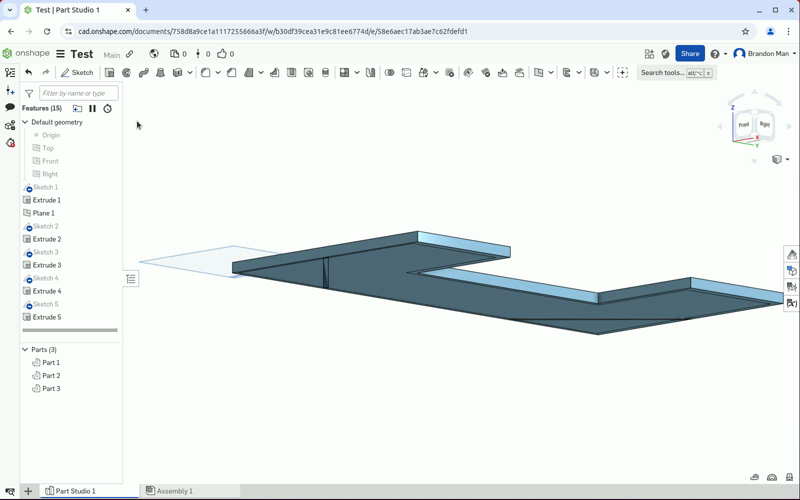
key(left, 3)
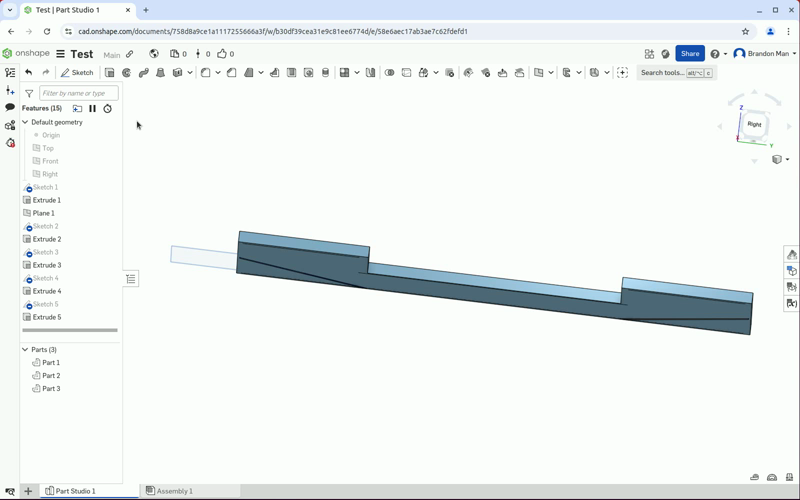
key(right, 3)
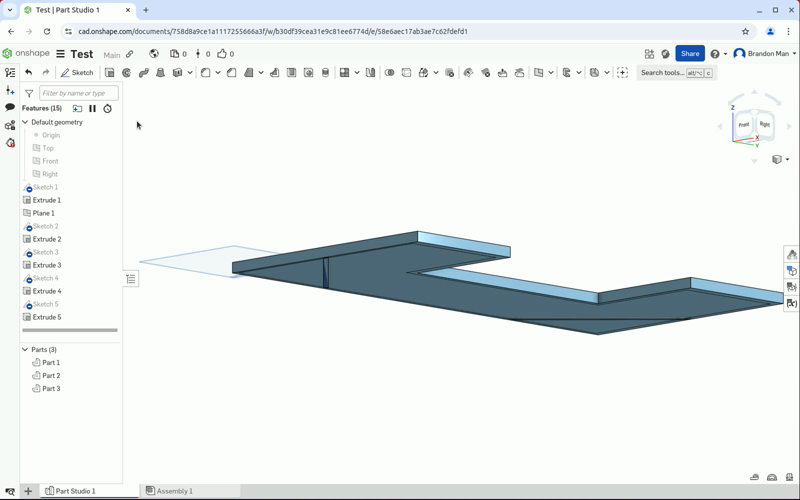
key(down, 3)
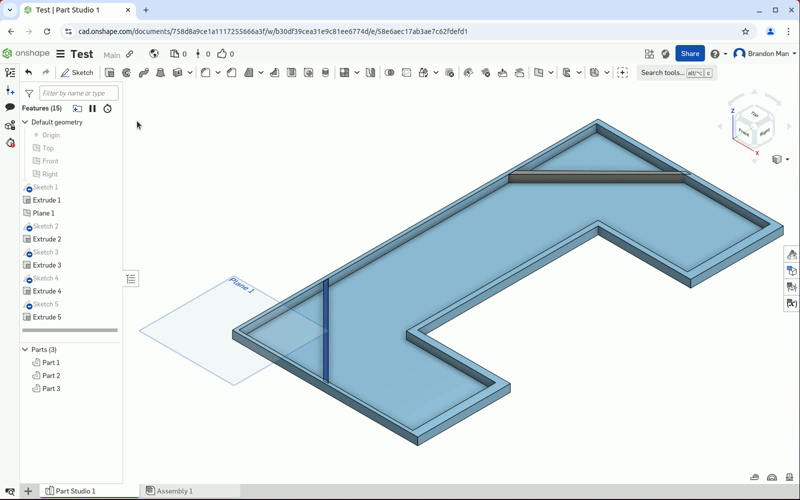
mouse_move(73, 189)
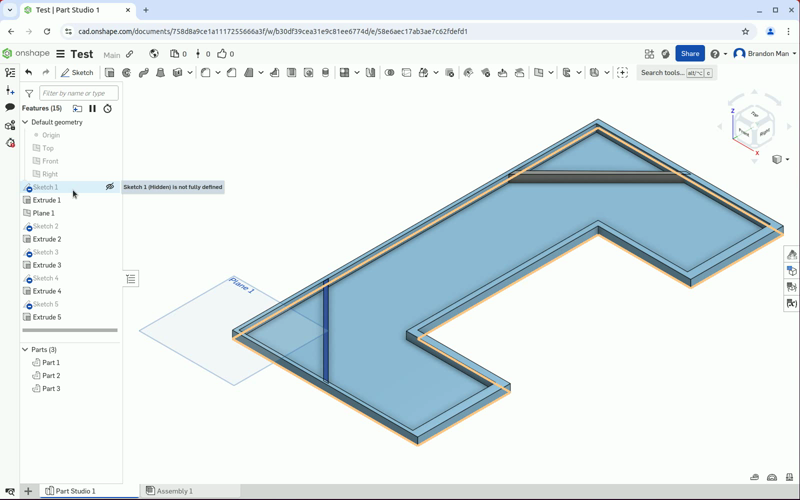
click(73, 189)